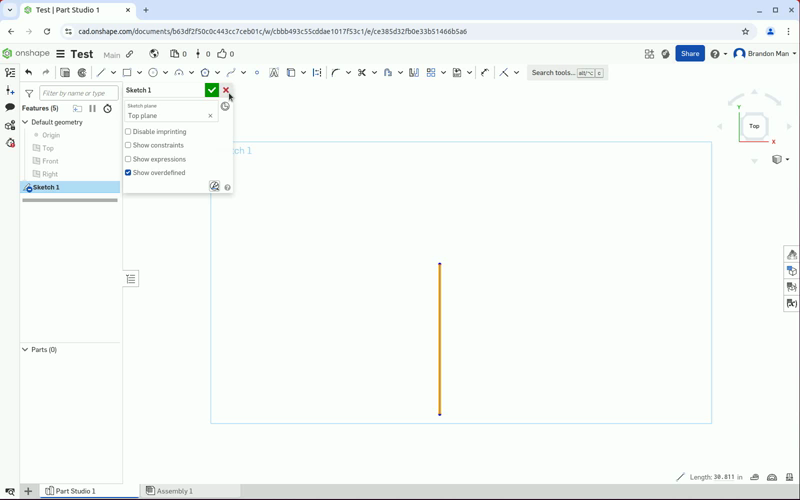
key(shift+h)
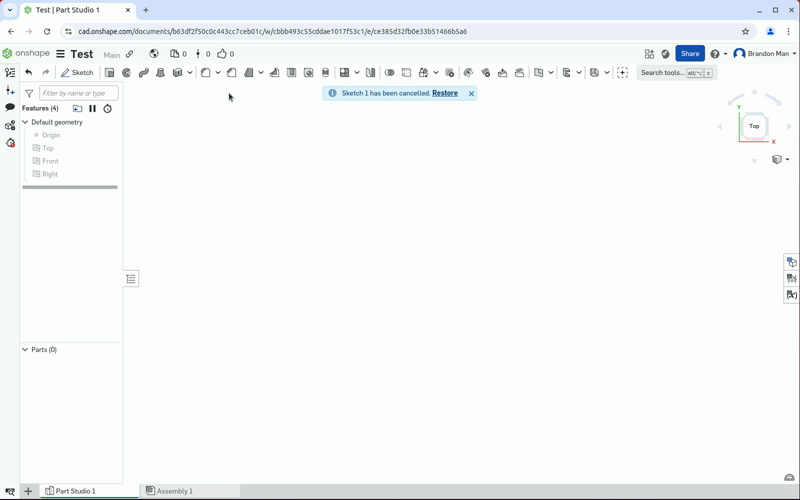
mouse_move(73, 352)
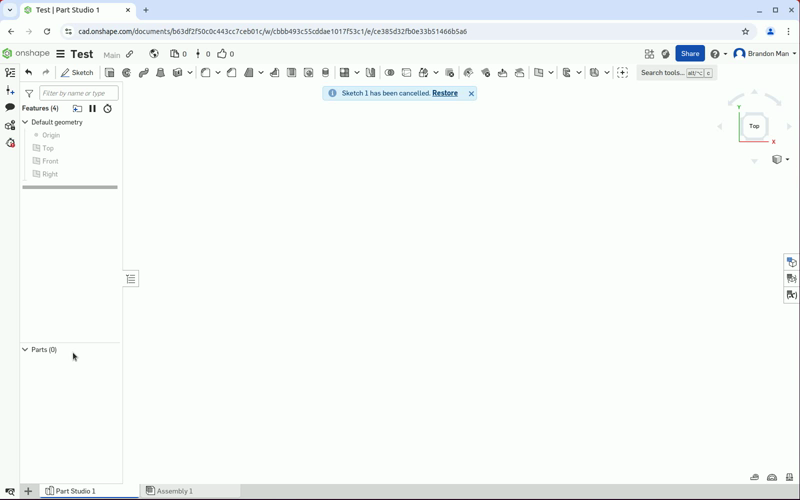
key(y)
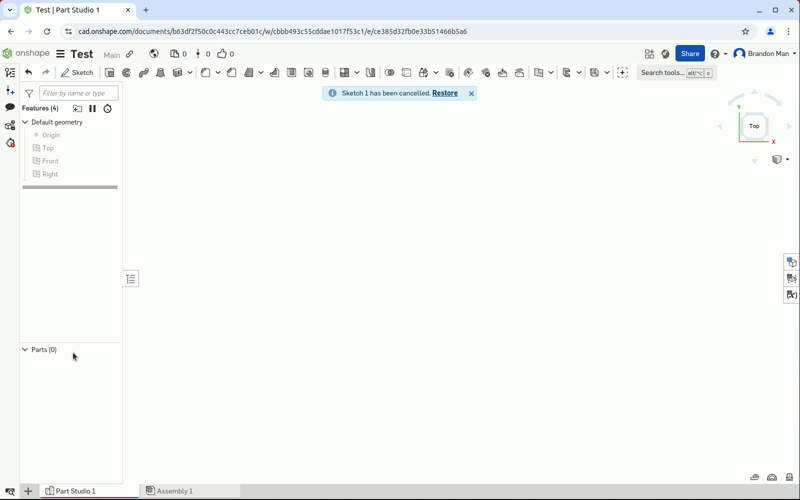
key(shift+p)
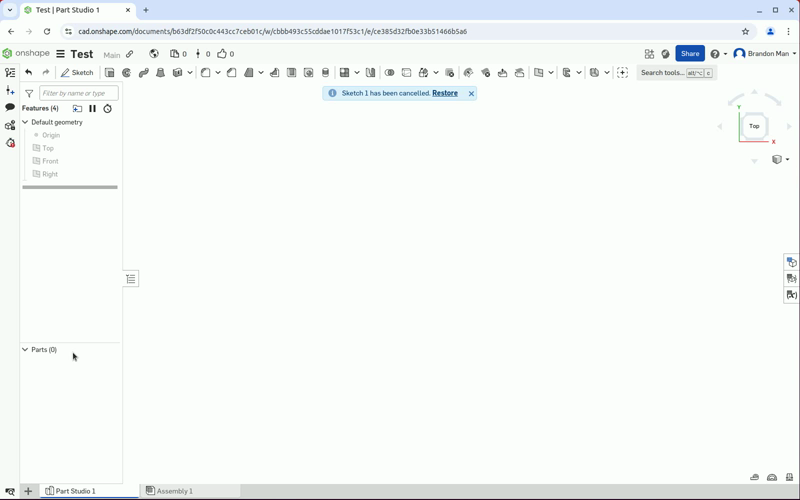
key(space)
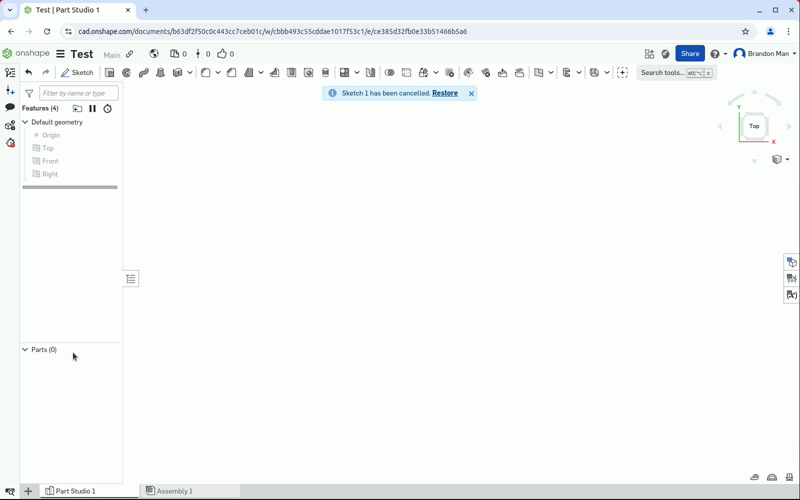
key_down(shift)
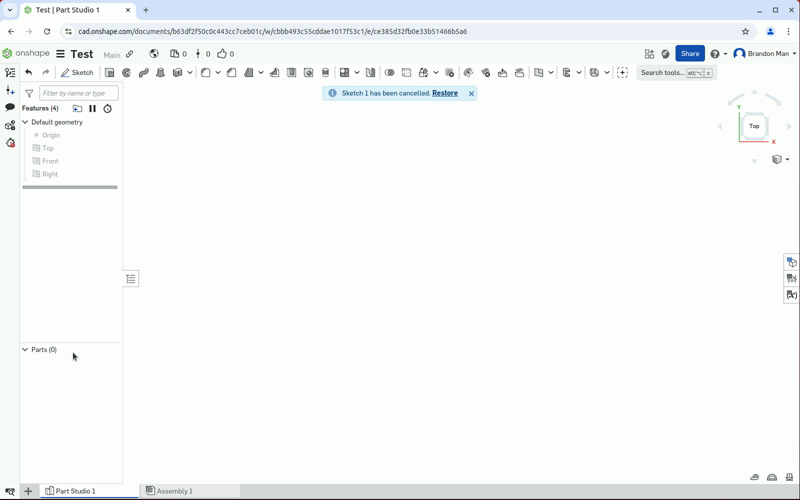
key(up)
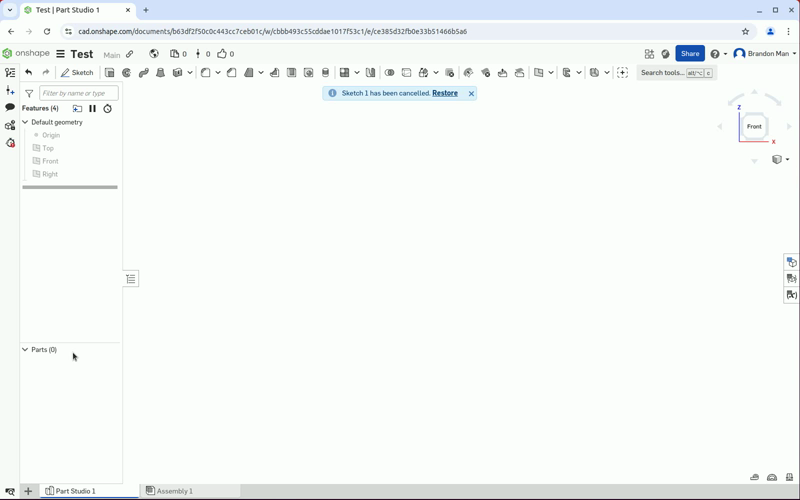
key_up(shift)
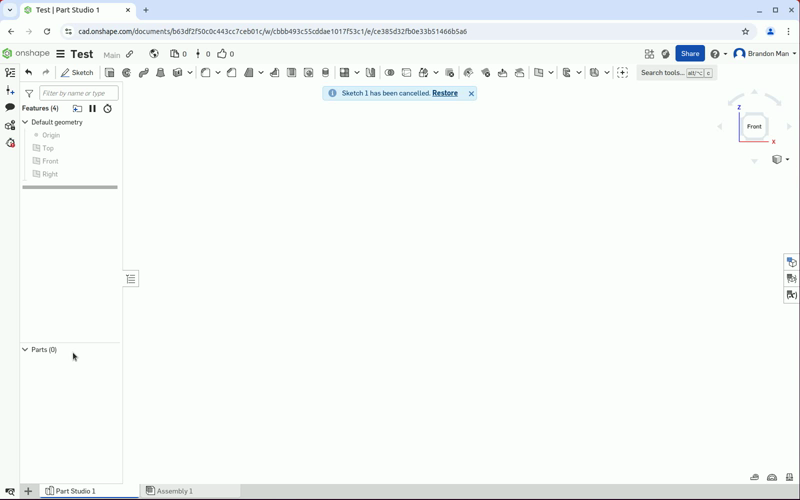
mouse_move(73, 352)
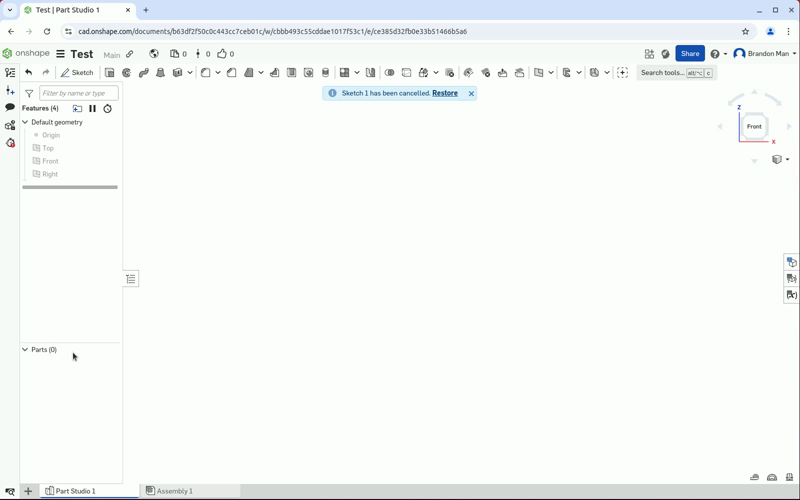
key(shift+y)
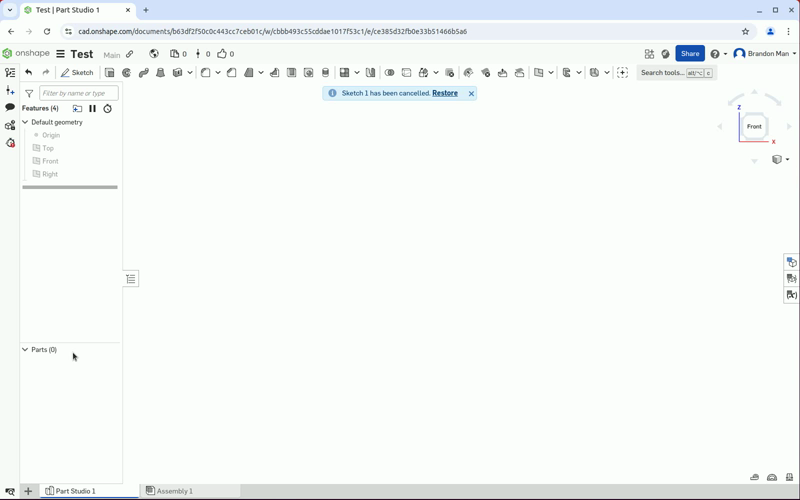
key(shift+s)
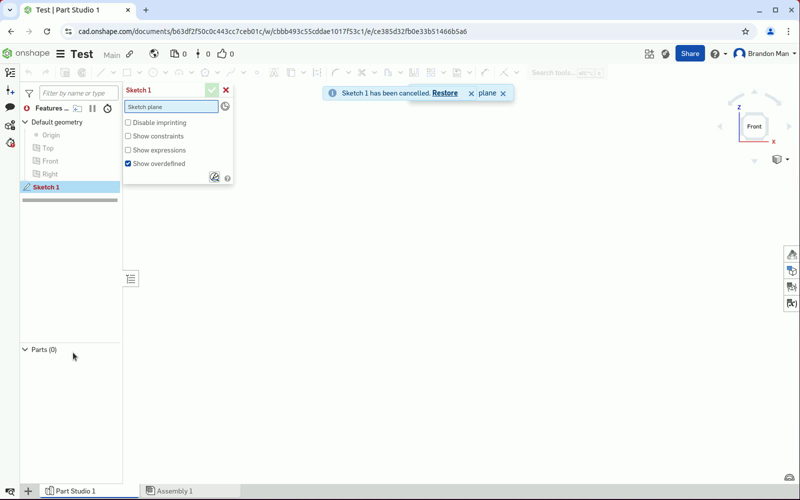
mouse_move(73, 163)
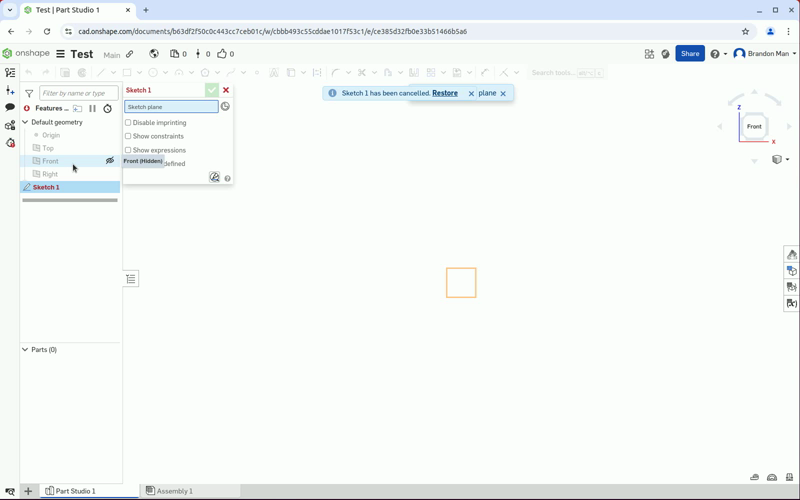
click(73, 163)
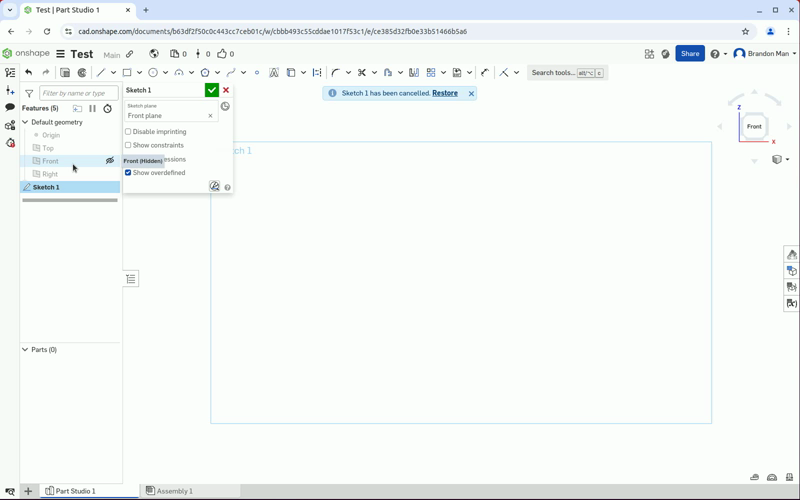
mouse_move(73, 352)
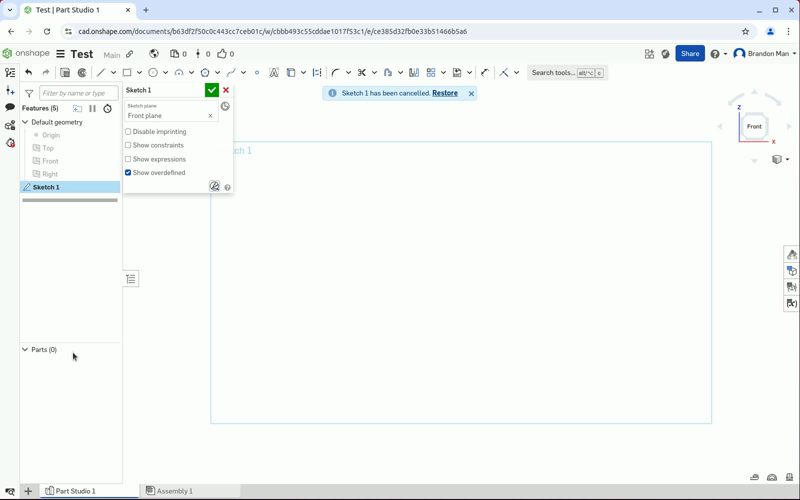
key(y)
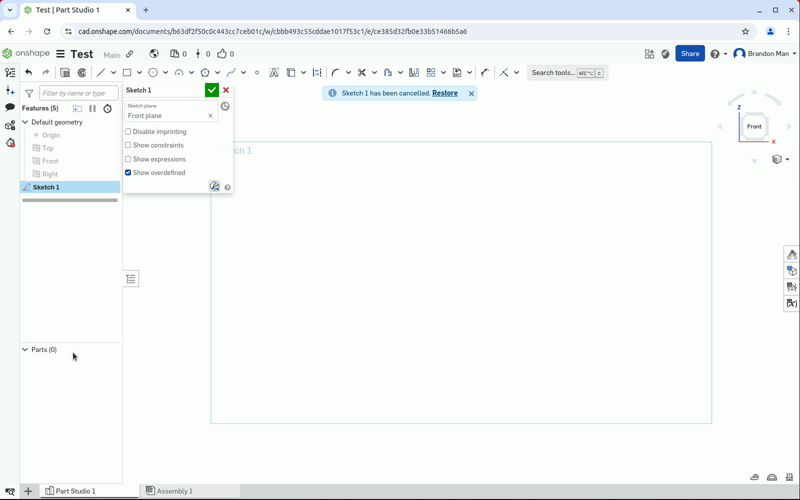
key(l)
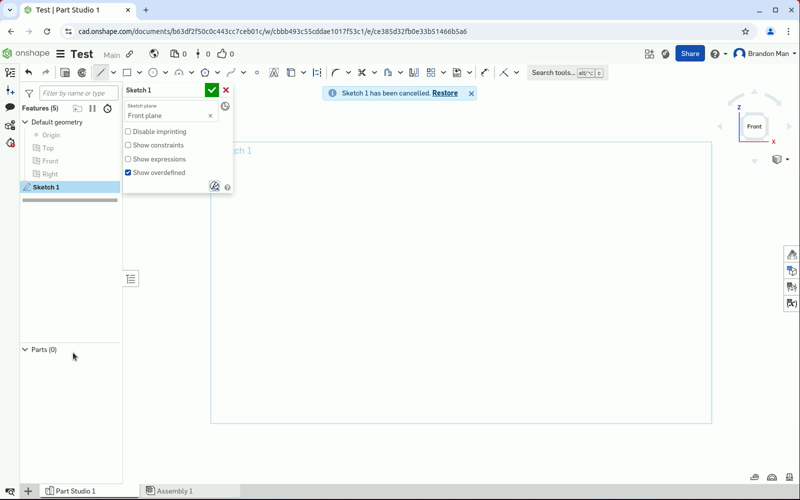
key_down(shift)
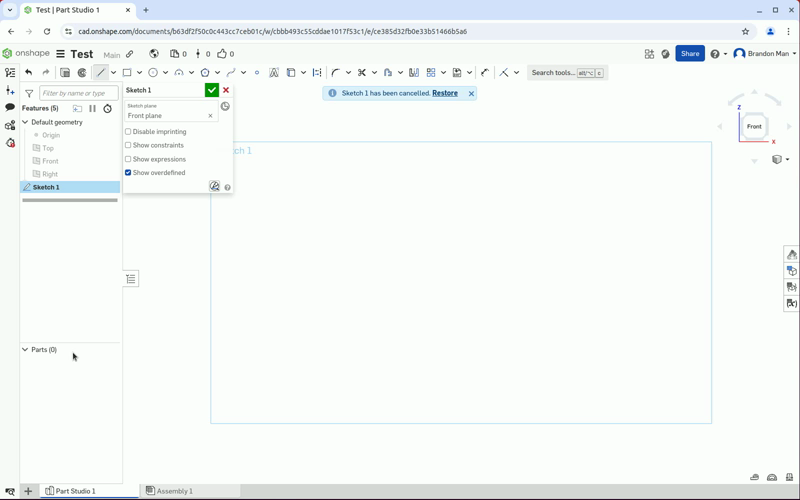
mouse_move(460, 282)
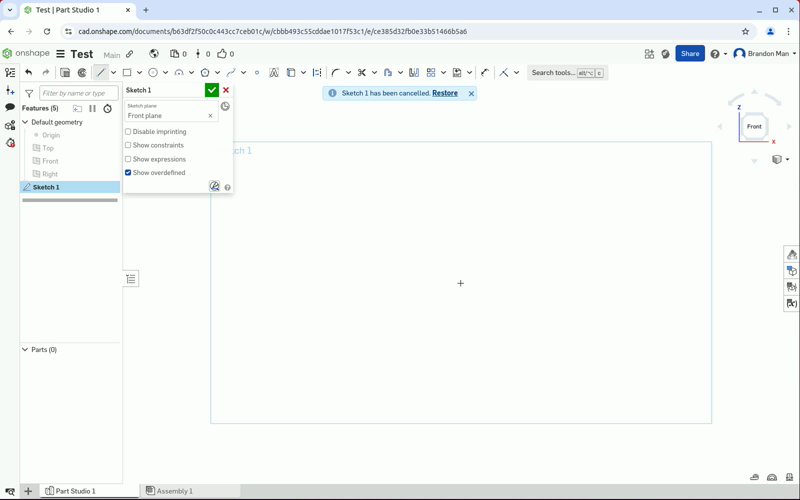
click(460, 282)
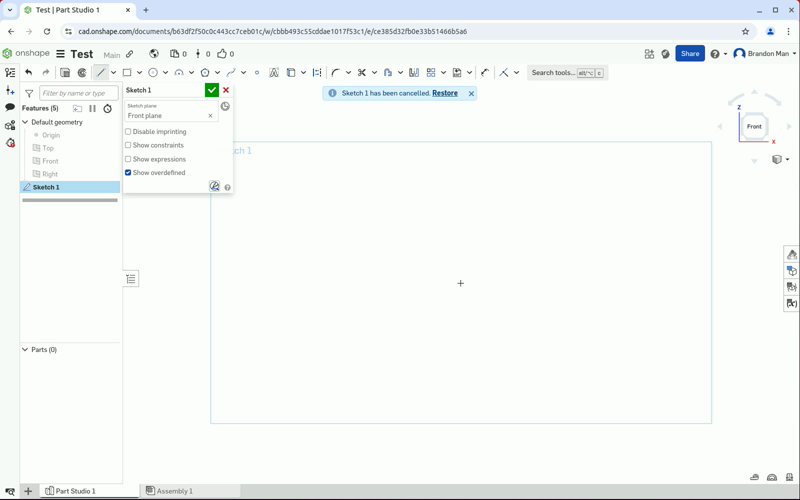
key_up(shift)
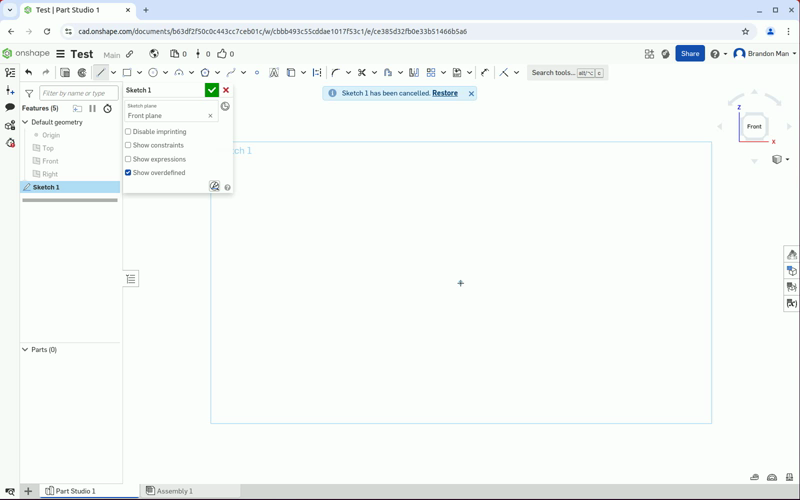
key_down(shift)
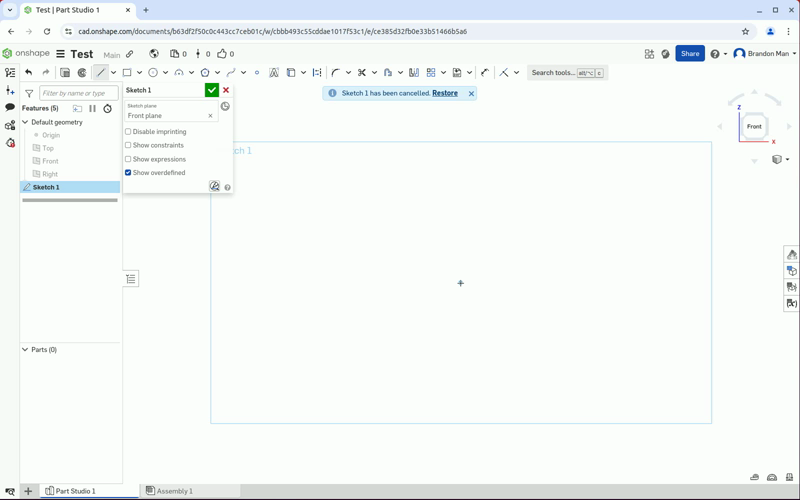
mouse_move(490, 282)
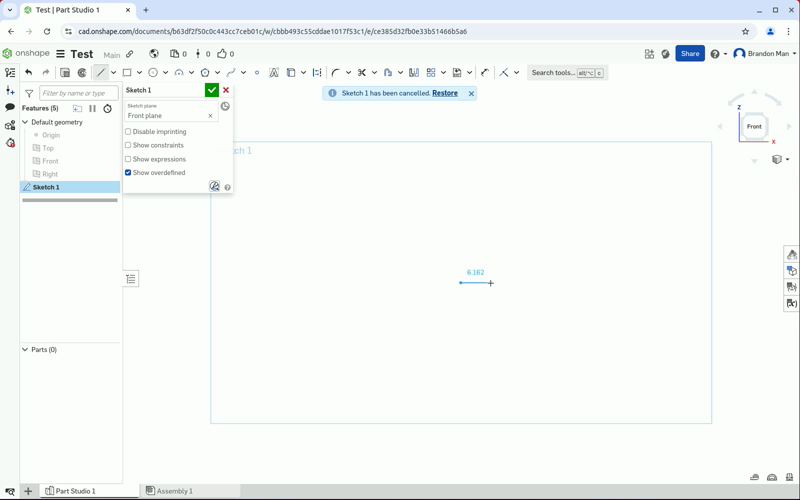
mouse_move(461, 282)
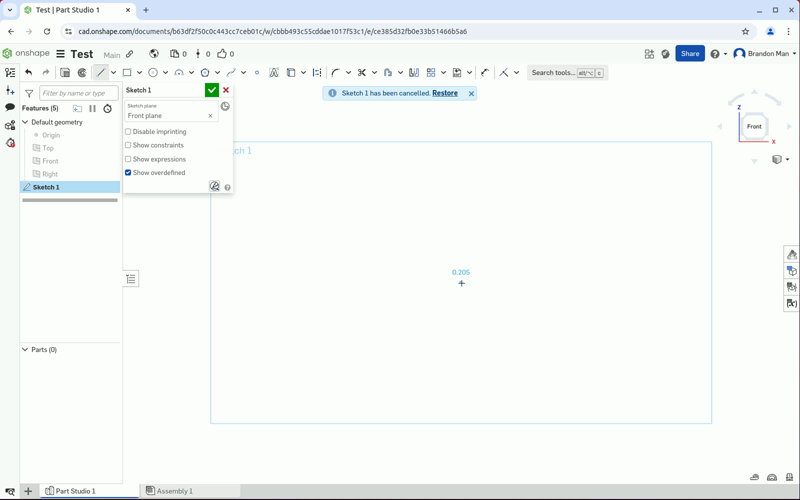
scroll(6)
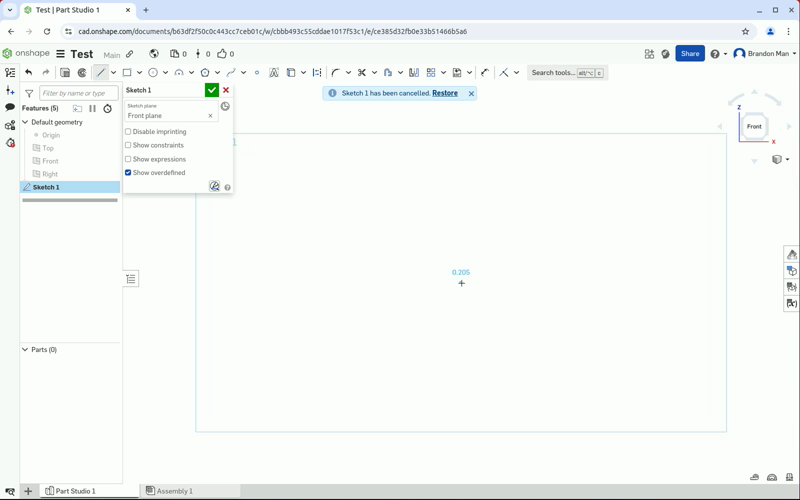
scroll(6)
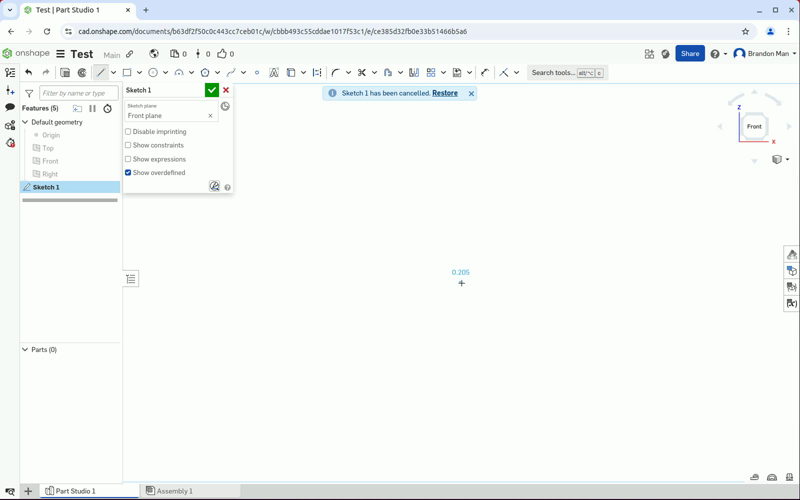
scroll(6)
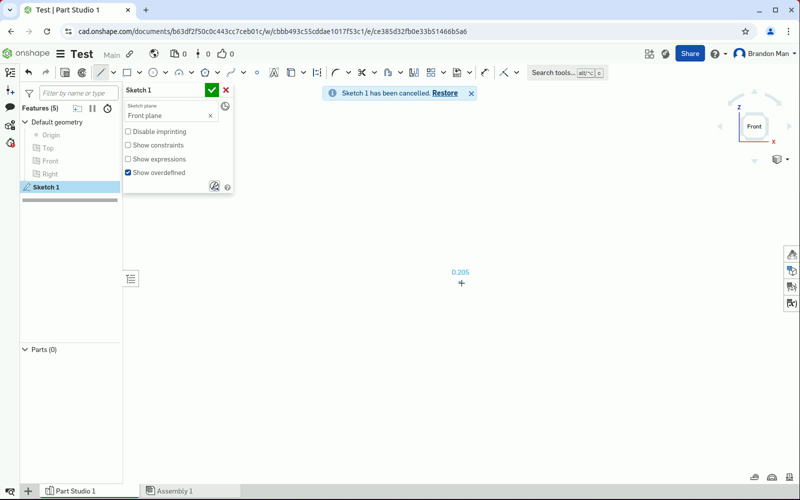
scroll(6)
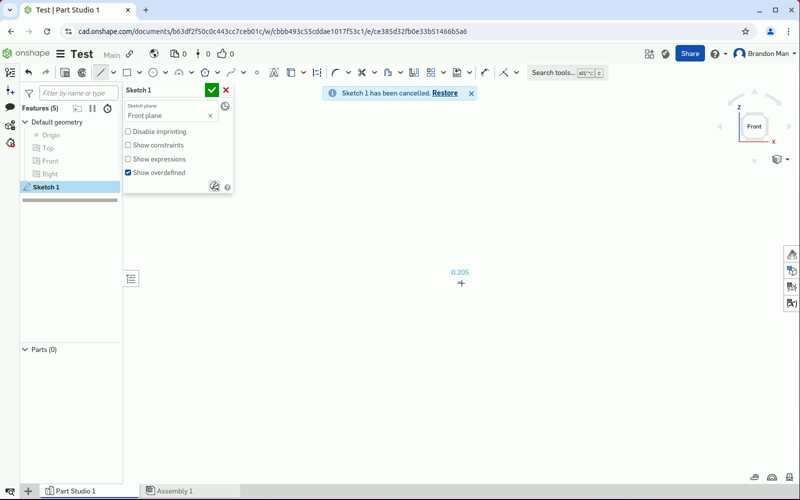
scroll(6)
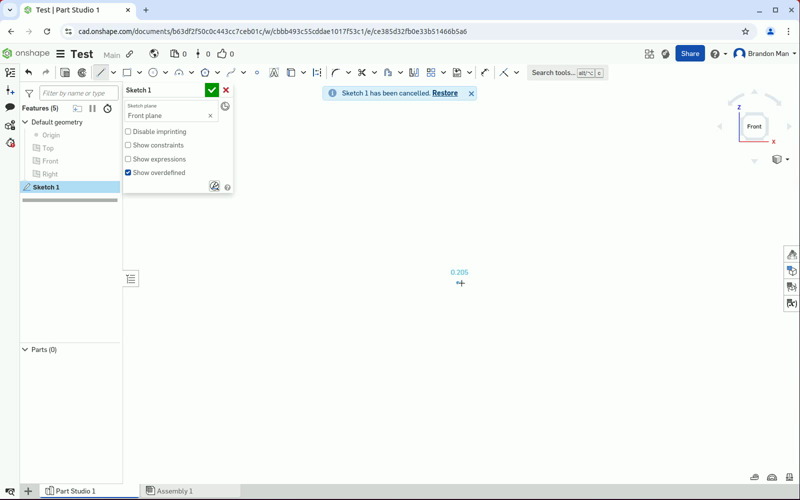
scroll(6)
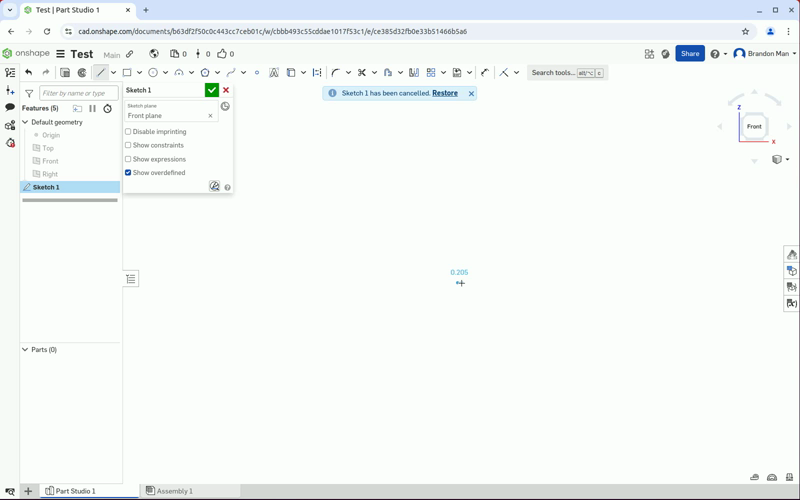
scroll(6)
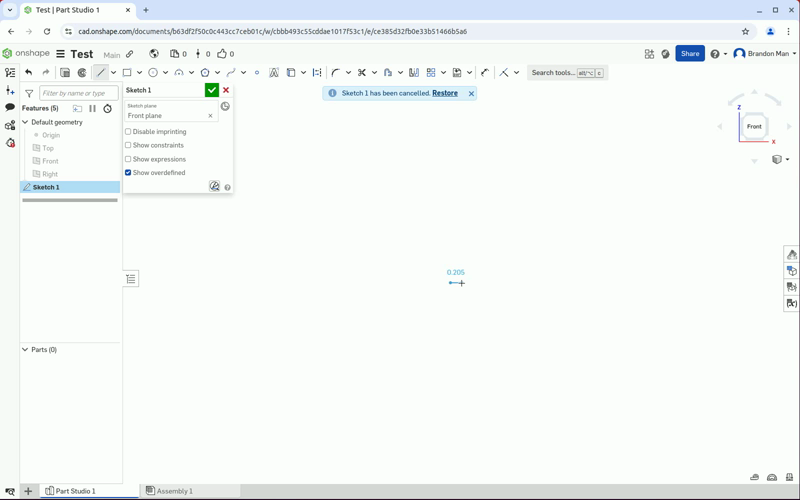
click(461, 282)
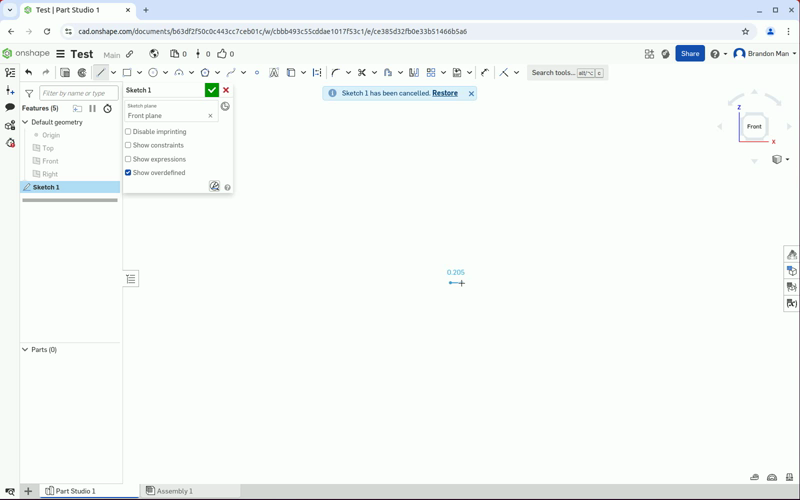
scroll(-6)
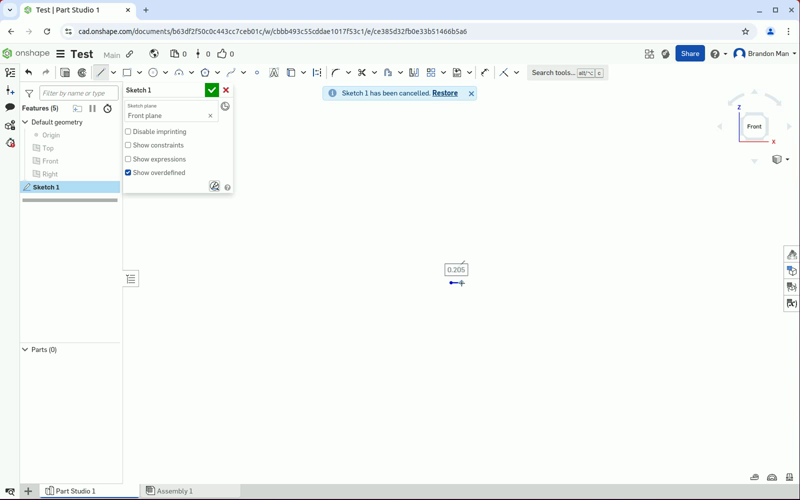
scroll(-6)
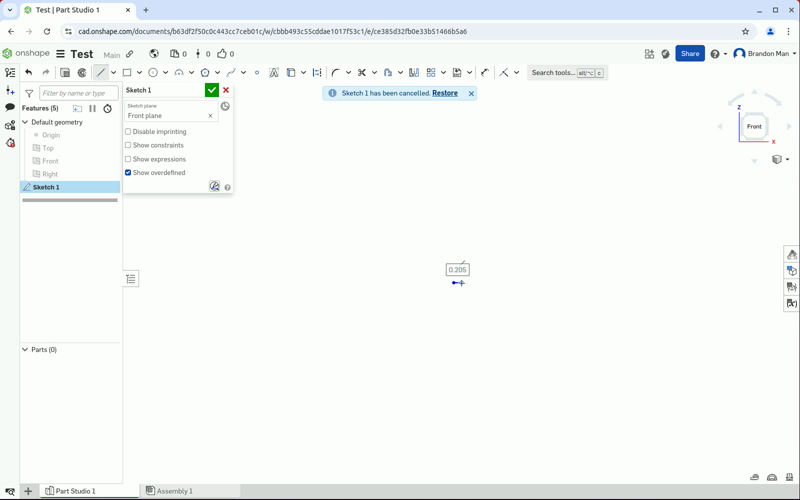
scroll(-6)
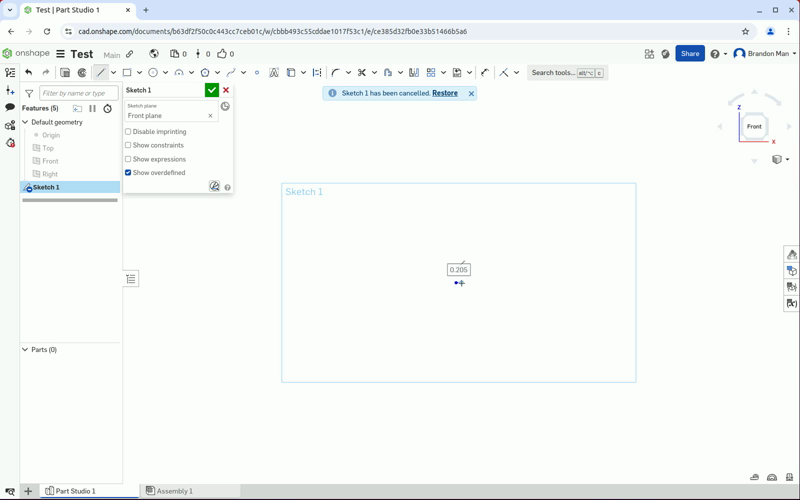
scroll(-6)
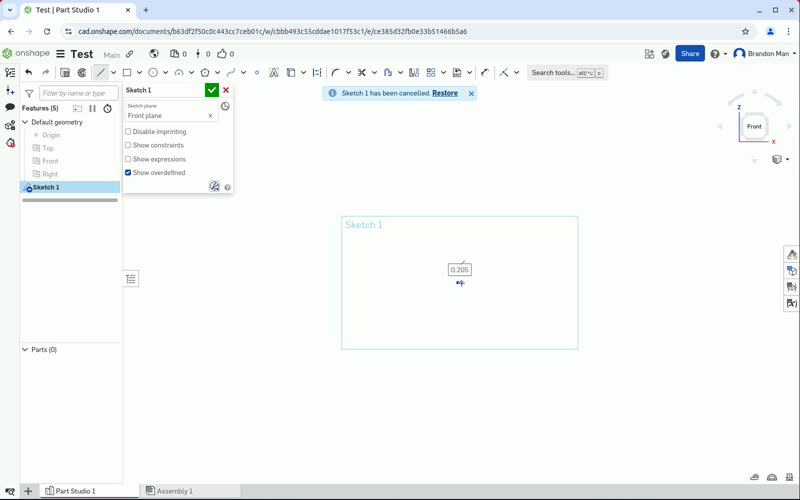
scroll(-6)
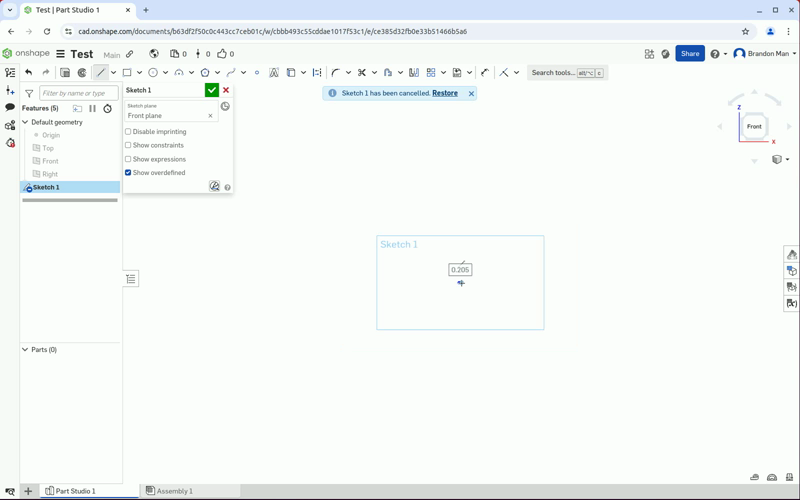
scroll(-6)
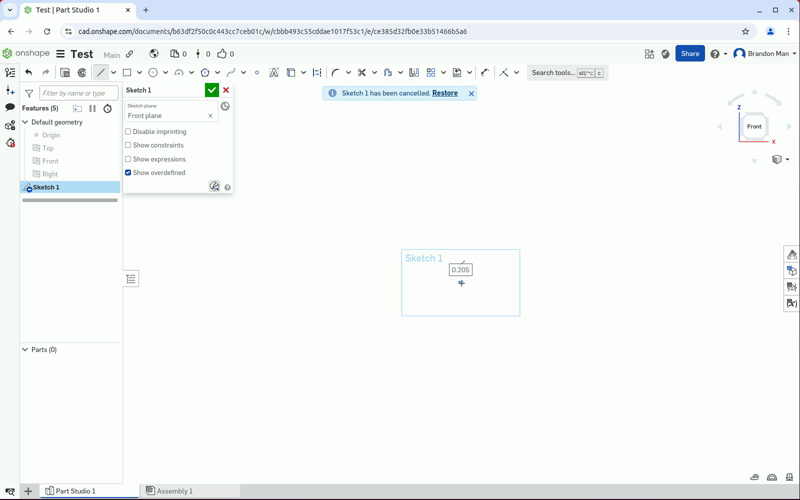
scroll(-6)
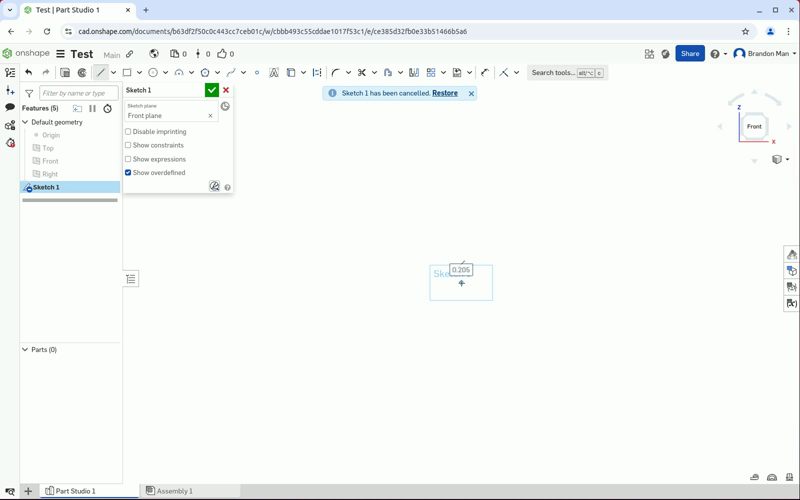
key_up(shift)
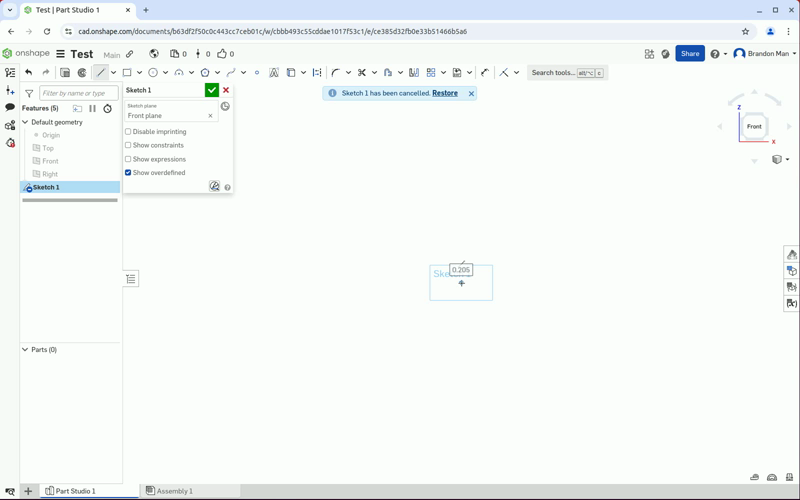
key_down(shift)
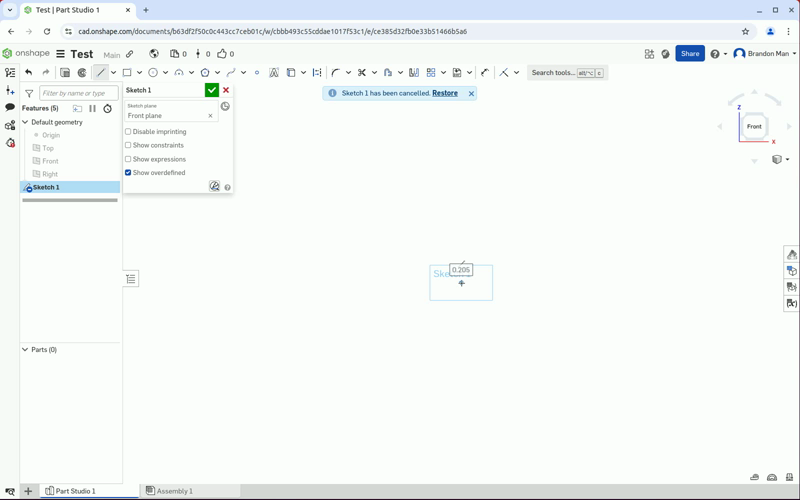
mouse_move(492, 282)
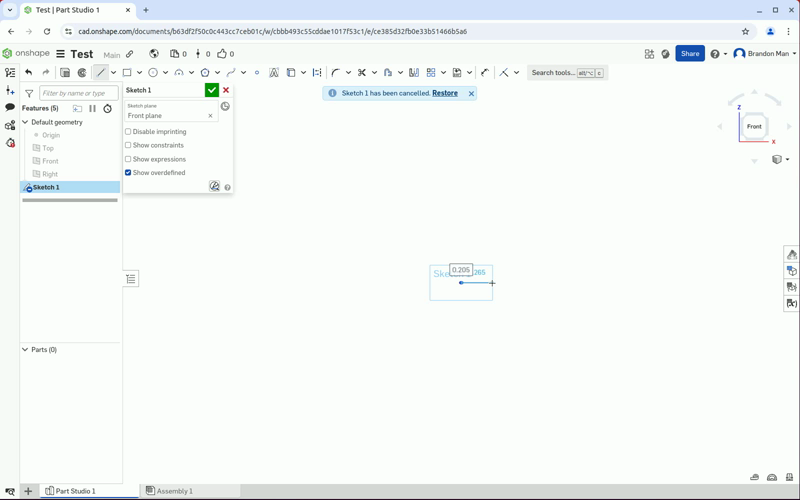
mouse_move(461, 278)
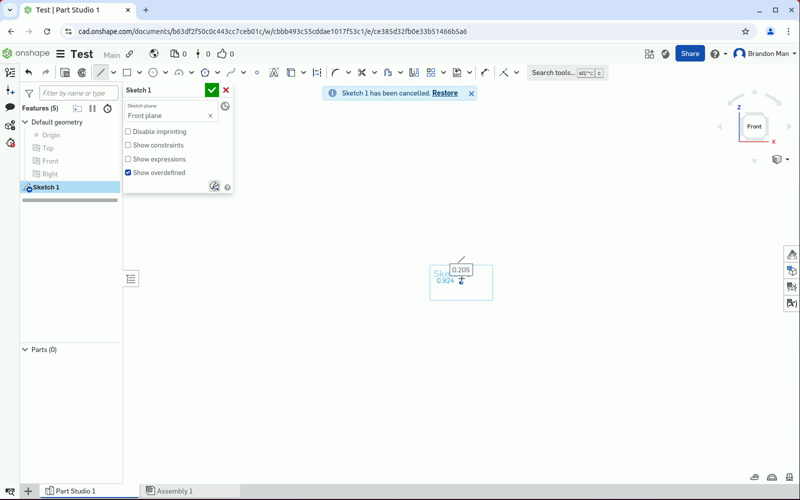
scroll(6)
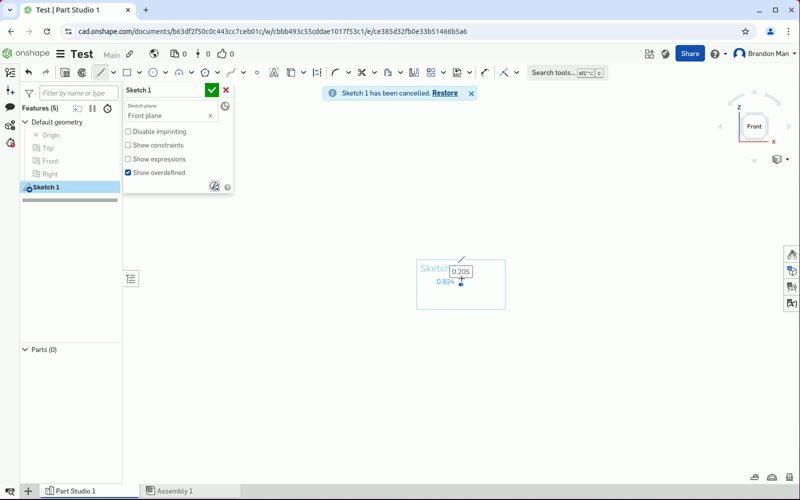
scroll(6)
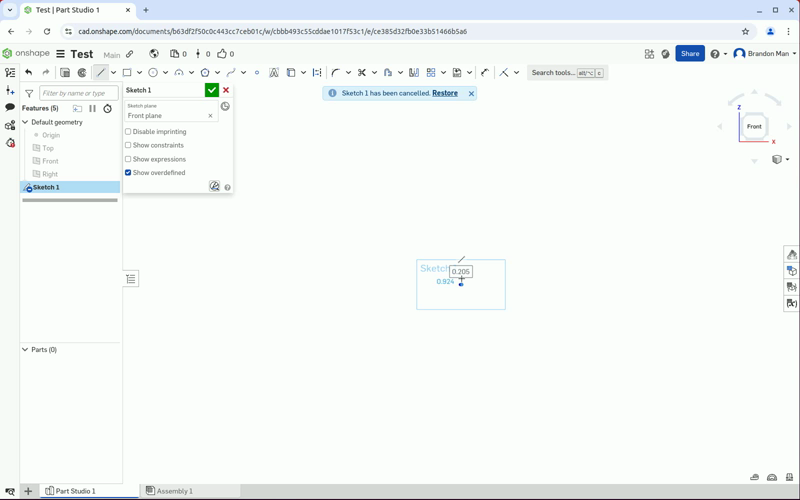
scroll(6)
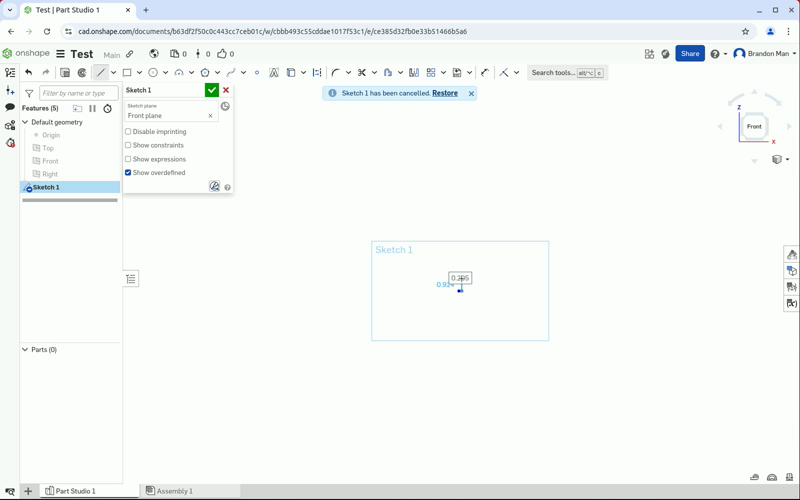
scroll(6)
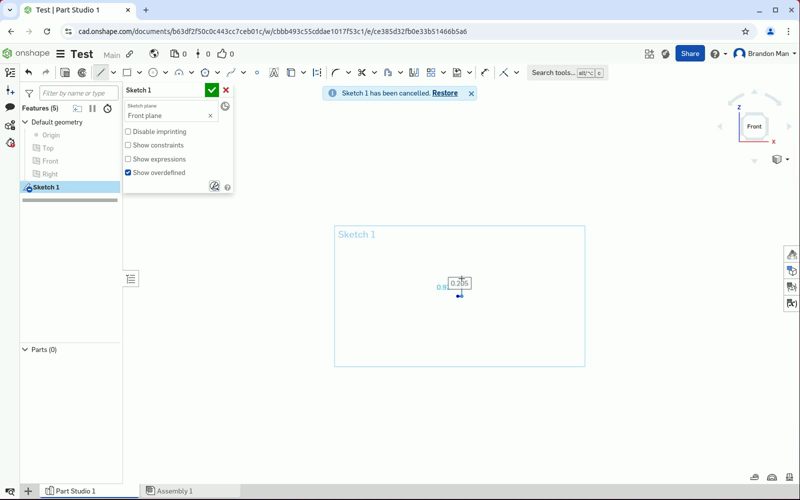
scroll(6)
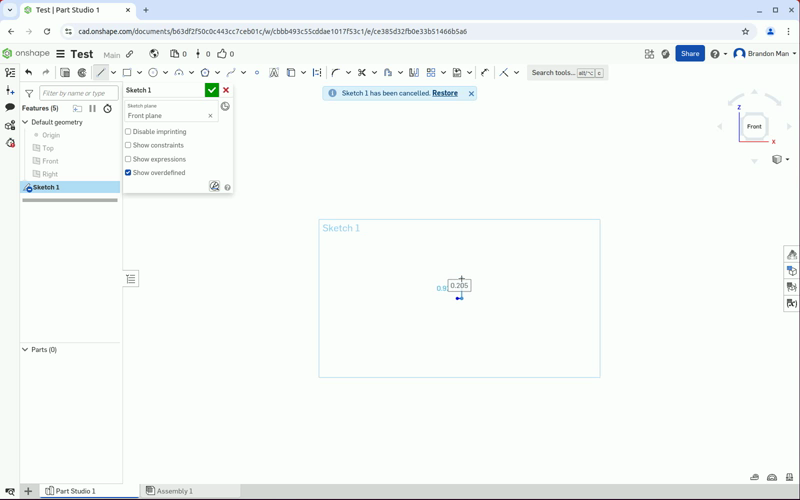
scroll(6)
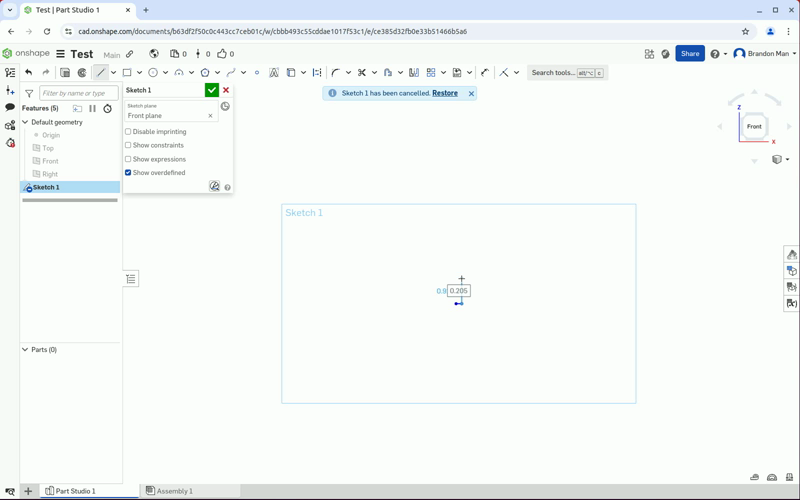
scroll(6)
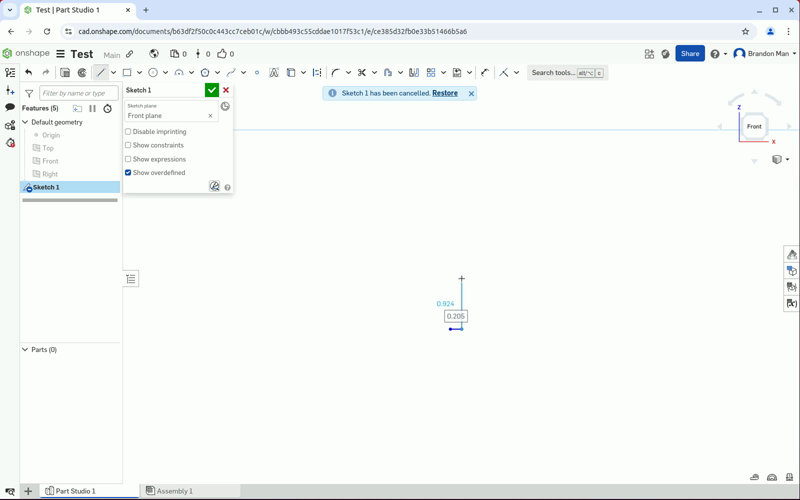
click(461, 278)
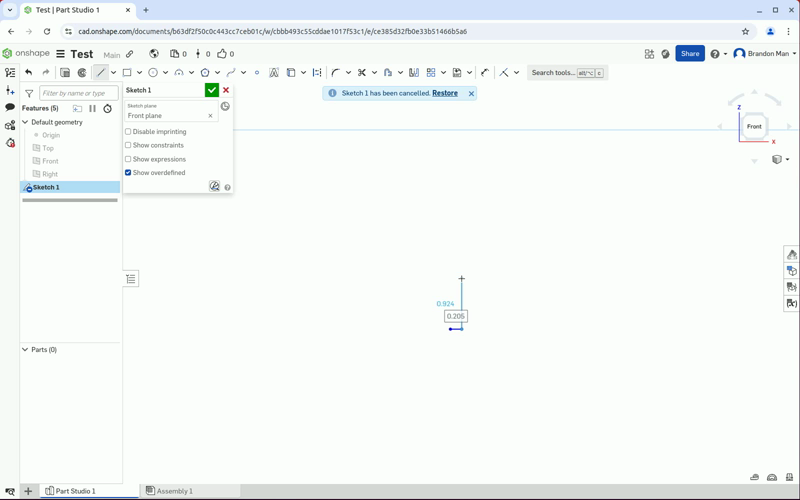
scroll(-6)
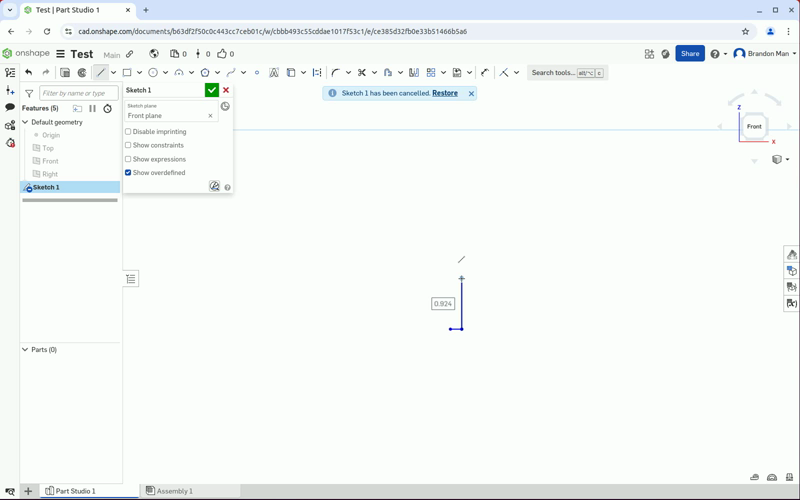
scroll(-6)
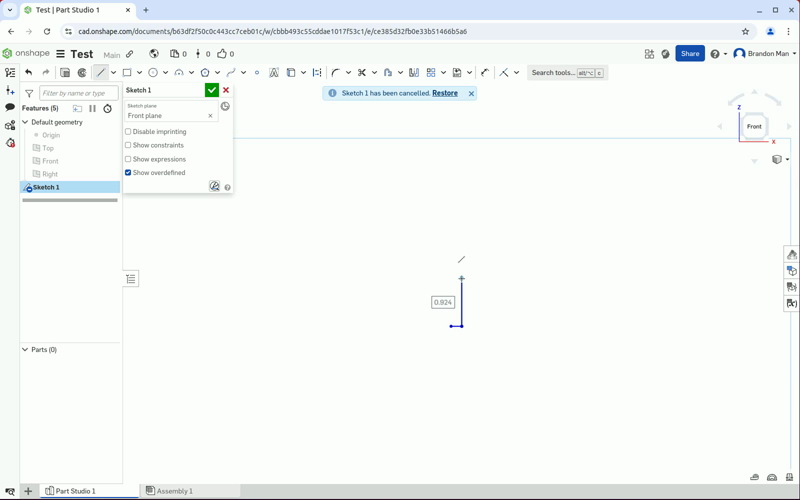
scroll(-6)
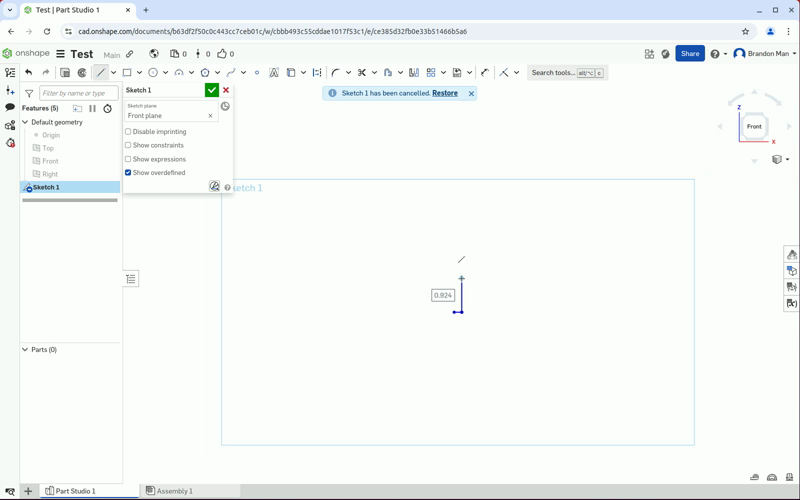
scroll(-6)
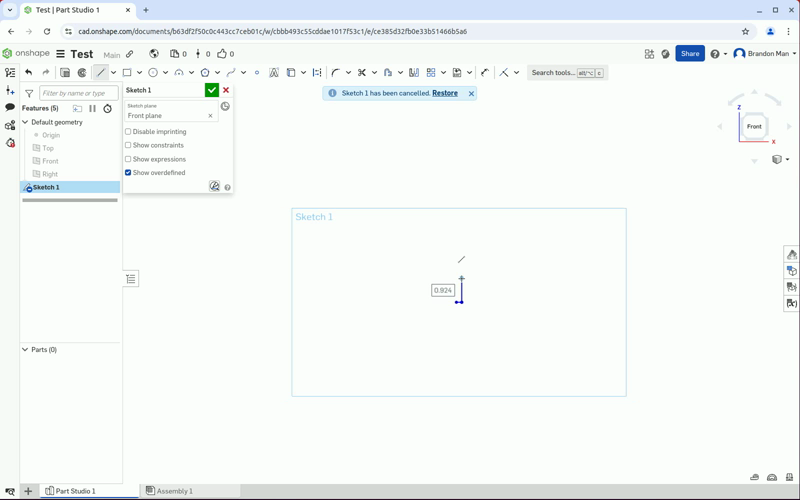
scroll(-6)
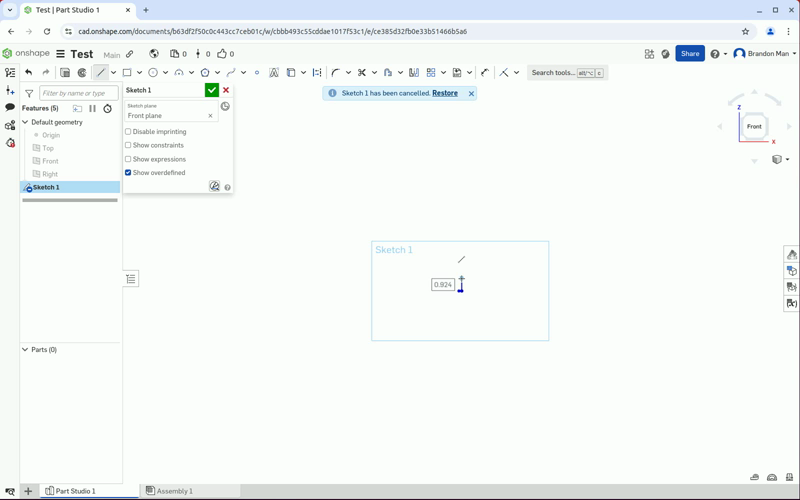
scroll(-6)
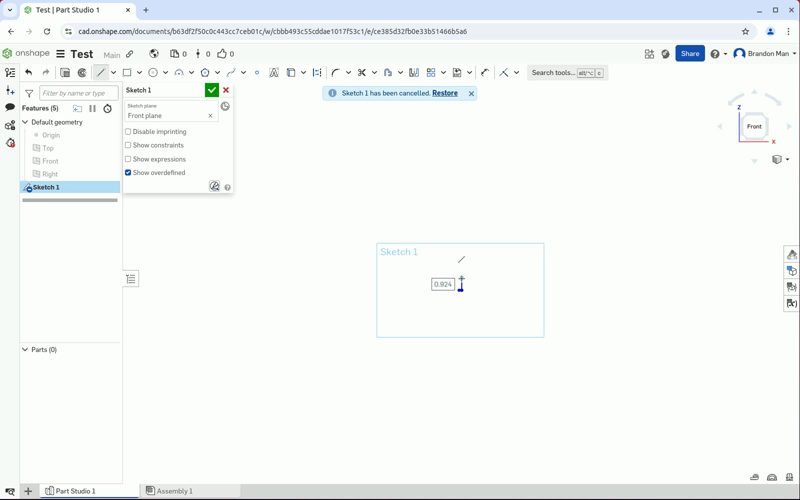
scroll(-6)
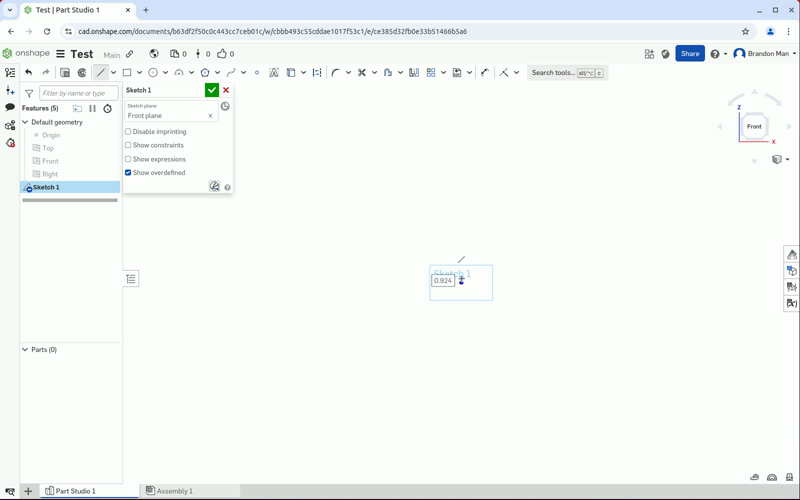
key_up(shift)
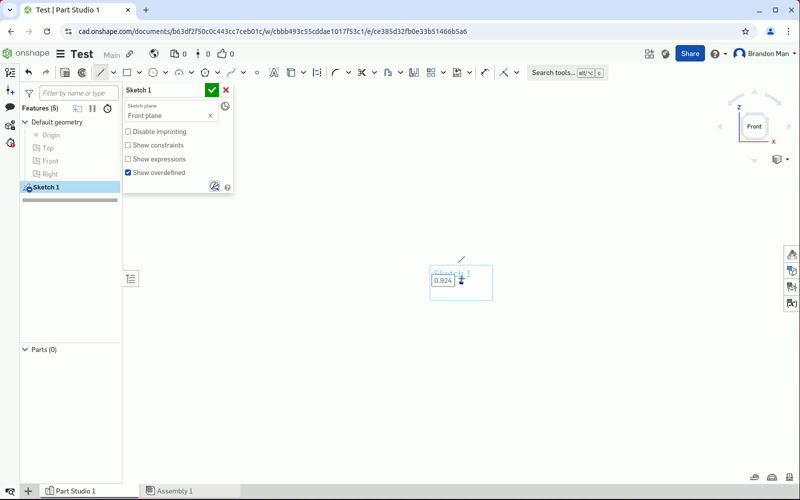
key_down(shift)
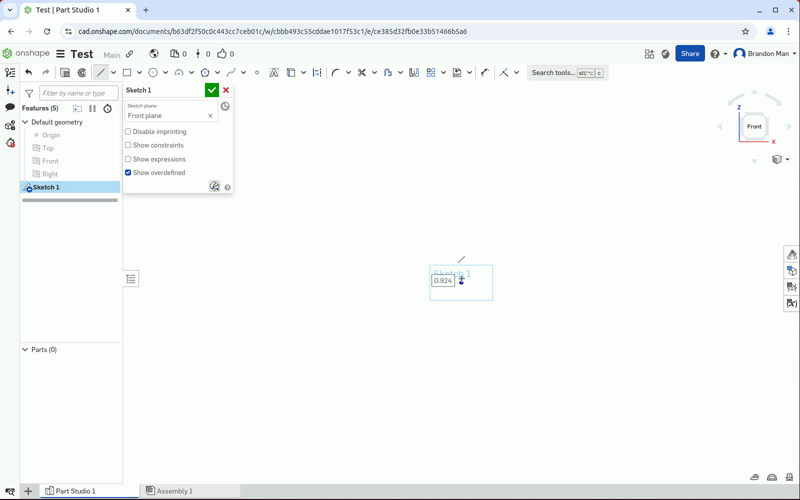
mouse_move(492, 278)
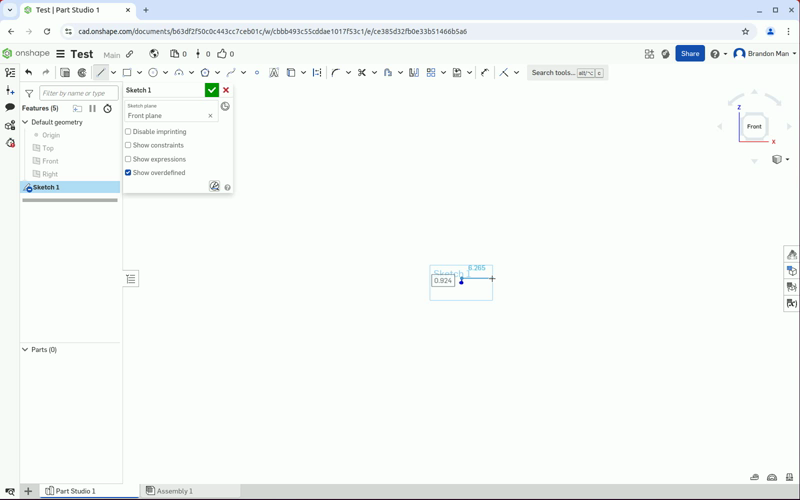
mouse_move(460, 278)
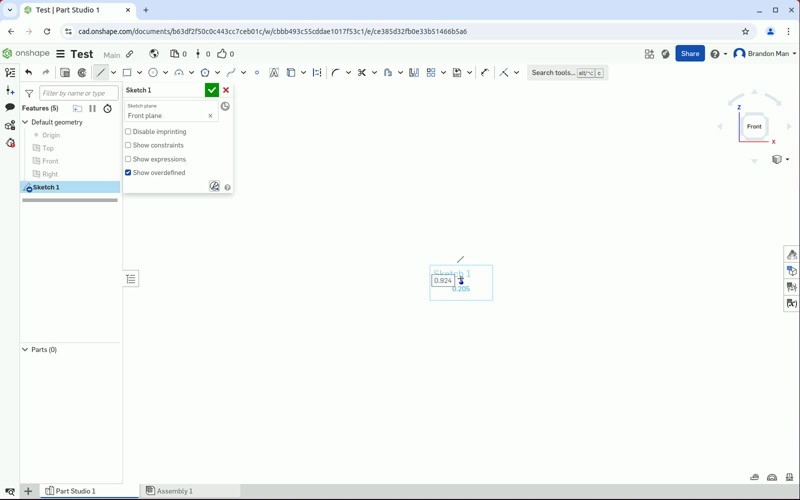
scroll(6)
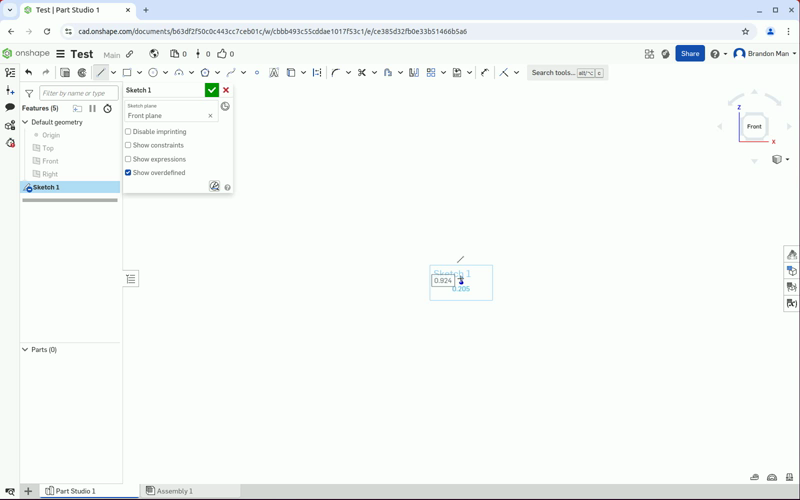
scroll(6)
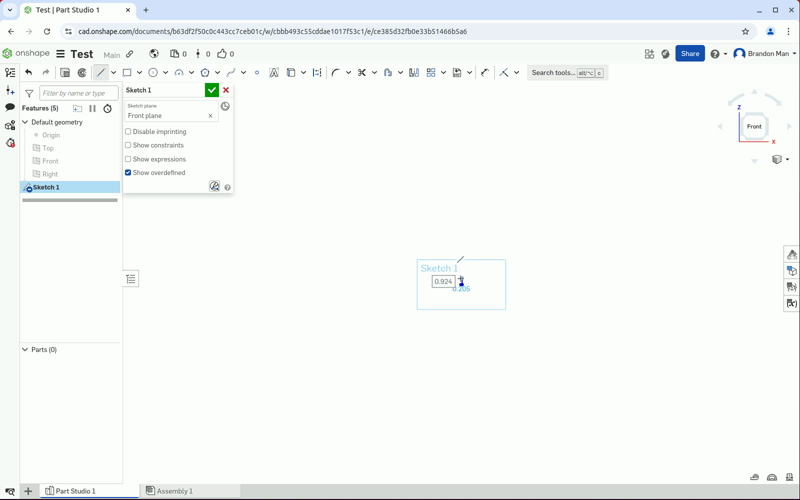
scroll(6)
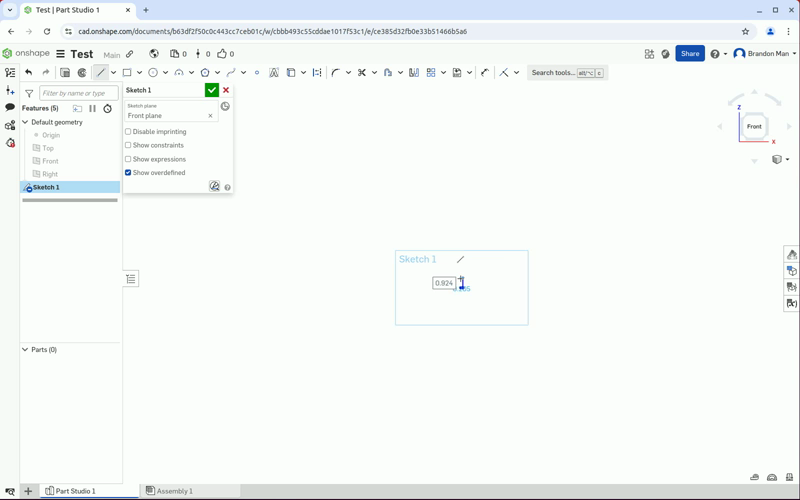
scroll(6)
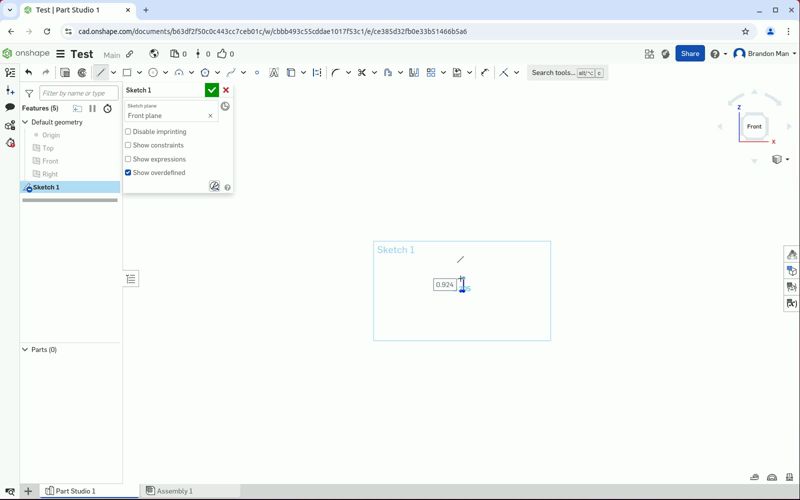
scroll(6)
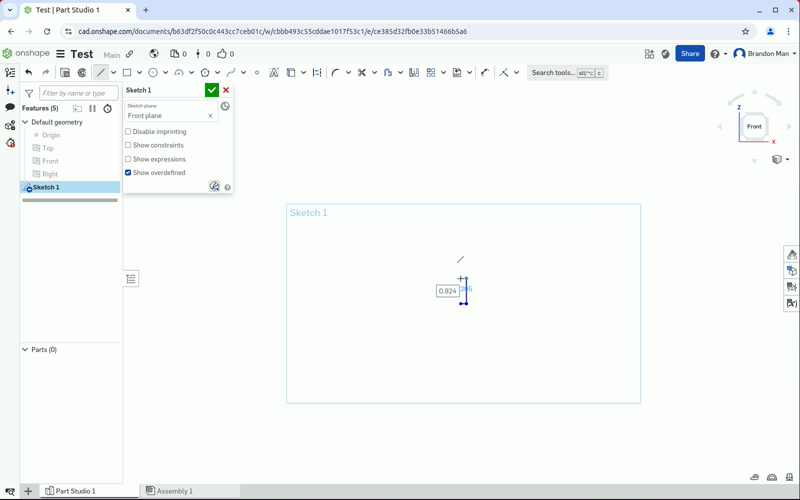
scroll(6)
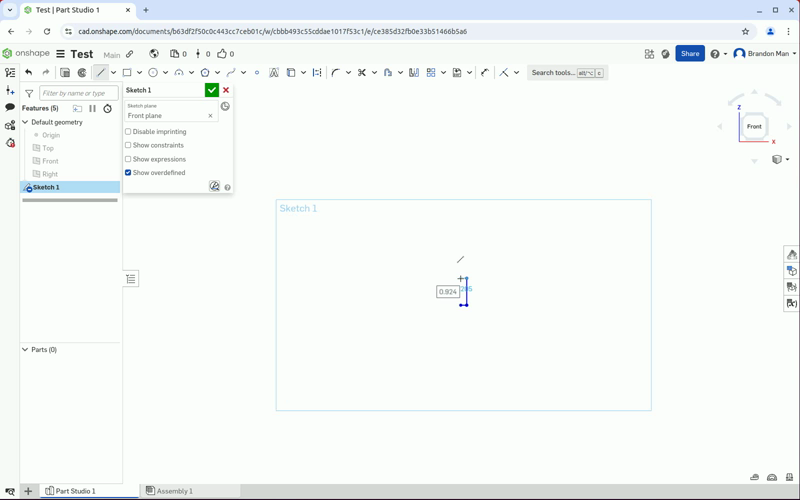
scroll(6)
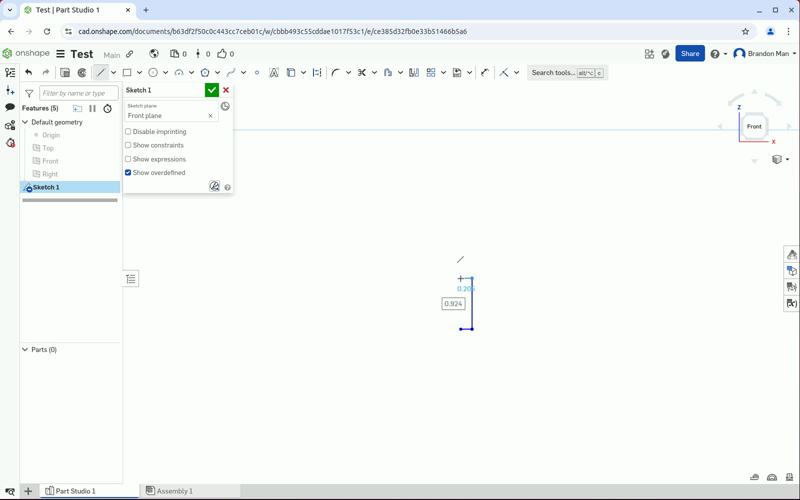
click(460, 278)
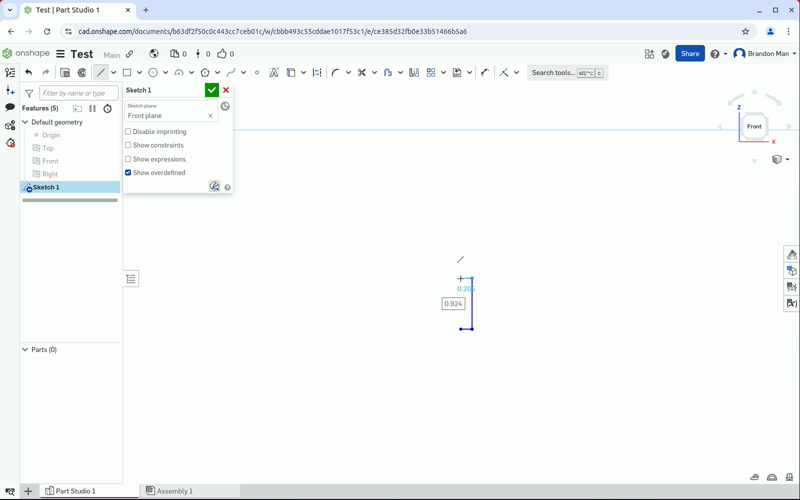
scroll(-6)
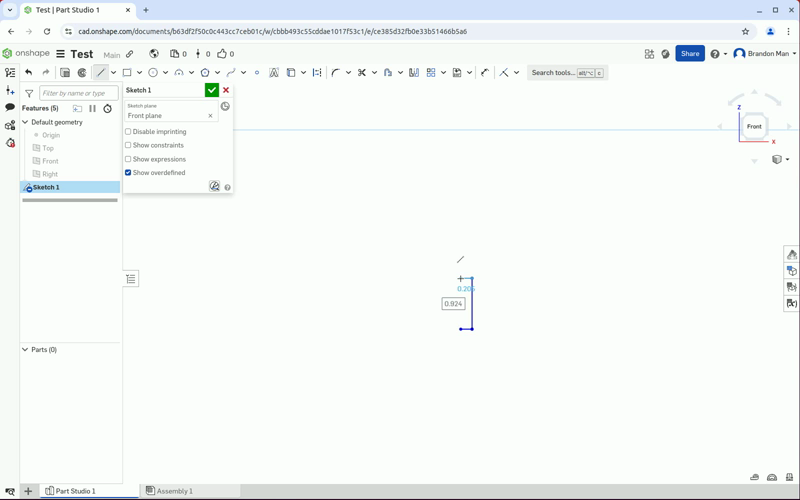
scroll(-6)
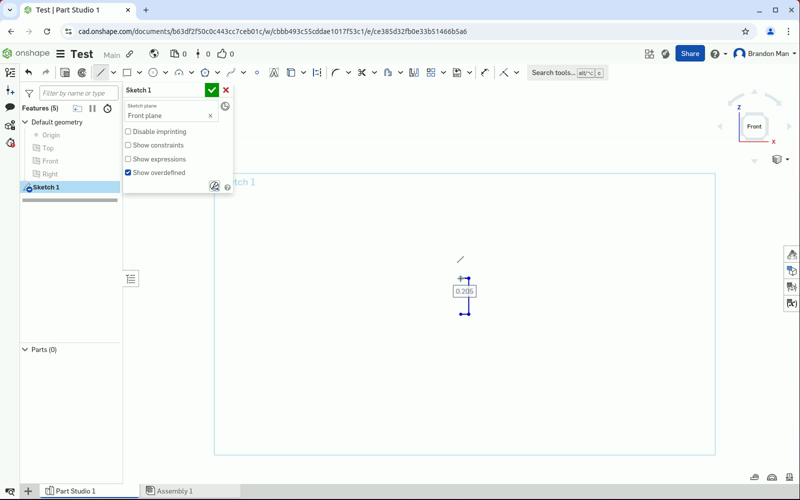
scroll(-6)
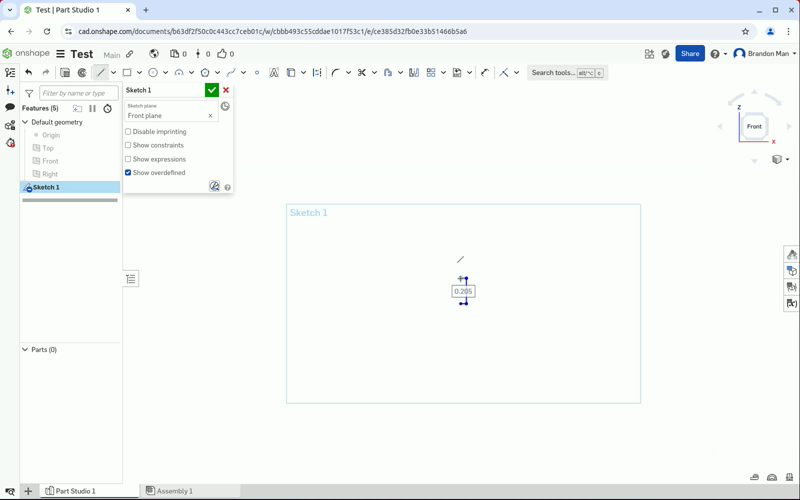
scroll(-6)
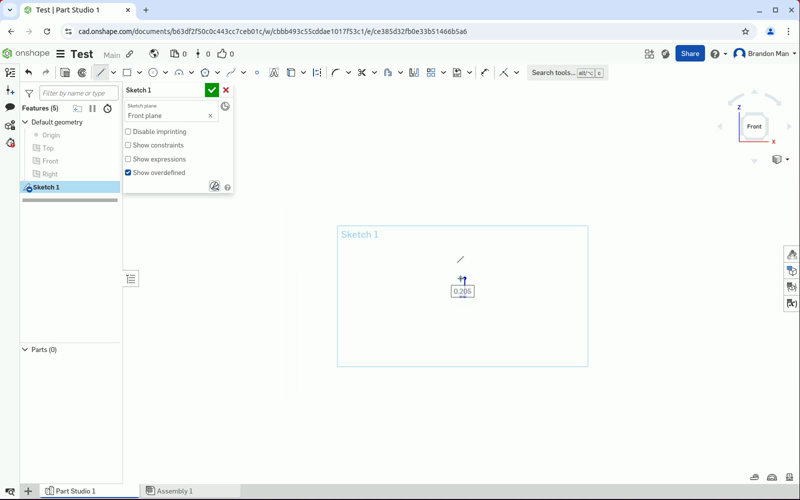
scroll(-6)
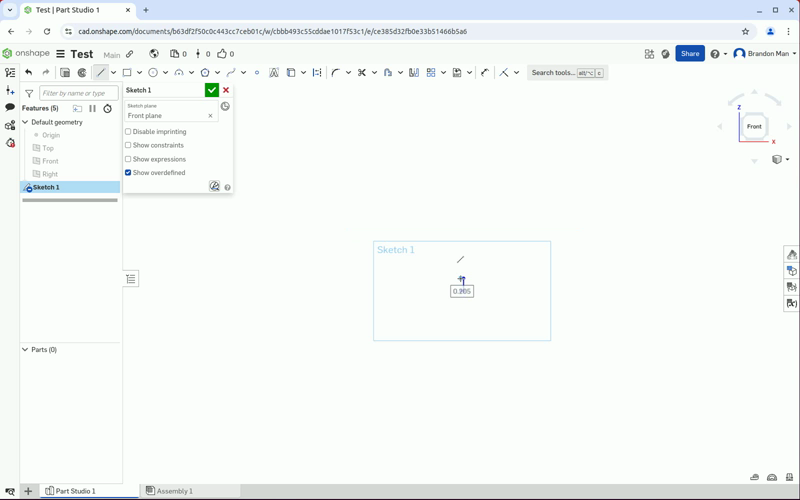
scroll(-6)
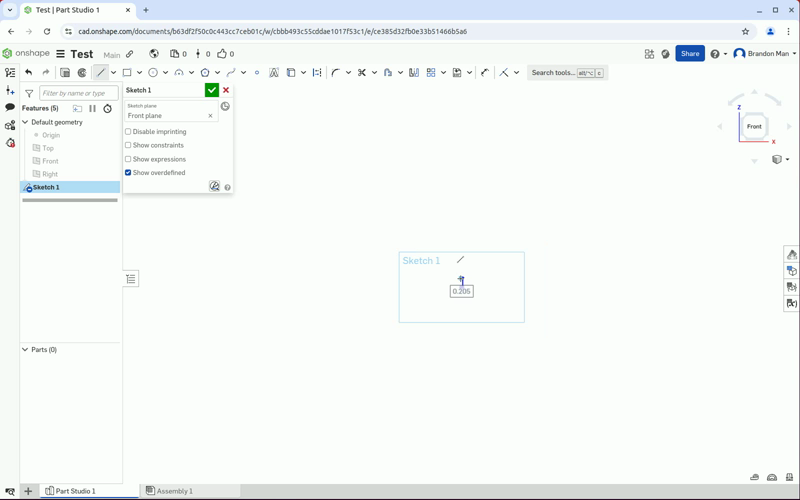
scroll(-6)
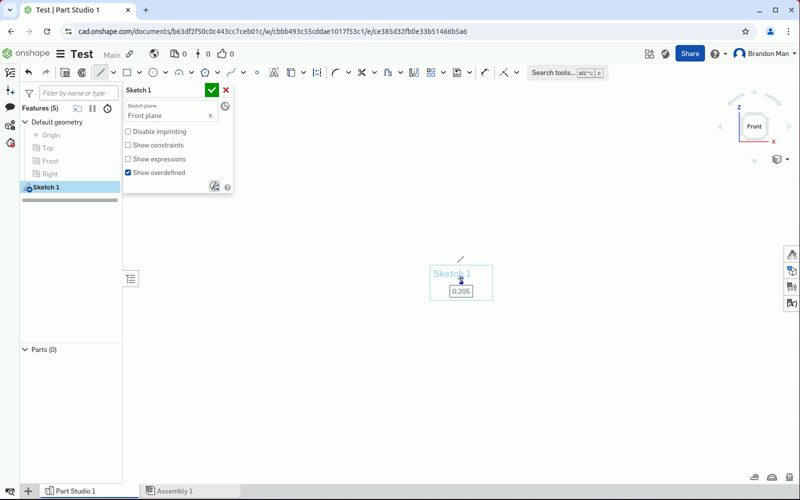
key_up(shift)
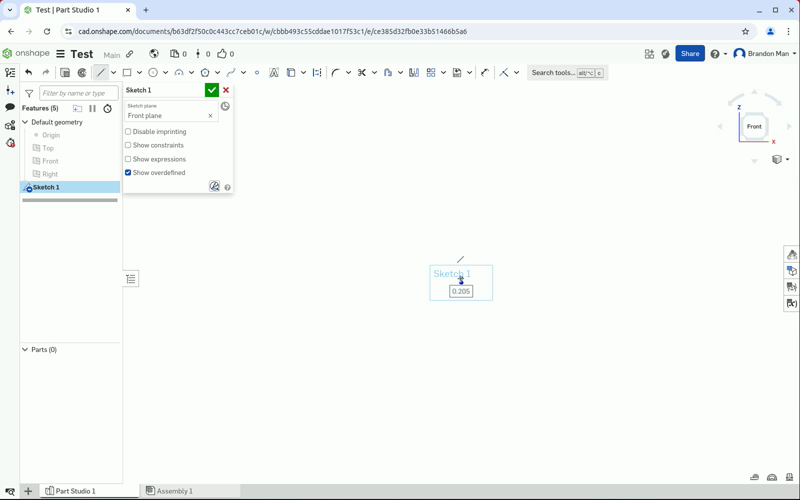
mouse_move(490, 278)
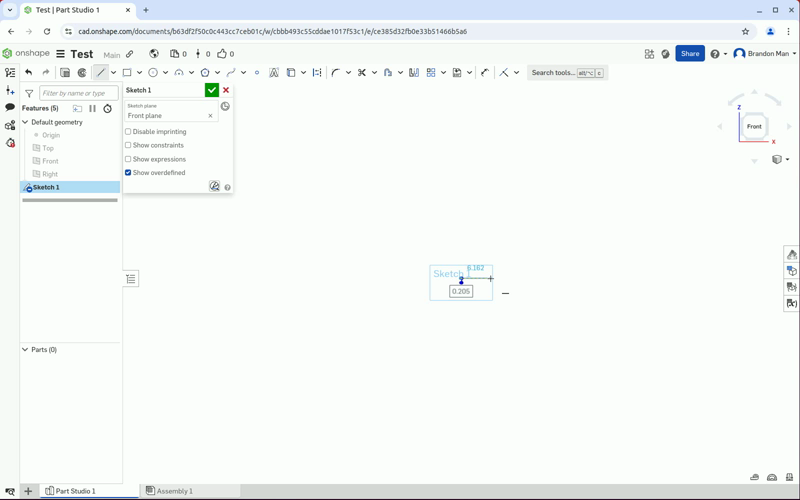
key_down(shift)
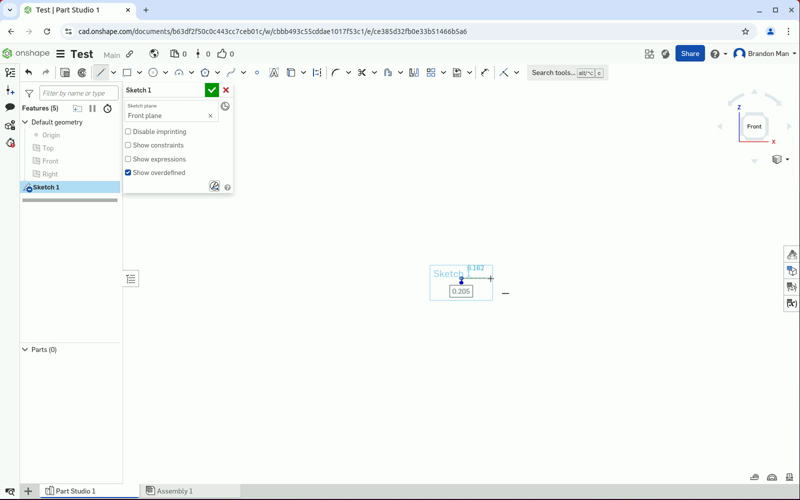
mouse_move(460, 282)
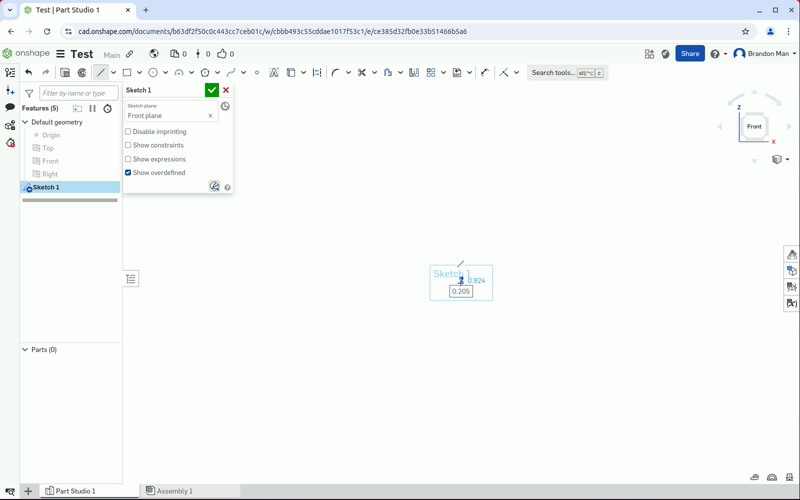
scroll(6)
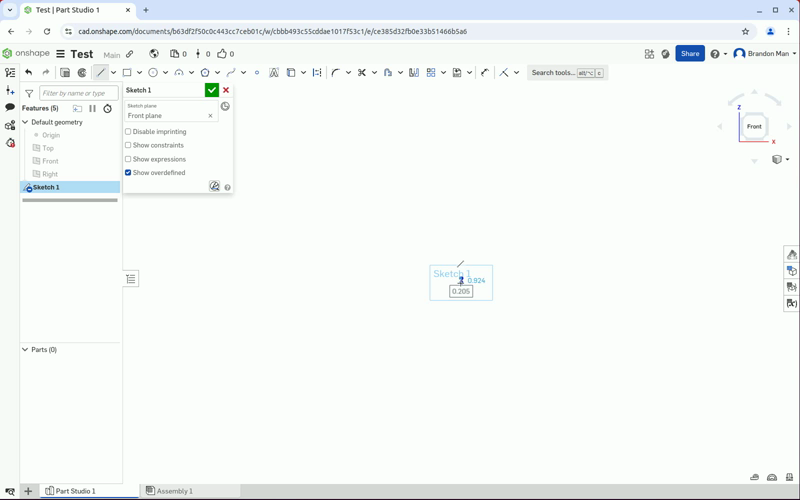
scroll(6)
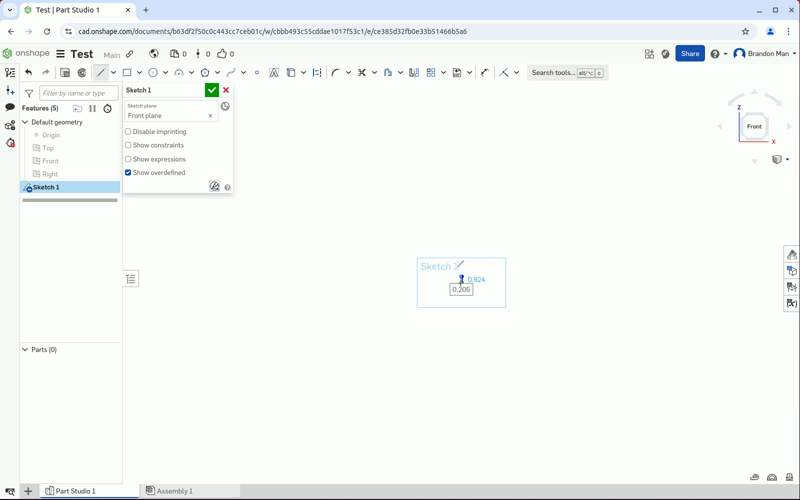
scroll(6)
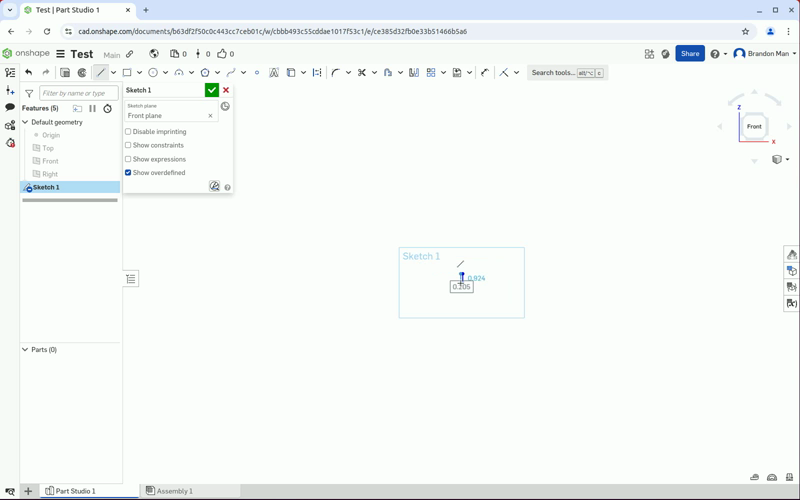
scroll(6)
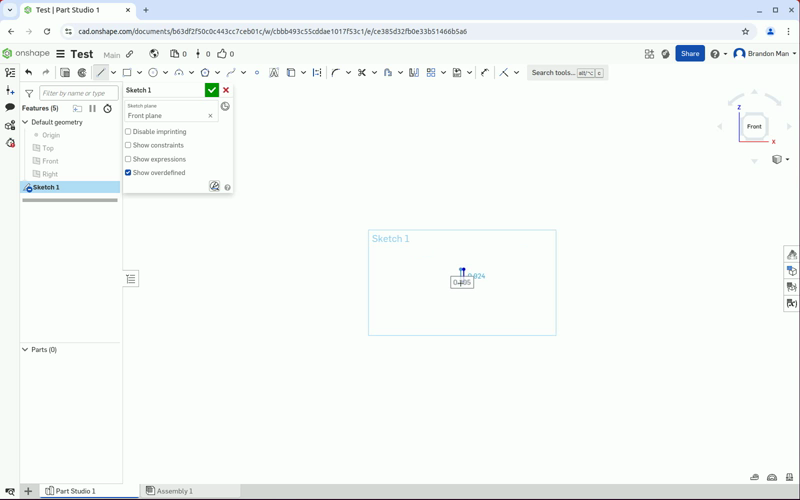
scroll(6)
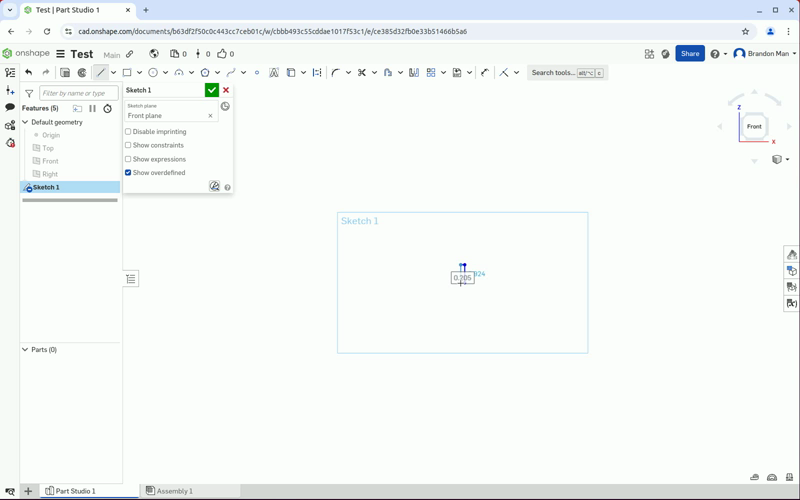
scroll(6)
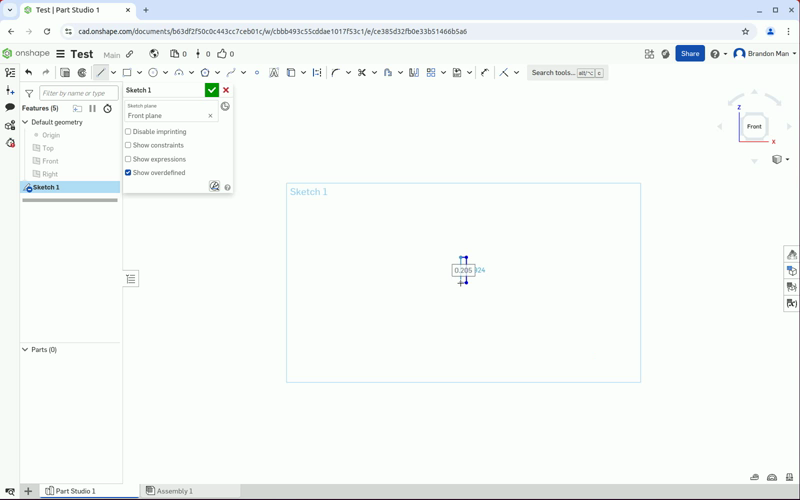
scroll(6)
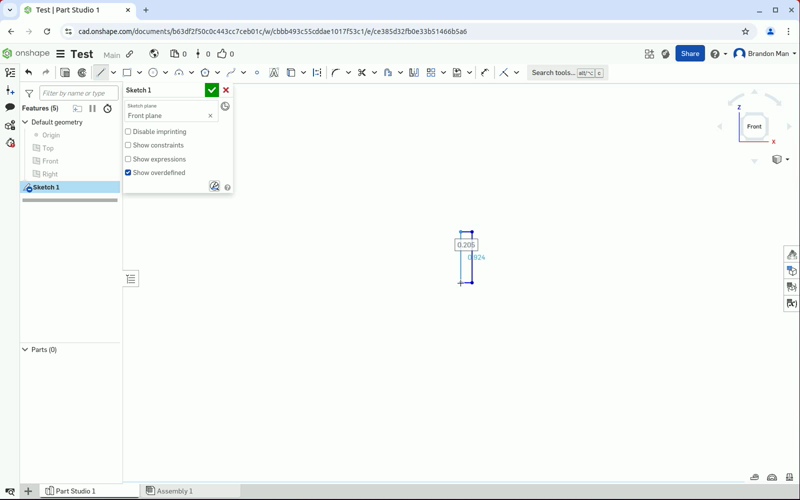
key_up(shift)
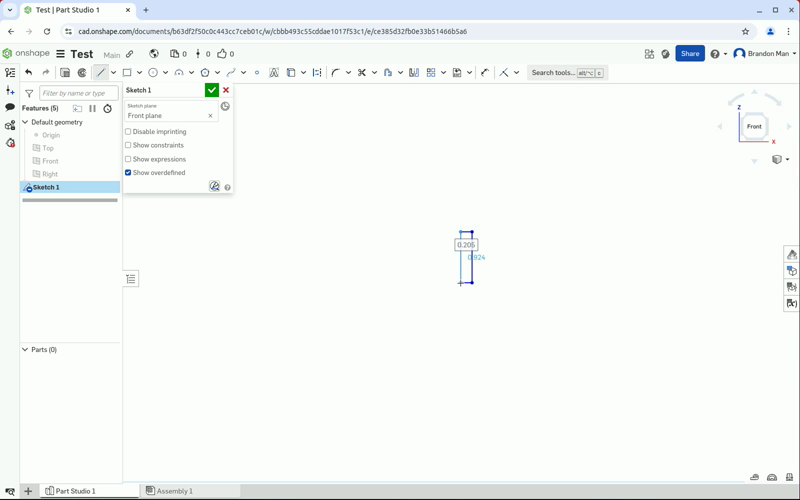
click(460, 282)
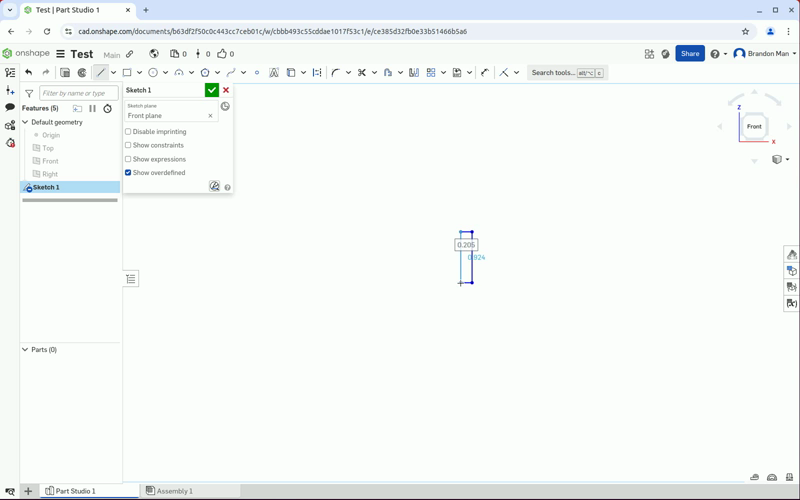
scroll(-6)
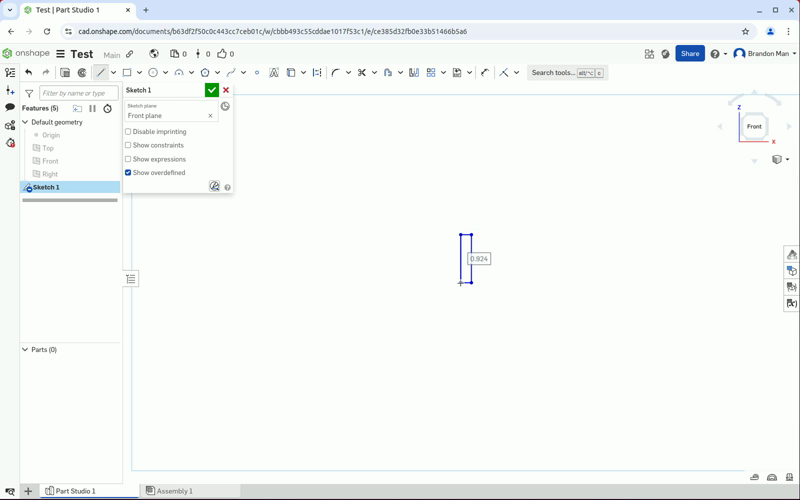
scroll(-6)
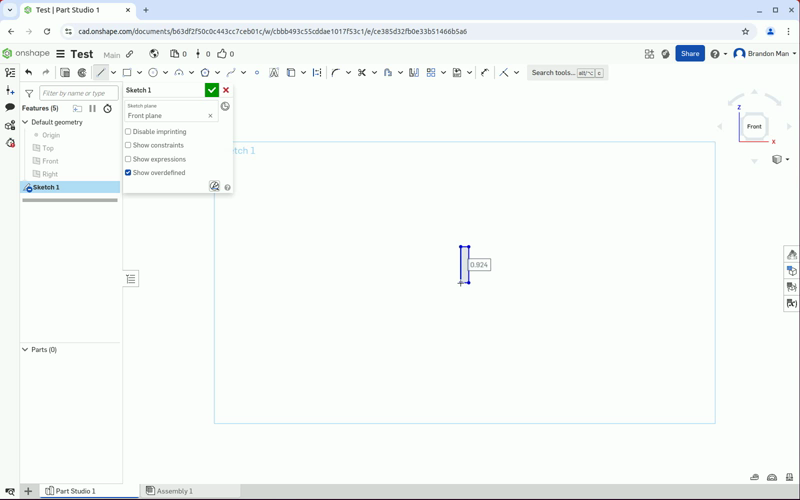
scroll(-6)
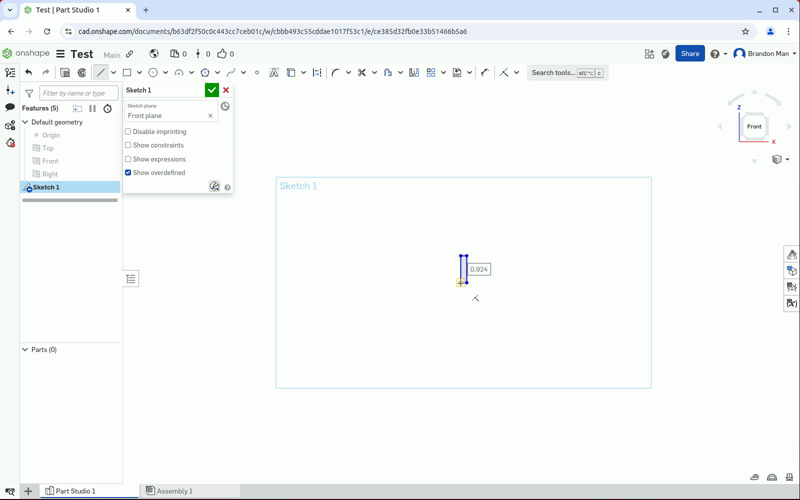
scroll(-6)
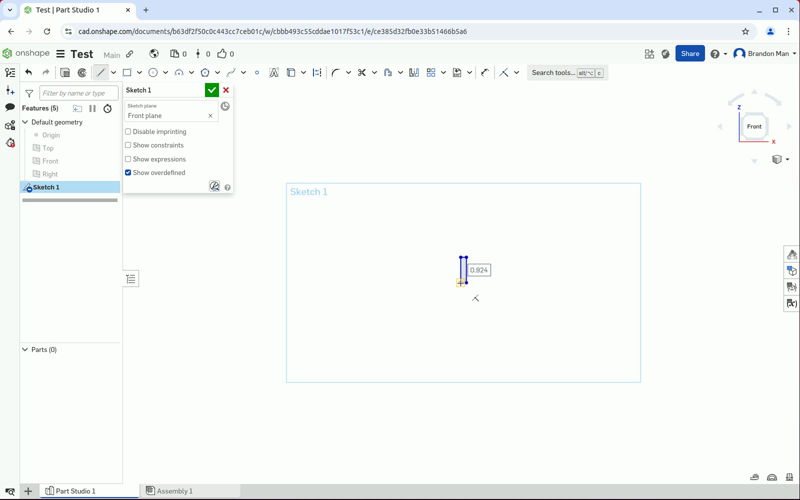
scroll(-6)
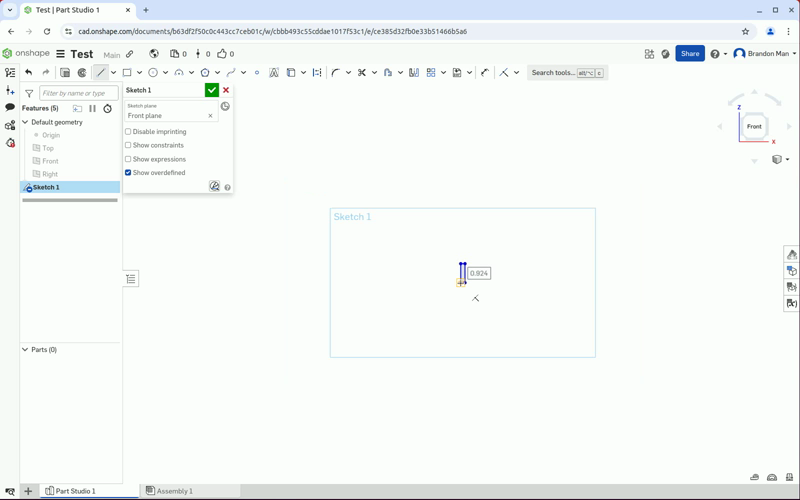
scroll(-6)
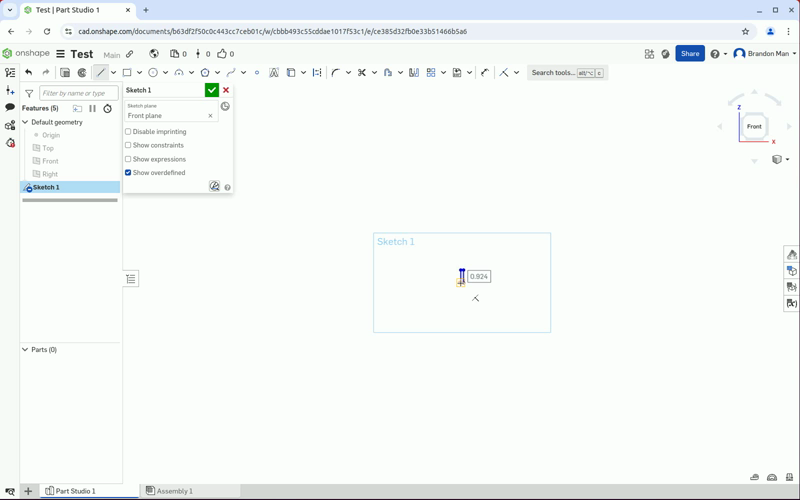
scroll(-6)
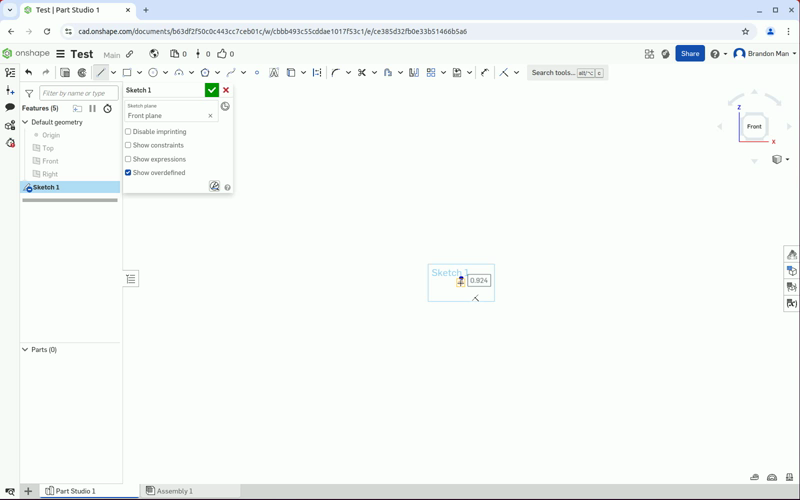
key(esc)
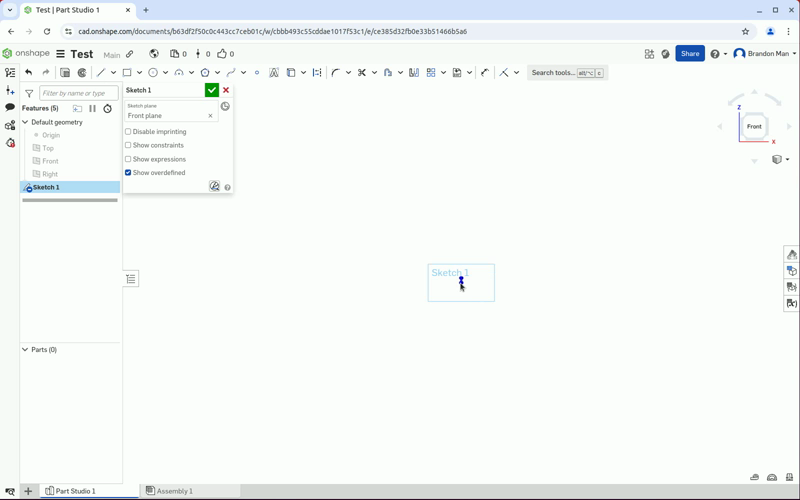
mouse_move(461, 281)
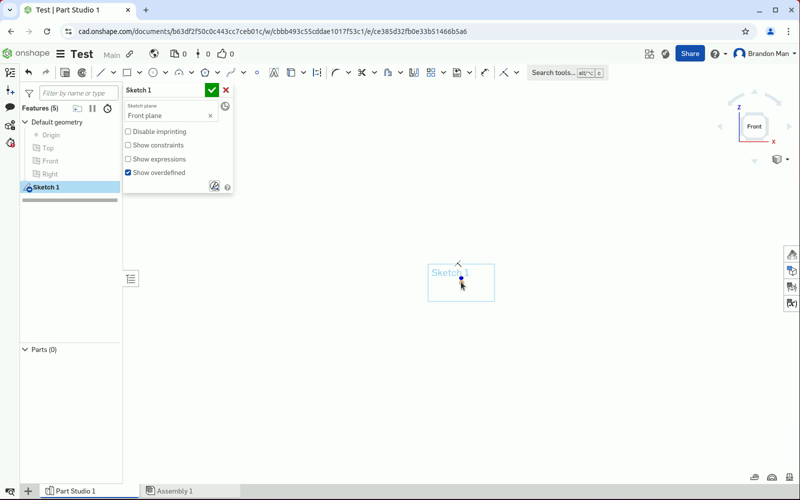
scroll(6)
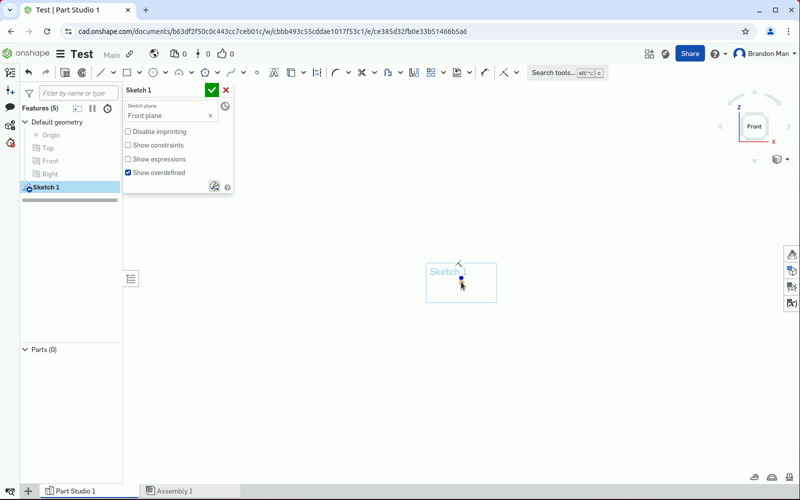
scroll(6)
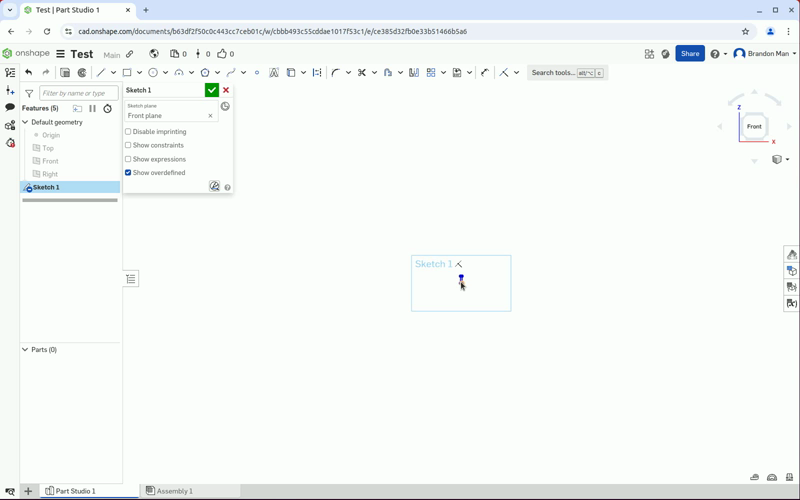
scroll(6)
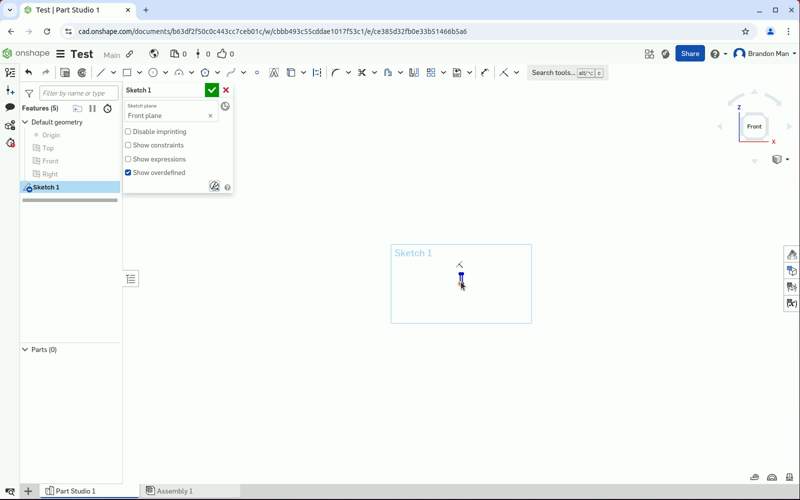
scroll(6)
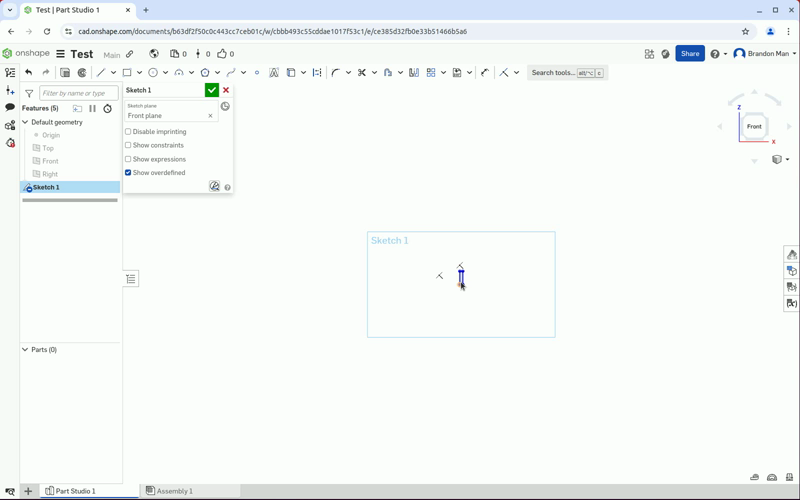
scroll(6)
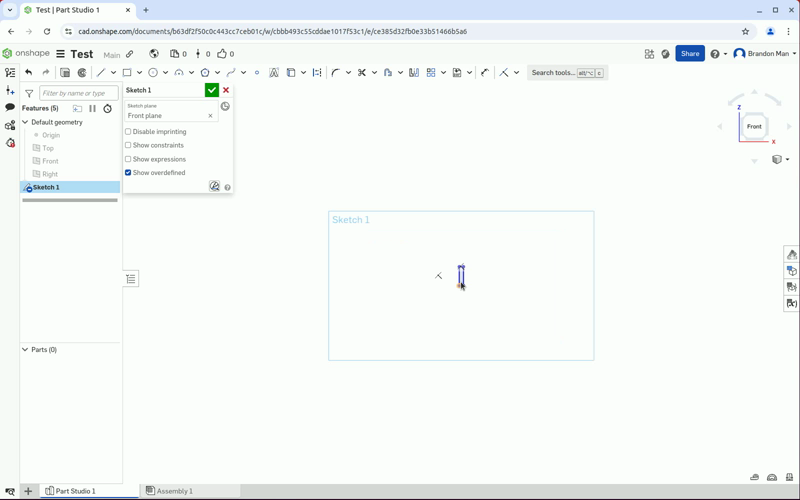
scroll(6)
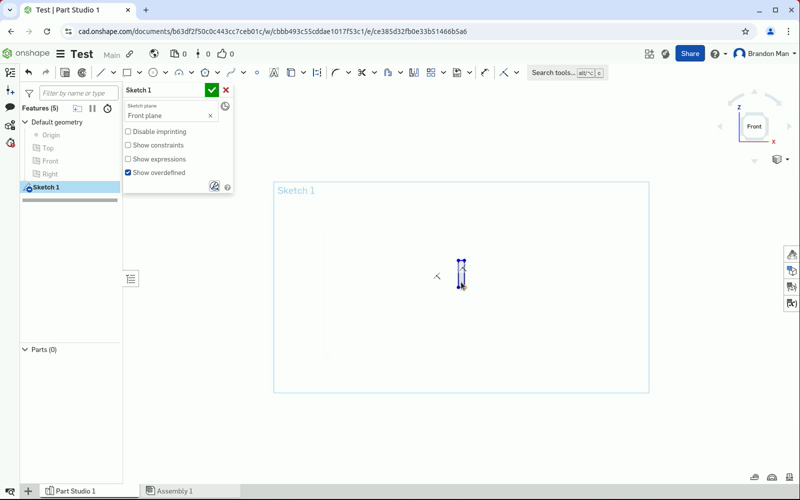
scroll(6)
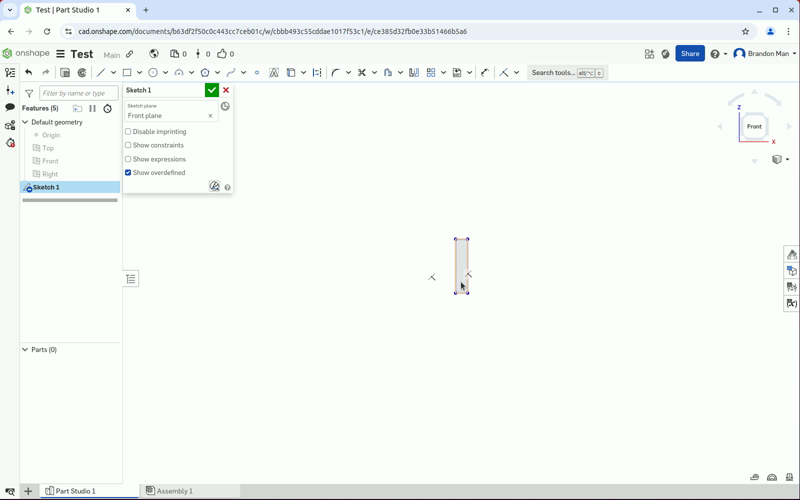
click(461, 281)
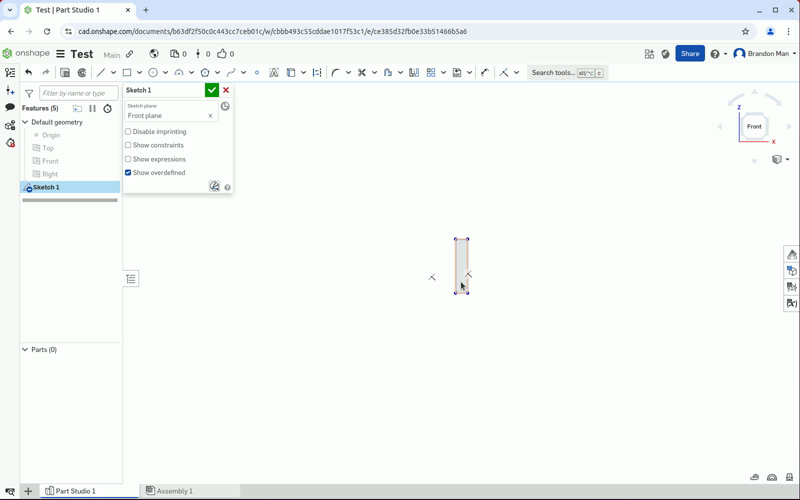
scroll(-6)
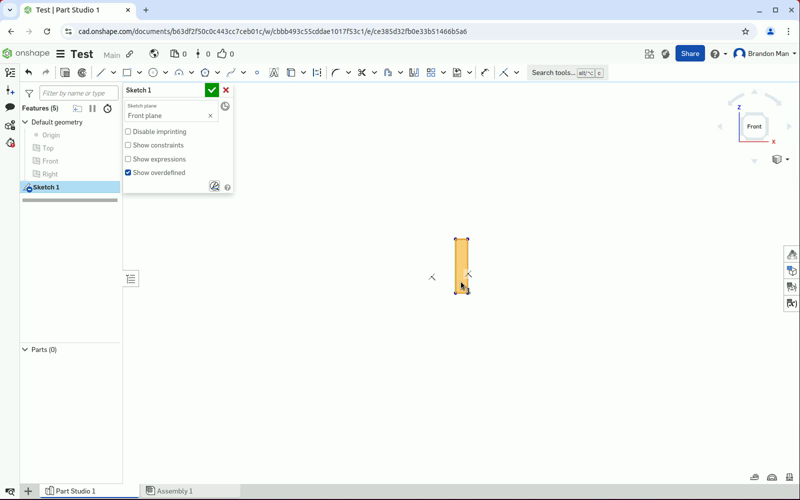
scroll(-6)
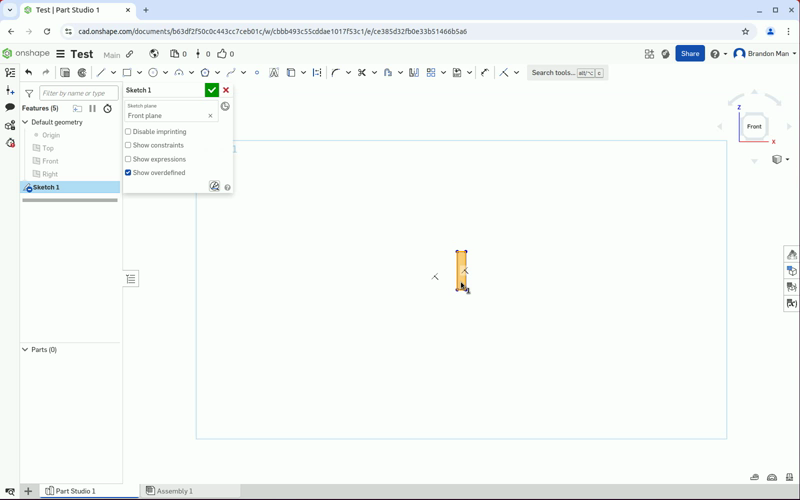
scroll(-6)
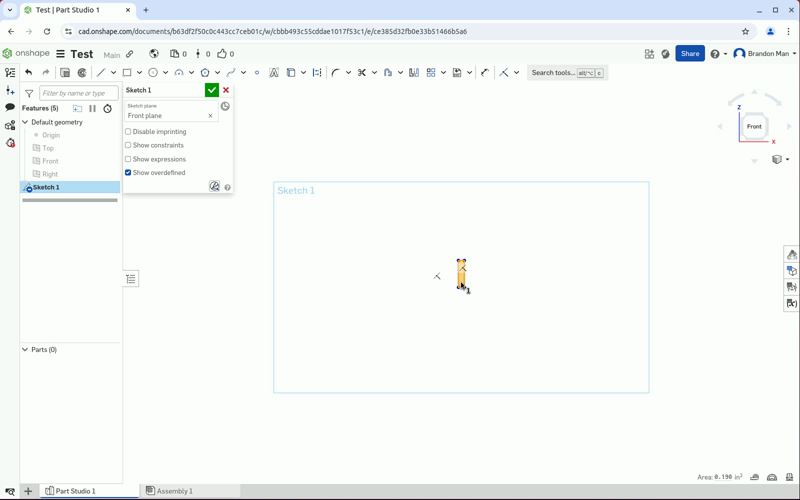
scroll(-6)
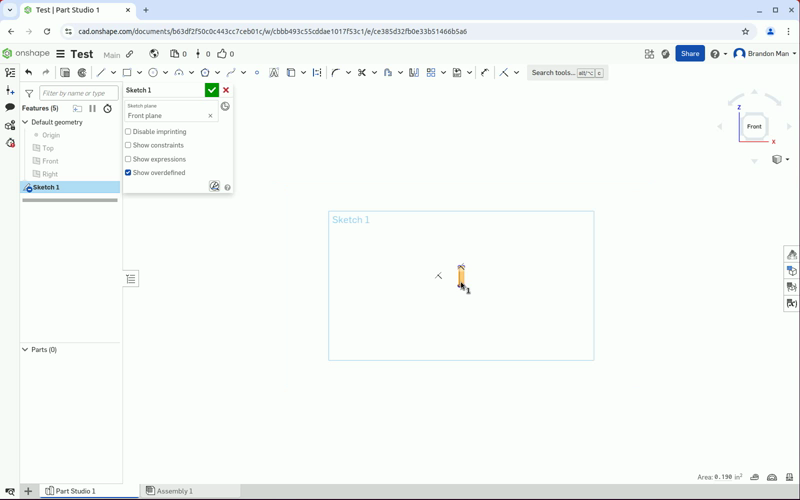
scroll(-6)
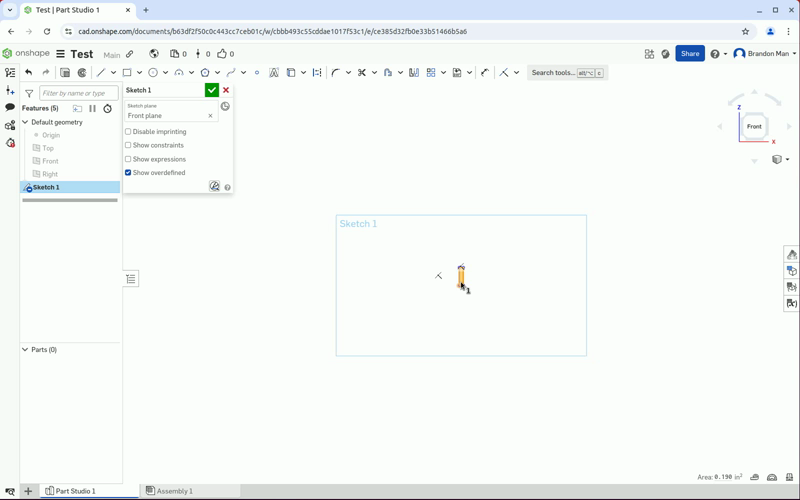
scroll(-6)
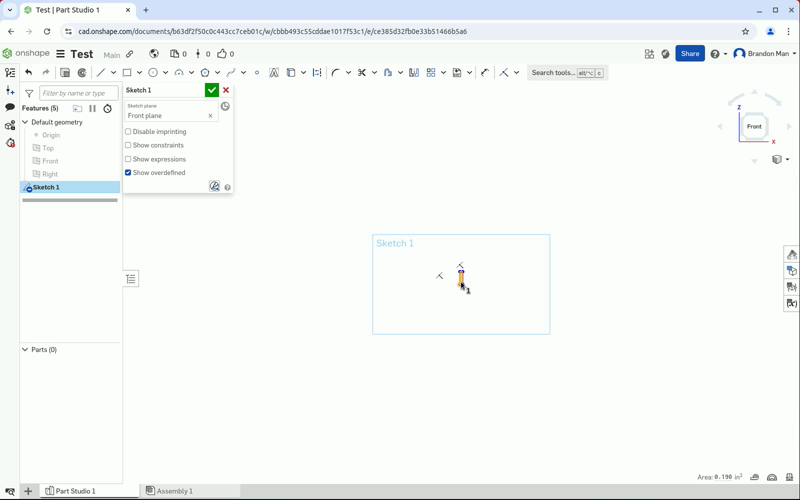
scroll(-6)
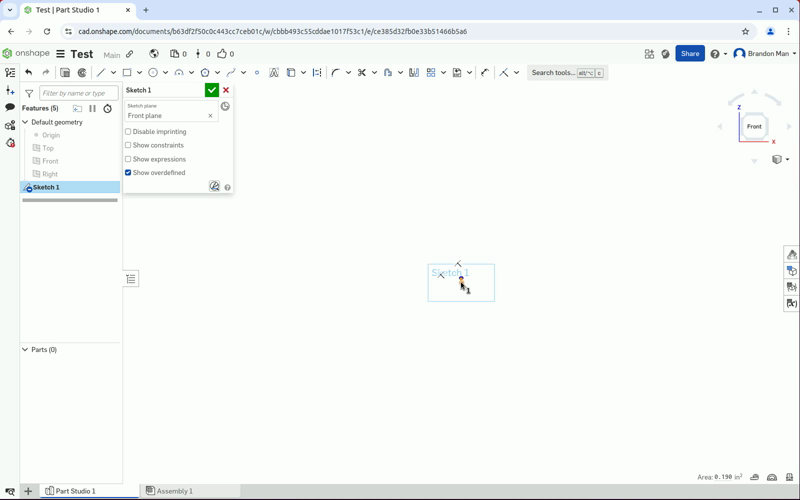
mouse_move(73, 352)
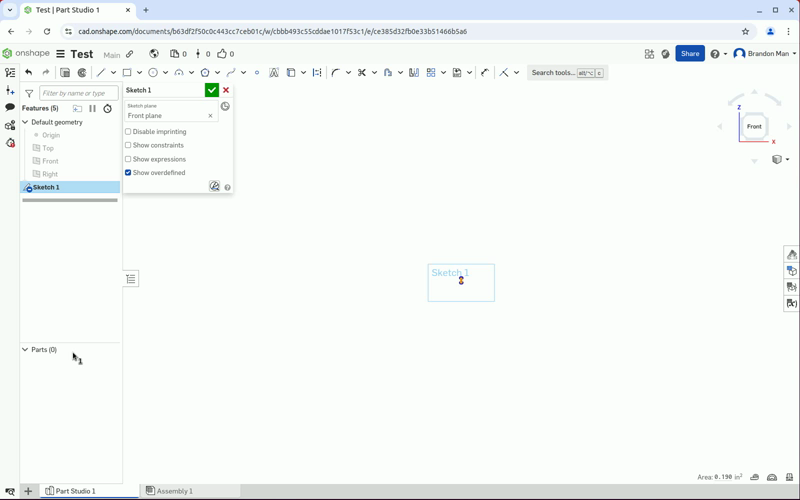
key(shift+y)
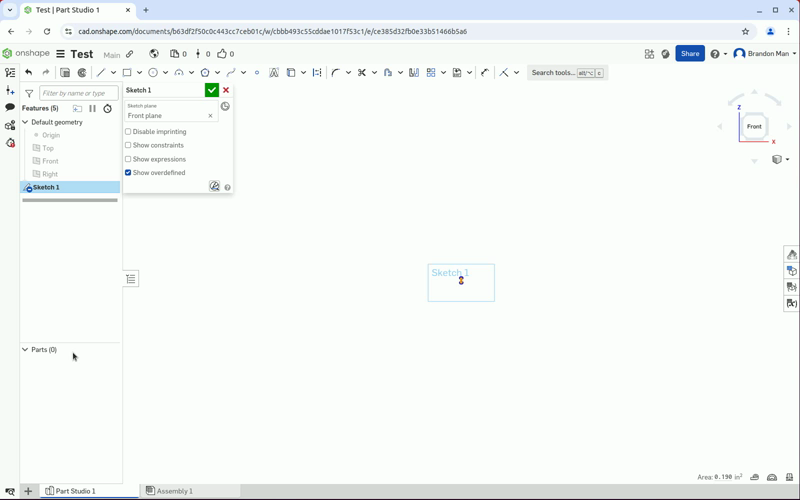
key(shift+e)
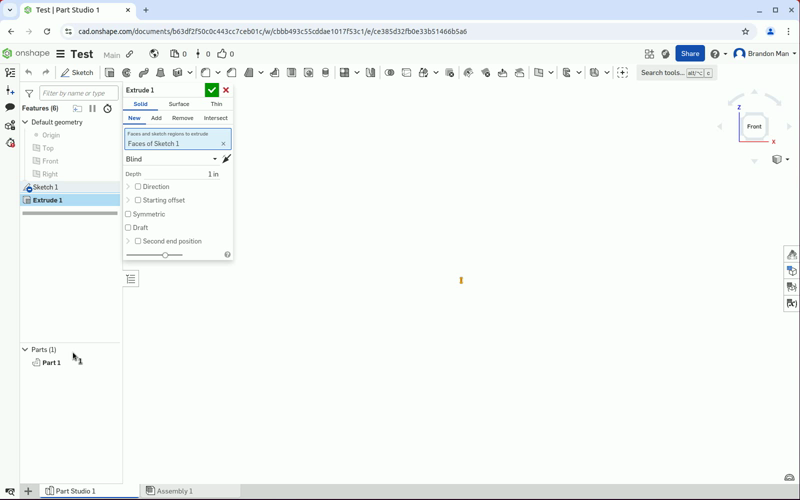
mouse_move(143, 106)
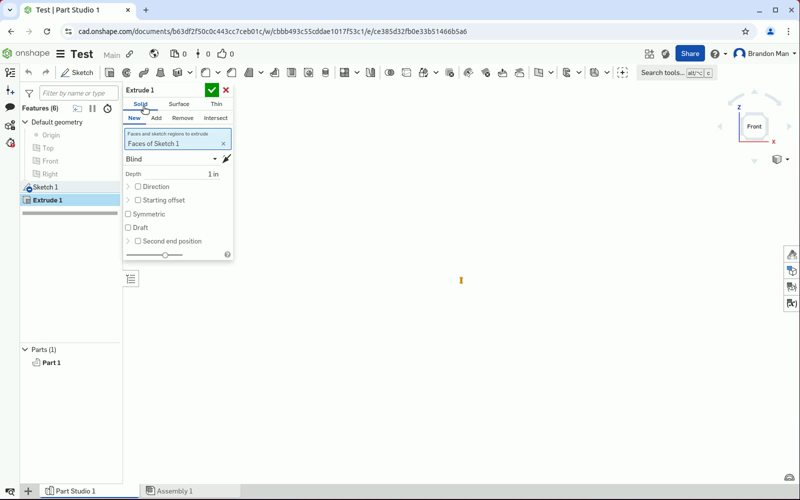
click(143, 106)
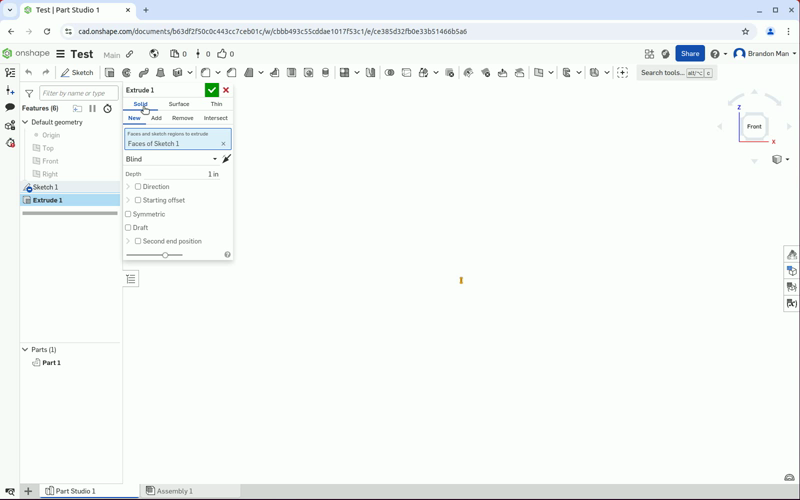
mouse_move(137, 120)
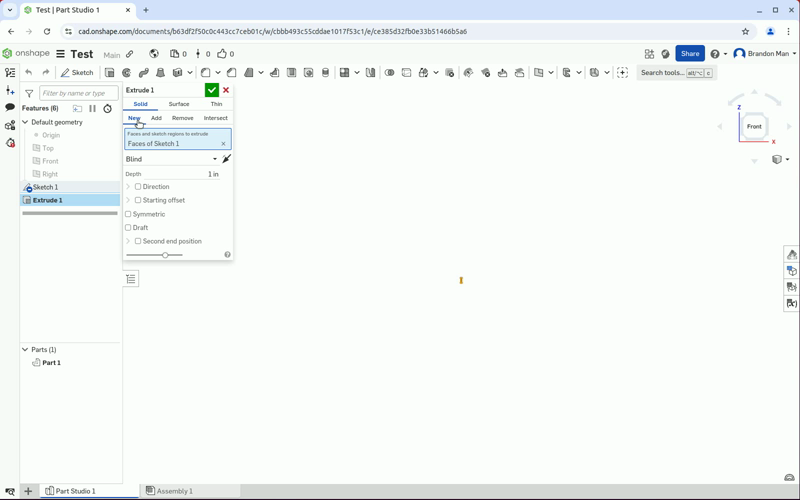
click(137, 120)
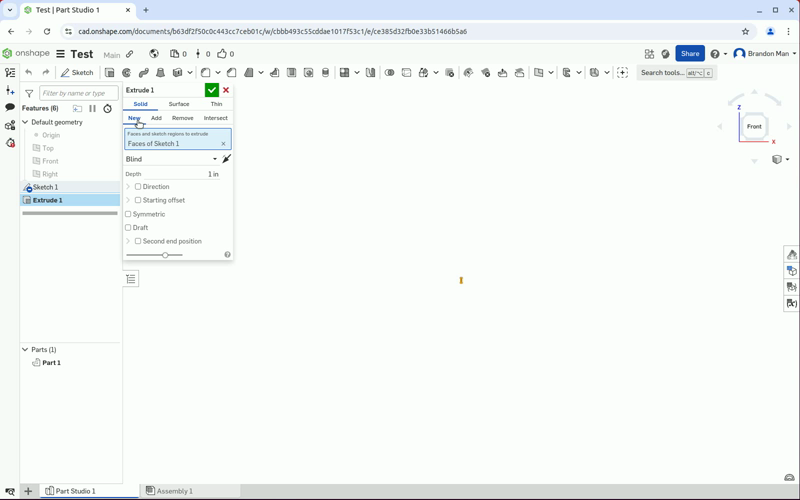
key(tab, 4)
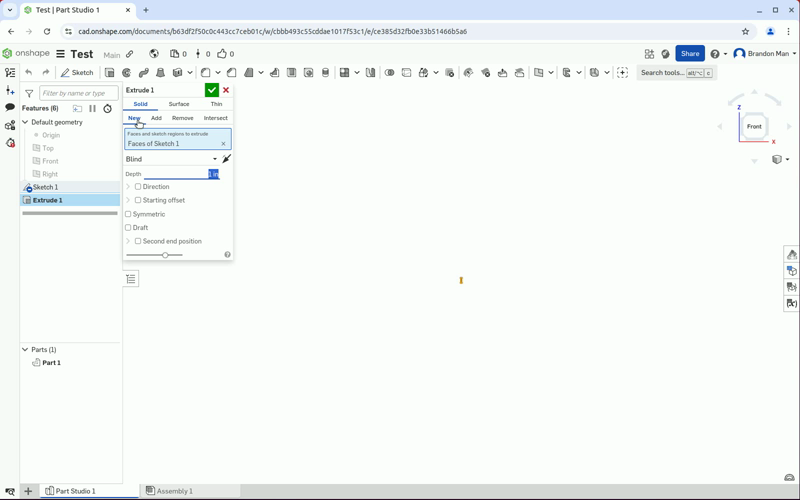
text(34.662)
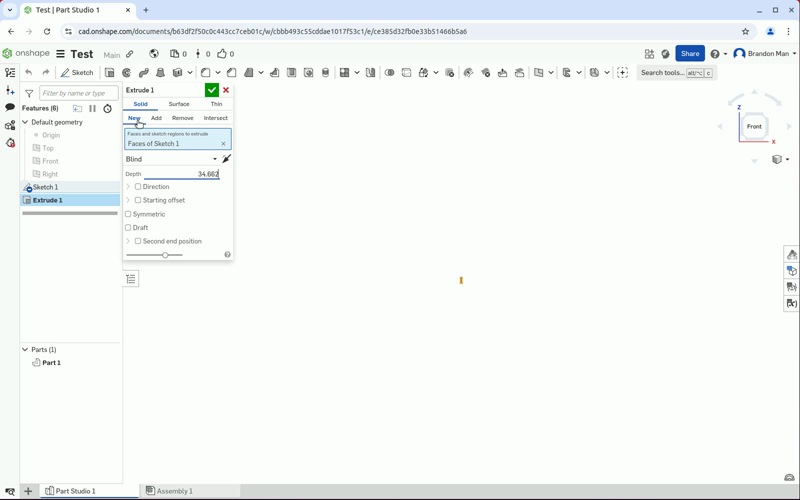
key(tab, 3)
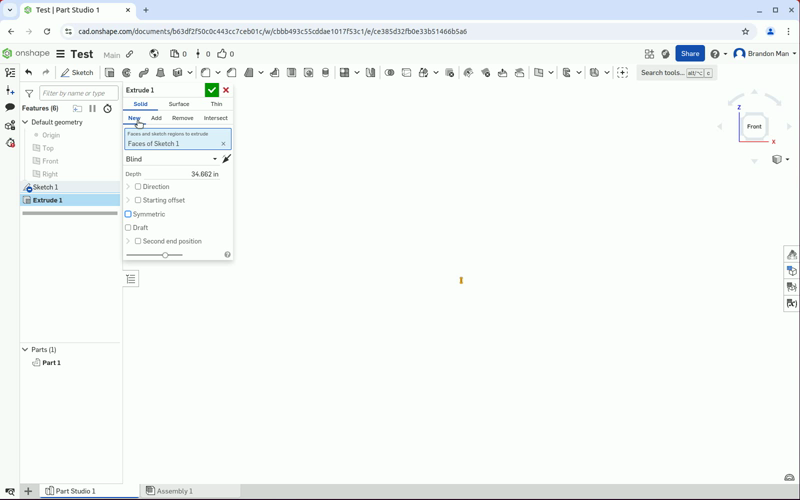
key(space)
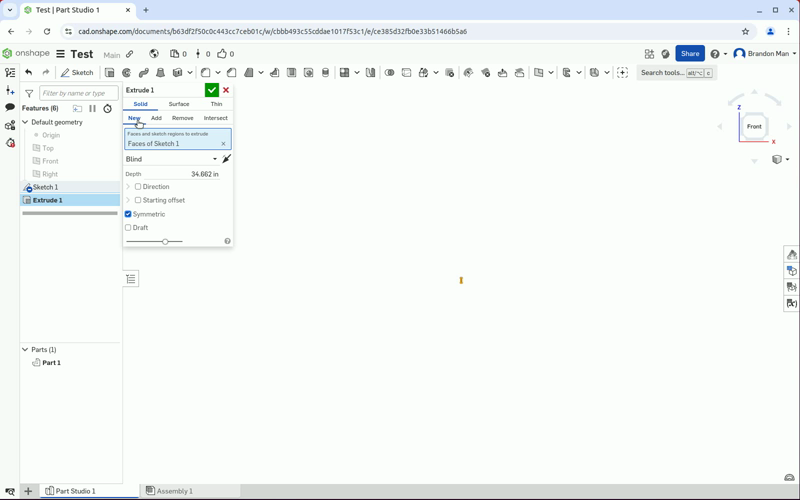
key(enter)
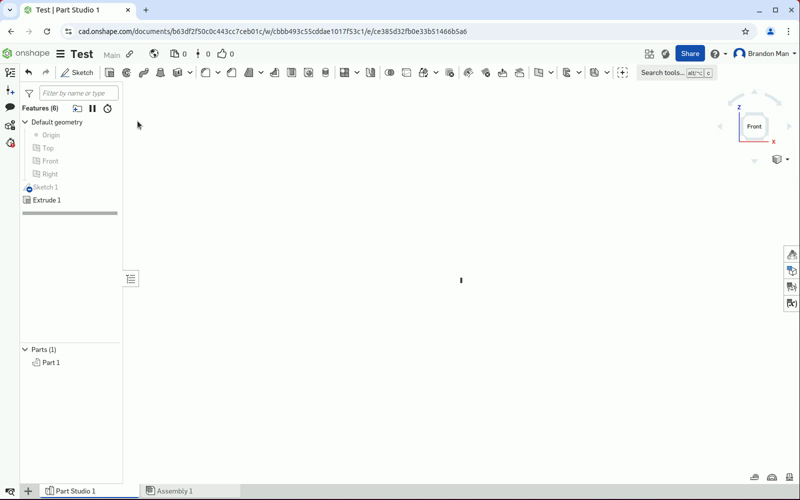
key(shift+h)
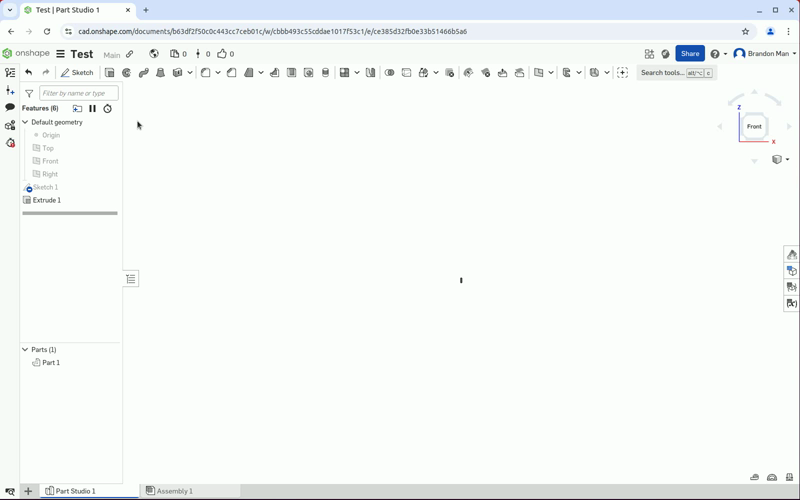
key(shift+h)
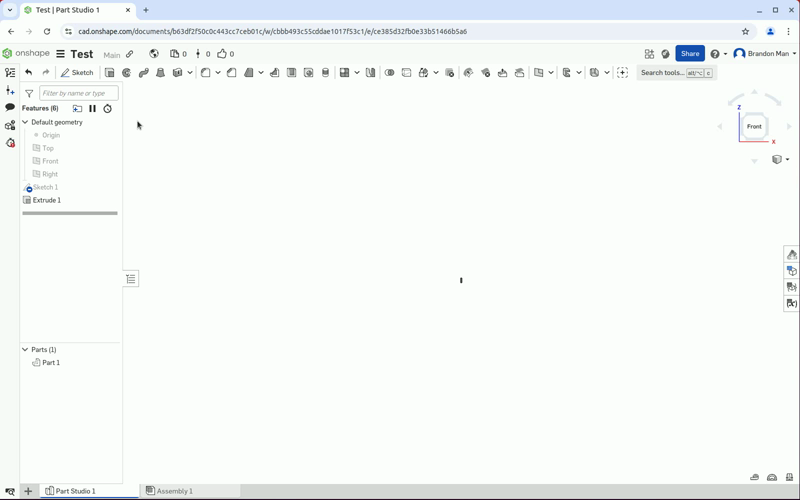
mouse_move(73, 189)
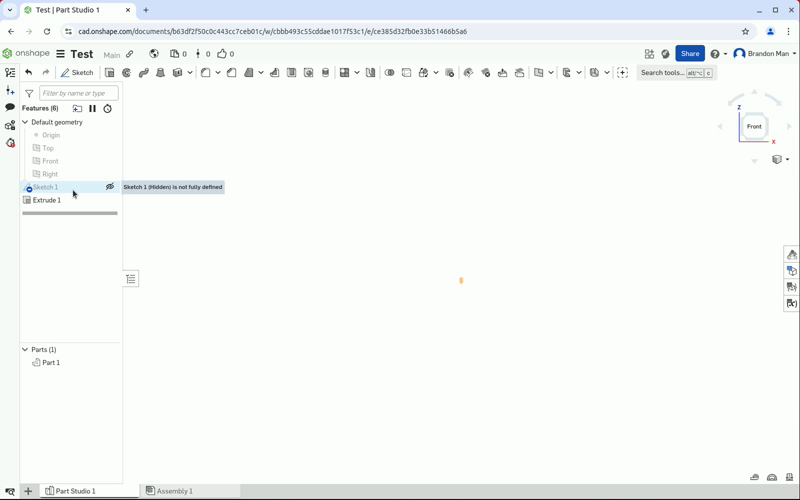
click(73, 189)
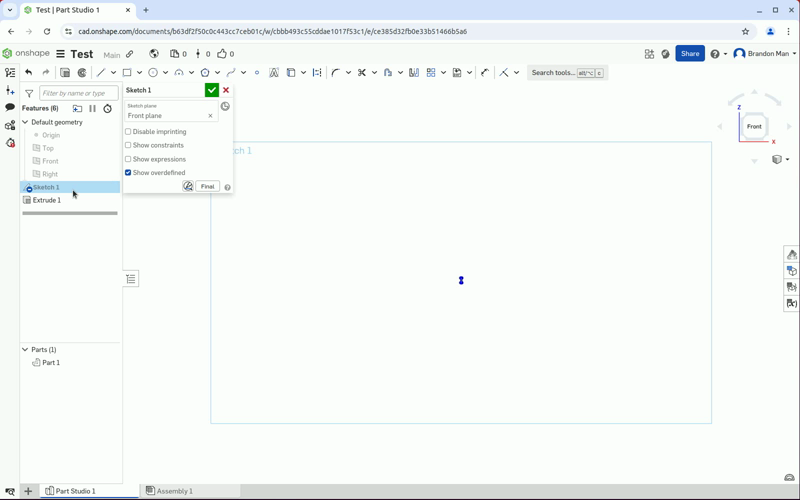
mouse_move(229, 92)
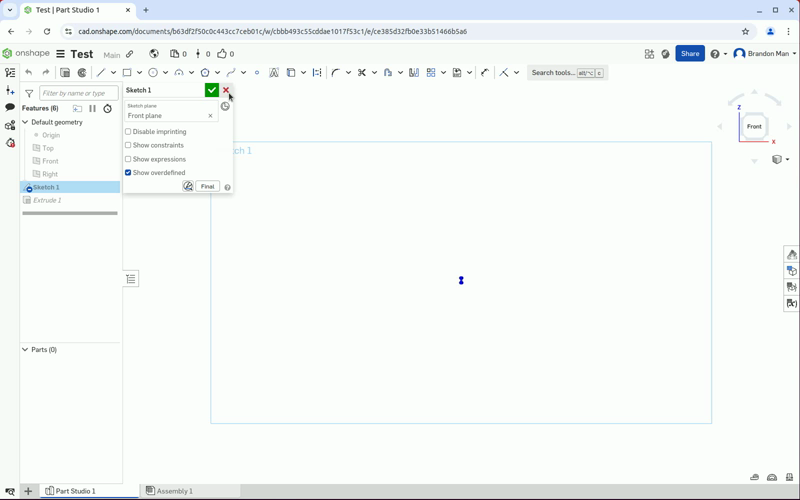
click(229, 92)
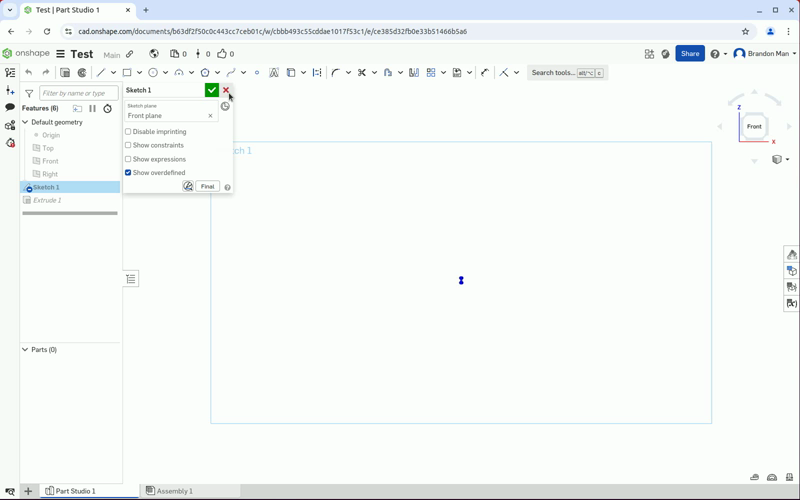
key(shift+s)
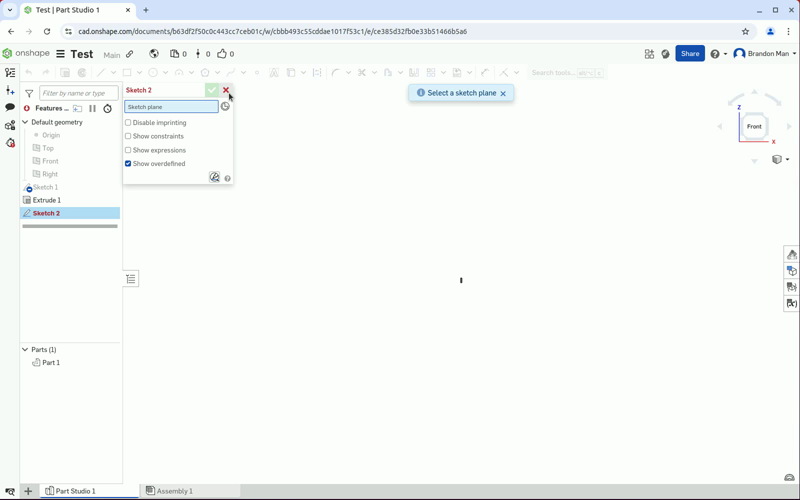
mouse_move(73, 163)
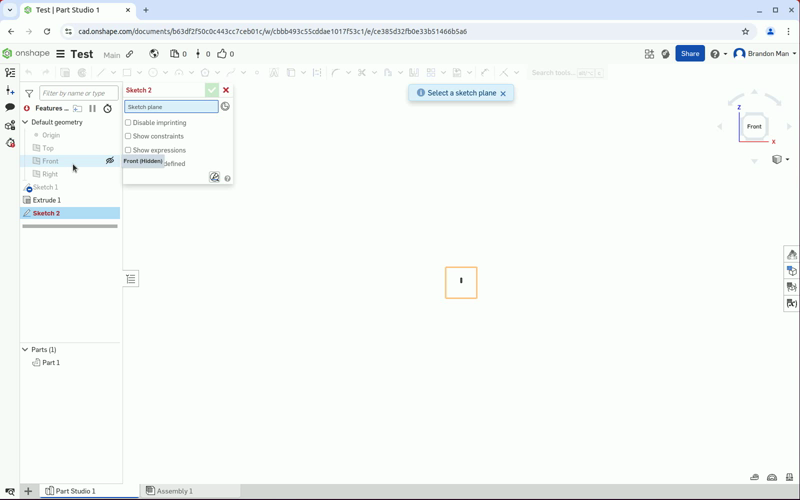
click(73, 163)
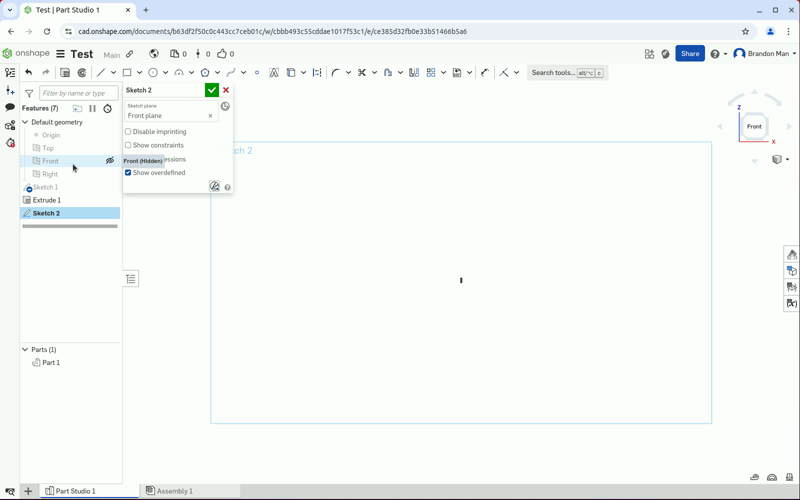
mouse_move(73, 352)
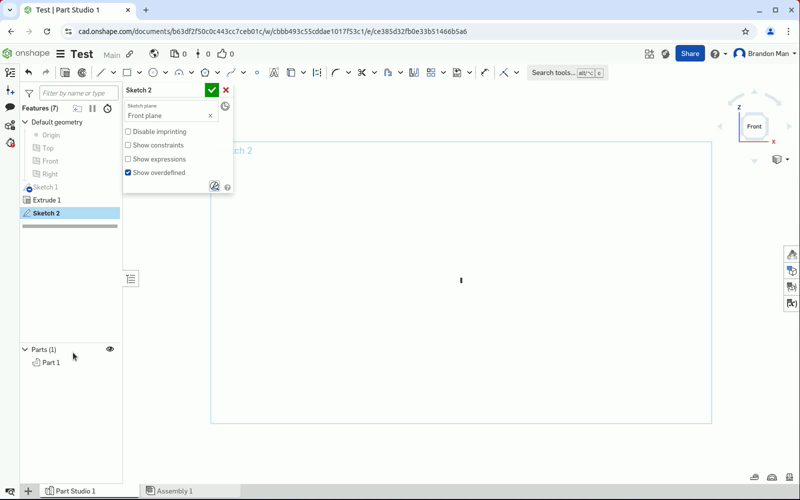
key(y)
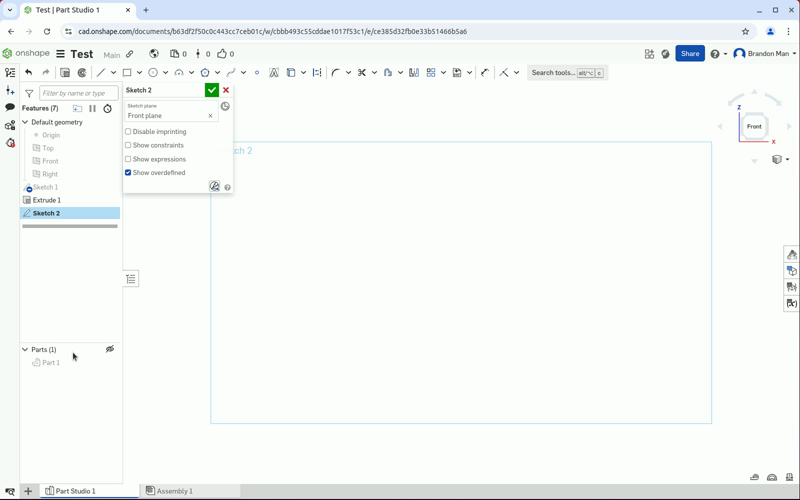
key(l)
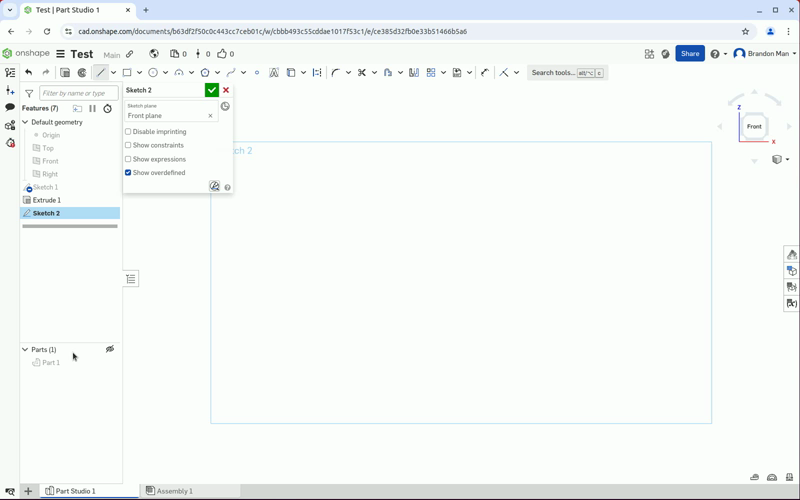
key_down(shift)
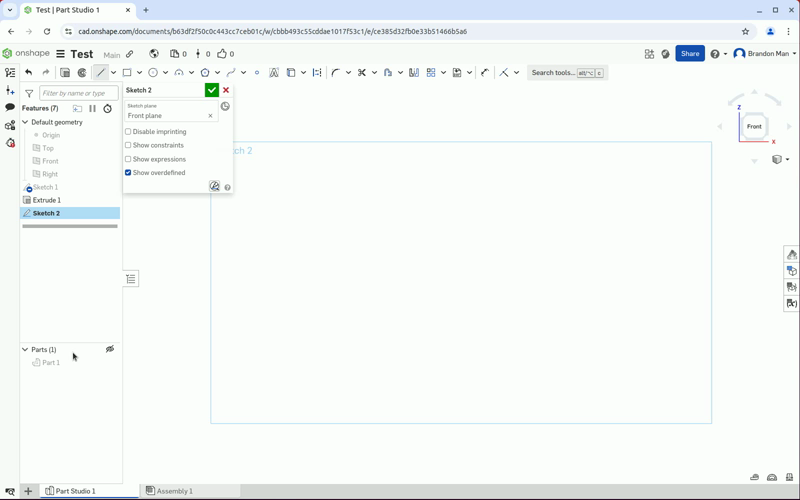
mouse_move(464, 282)
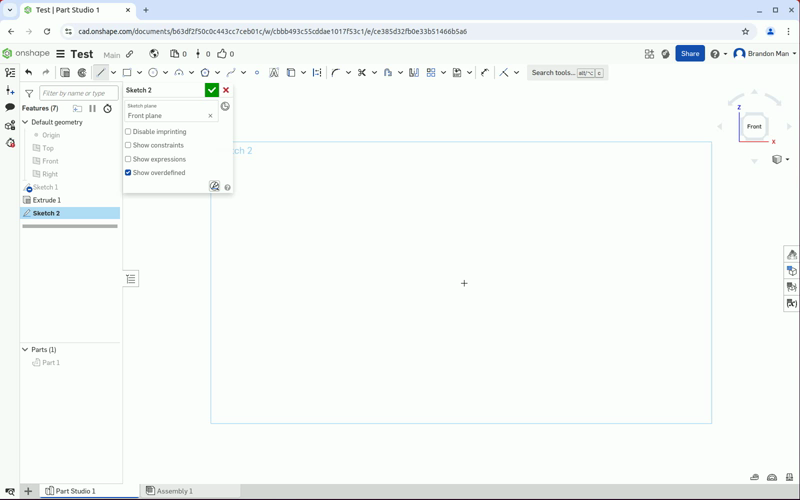
click(464, 282)
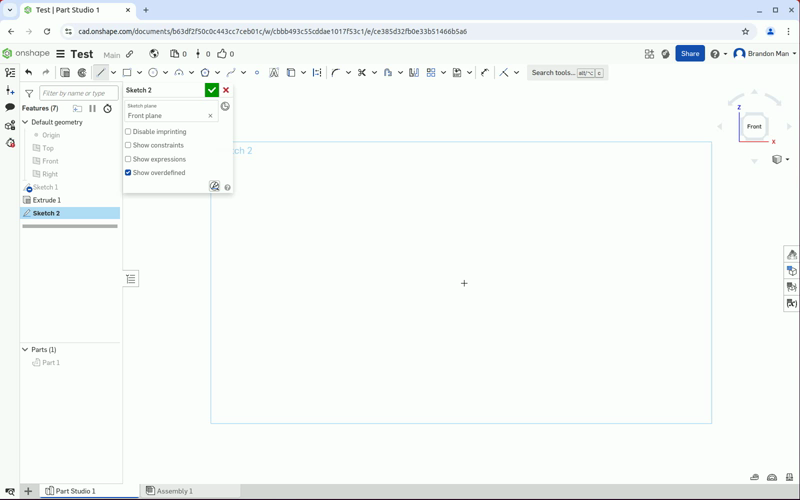
key_up(shift)
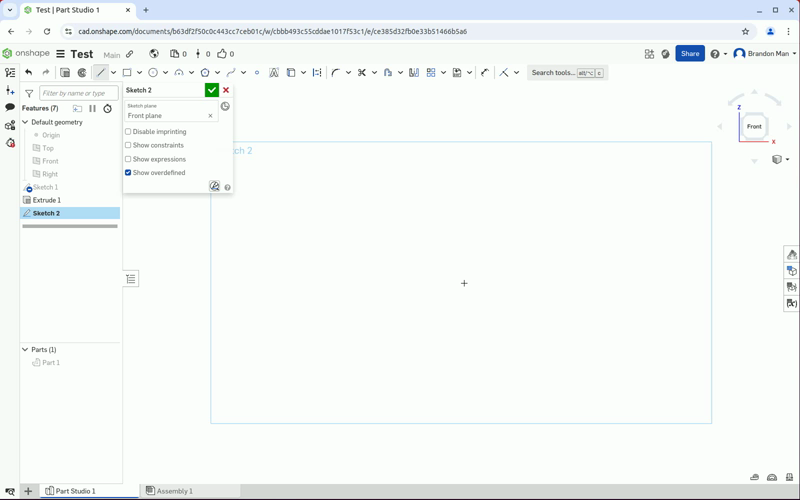
key_down(shift)
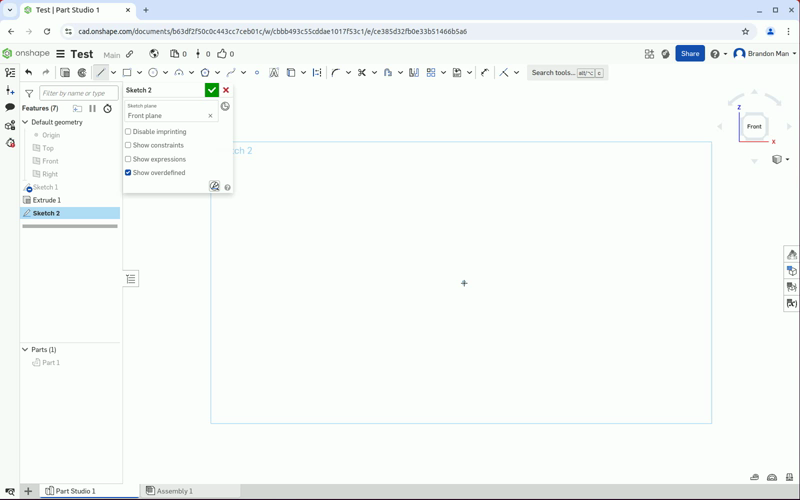
mouse_move(494, 282)
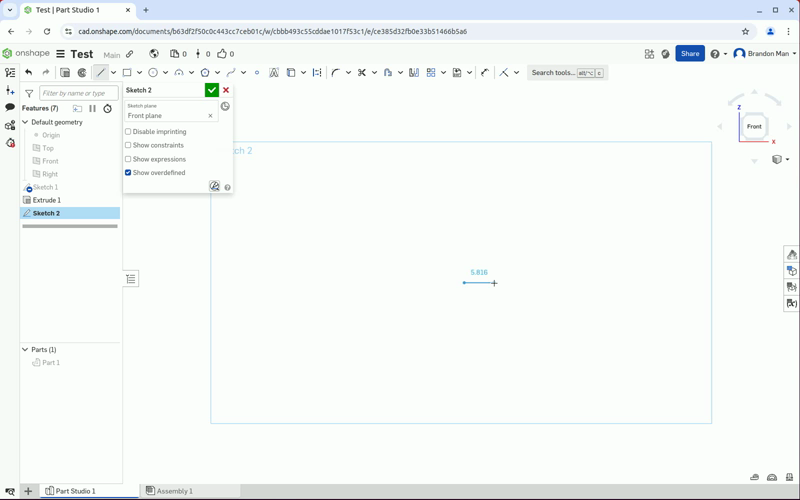
mouse_move(465, 282)
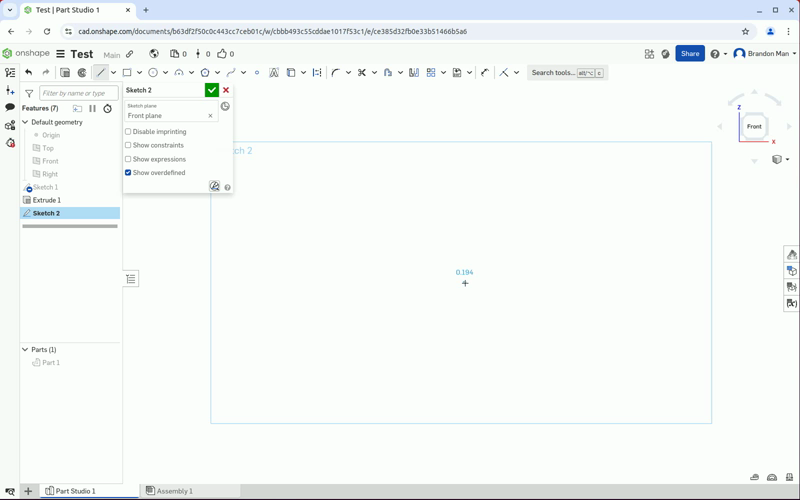
scroll(6)
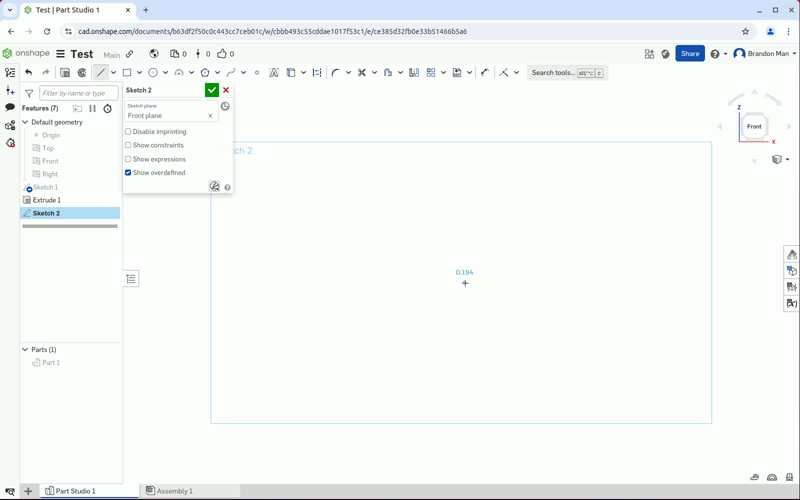
scroll(6)
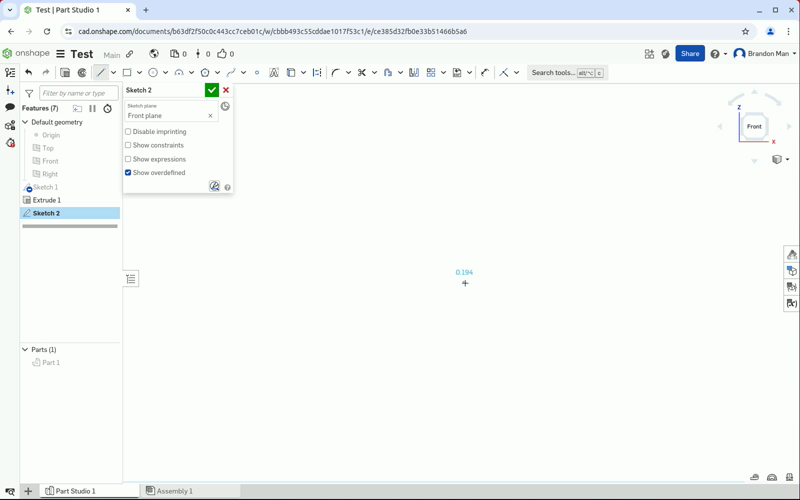
scroll(6)
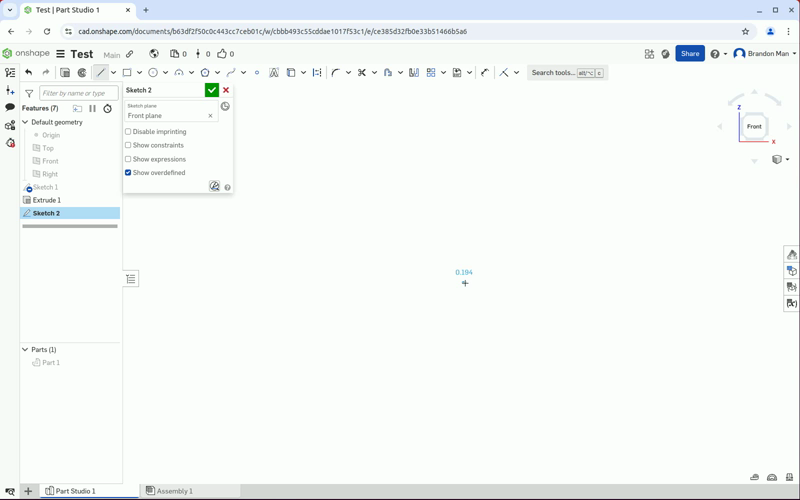
scroll(6)
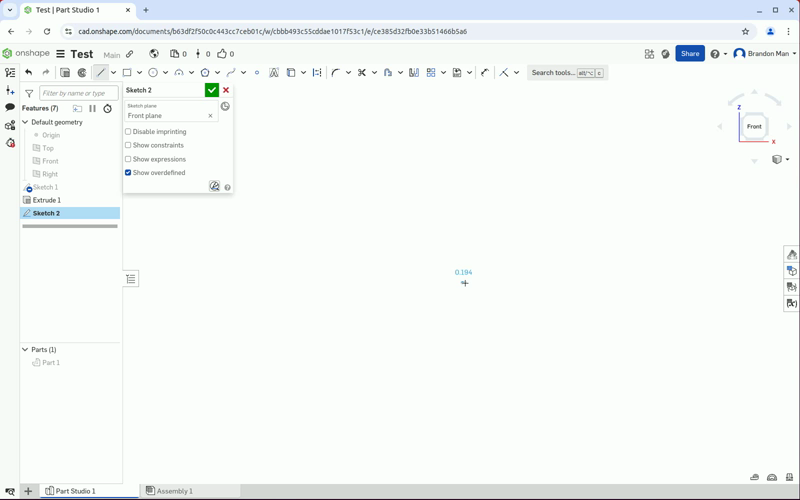
scroll(6)
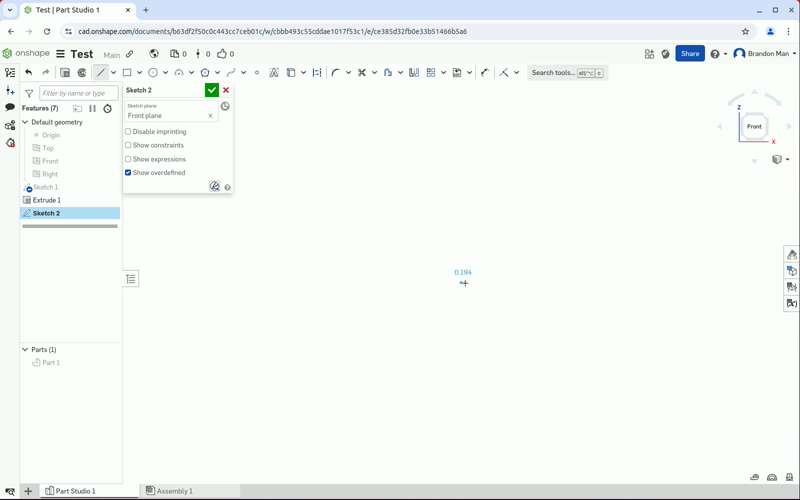
scroll(6)
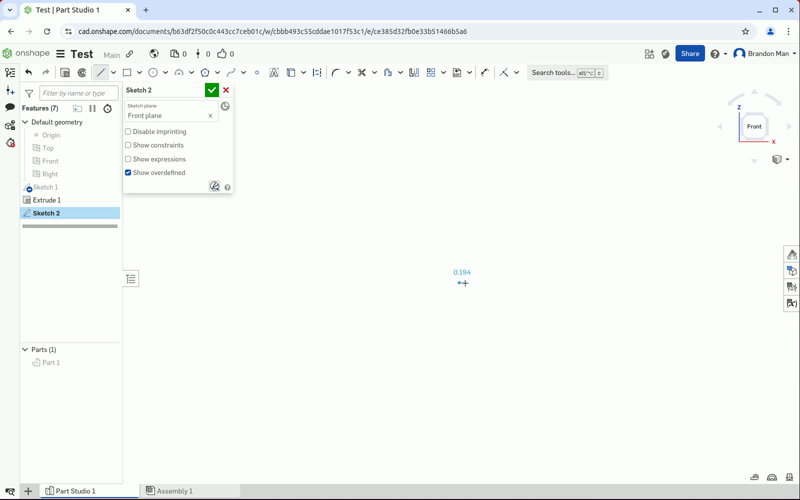
scroll(6)
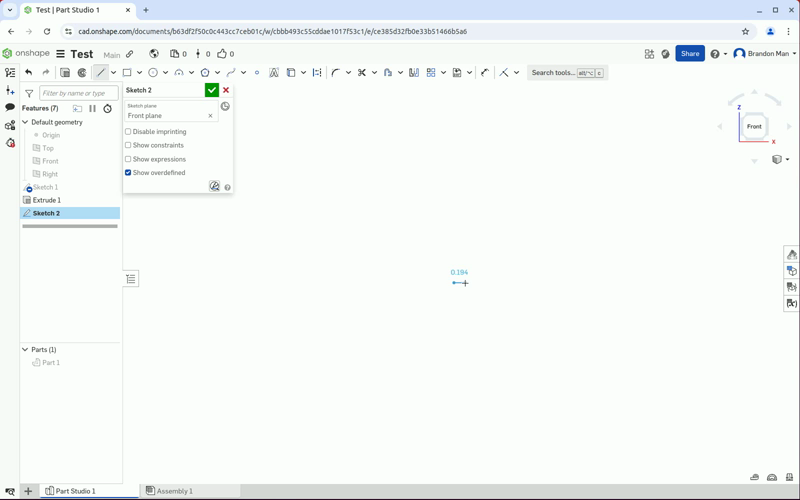
click(465, 282)
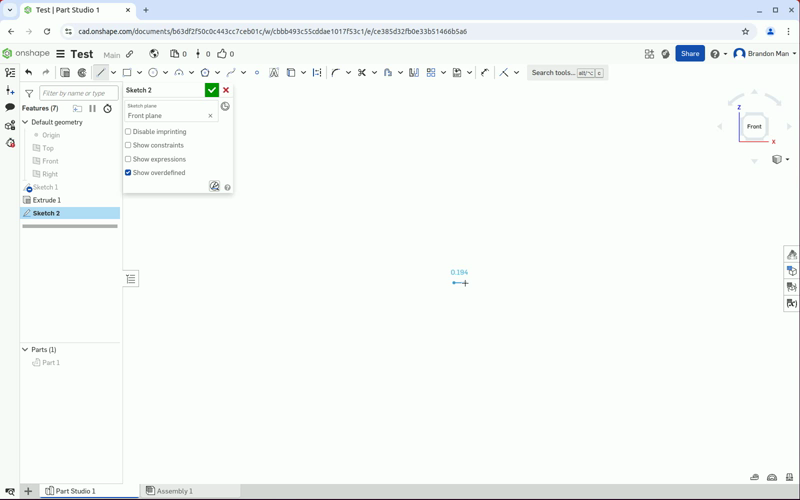
scroll(-6)
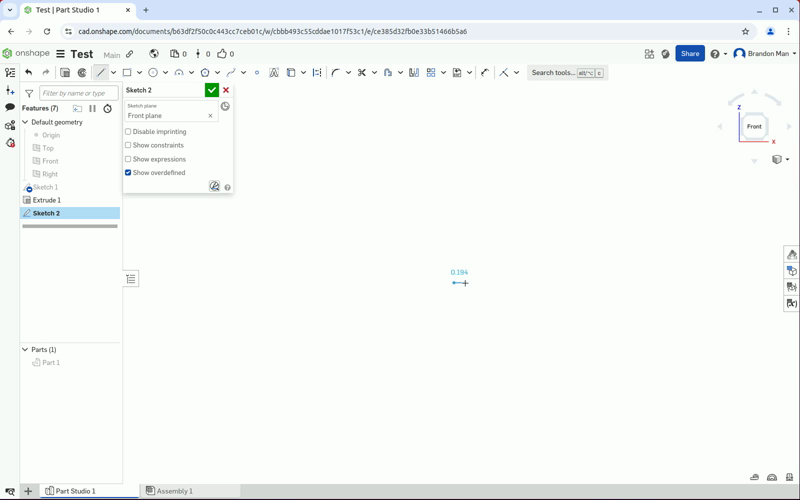
scroll(-6)
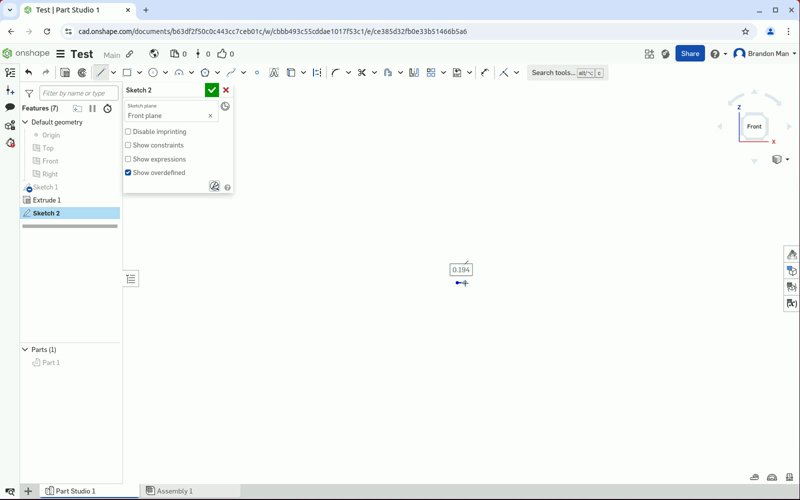
scroll(-6)
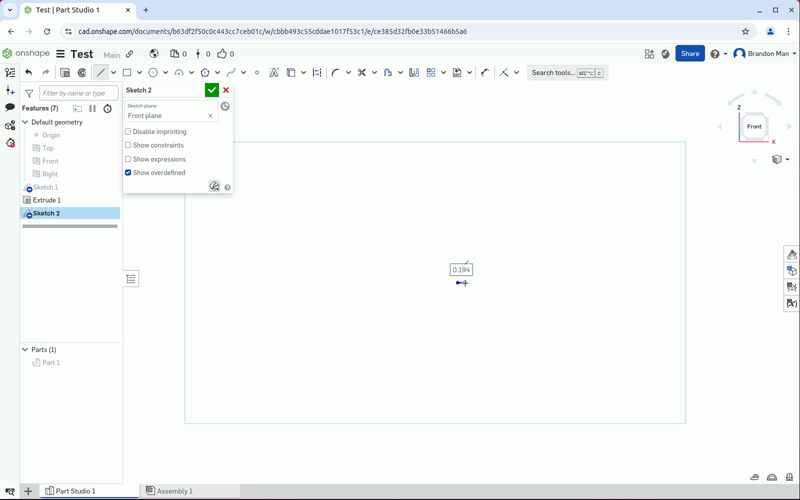
scroll(-6)
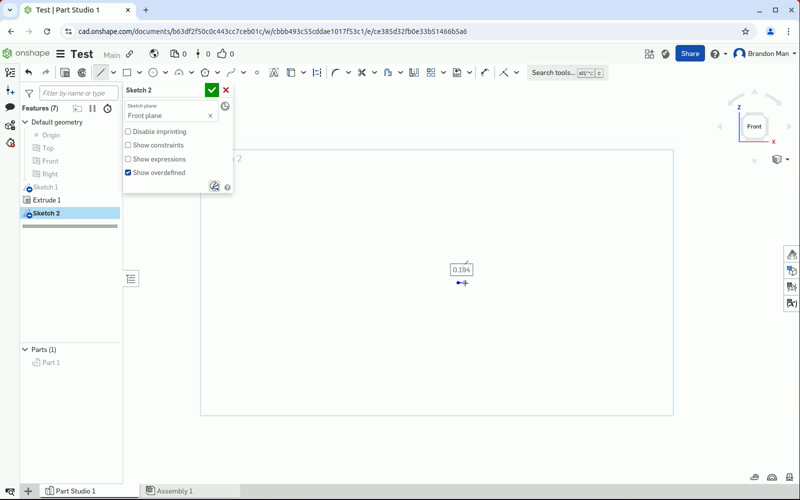
scroll(-6)
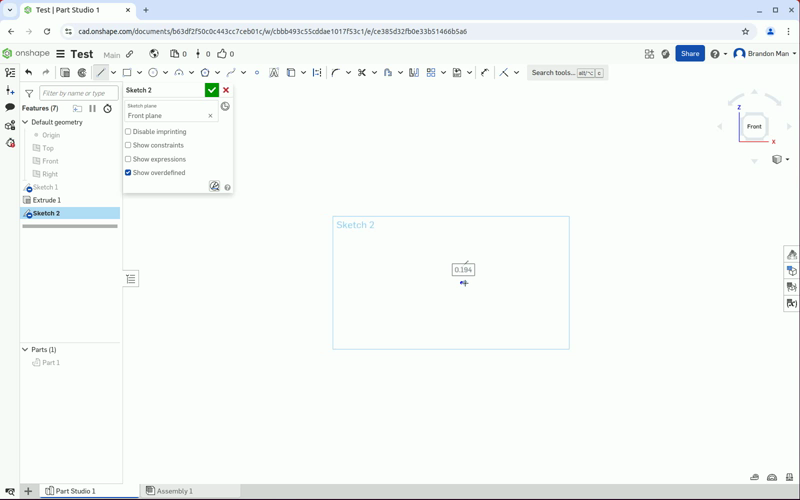
scroll(-6)
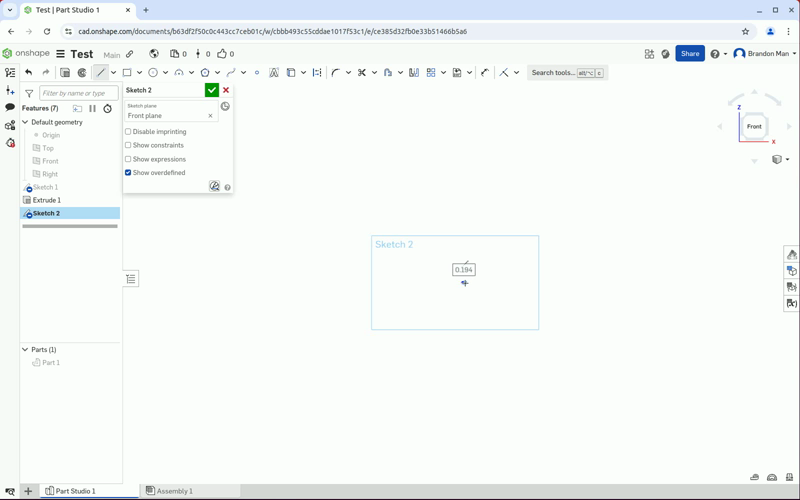
scroll(-6)
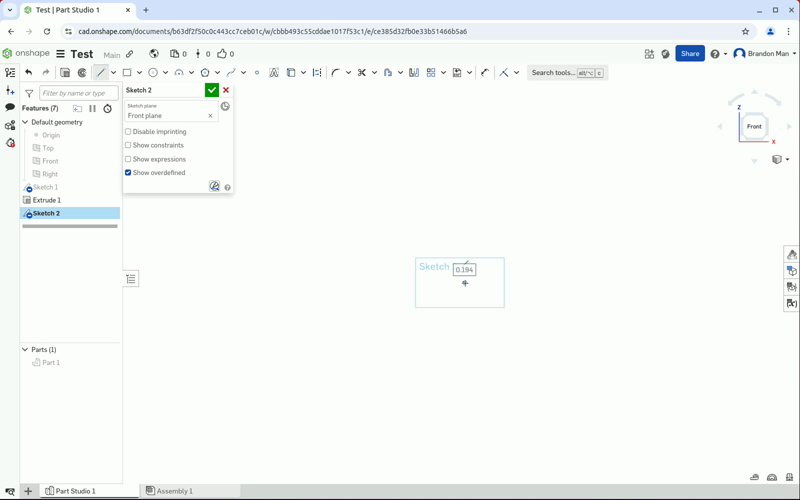
key_up(shift)
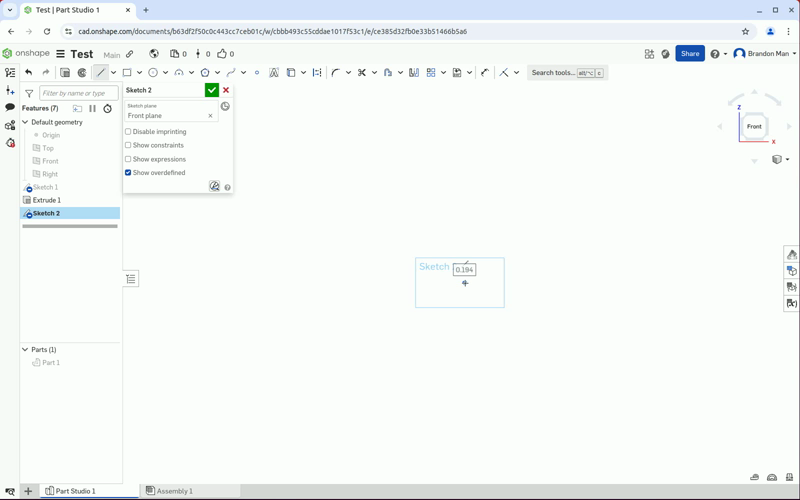
key_down(shift)
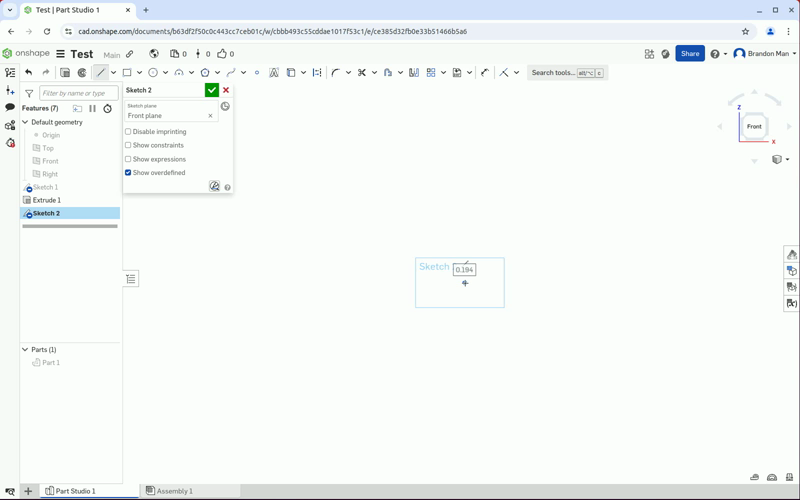
mouse_move(495, 282)
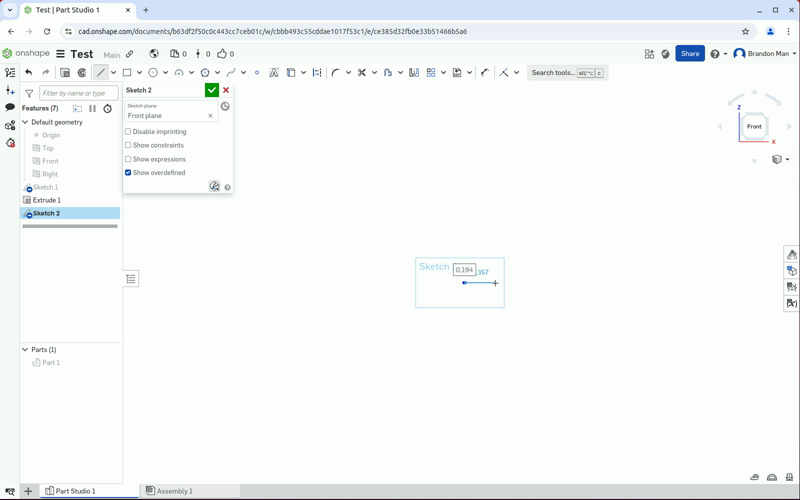
mouse_move(465, 278)
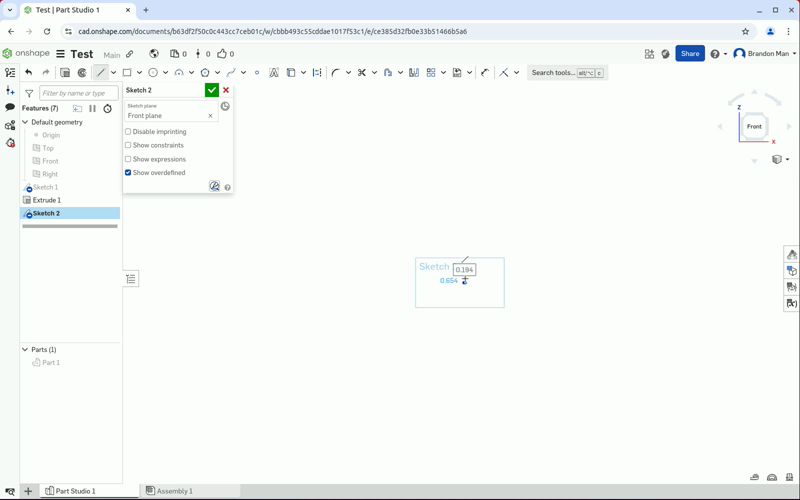
scroll(6)
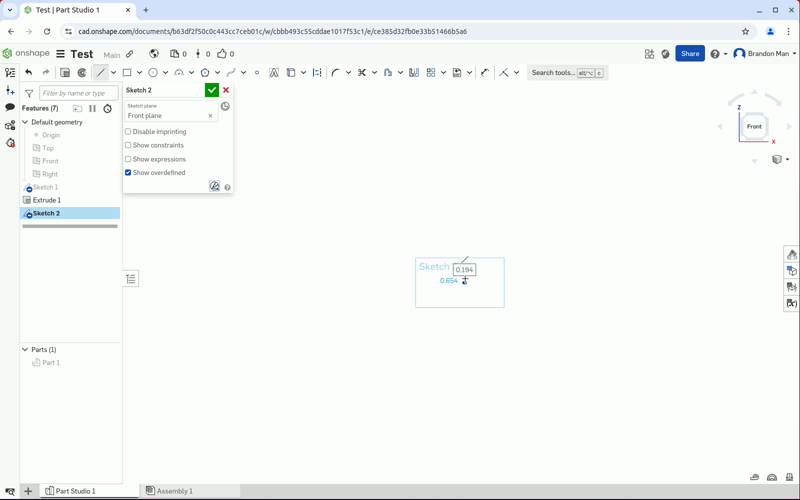
scroll(6)
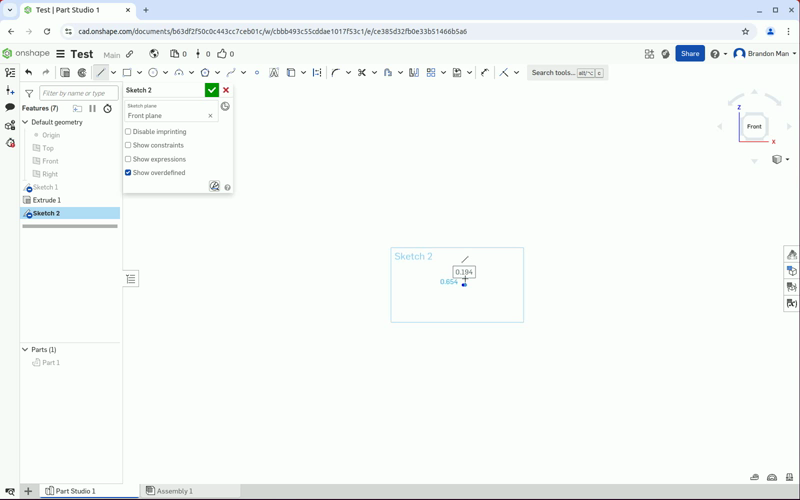
scroll(6)
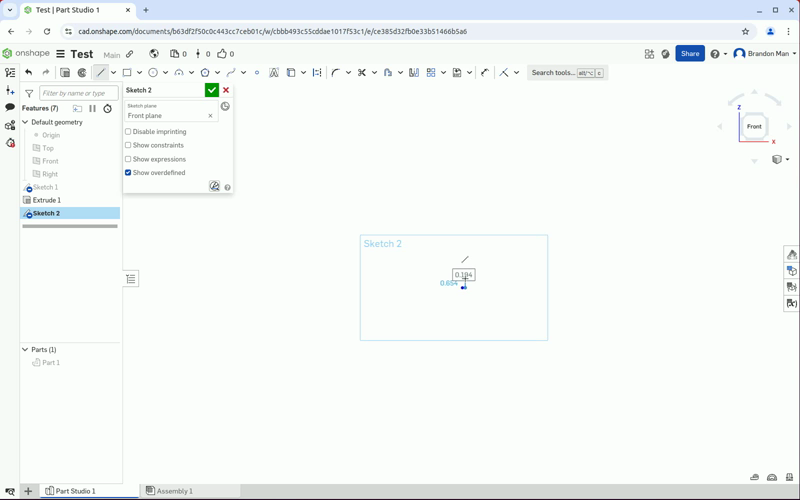
scroll(6)
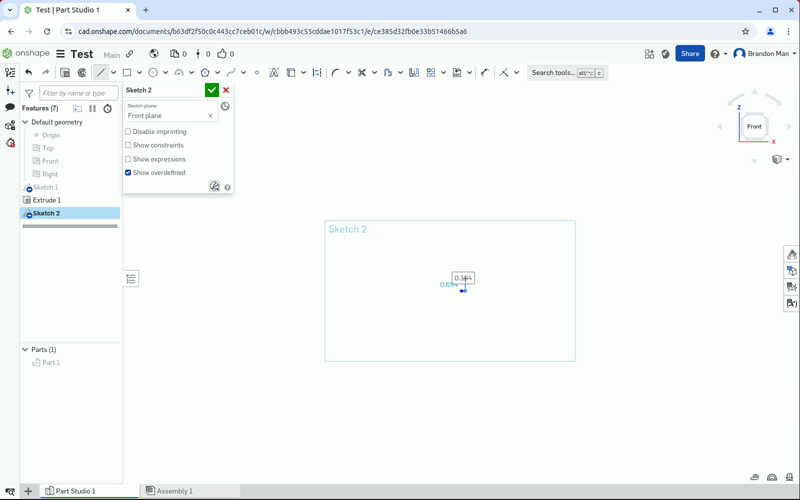
scroll(6)
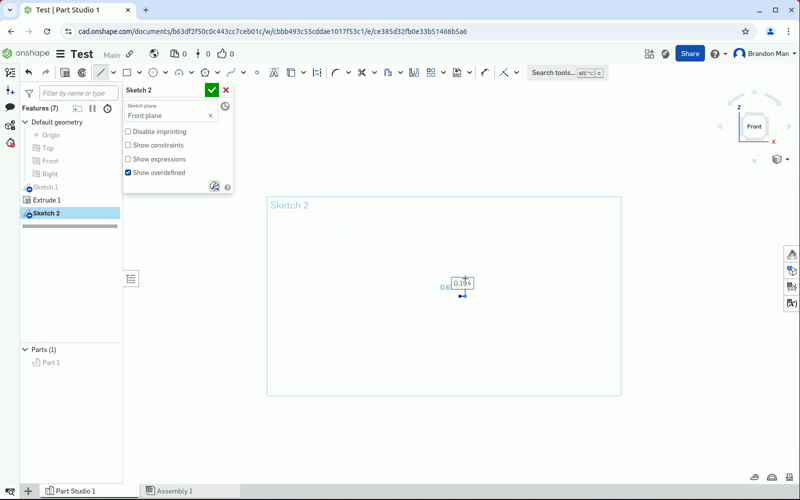
scroll(6)
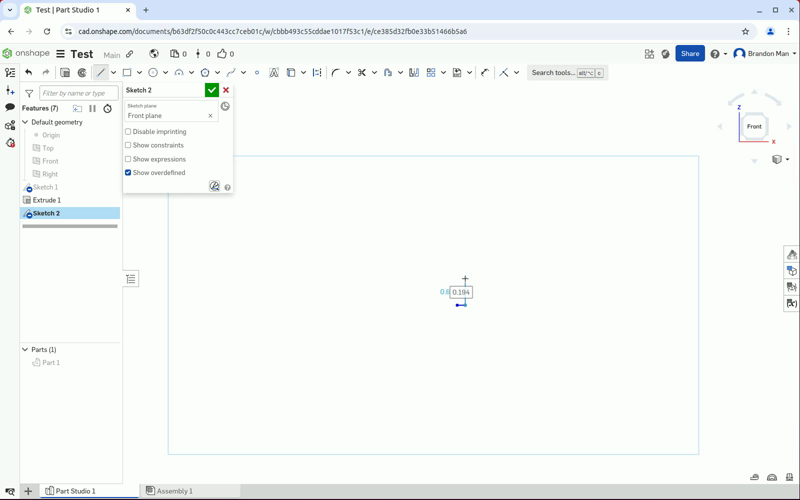
scroll(6)
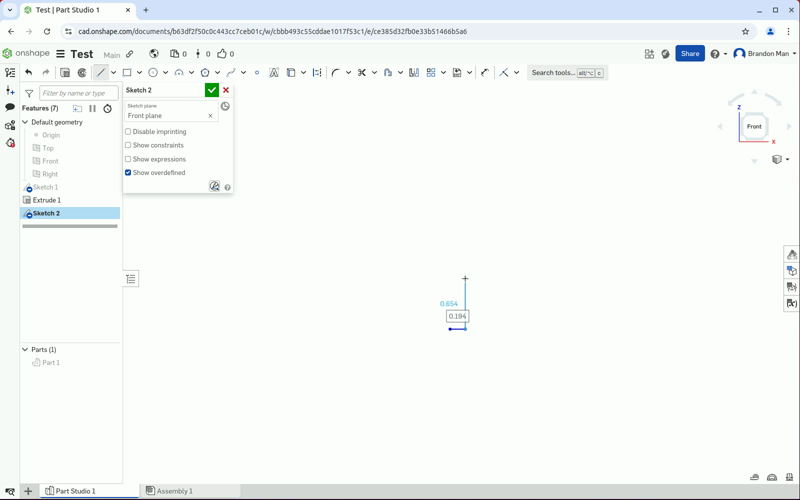
click(465, 278)
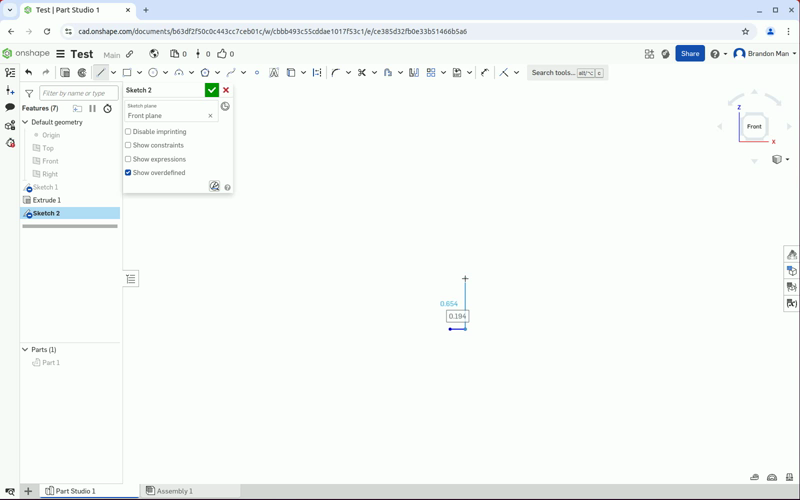
scroll(-6)
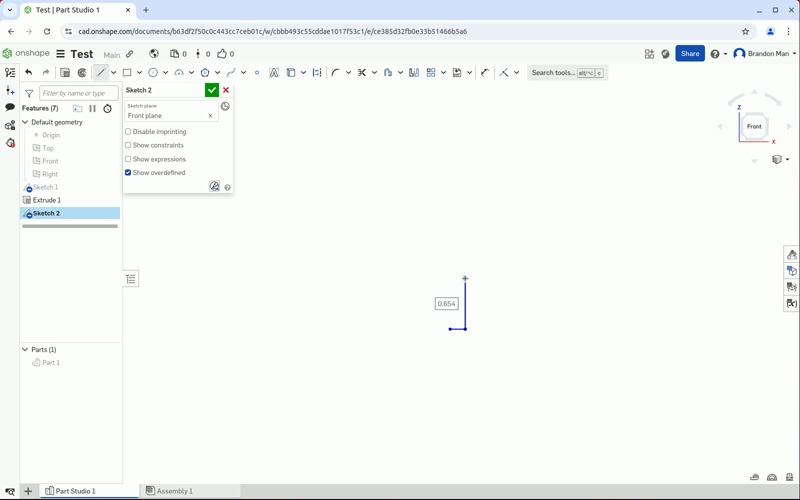
scroll(-6)
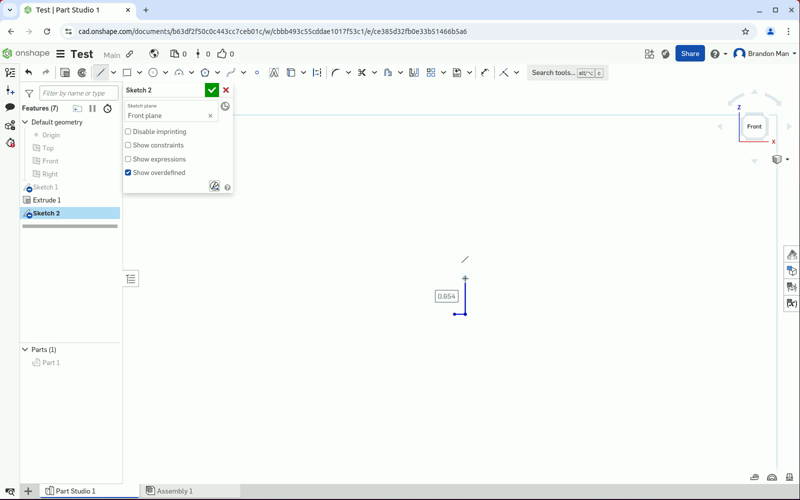
scroll(-6)
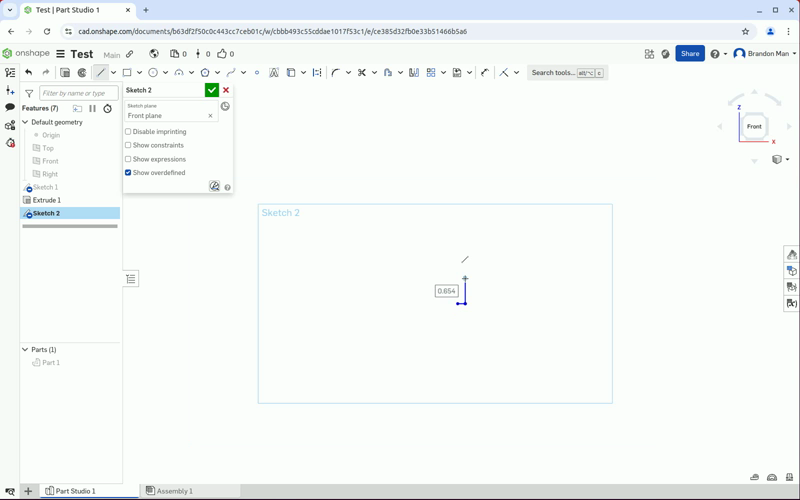
scroll(-6)
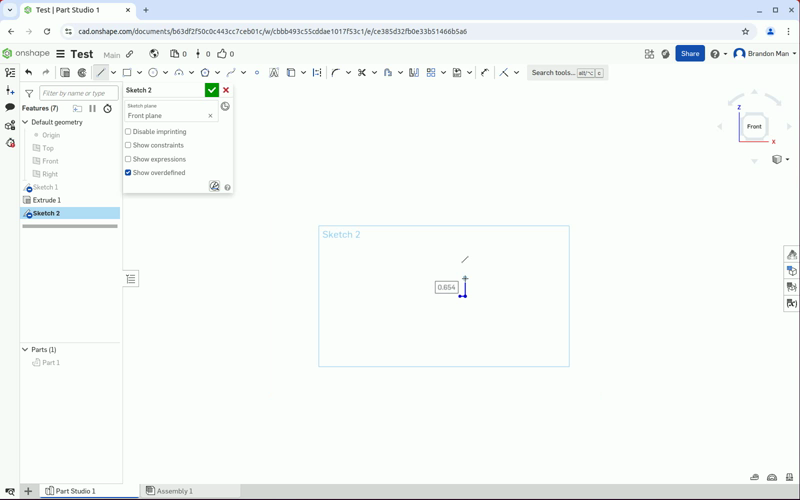
scroll(-6)
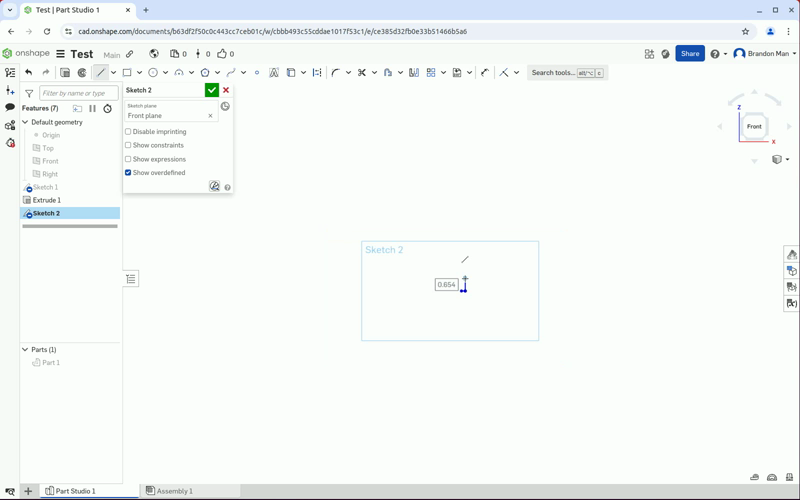
scroll(-6)
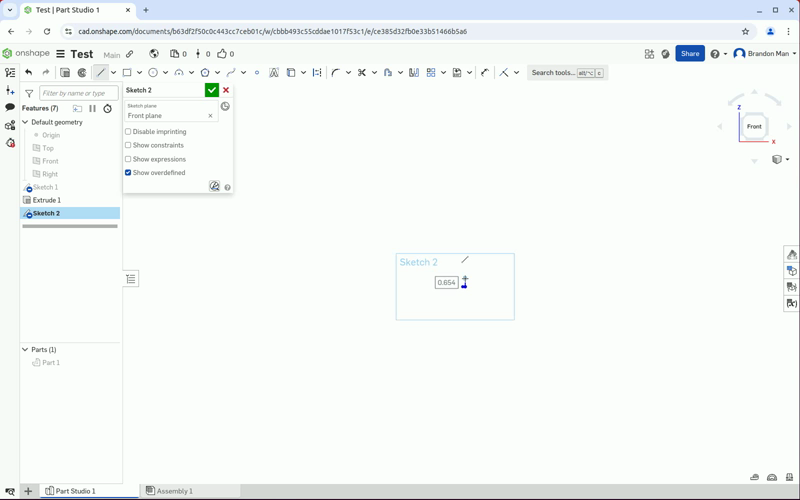
scroll(-6)
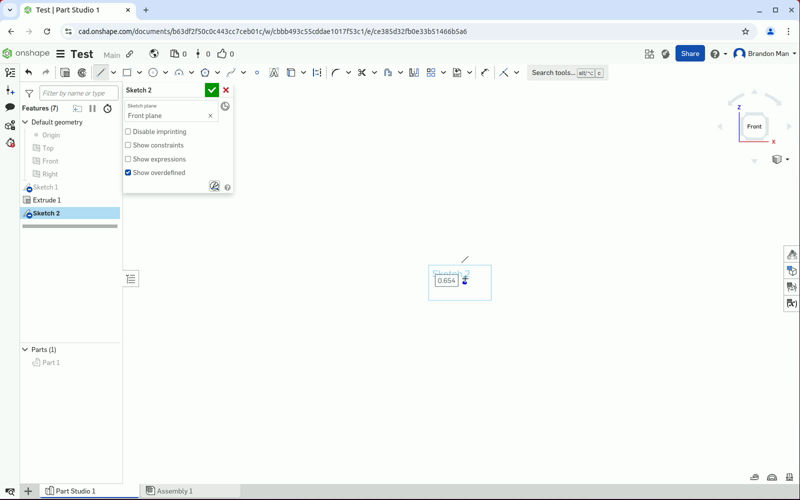
key_up(shift)
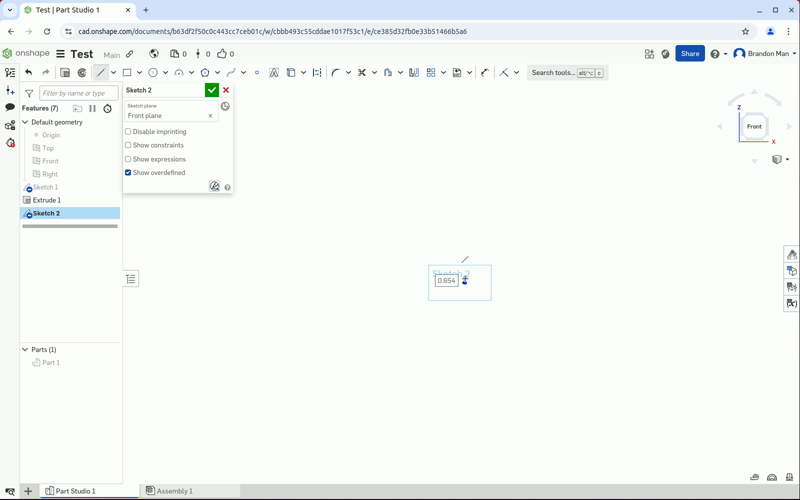
key_down(shift)
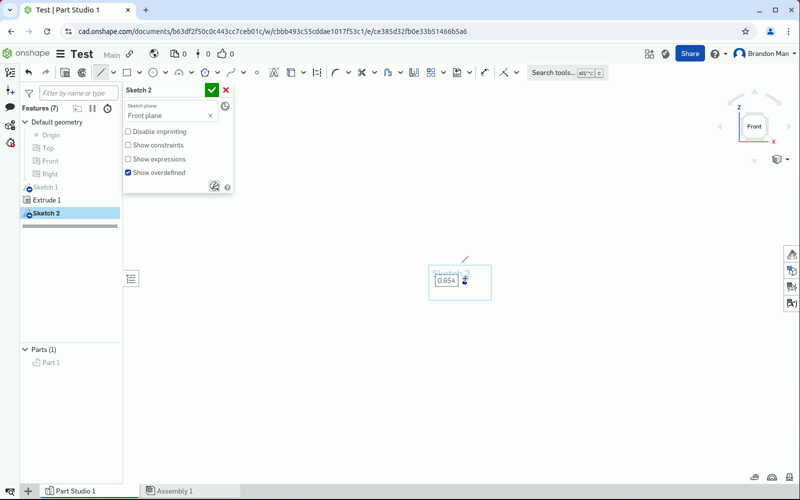
mouse_move(495, 278)
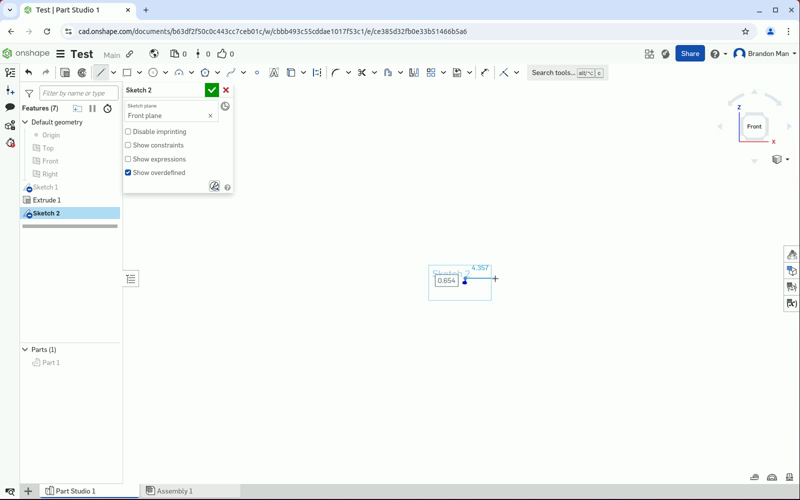
mouse_move(464, 278)
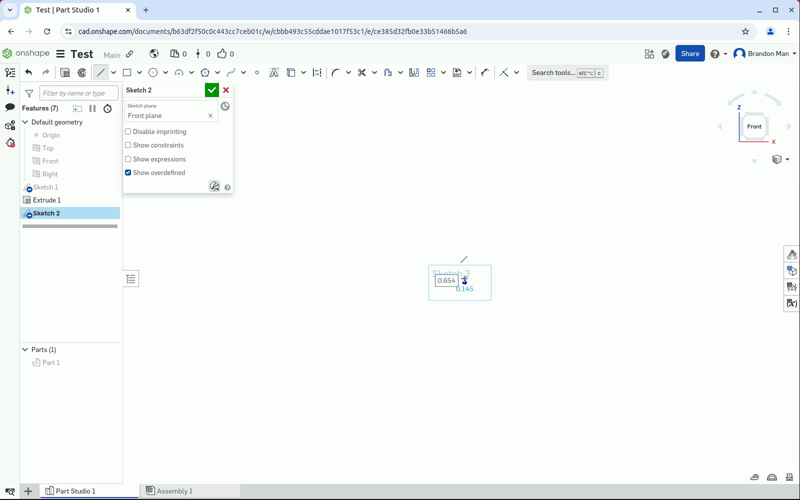
scroll(6)
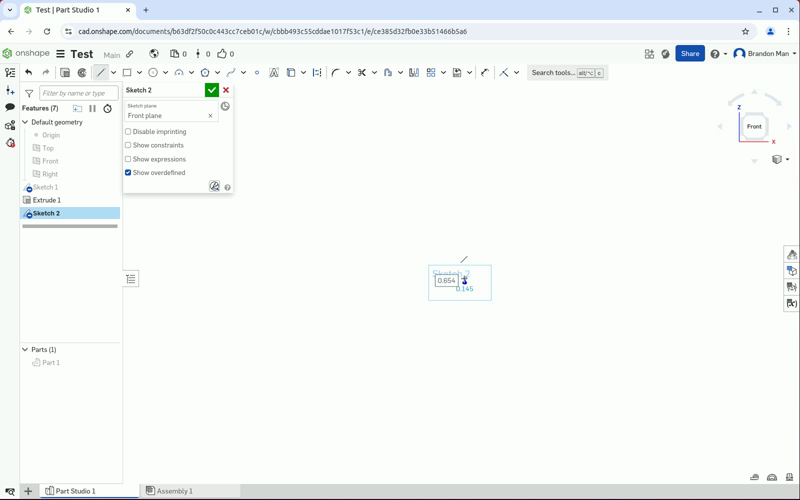
scroll(6)
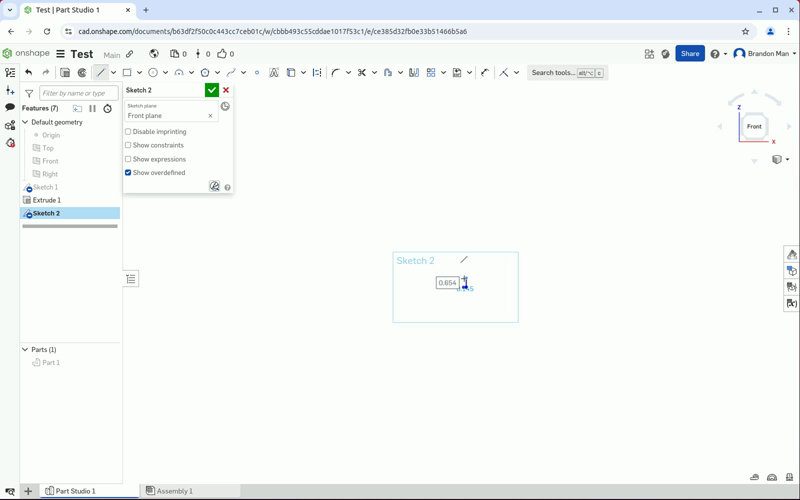
scroll(6)
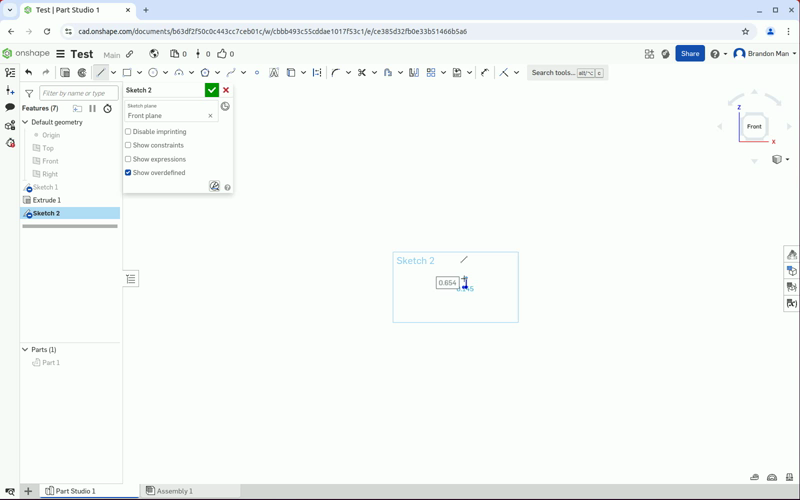
scroll(6)
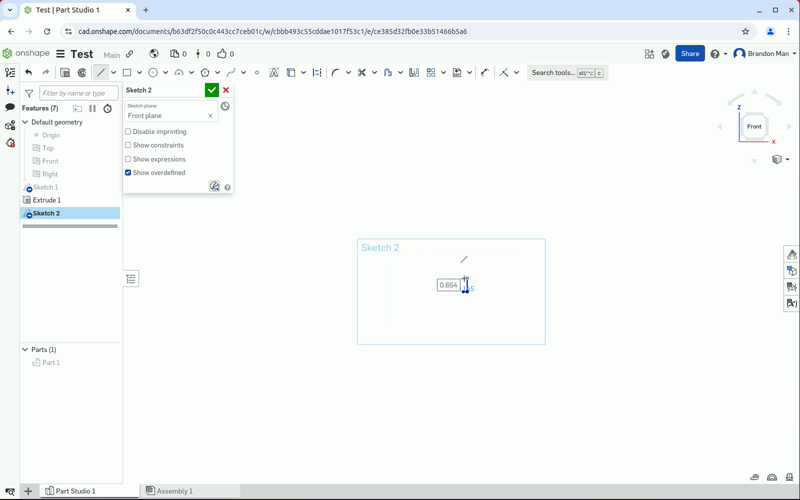
scroll(6)
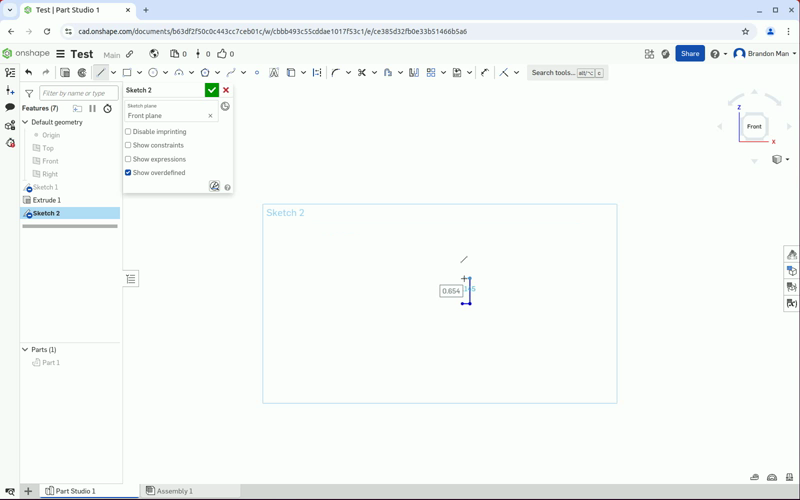
scroll(6)
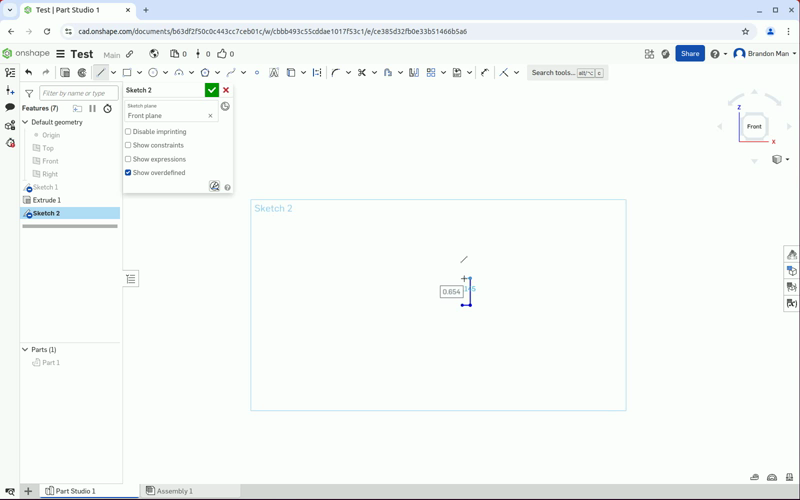
scroll(6)
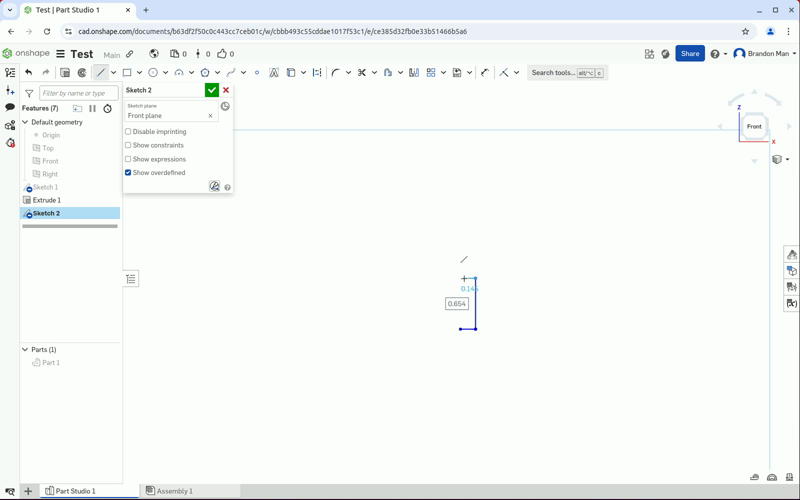
click(464, 278)
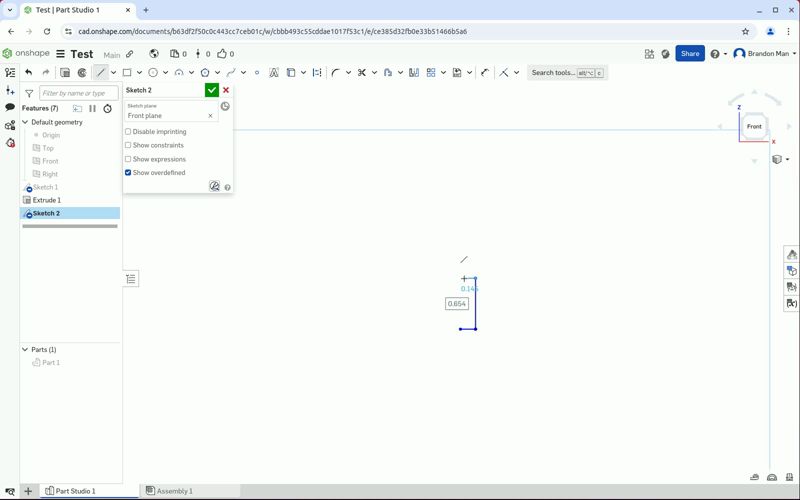
scroll(-6)
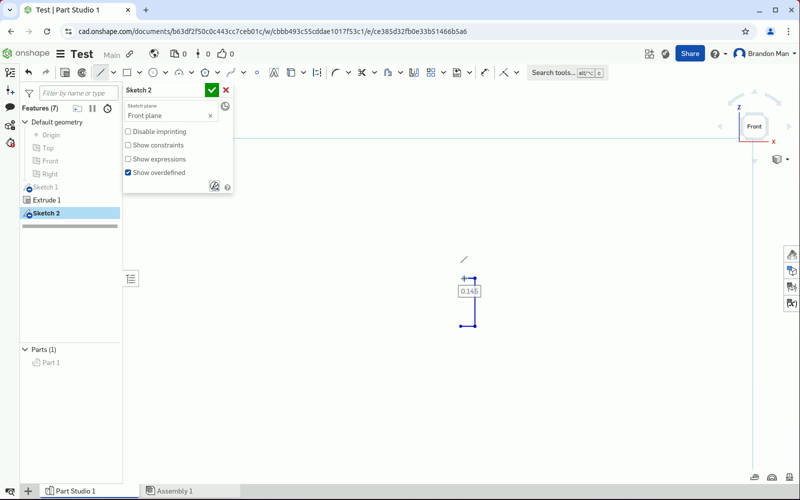
scroll(-6)
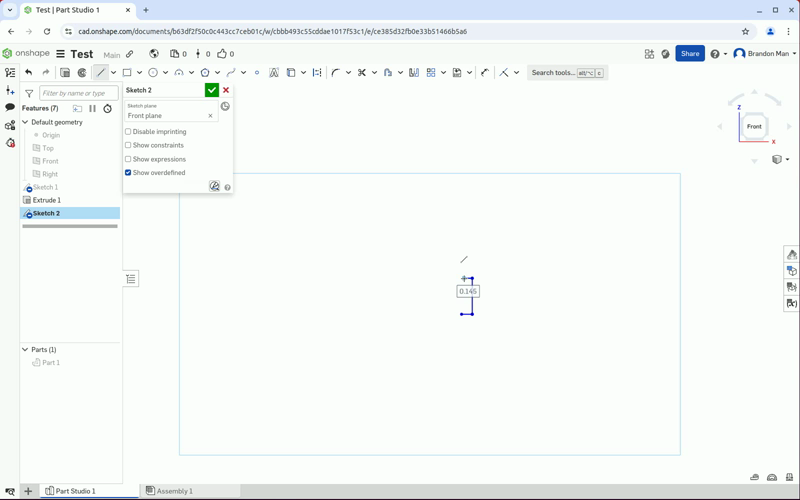
scroll(-6)
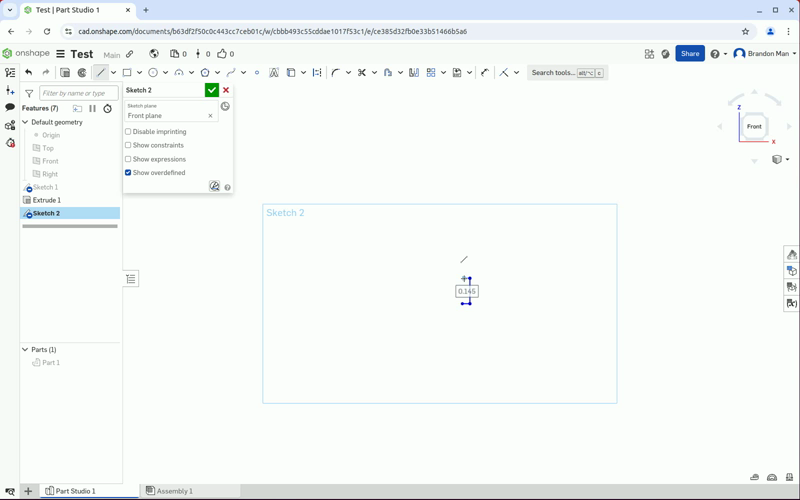
scroll(-6)
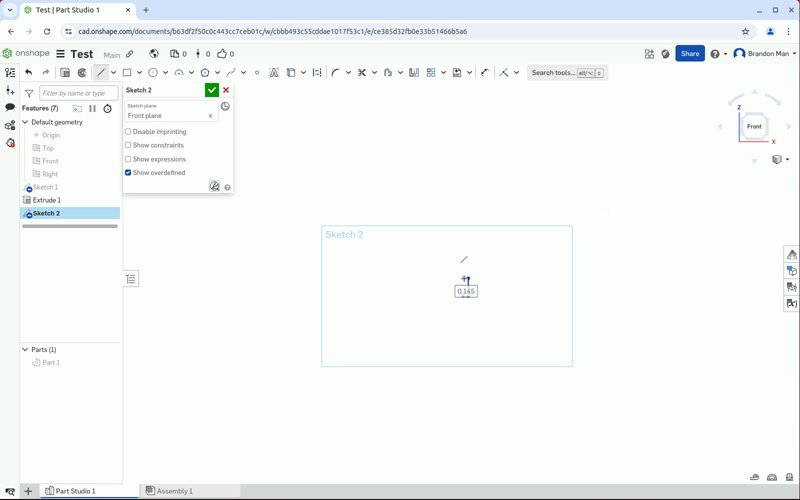
scroll(-6)
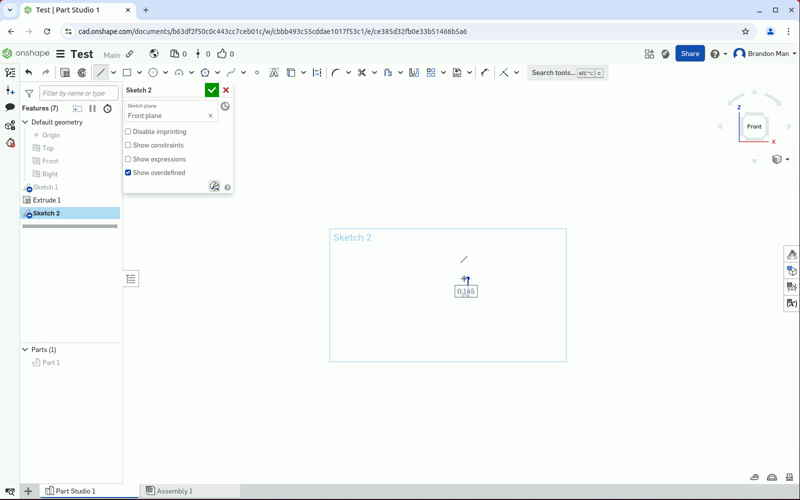
scroll(-6)
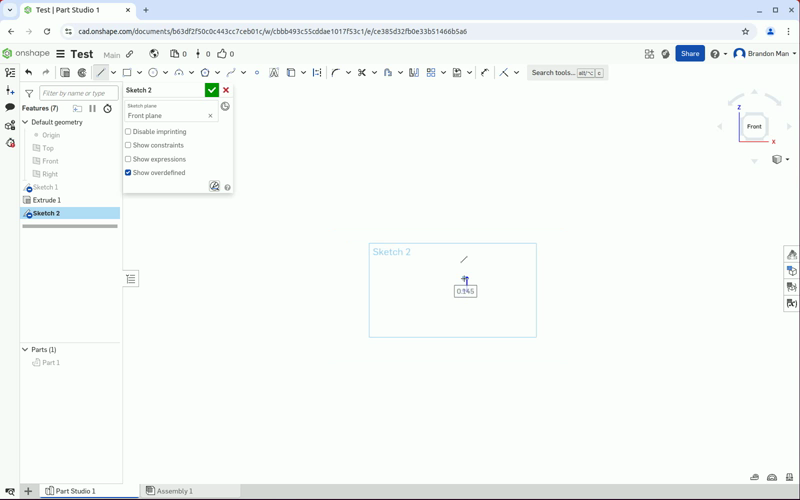
scroll(-6)
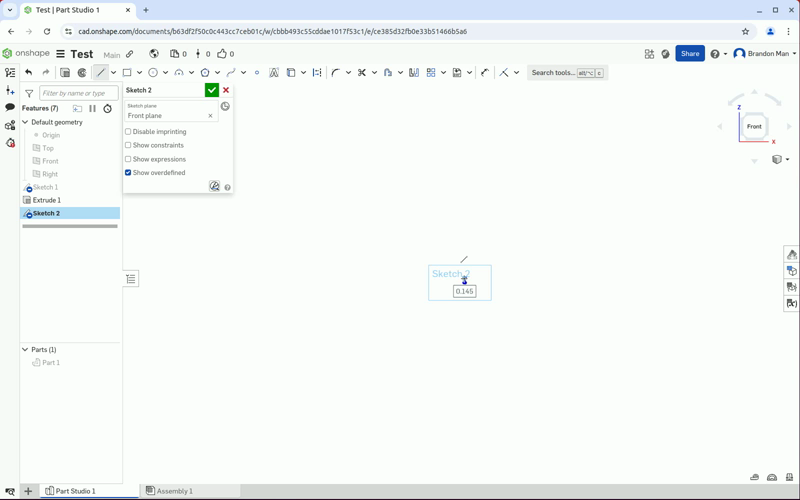
key_up(shift)
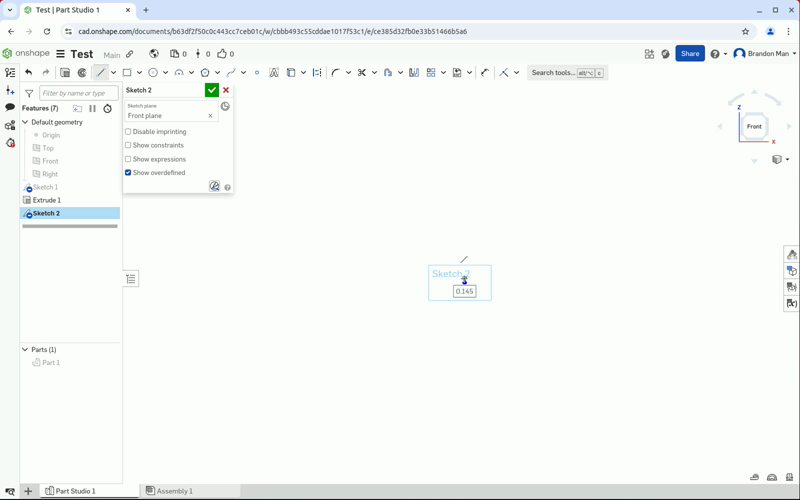
mouse_move(494, 278)
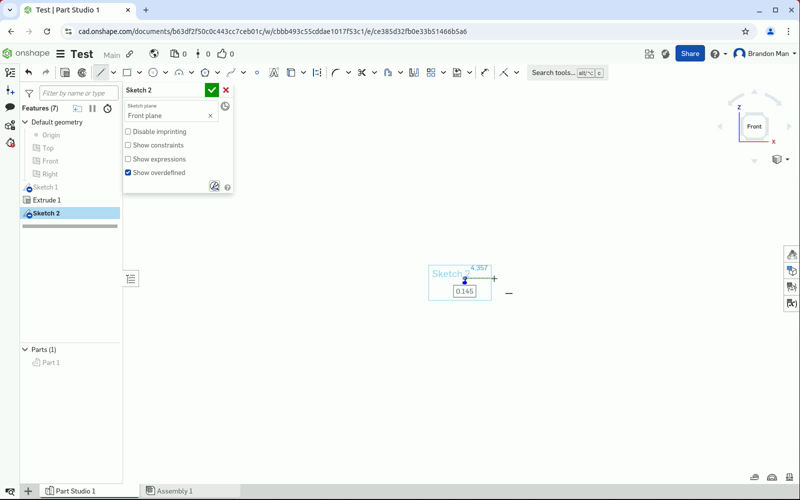
key_down(shift)
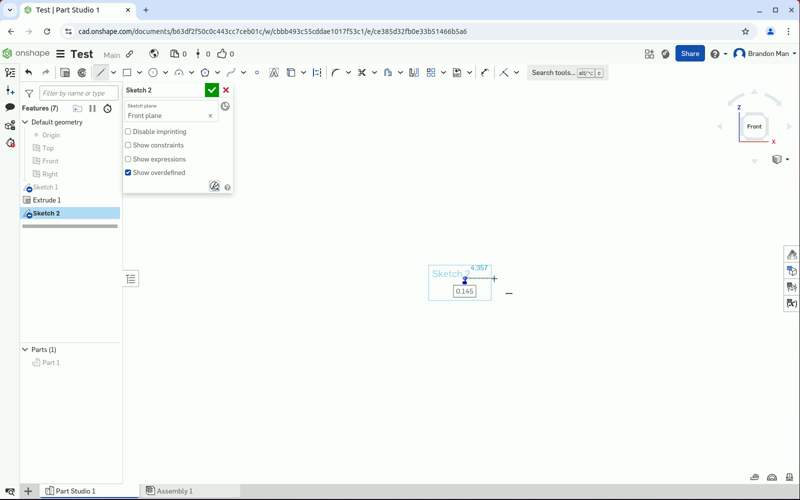
mouse_move(464, 282)
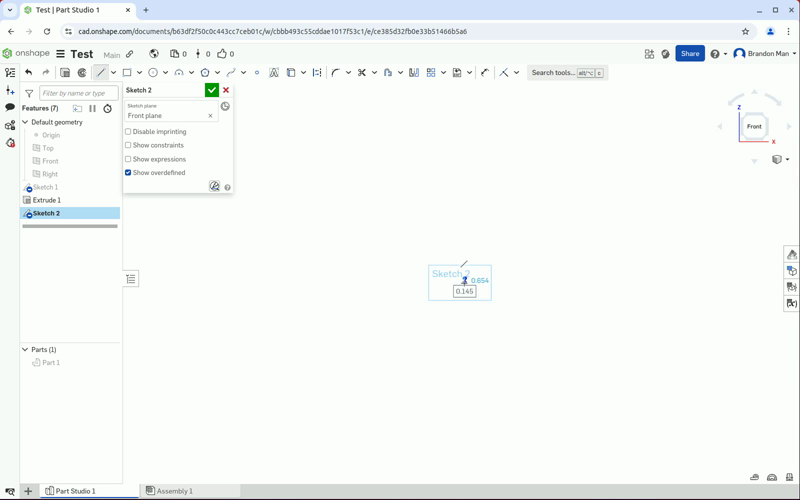
scroll(6)
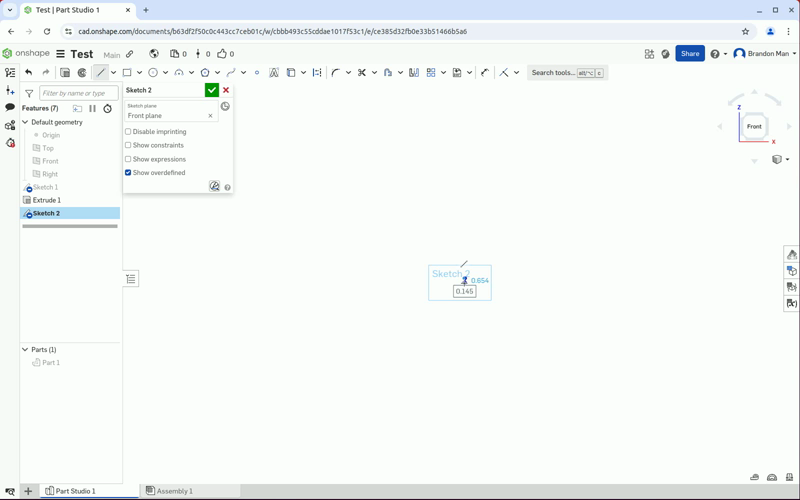
scroll(6)
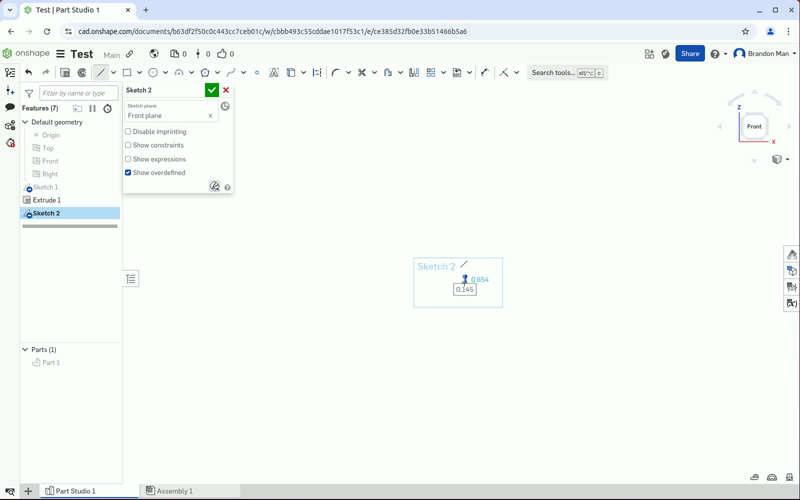
scroll(6)
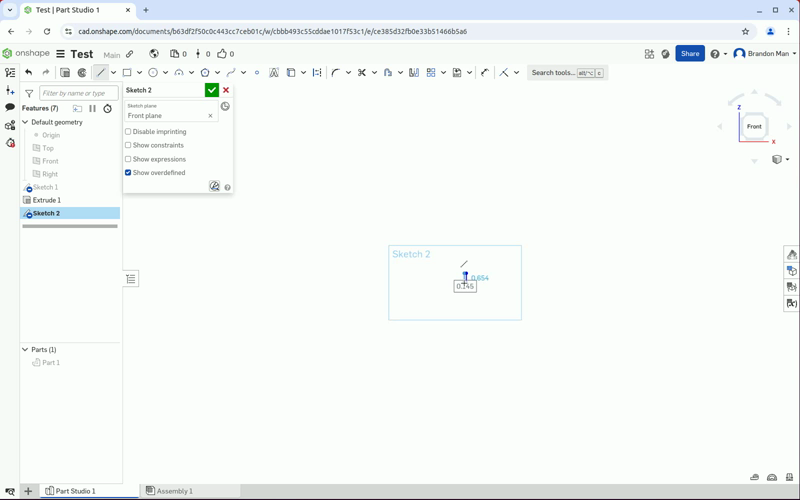
scroll(6)
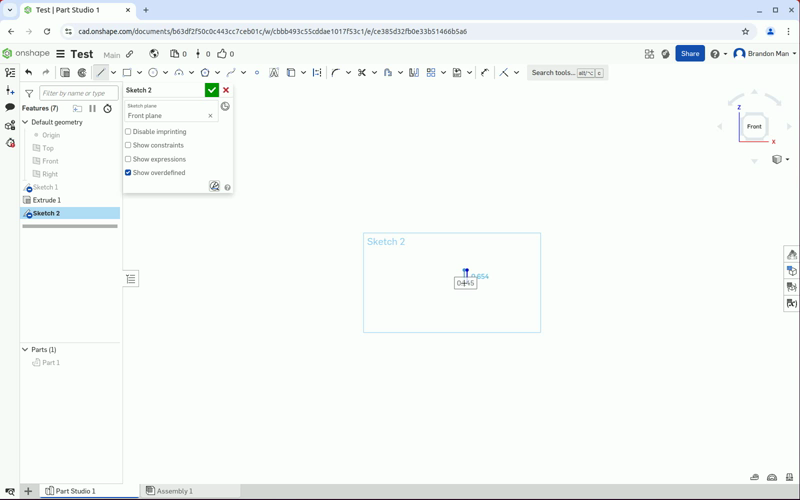
scroll(6)
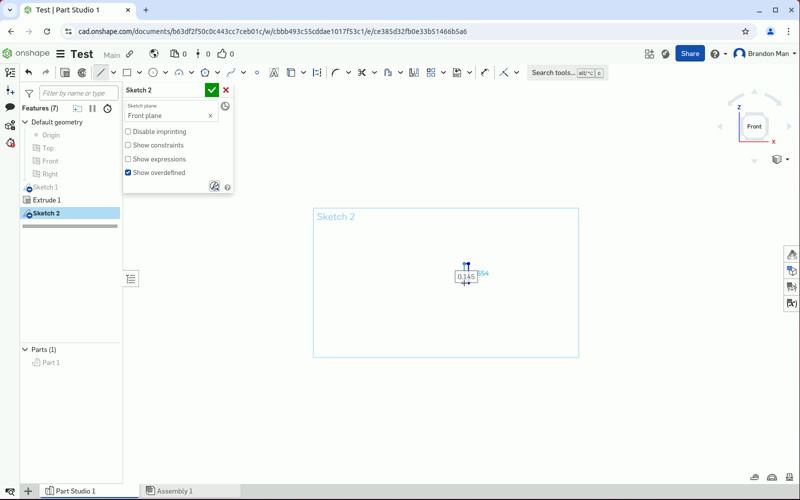
scroll(6)
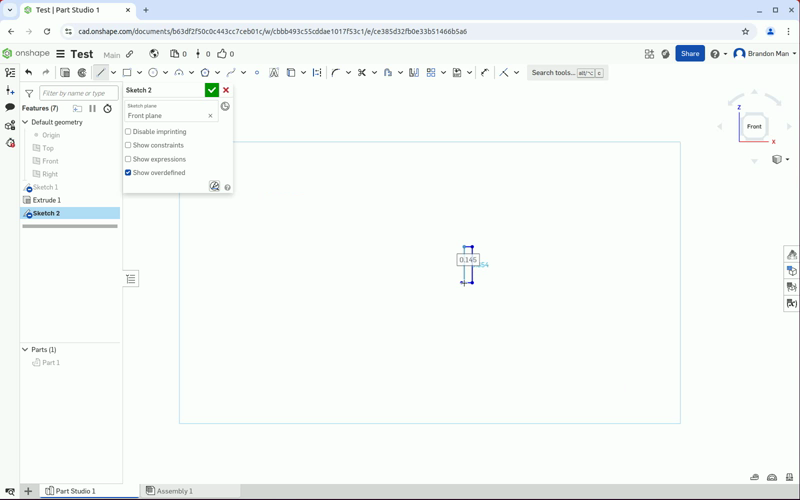
scroll(6)
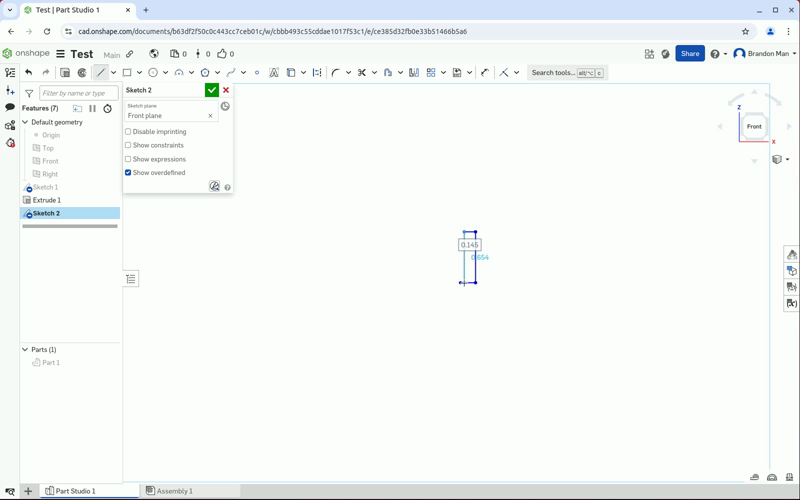
key_up(shift)
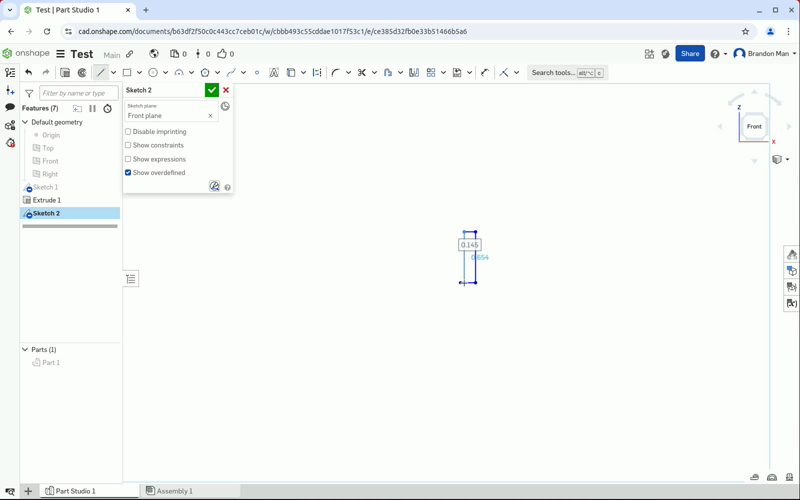
click(464, 282)
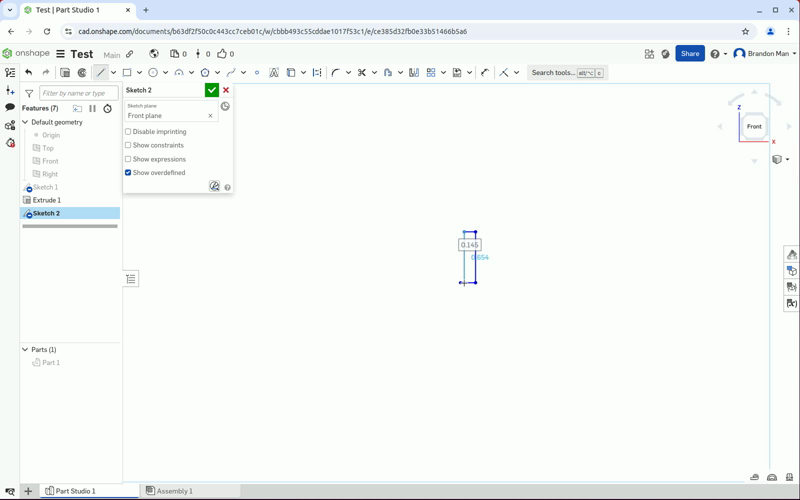
scroll(-6)
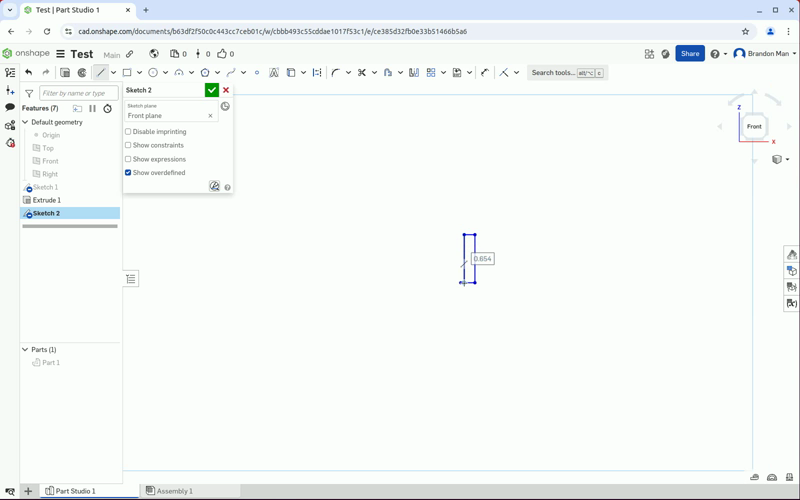
scroll(-6)
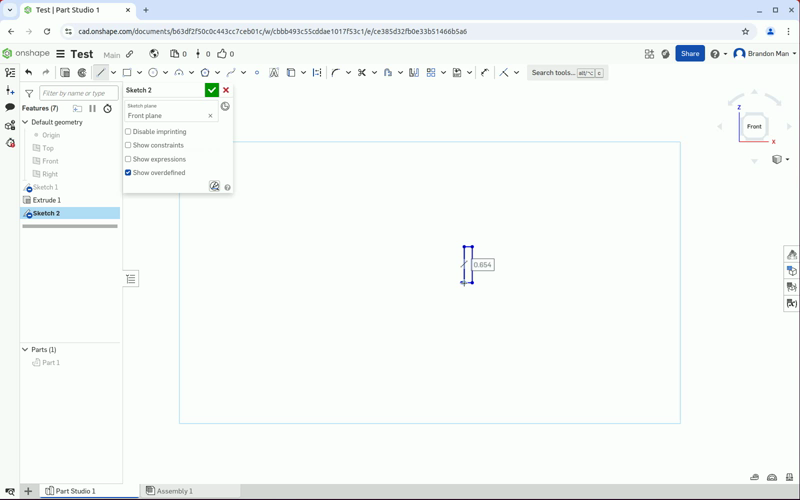
scroll(-6)
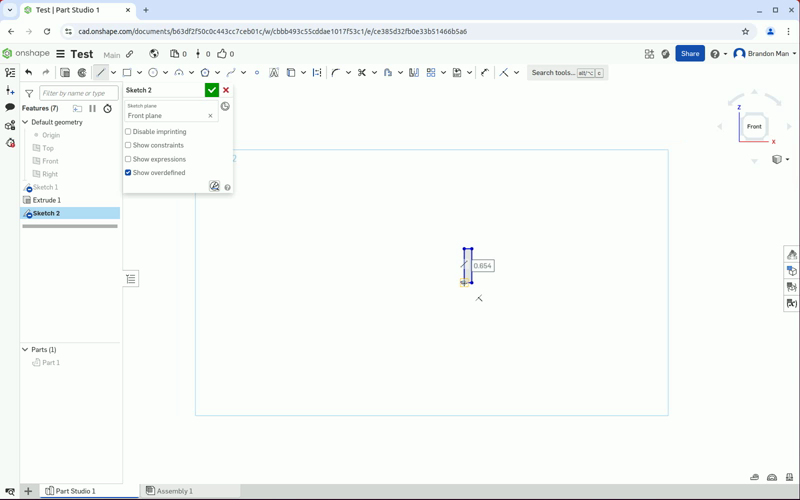
scroll(-6)
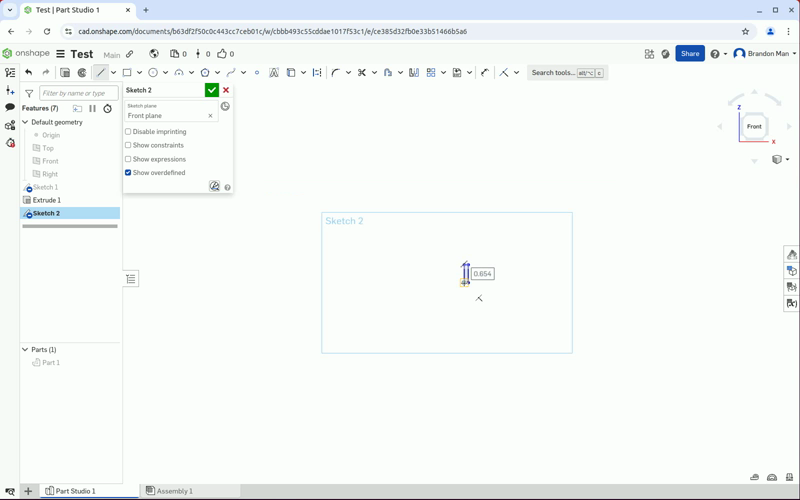
scroll(-6)
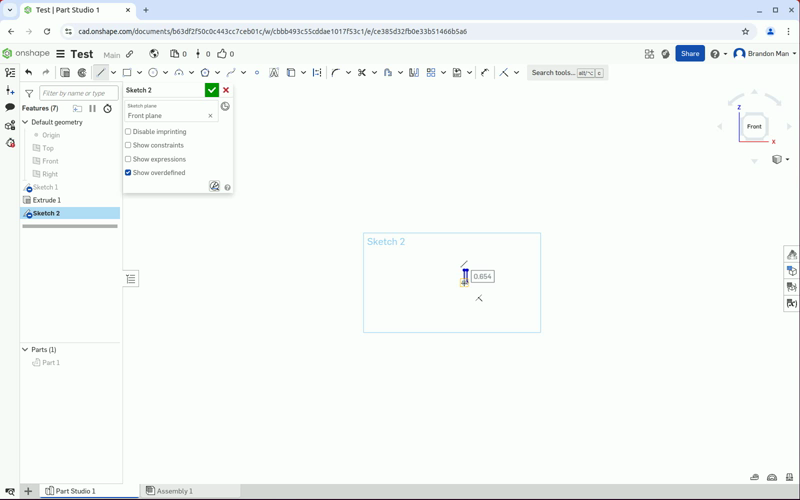
scroll(-6)
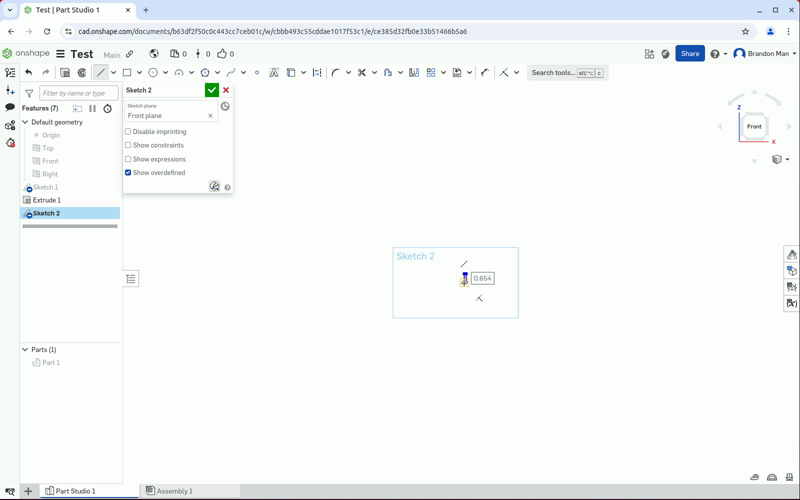
scroll(-6)
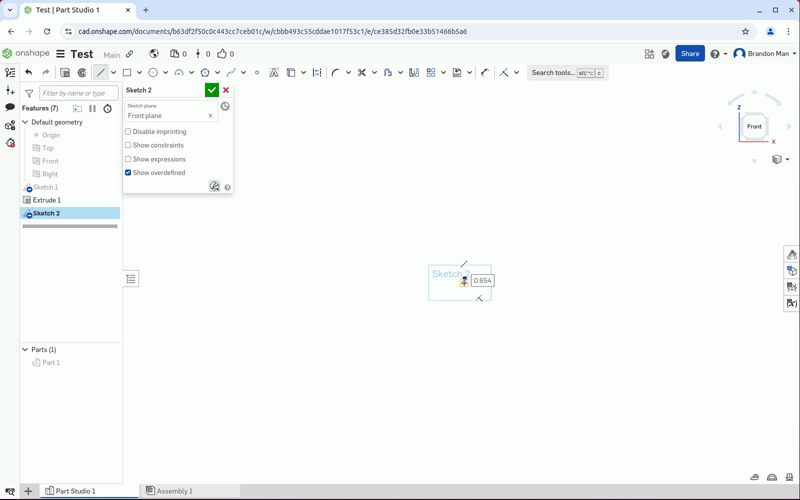
key(esc)
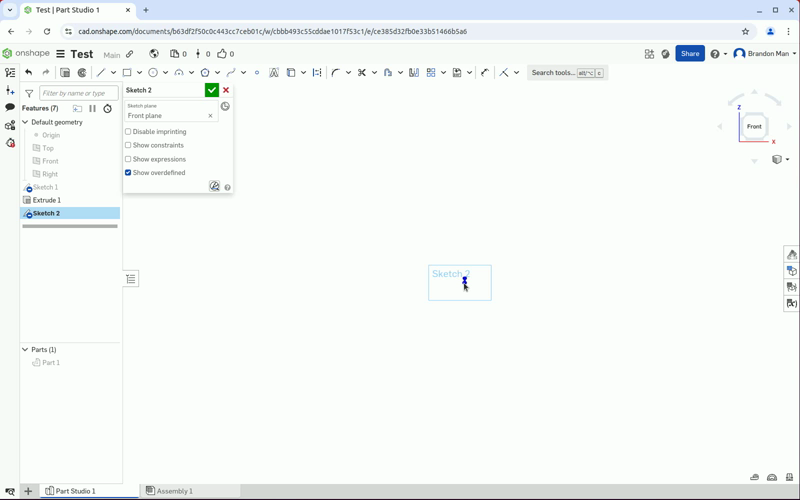
mouse_move(465, 279)
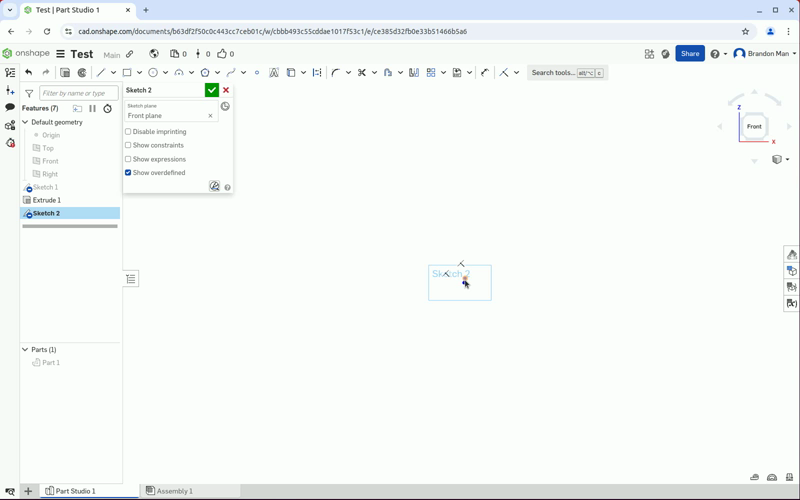
scroll(6)
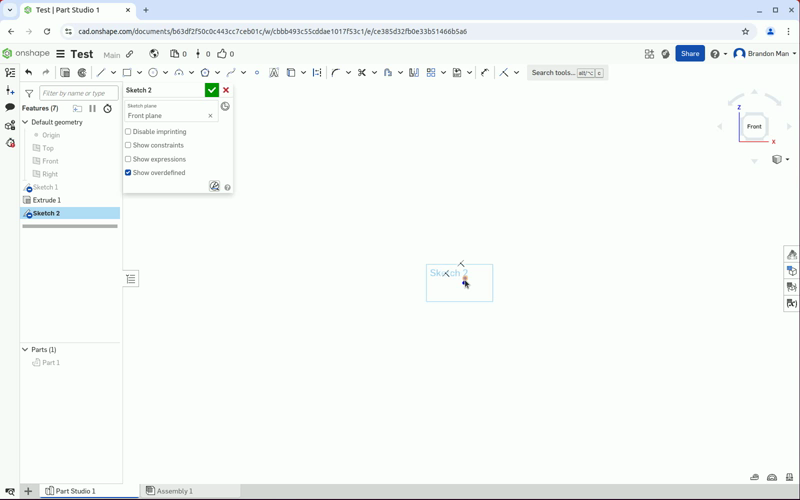
scroll(6)
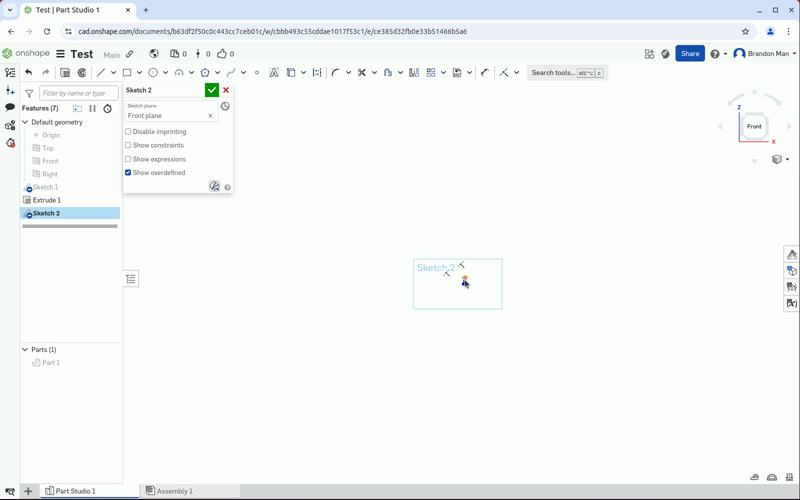
scroll(6)
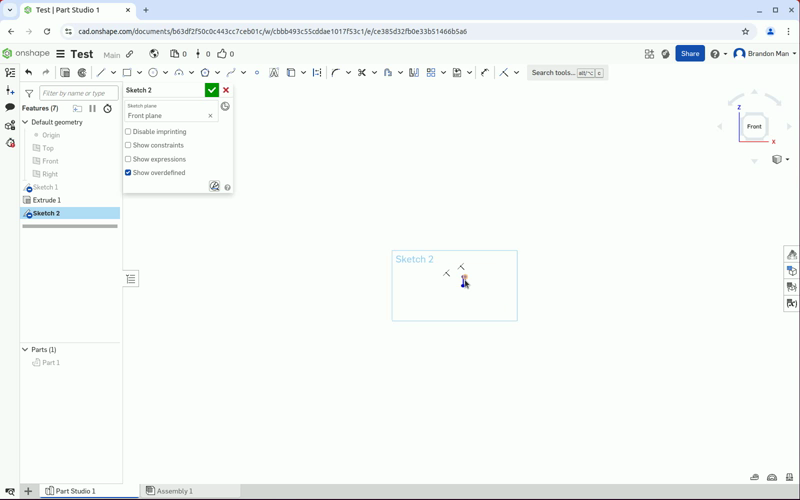
scroll(6)
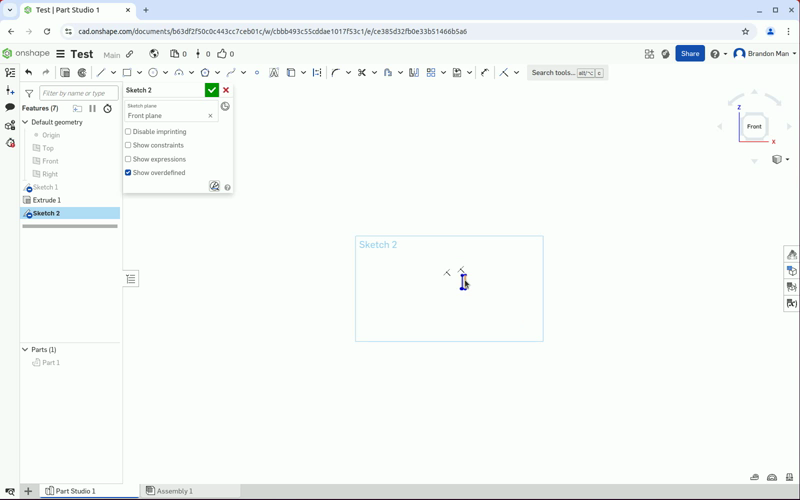
scroll(6)
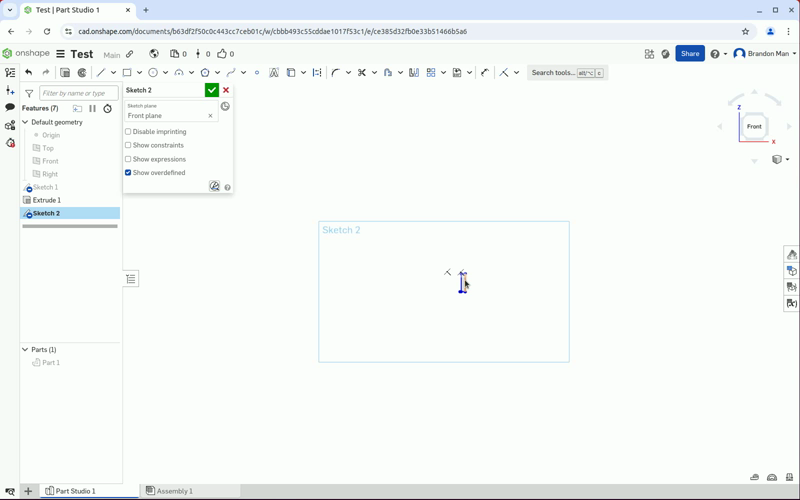
scroll(6)
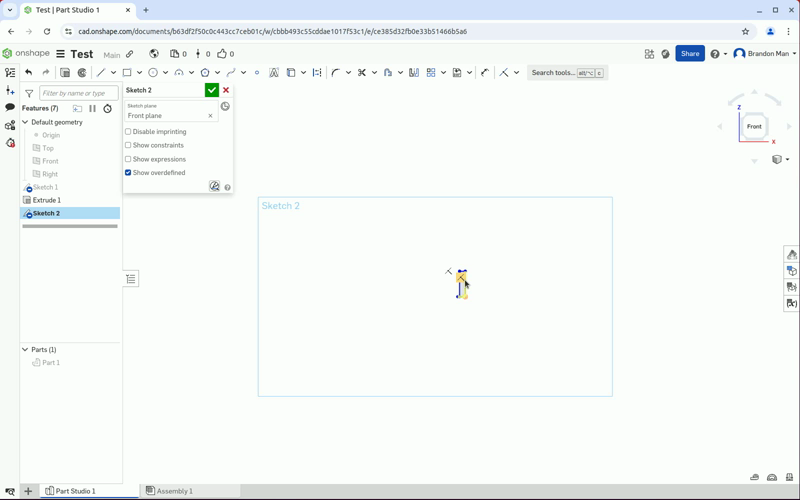
scroll(6)
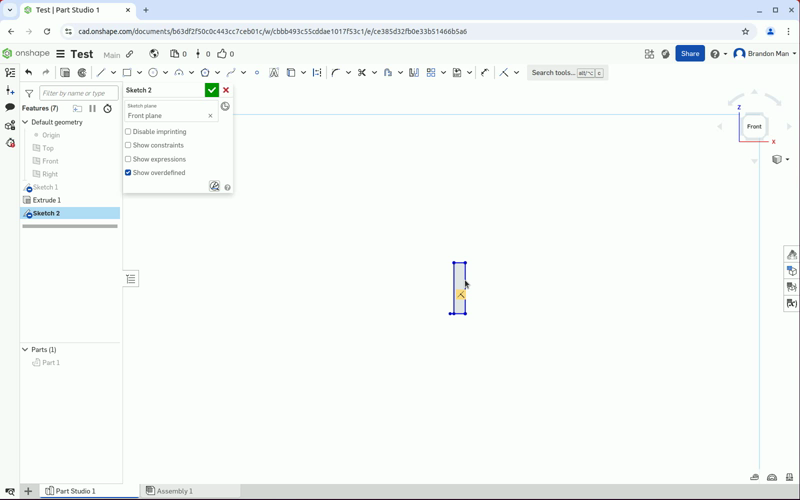
click(465, 279)
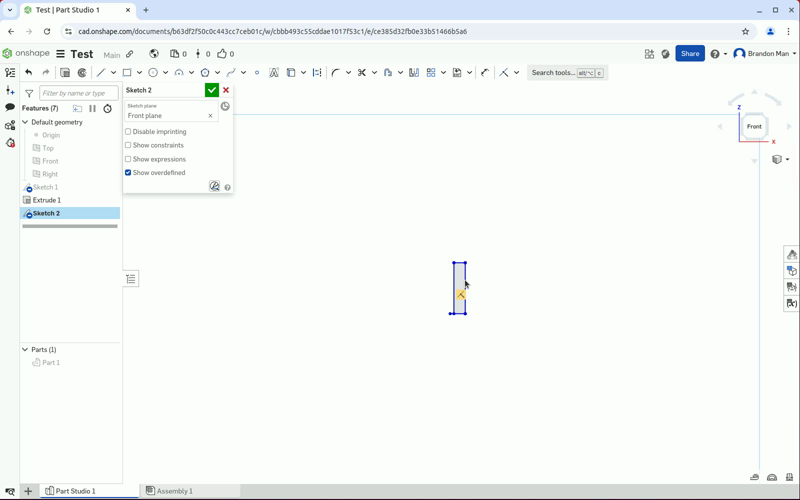
scroll(-6)
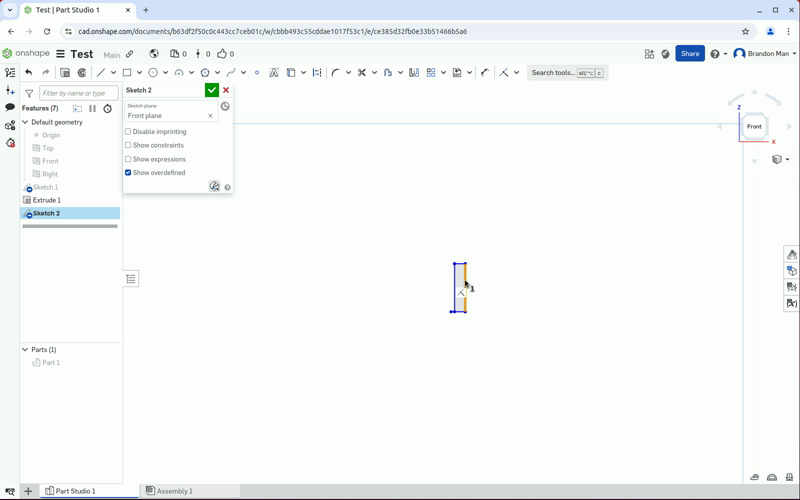
scroll(-6)
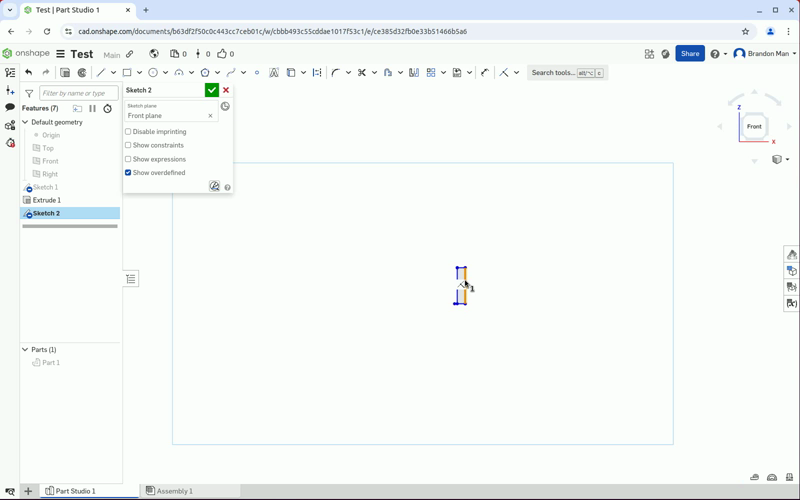
scroll(-6)
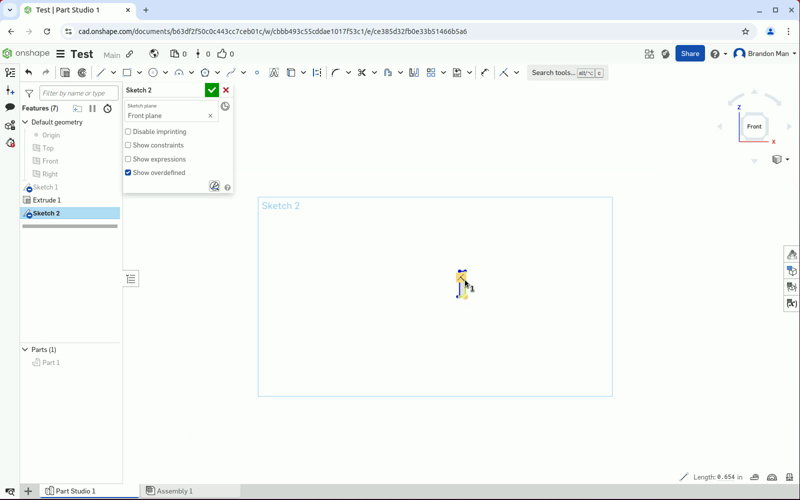
scroll(-6)
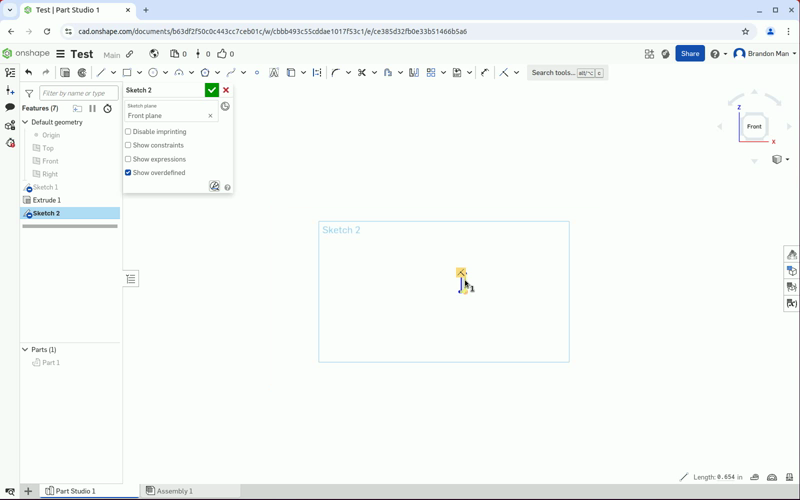
scroll(-6)
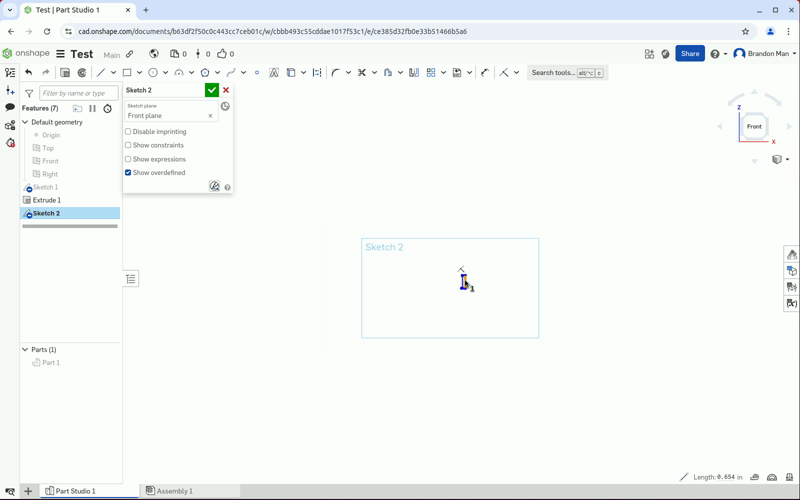
scroll(-6)
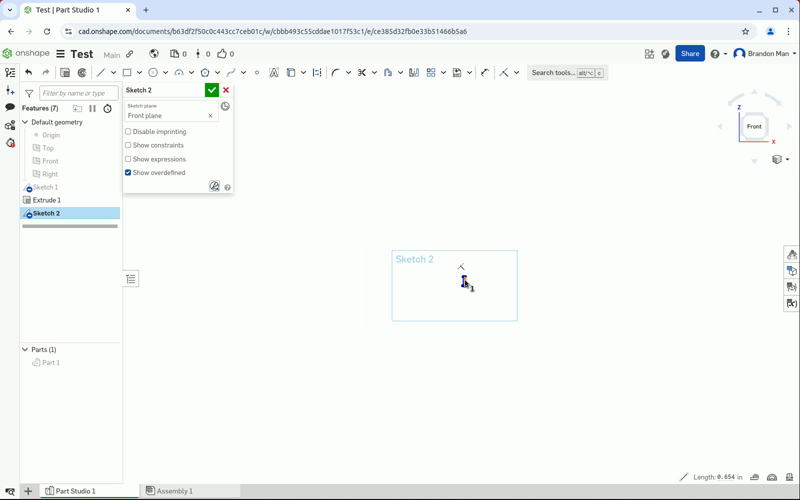
scroll(-6)
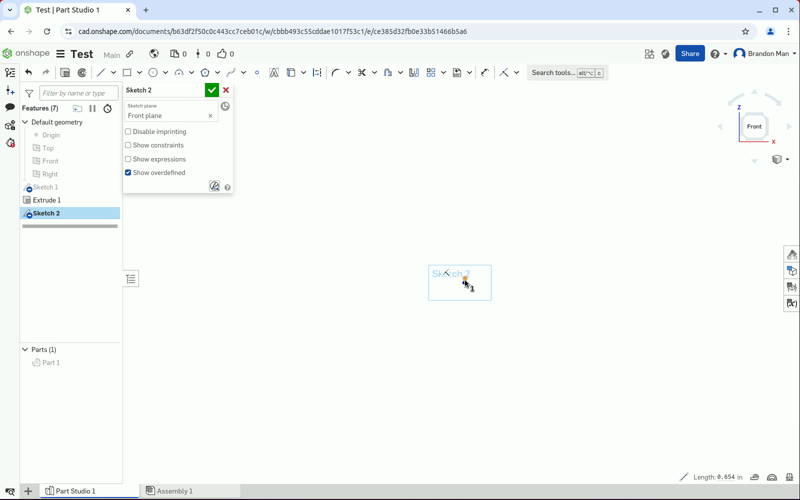
mouse_move(73, 352)
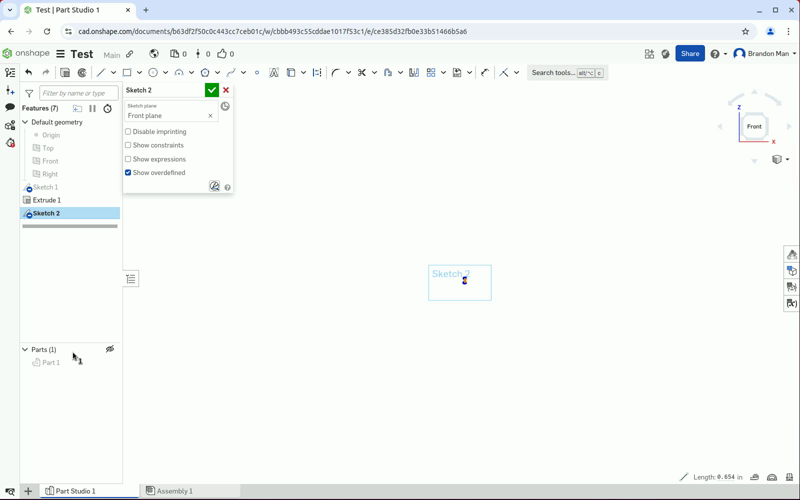
key(shift+y)
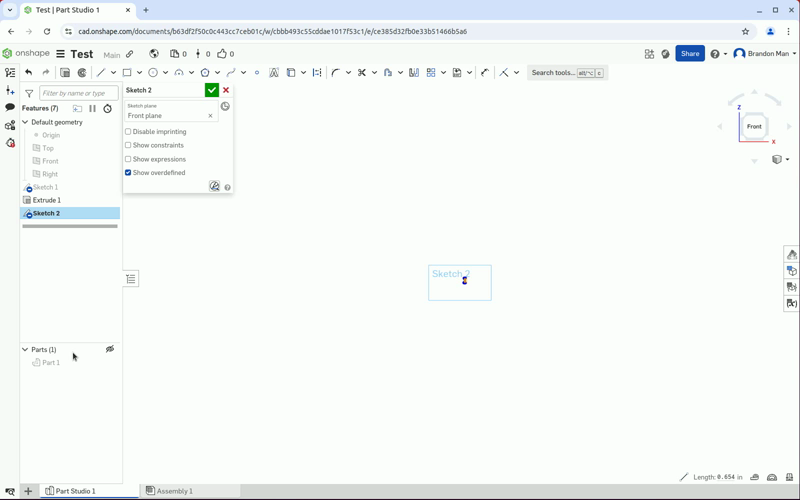
key(shift+e)
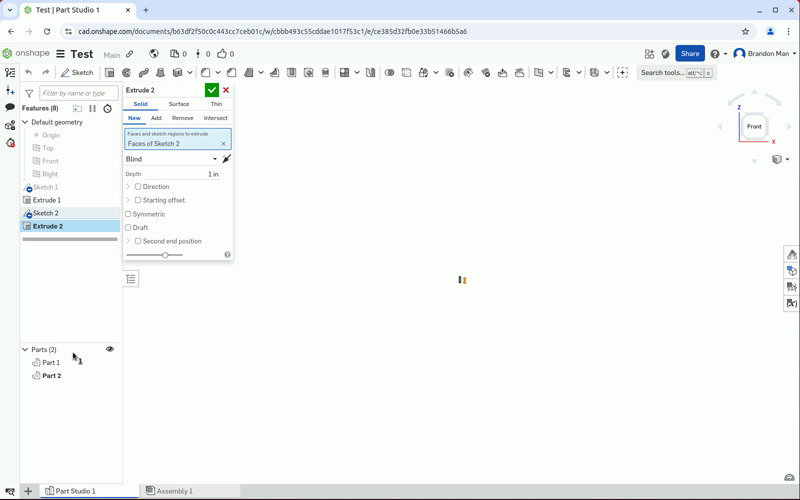
mouse_move(143, 106)
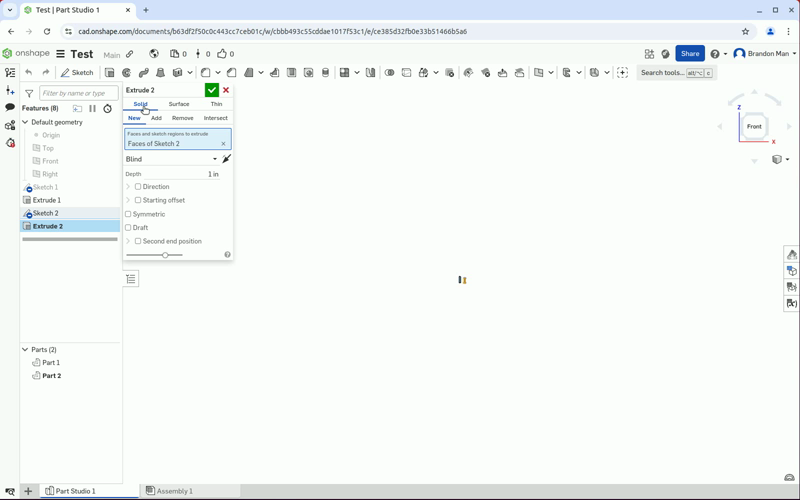
click(143, 106)
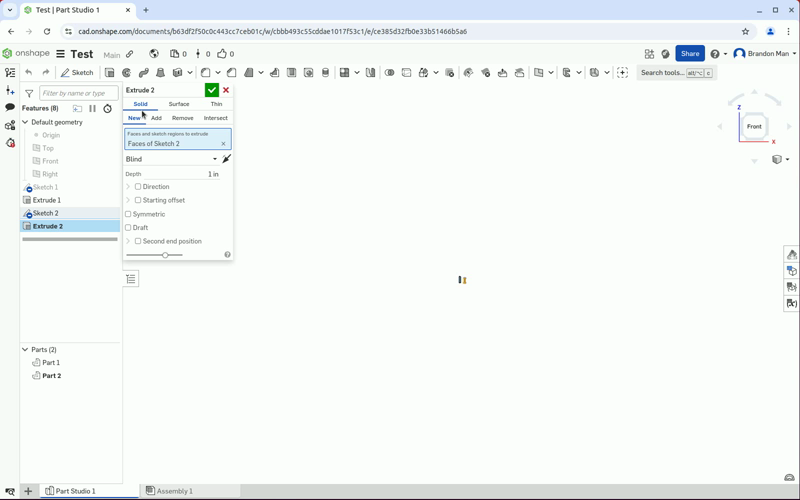
mouse_move(137, 120)
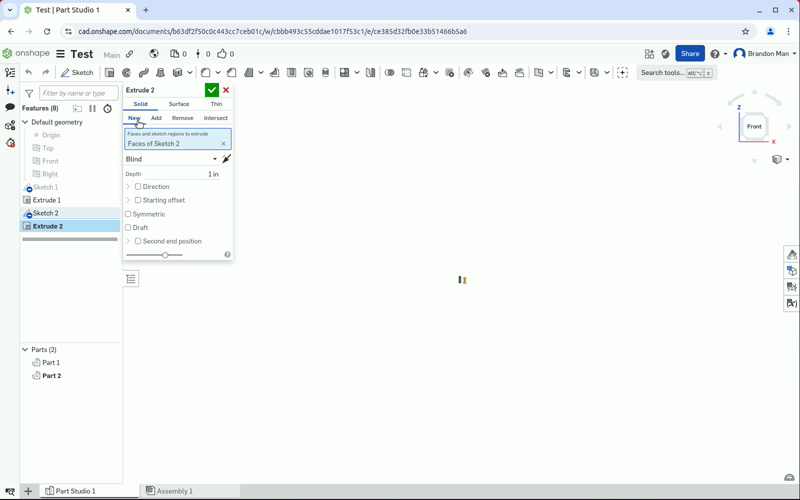
click(137, 120)
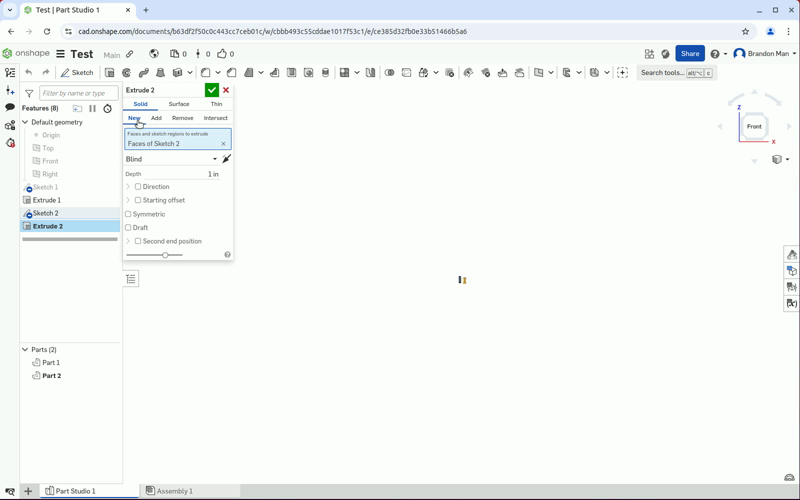
key(tab, 4)
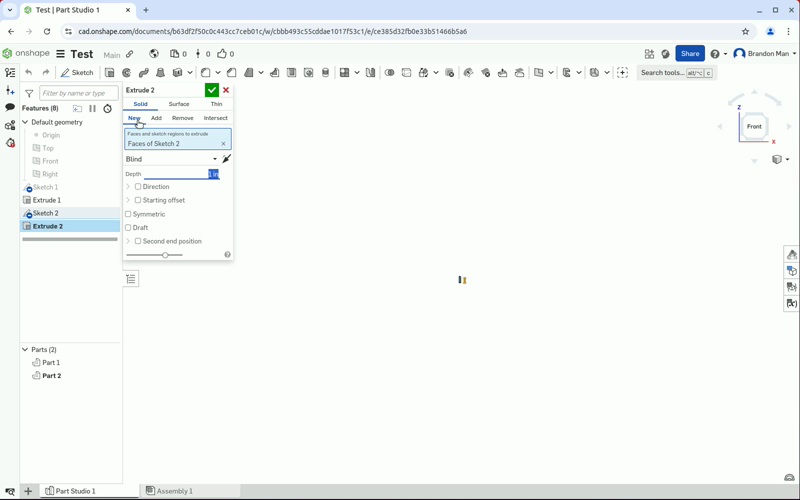
text(34.662)
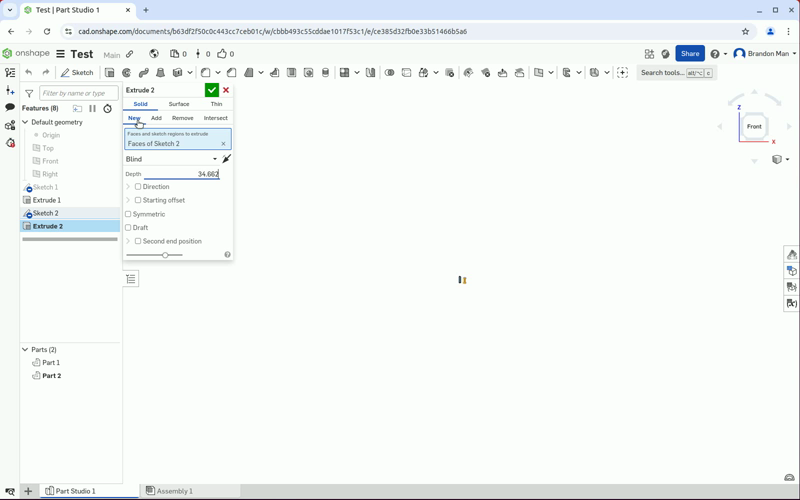
key(tab, 3)
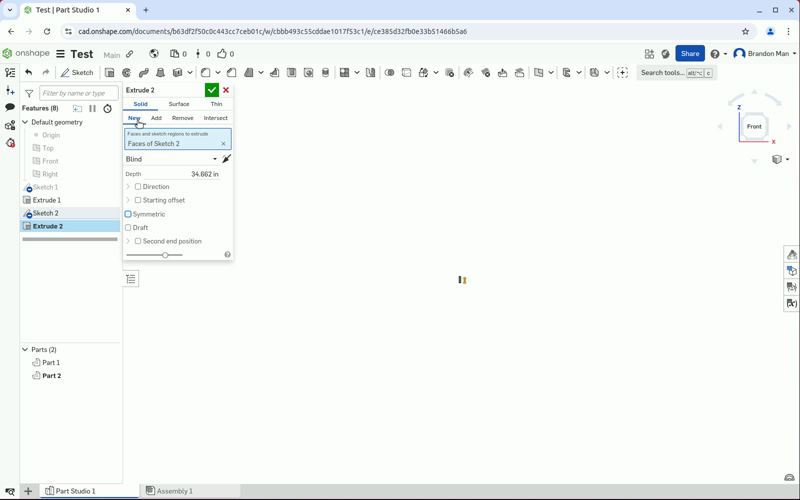
key(space)
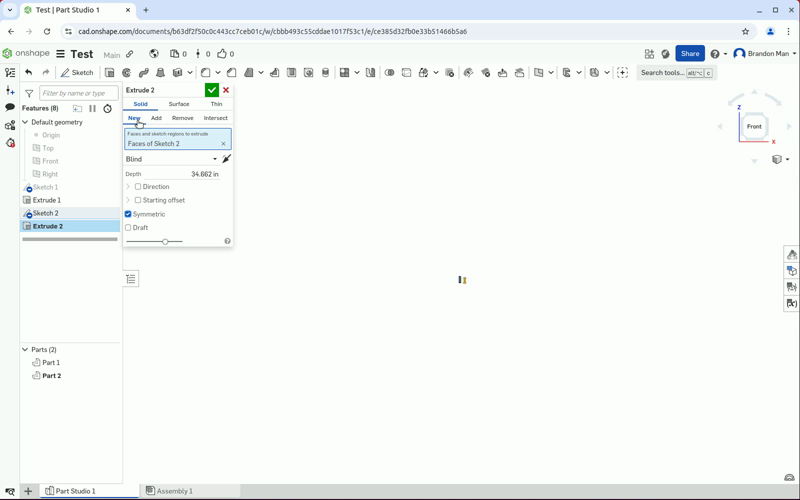
key(enter)
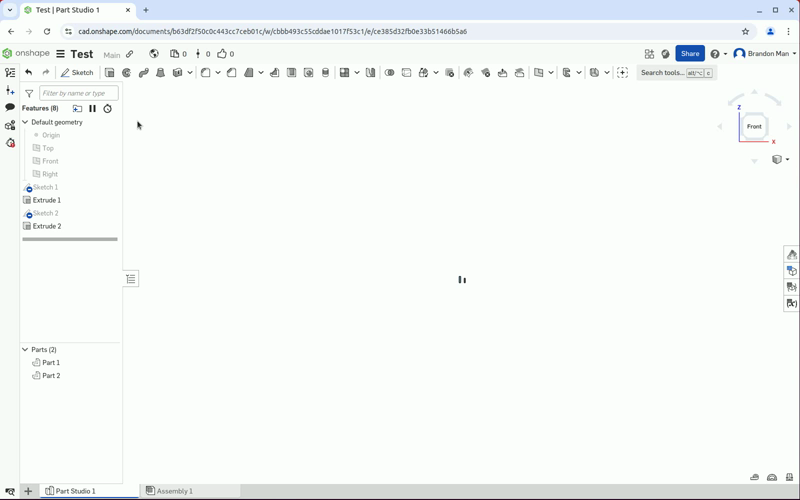
key(shift+h)
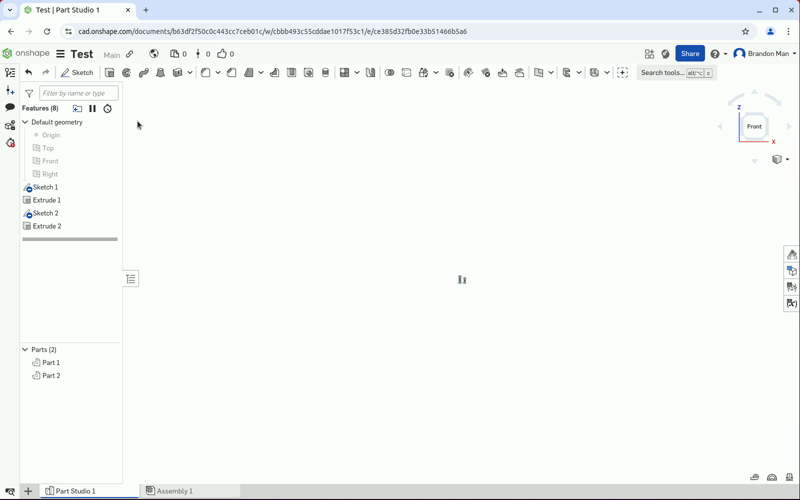
key(shift+h)
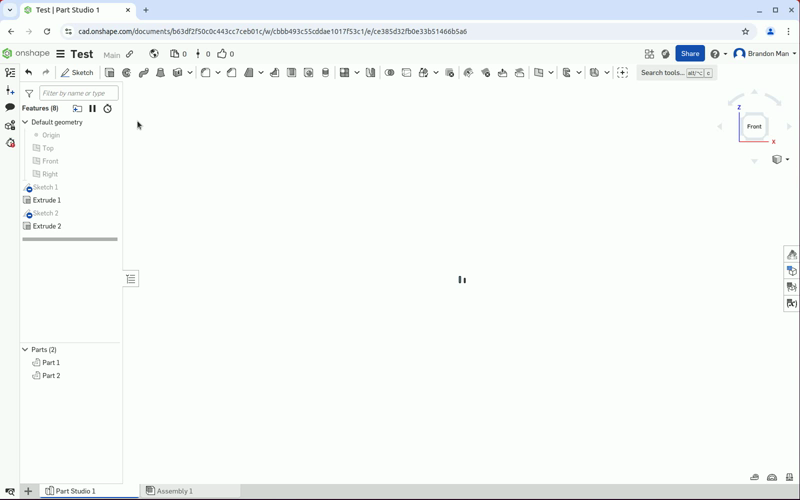
mouse_move(73, 189)
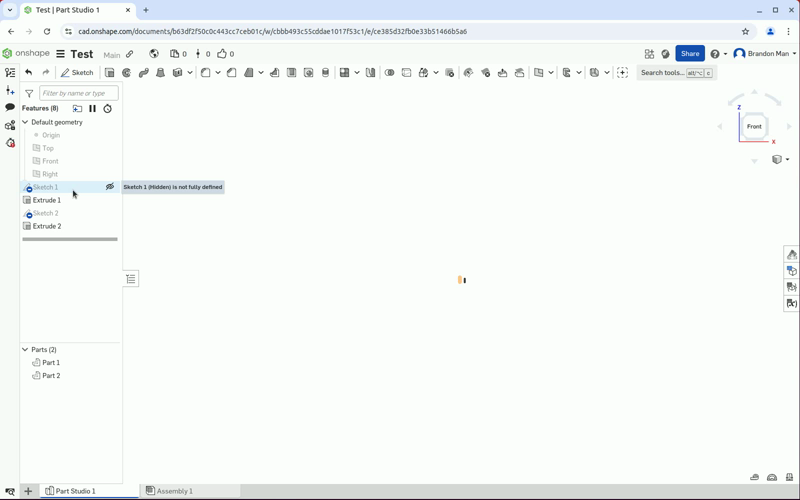
click(73, 189)
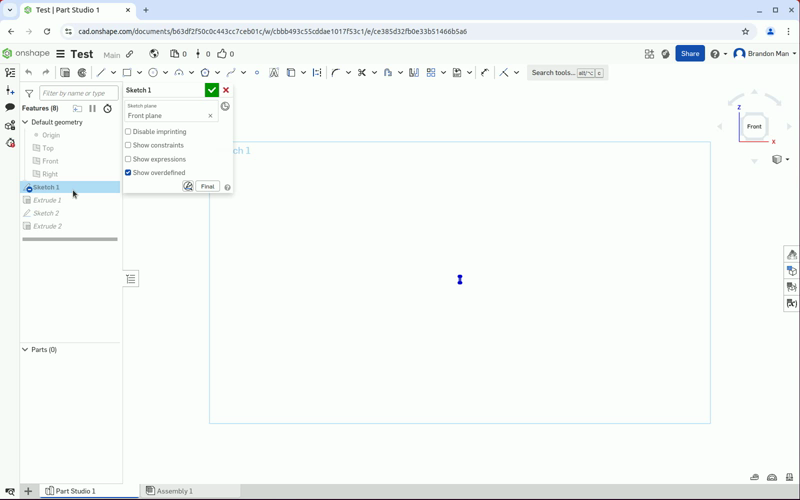
mouse_move(229, 92)
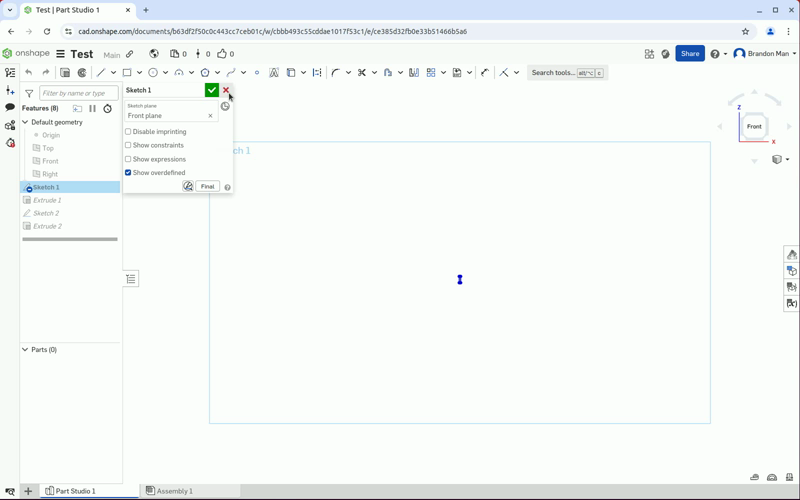
click(229, 92)
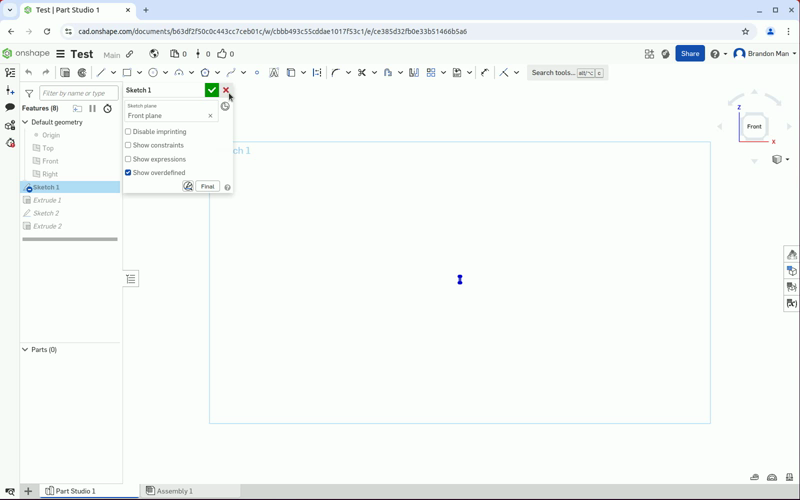
key(shift+s)
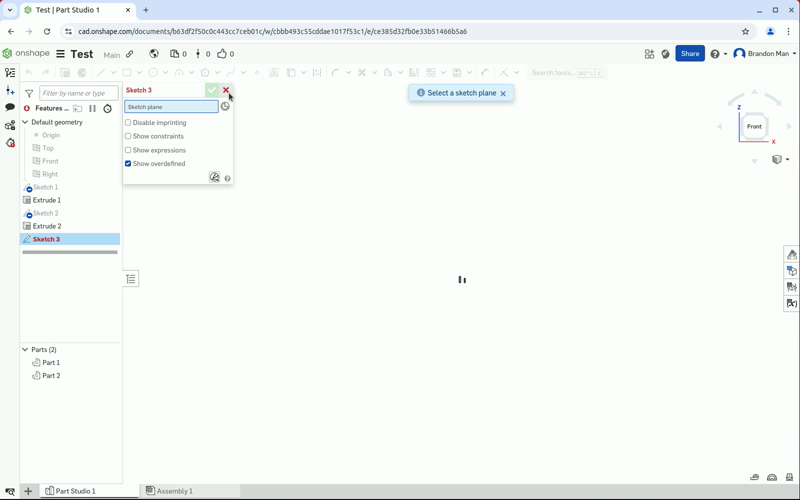
mouse_move(73, 163)
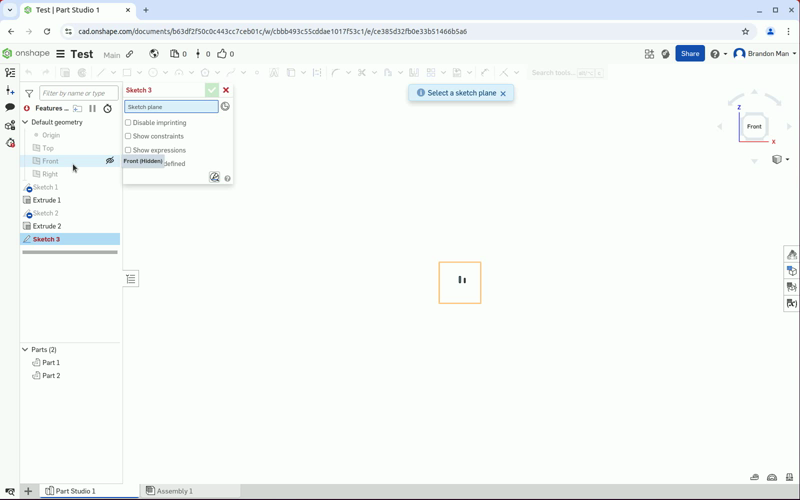
click(73, 163)
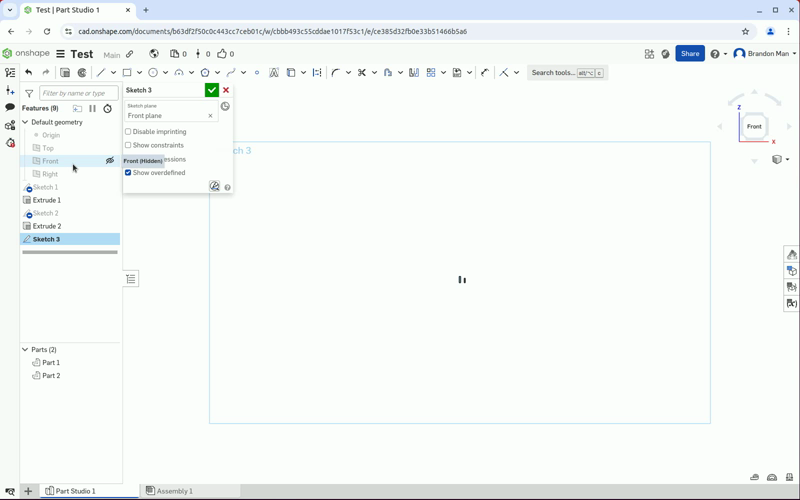
mouse_move(73, 352)
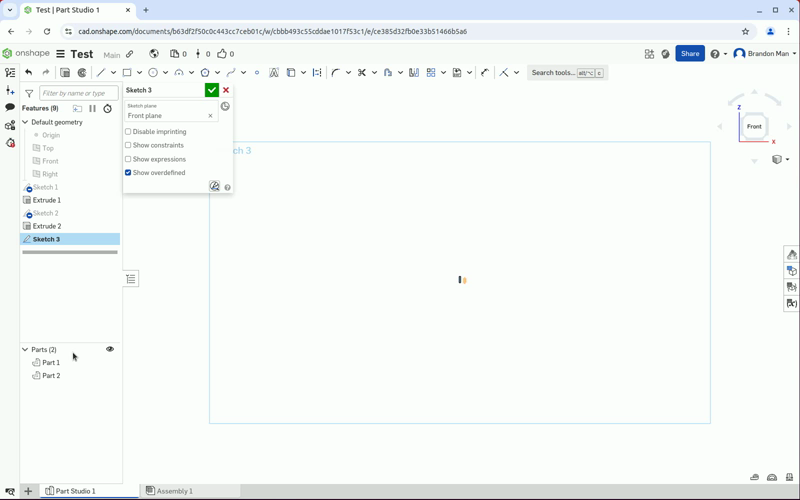
key(y)
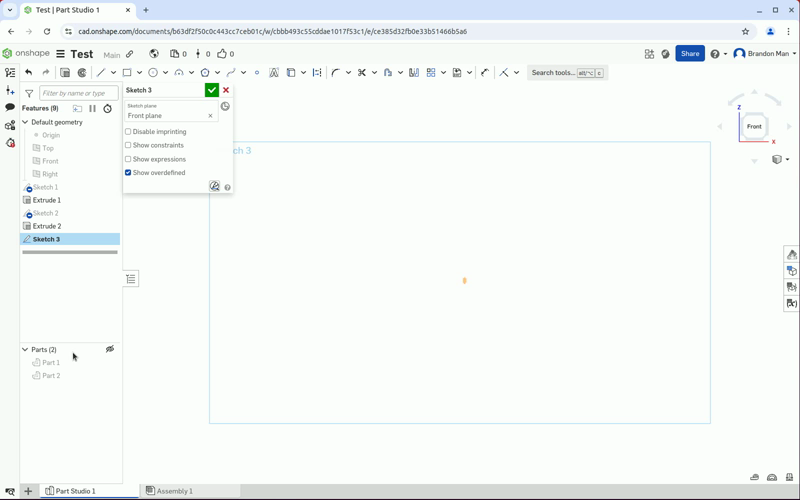
key(l)
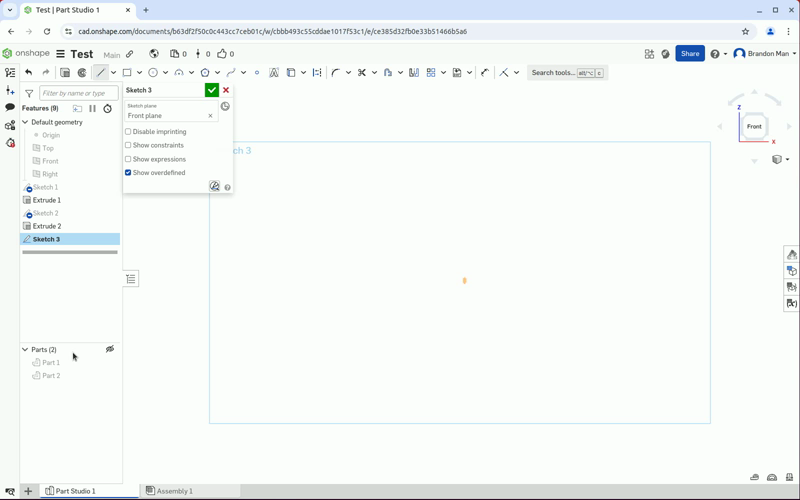
key_down(shift)
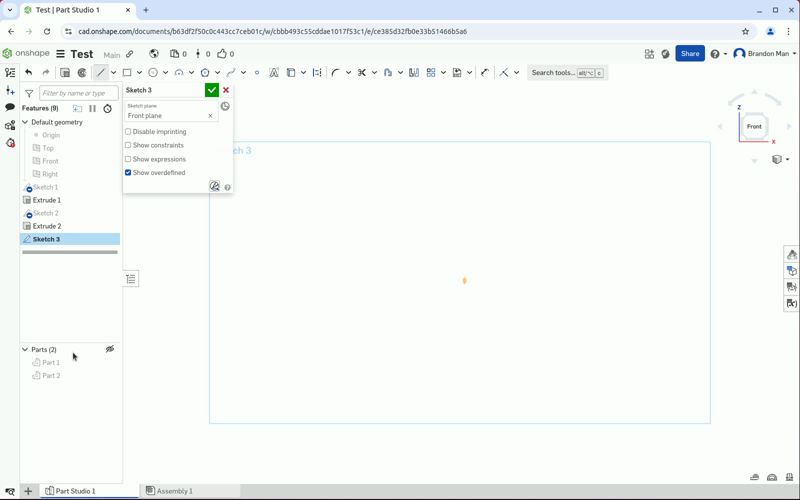
mouse_move(464, 254)
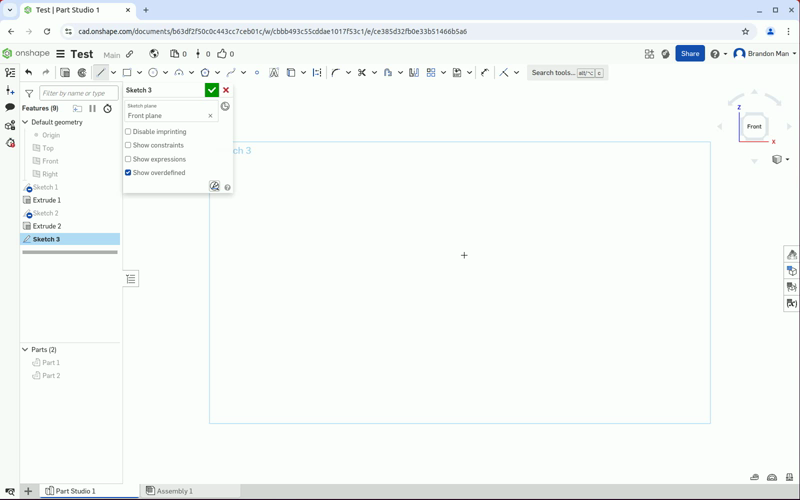
click(464, 254)
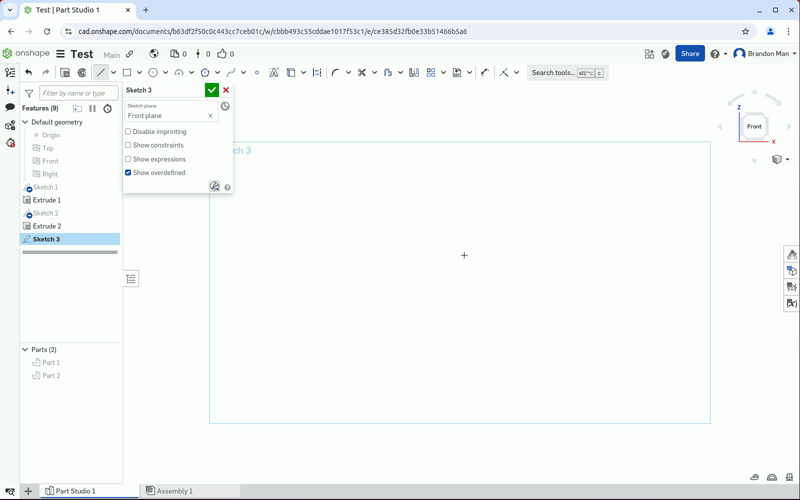
key_up(shift)
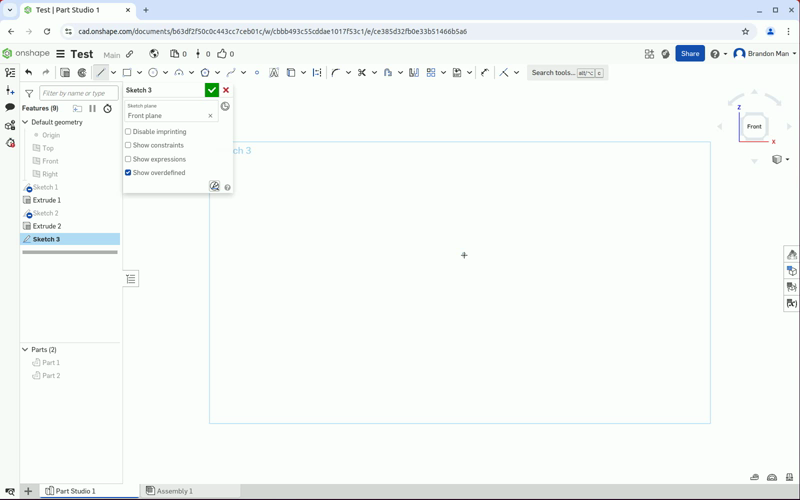
key_down(shift)
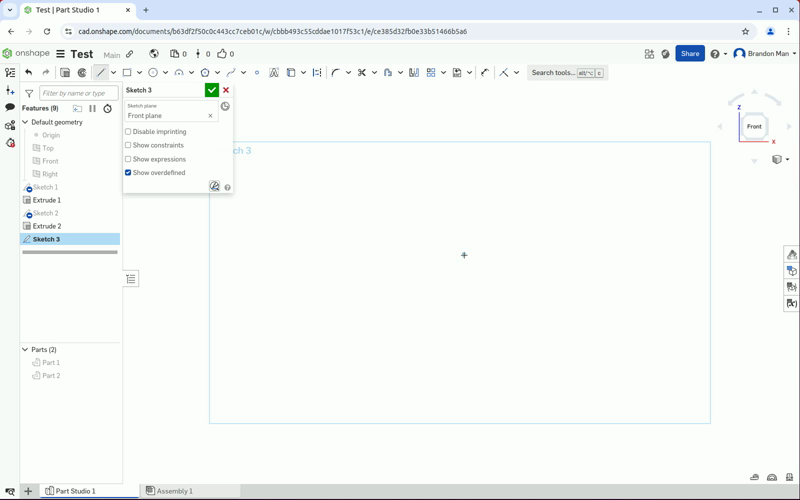
mouse_move(494, 254)
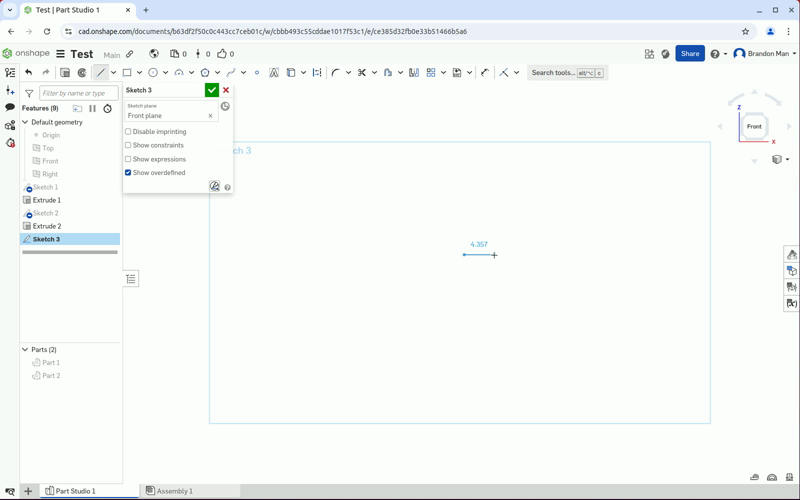
mouse_move(465, 254)
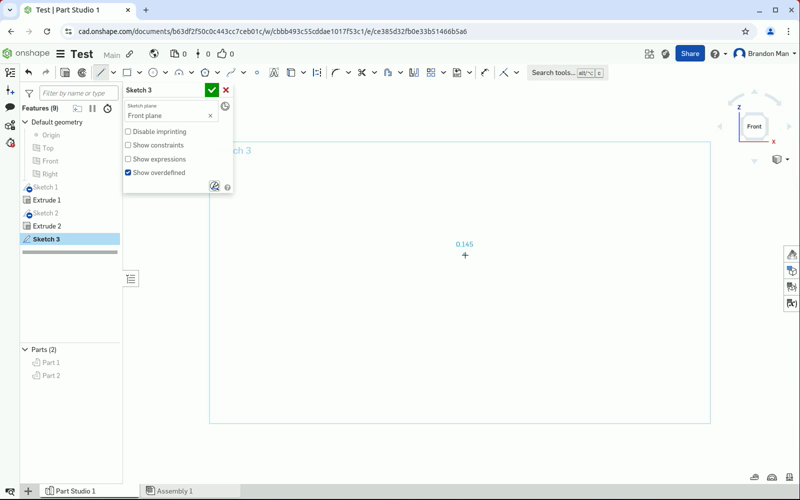
scroll(6)
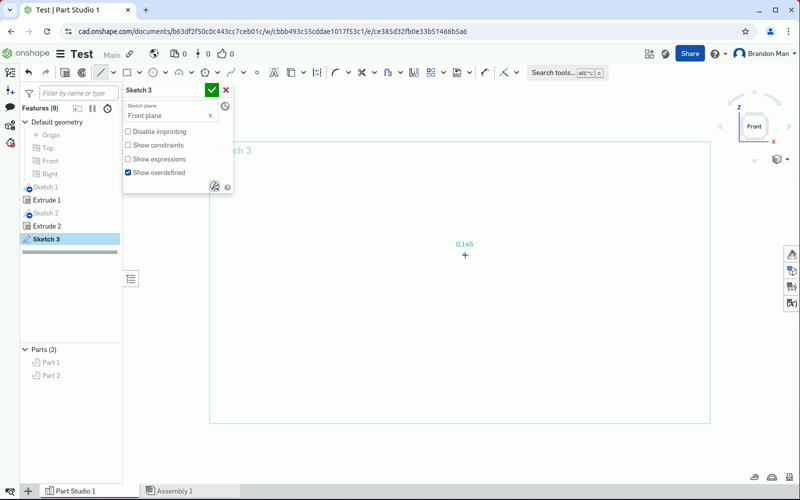
scroll(6)
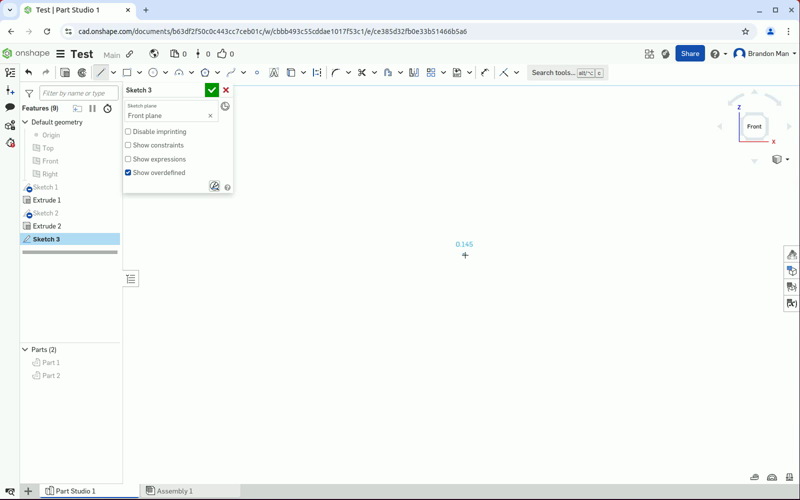
scroll(6)
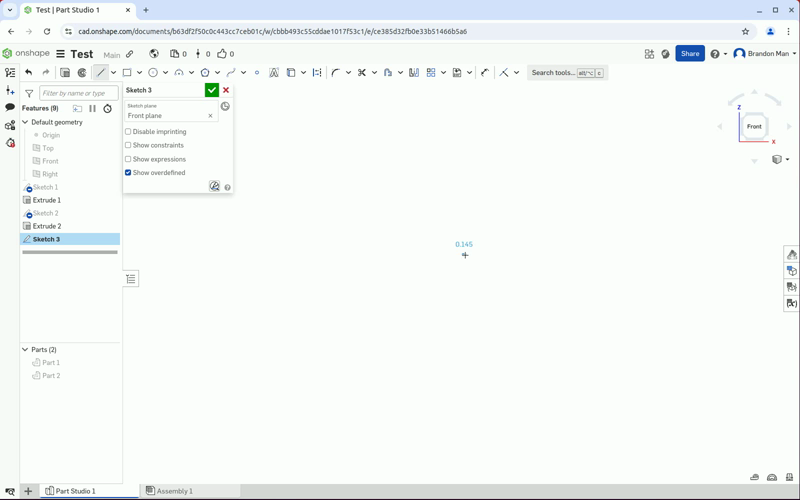
scroll(6)
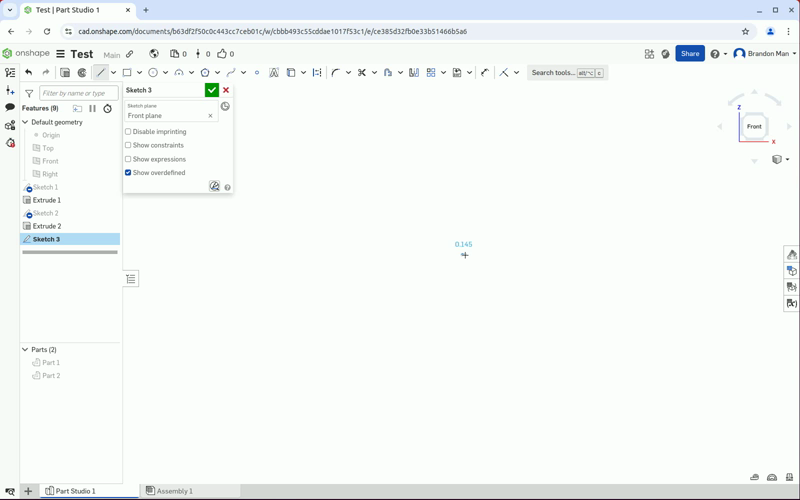
scroll(6)
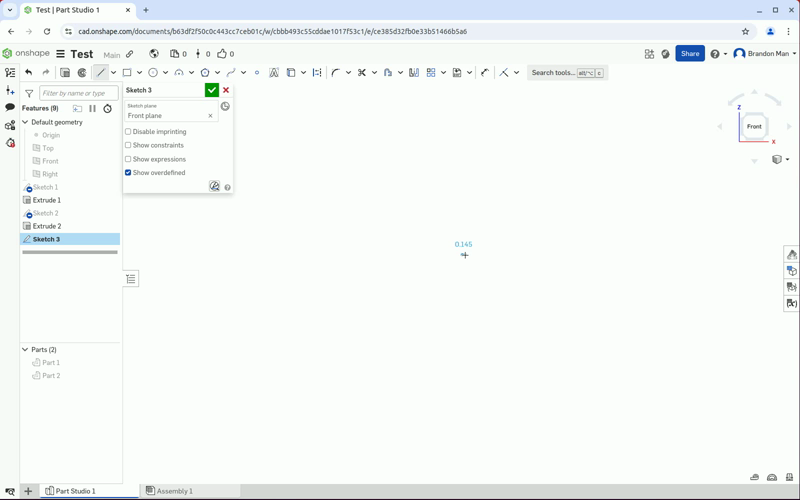
scroll(6)
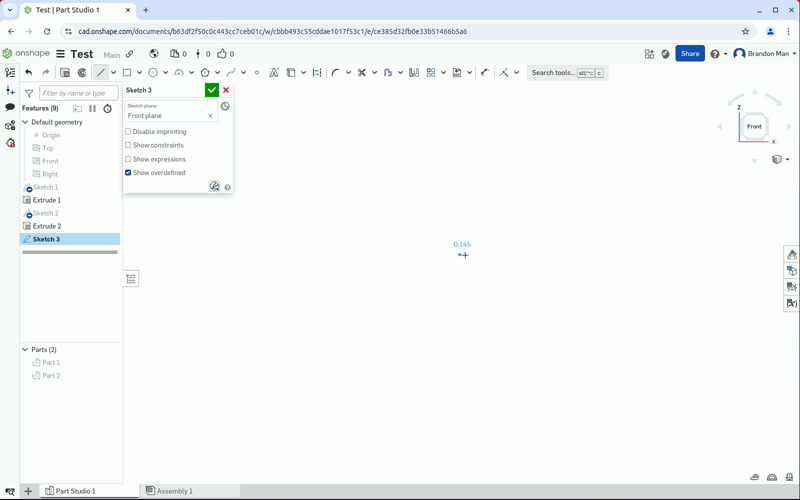
scroll(6)
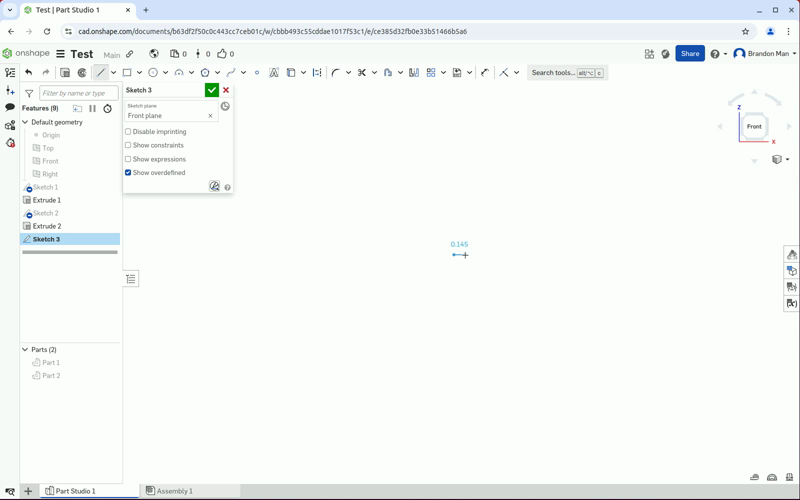
click(465, 254)
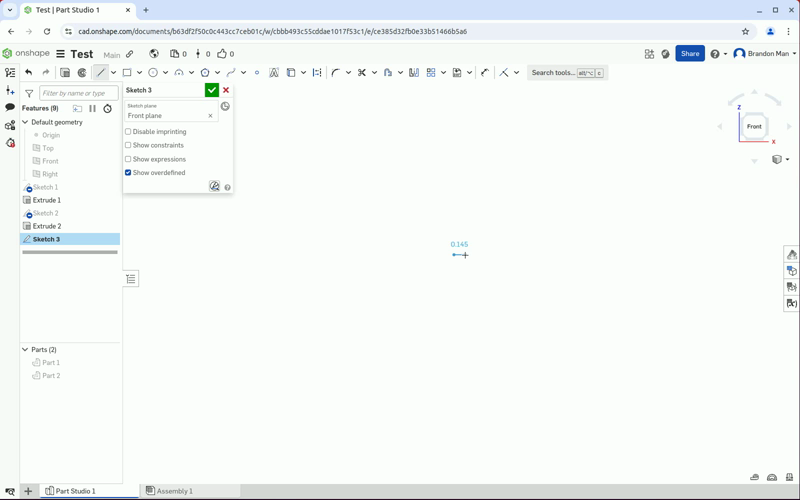
scroll(-6)
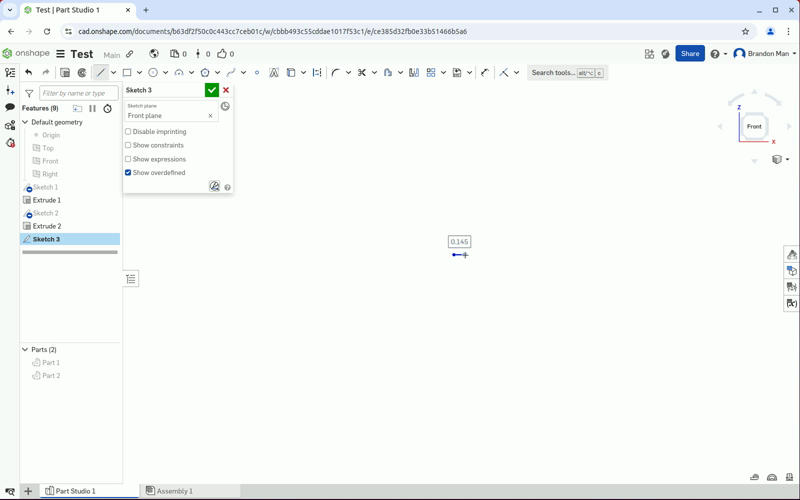
scroll(-6)
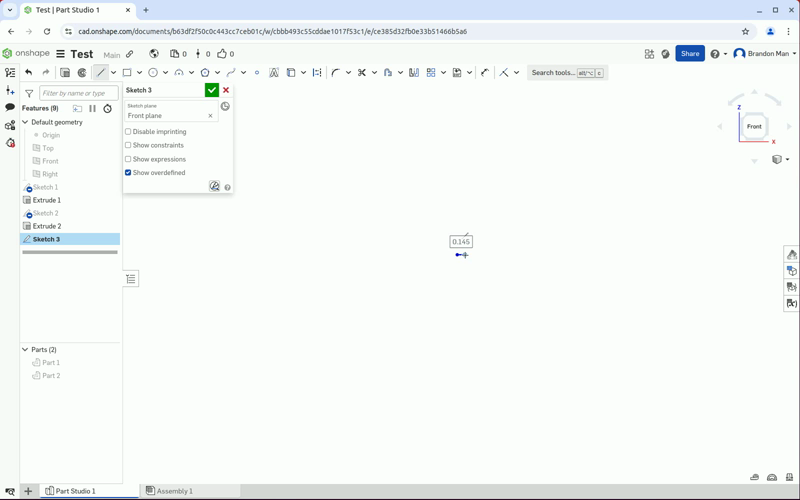
scroll(-6)
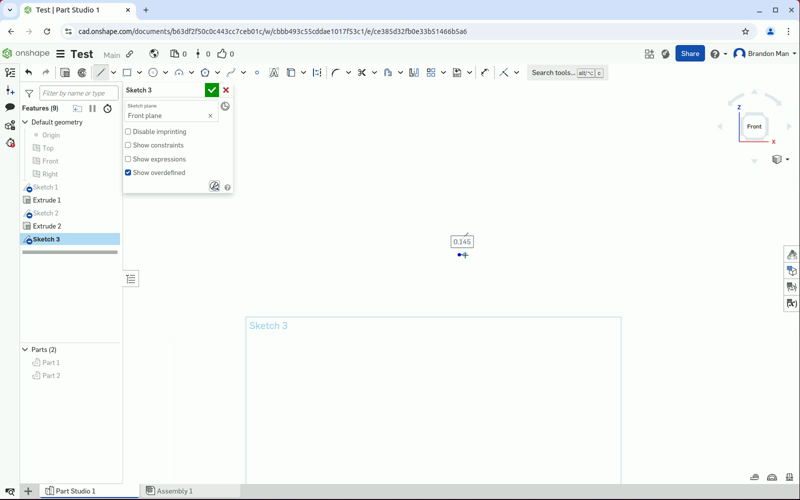
scroll(-6)
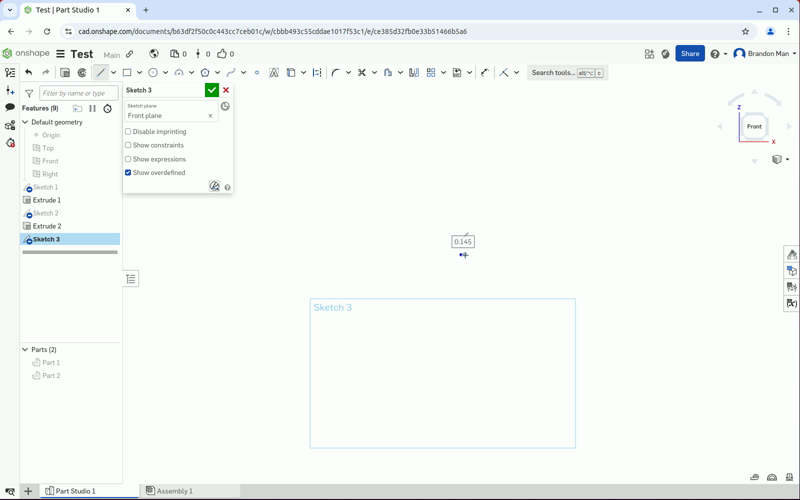
scroll(-6)
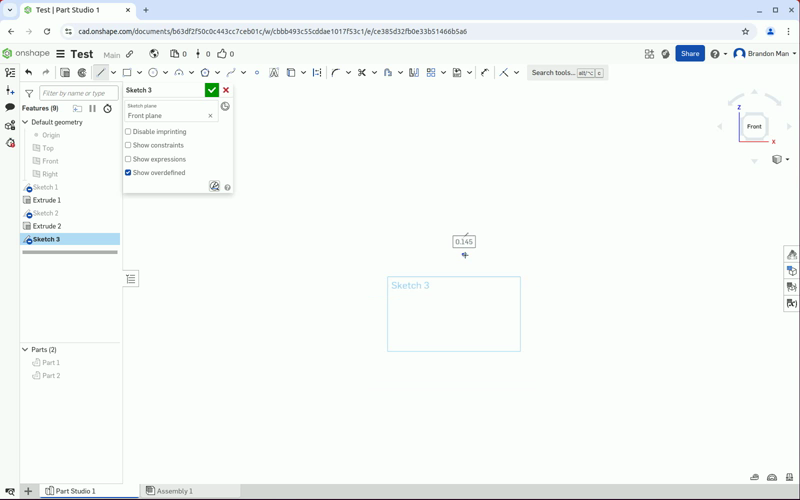
scroll(-6)
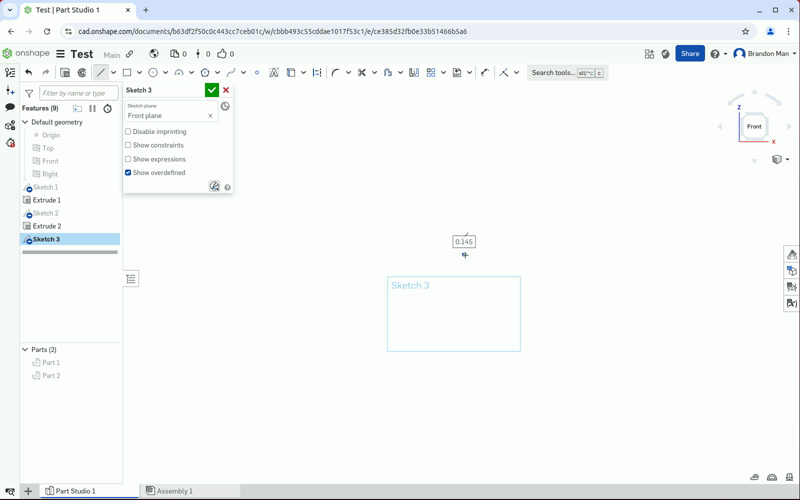
scroll(-6)
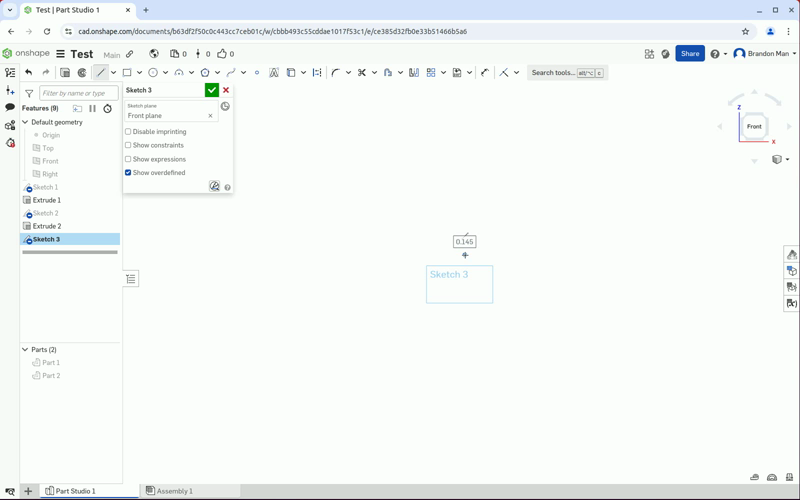
key_up(shift)
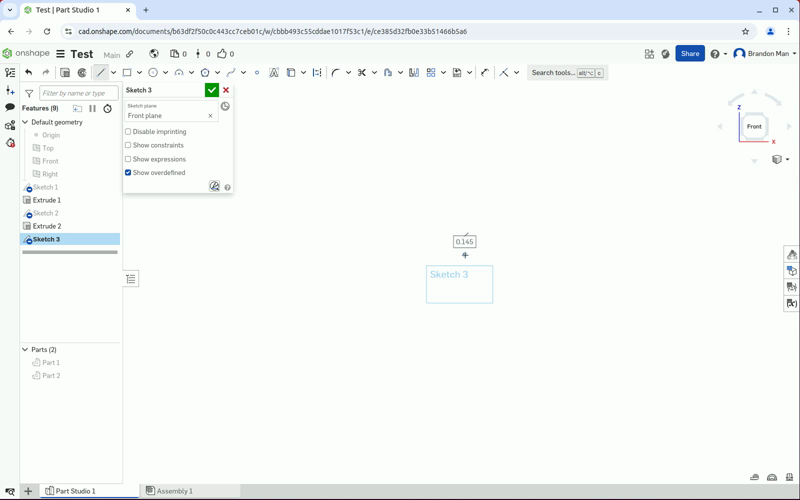
key_down(shift)
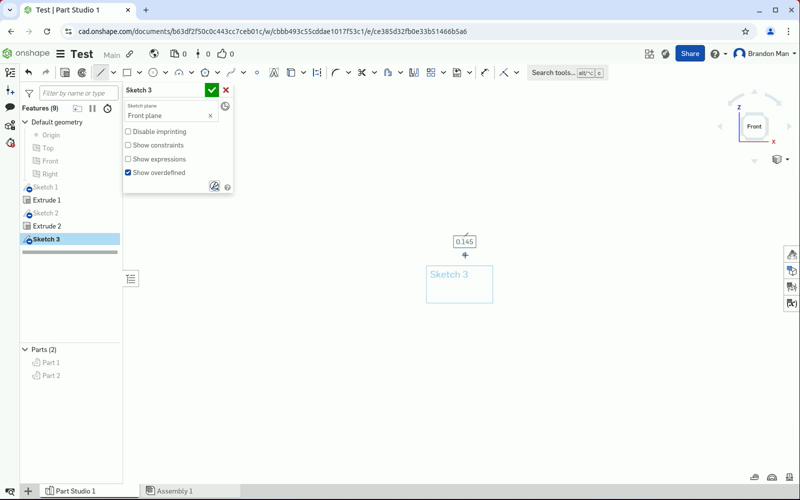
mouse_move(495, 254)
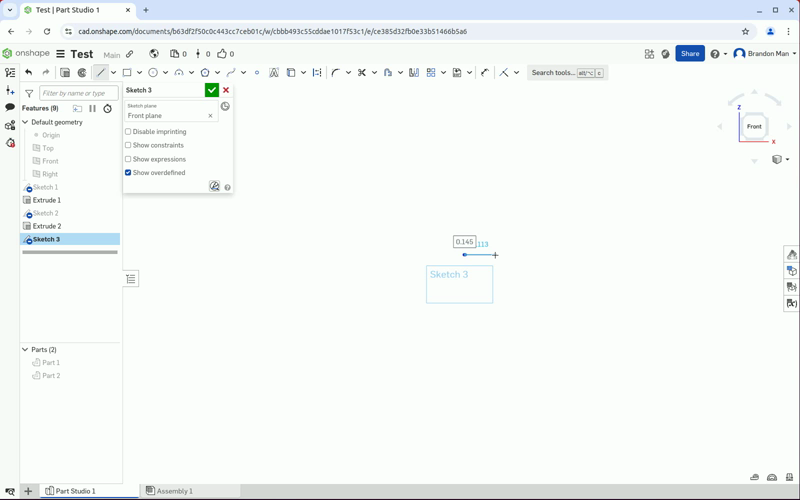
mouse_move(465, 250)
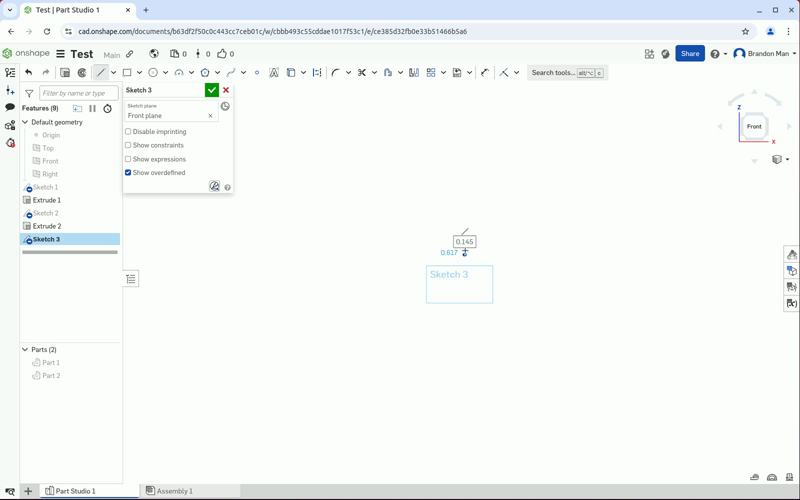
scroll(6)
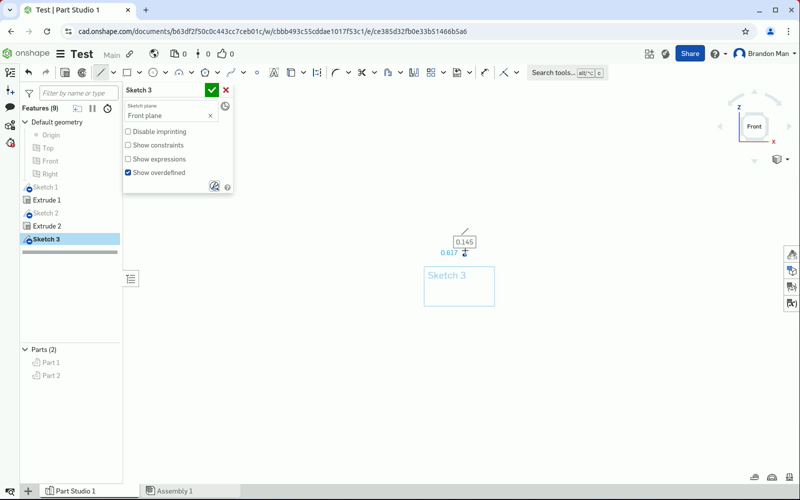
scroll(6)
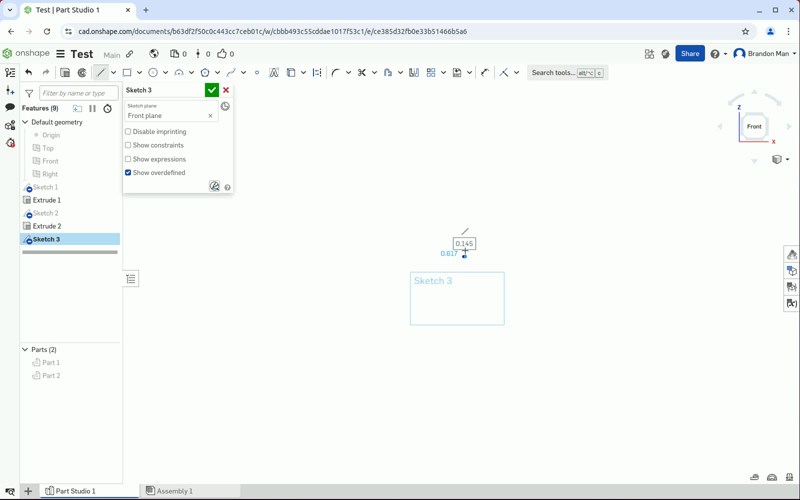
scroll(6)
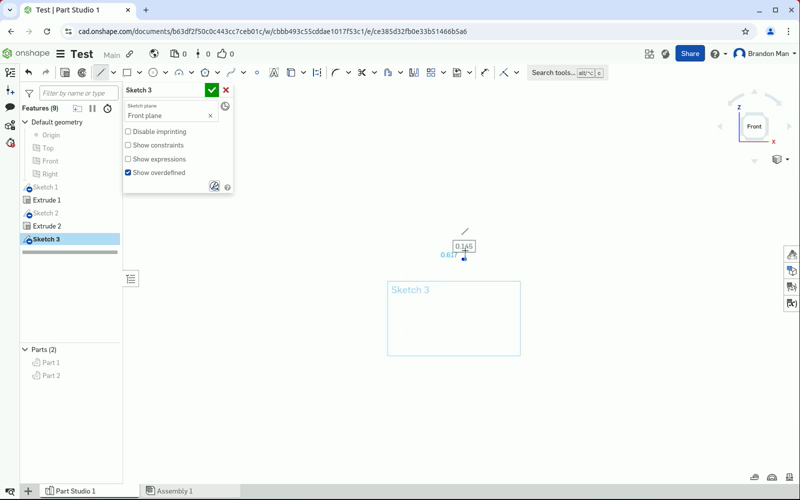
scroll(6)
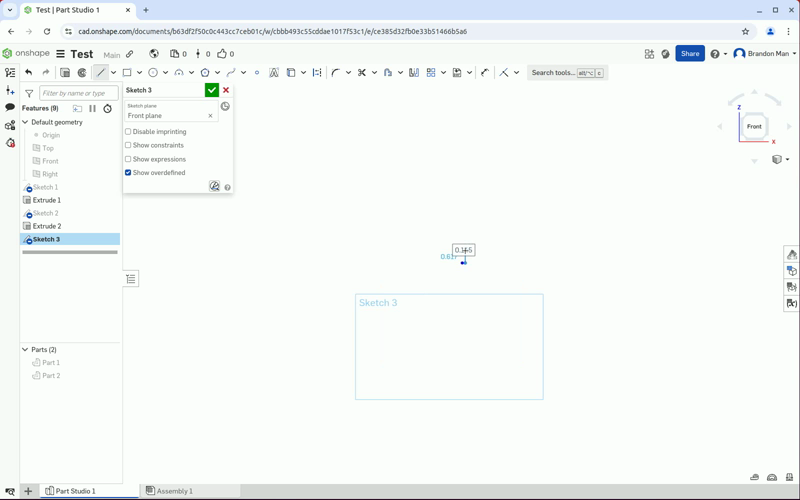
scroll(6)
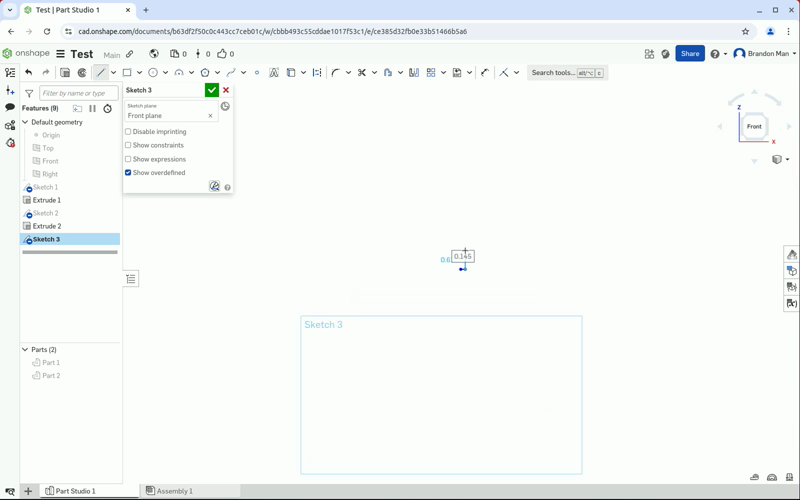
scroll(6)
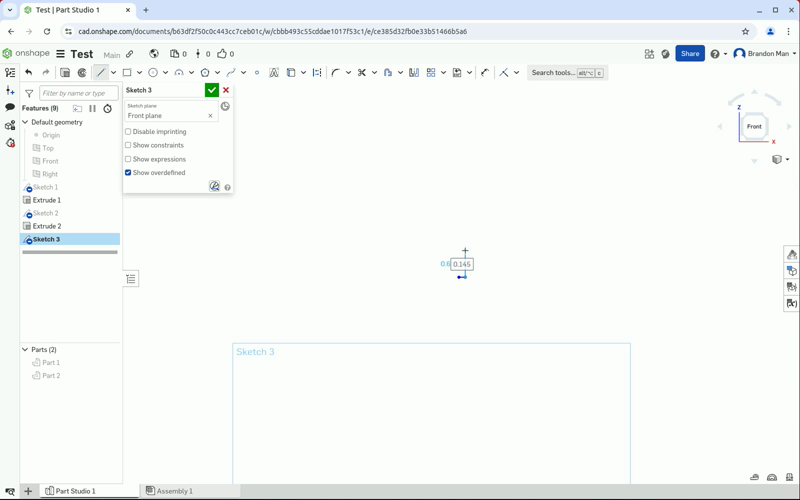
scroll(6)
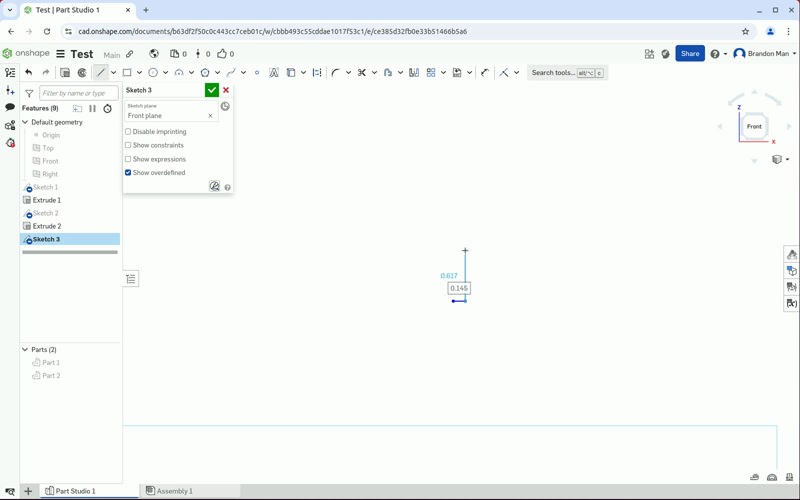
click(465, 250)
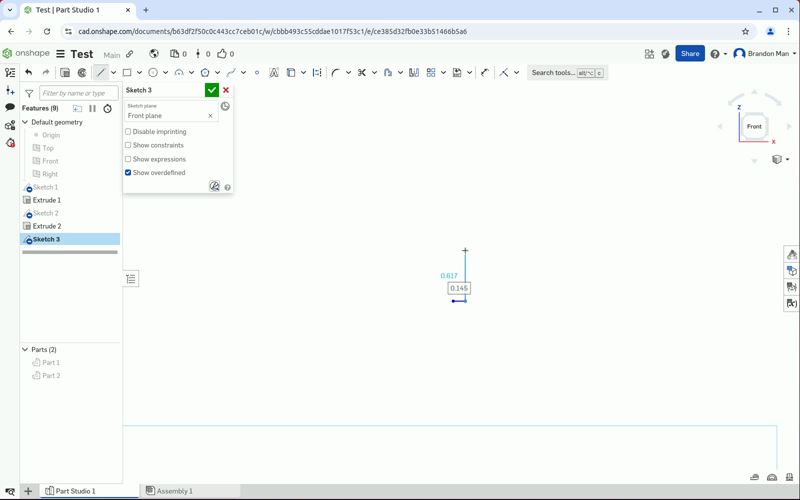
scroll(-6)
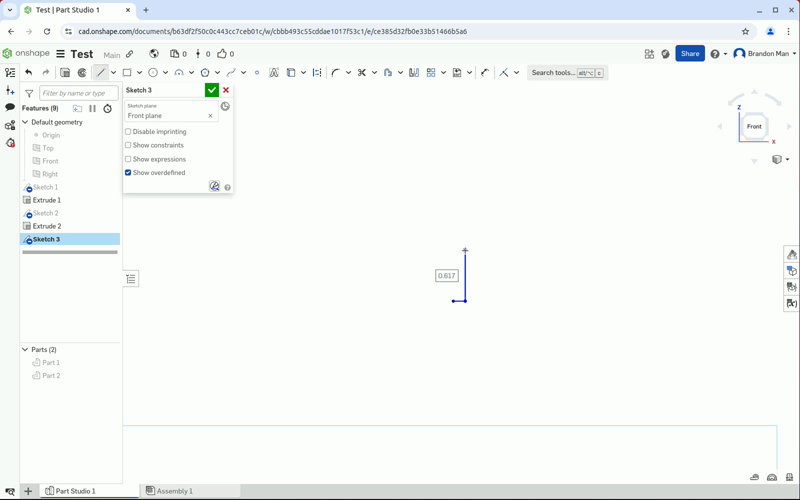
scroll(-6)
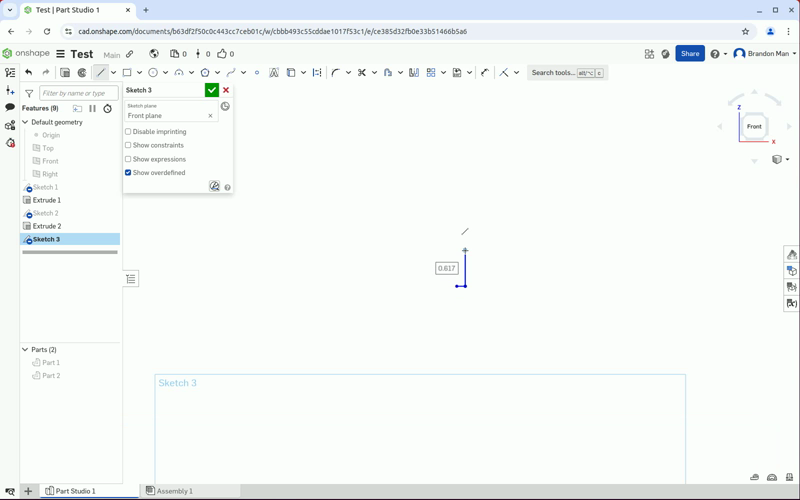
scroll(-6)
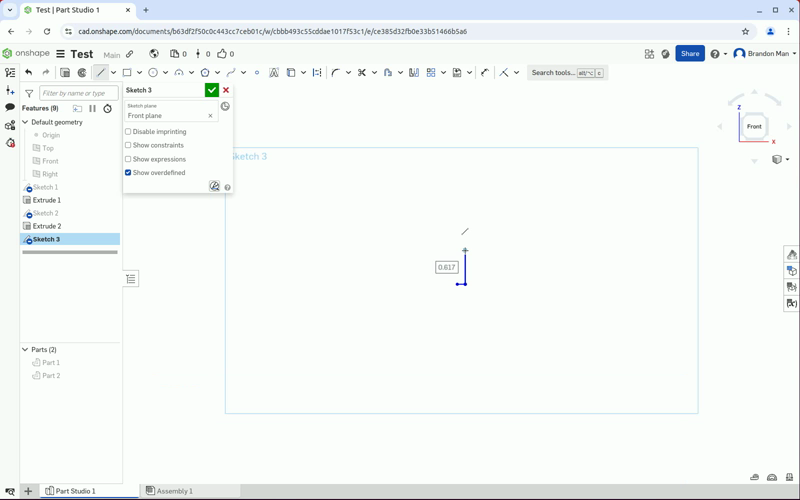
scroll(-6)
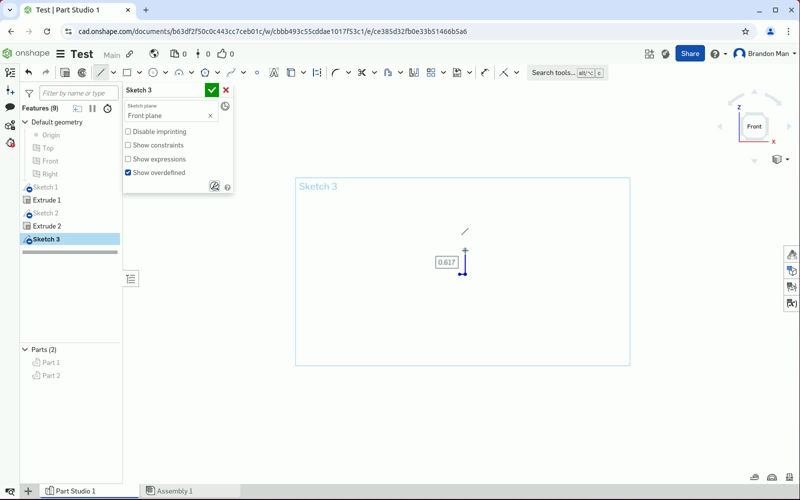
scroll(-6)
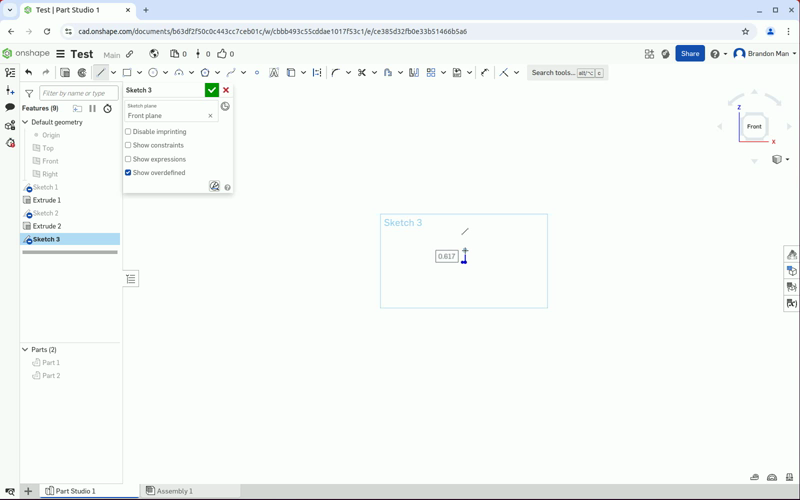
scroll(-6)
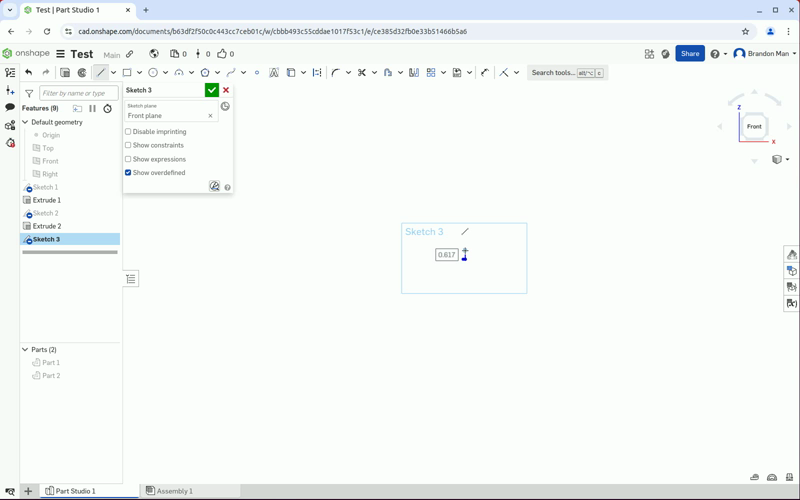
scroll(-6)
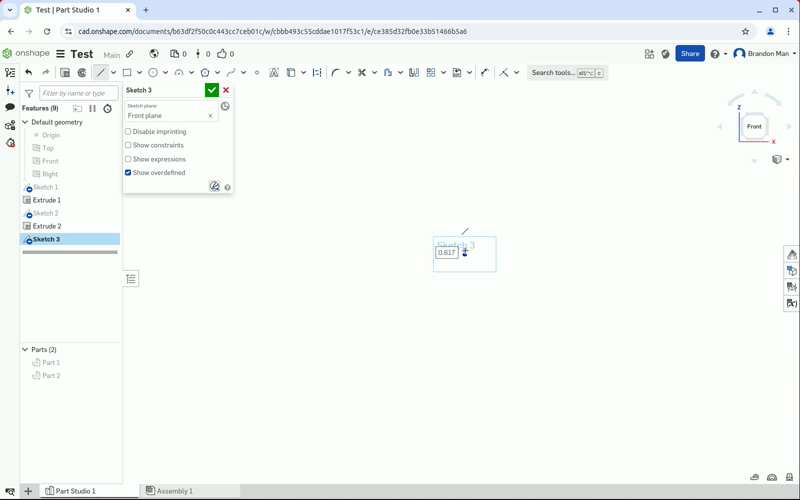
key_up(shift)
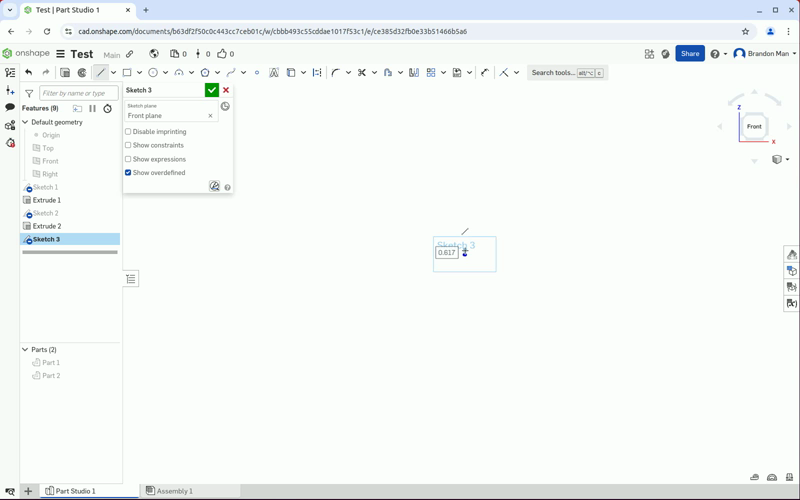
key_down(shift)
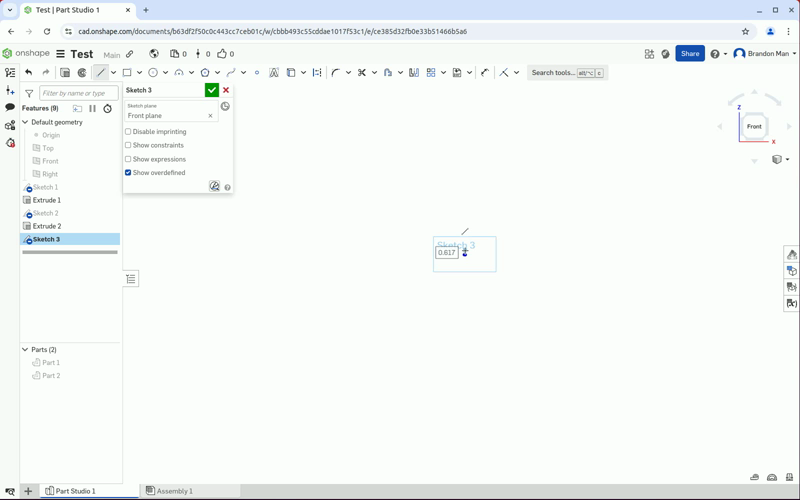
mouse_move(495, 250)
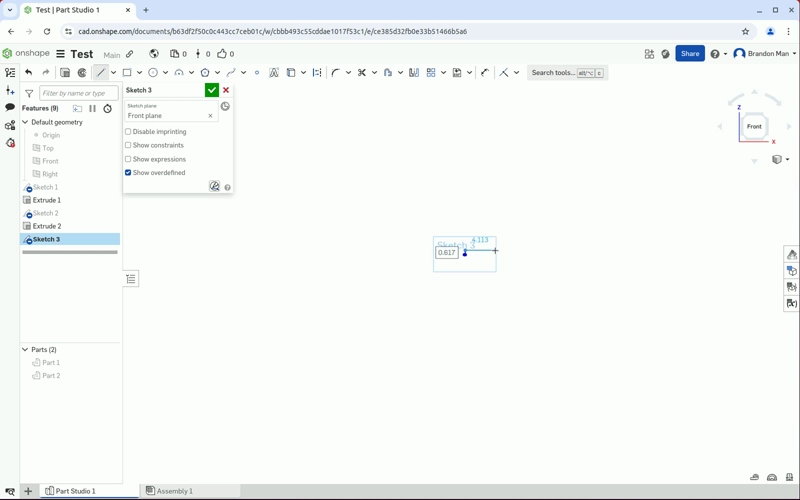
mouse_move(464, 250)
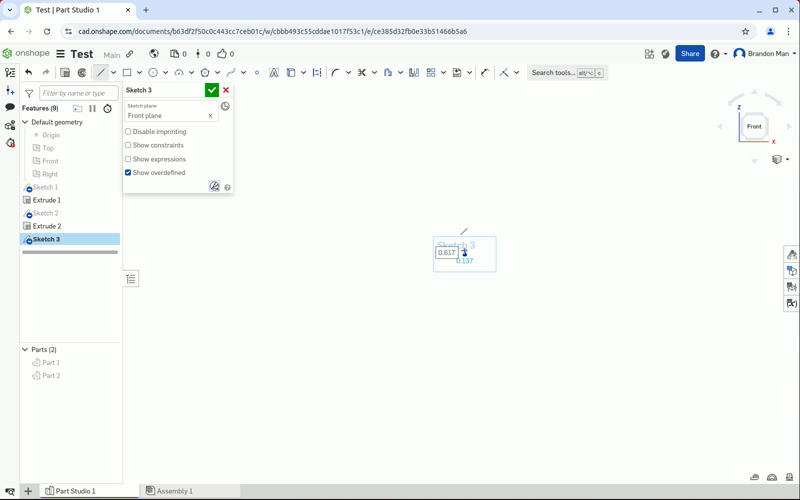
scroll(6)
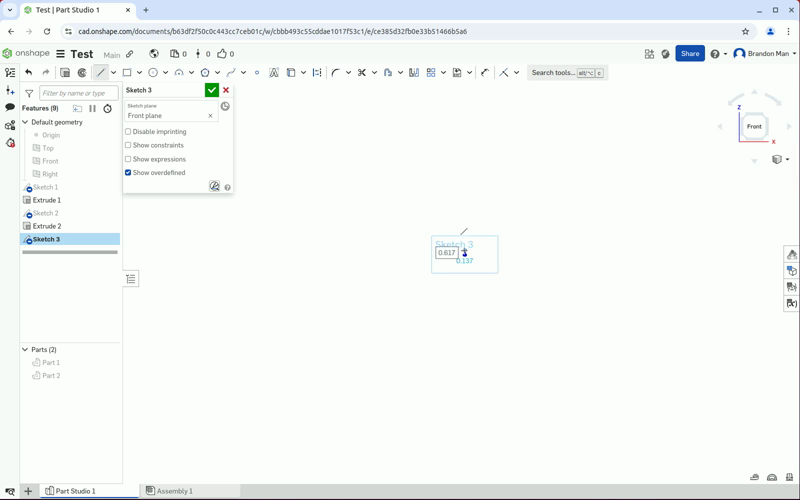
scroll(6)
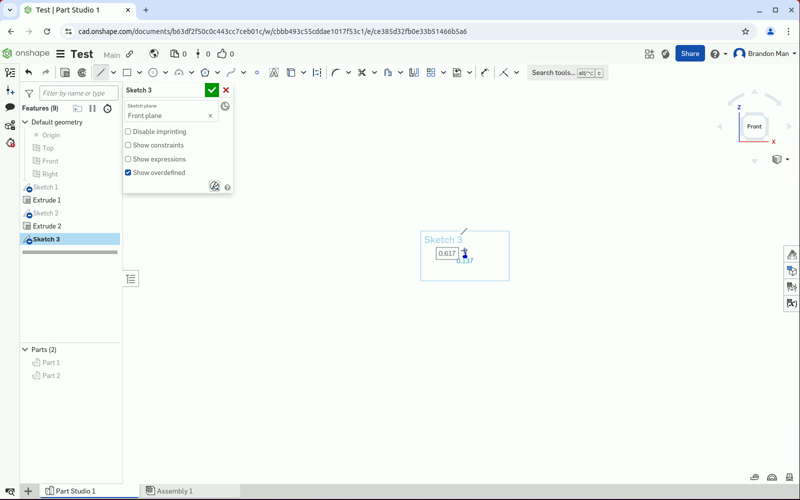
scroll(6)
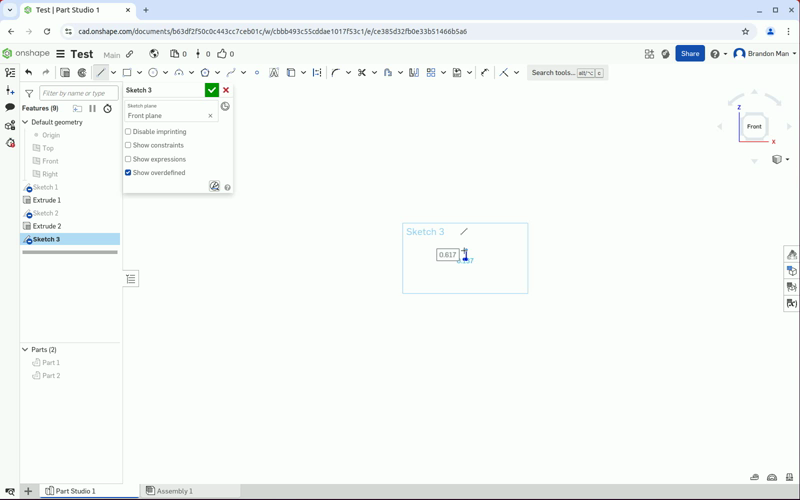
scroll(6)
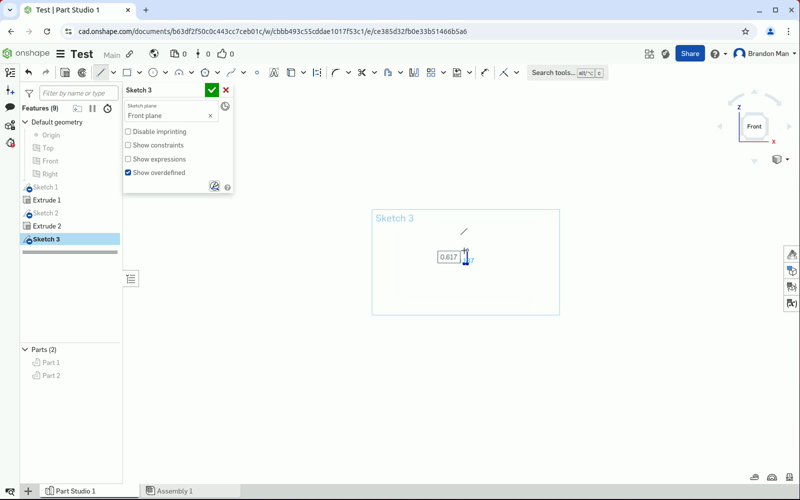
scroll(6)
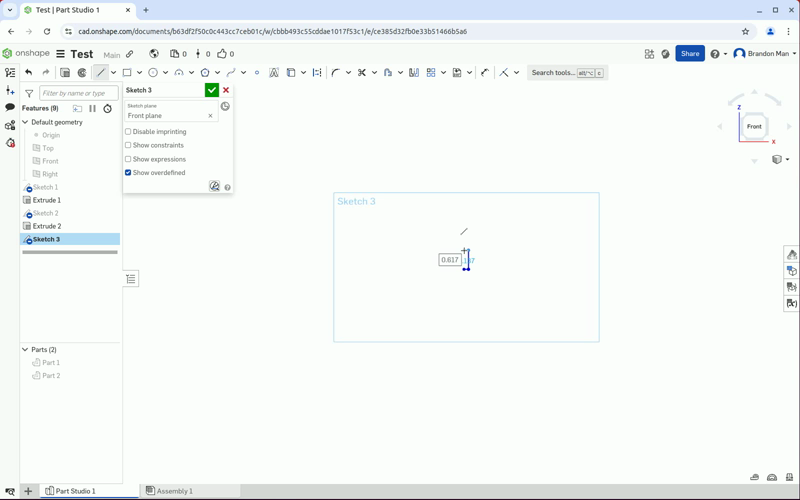
scroll(6)
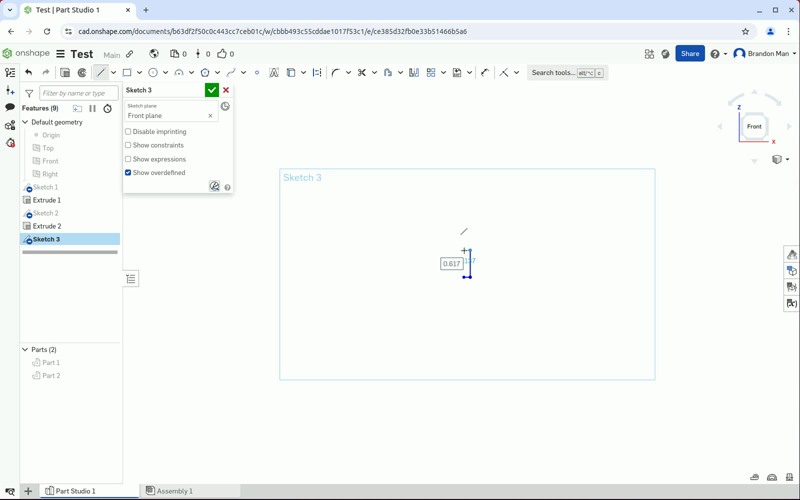
scroll(6)
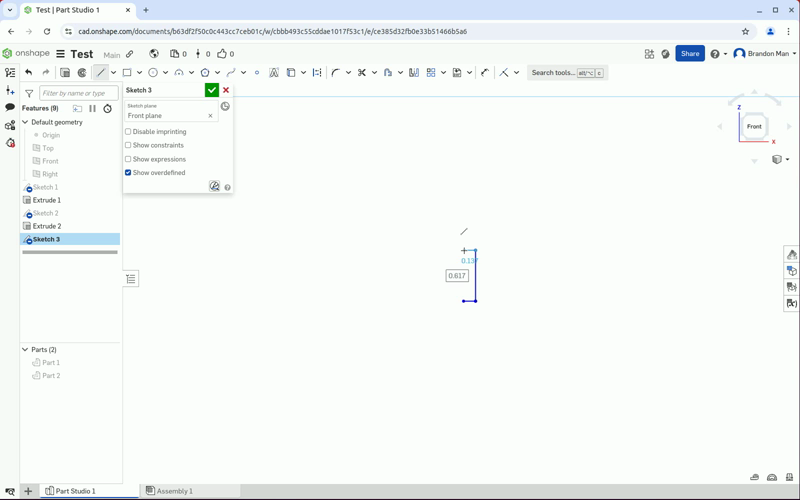
click(464, 250)
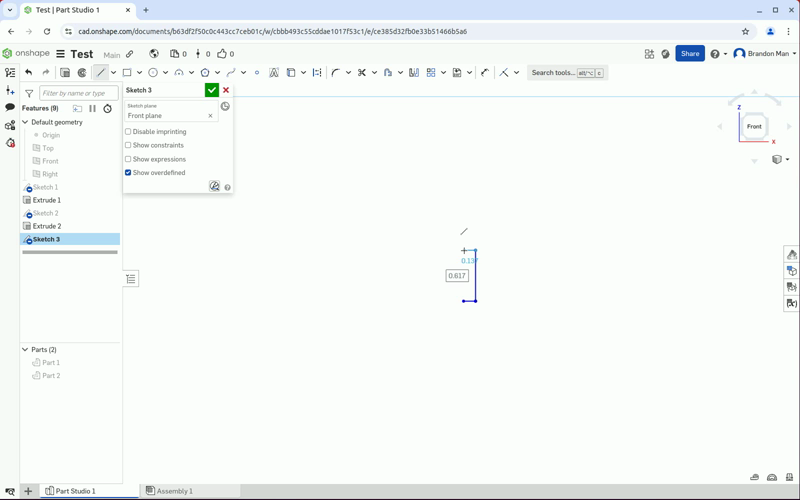
scroll(-6)
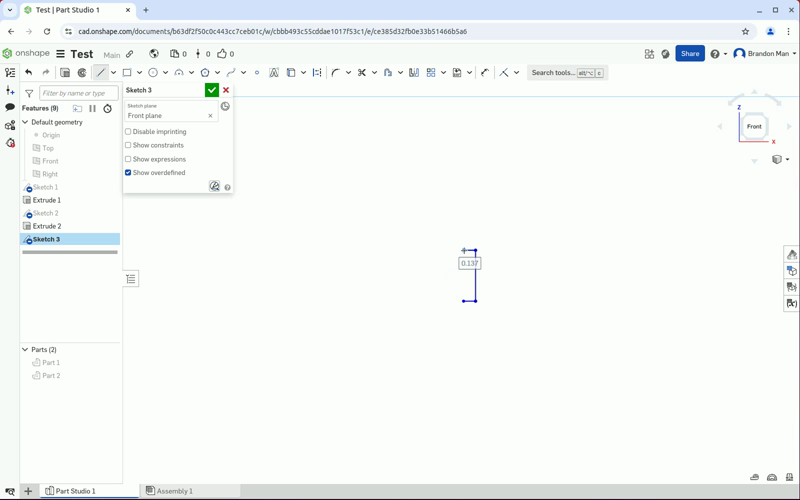
scroll(-6)
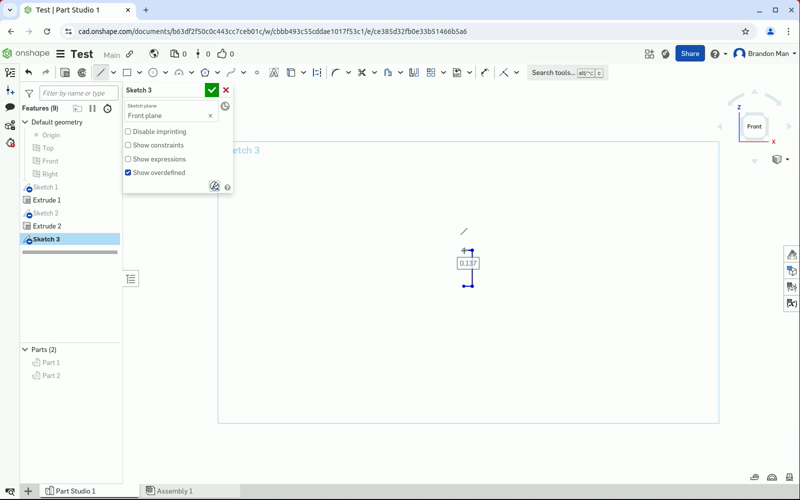
scroll(-6)
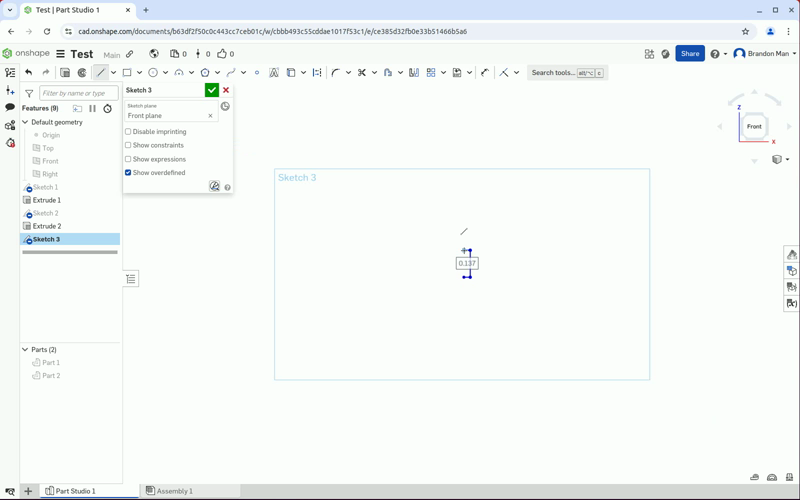
scroll(-6)
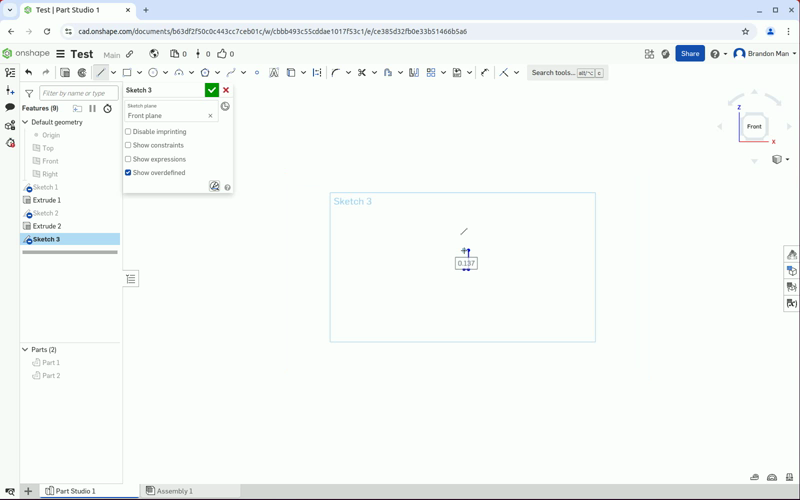
scroll(-6)
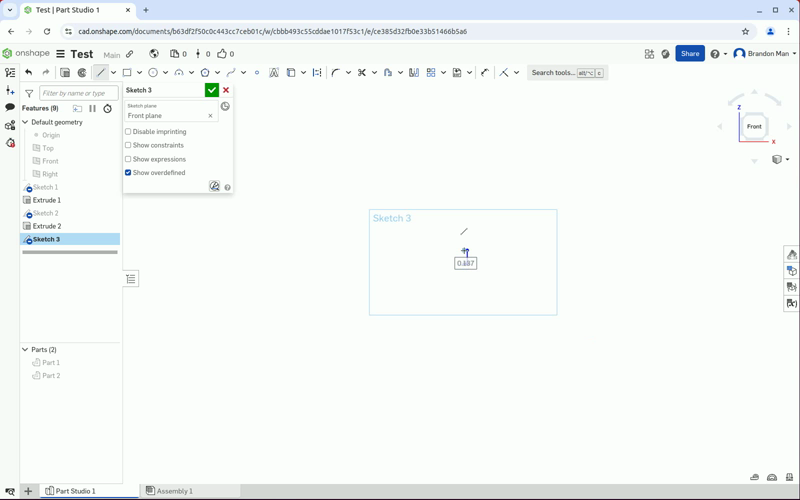
scroll(-6)
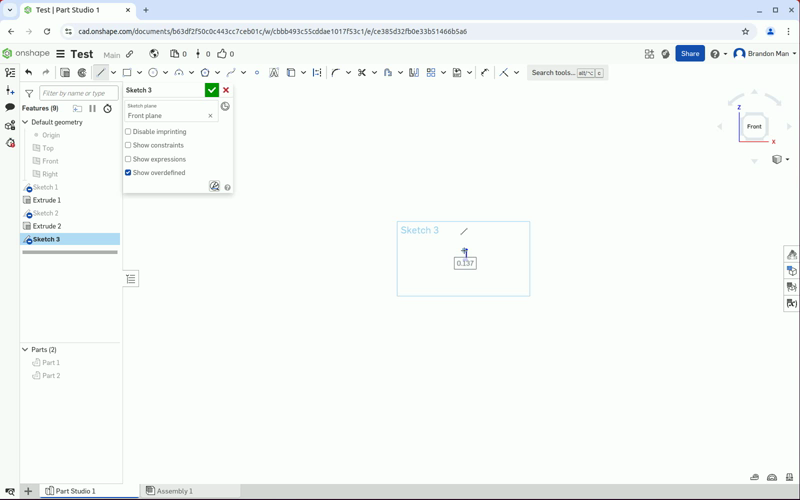
scroll(-6)
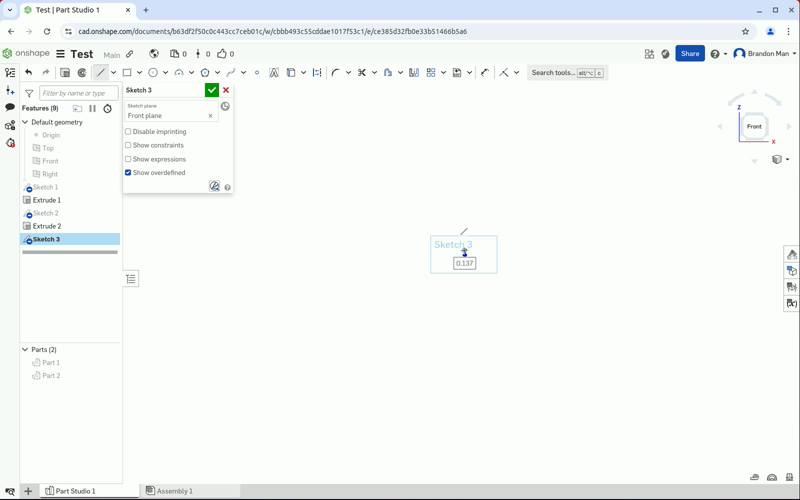
key_up(shift)
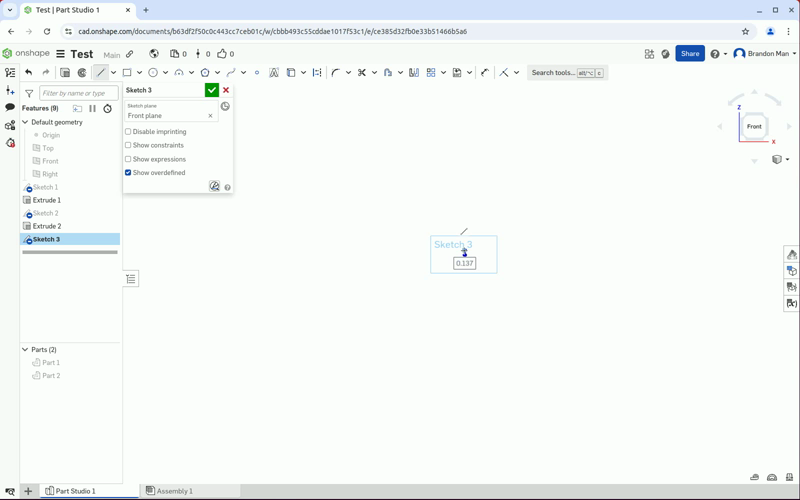
mouse_move(494, 250)
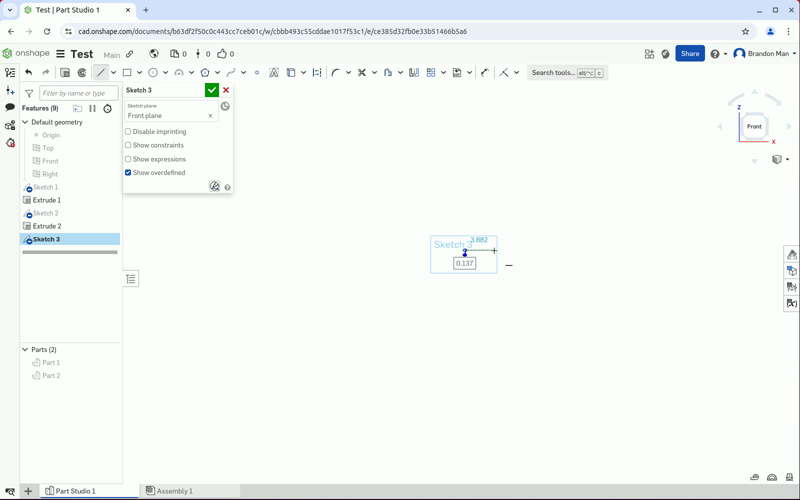
key_down(shift)
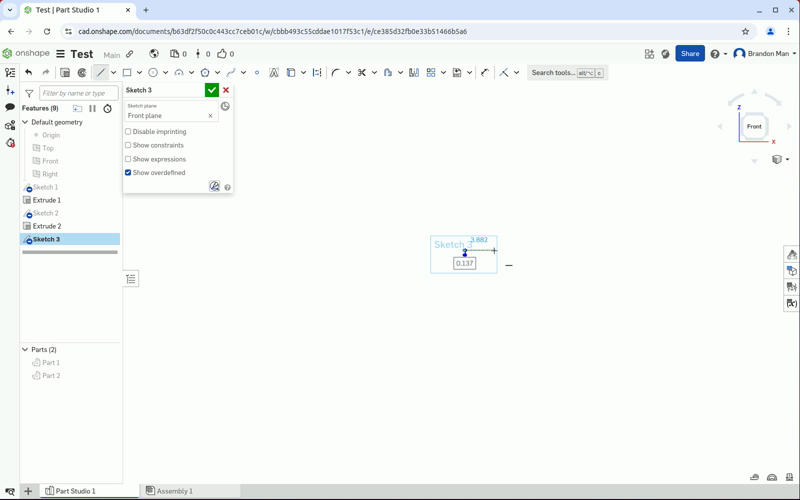
mouse_move(464, 254)
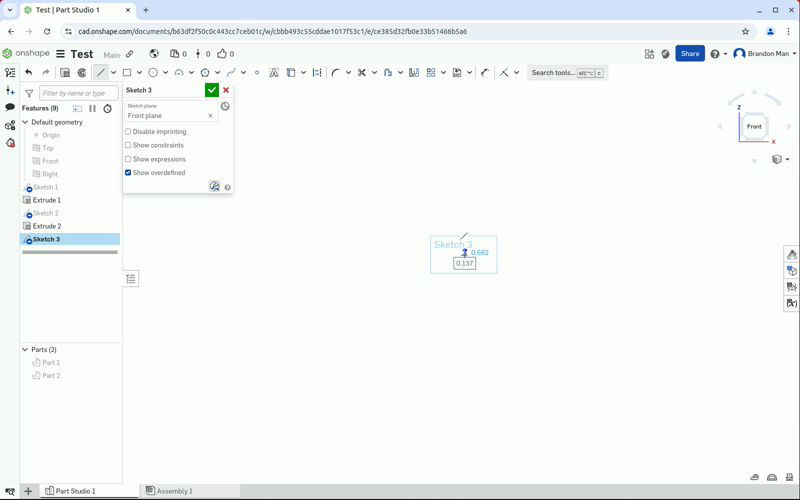
scroll(6)
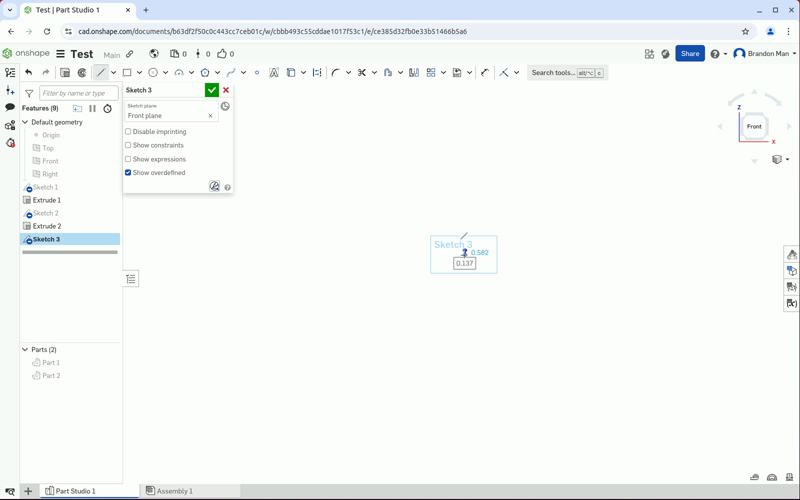
scroll(6)
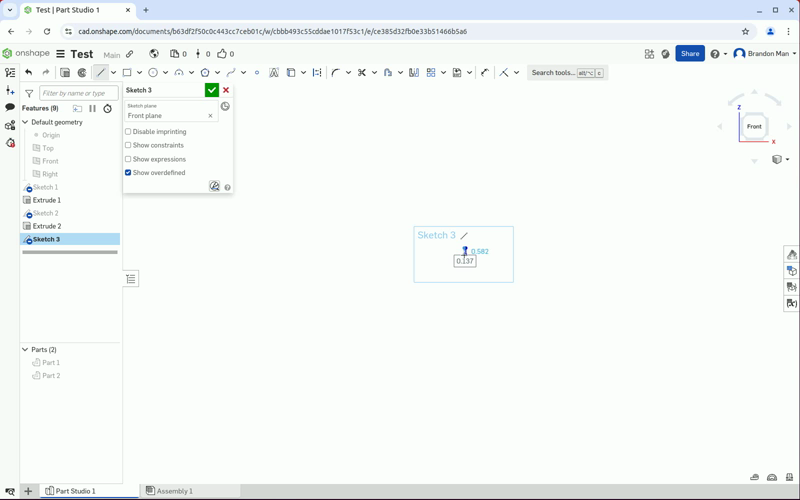
scroll(6)
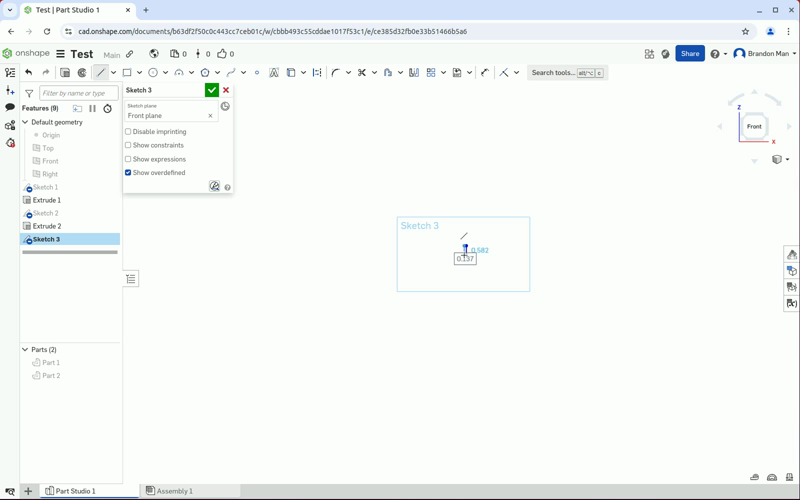
scroll(6)
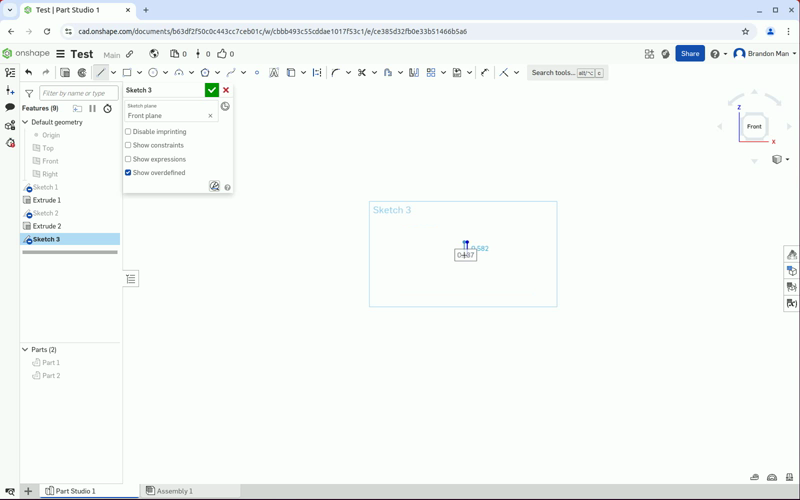
scroll(6)
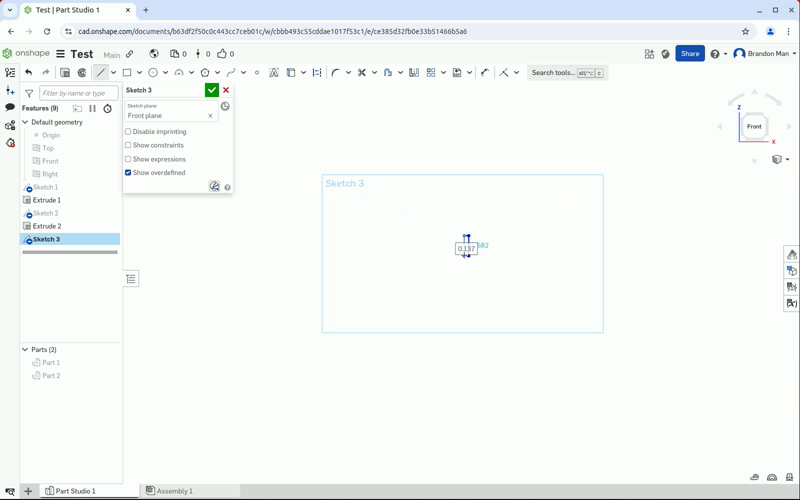
scroll(6)
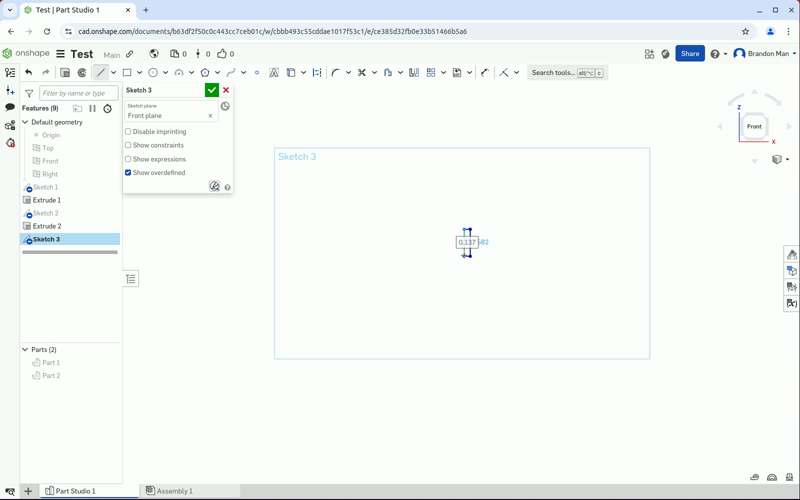
scroll(6)
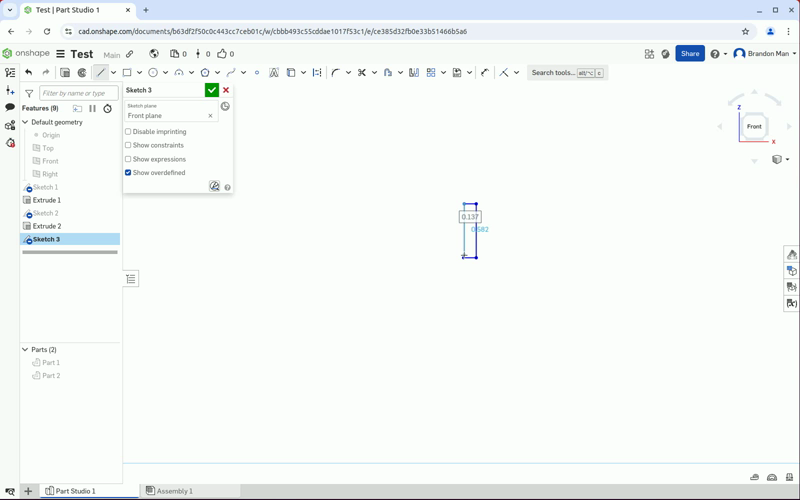
key_up(shift)
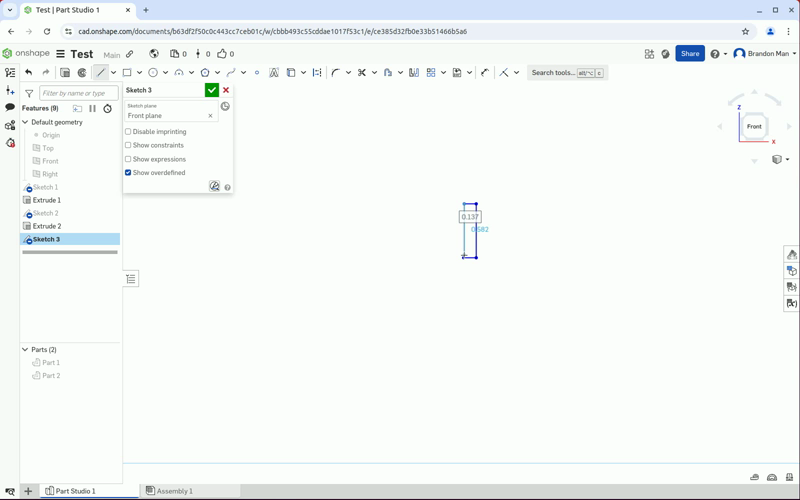
click(464, 254)
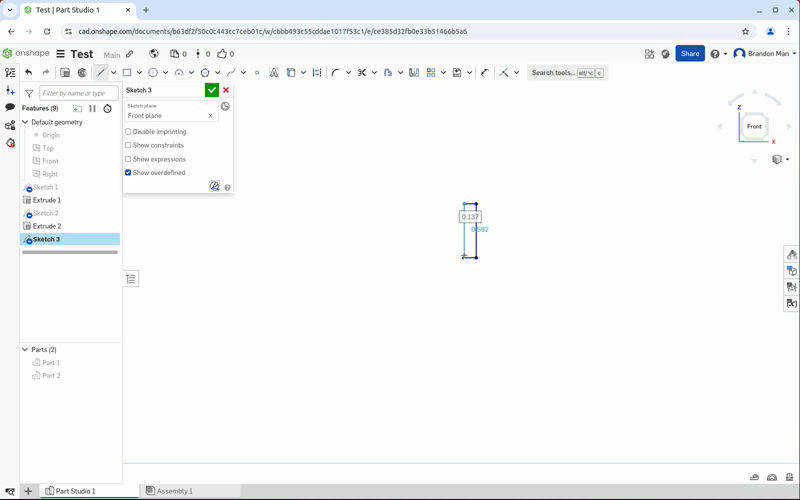
scroll(-6)
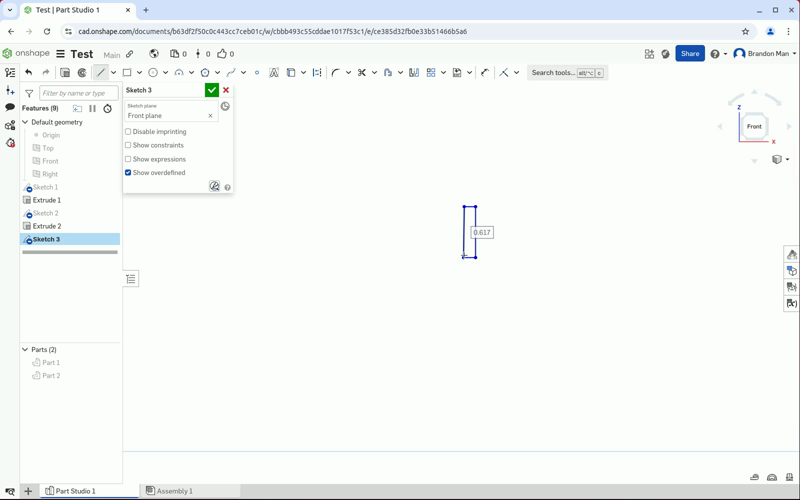
scroll(-6)
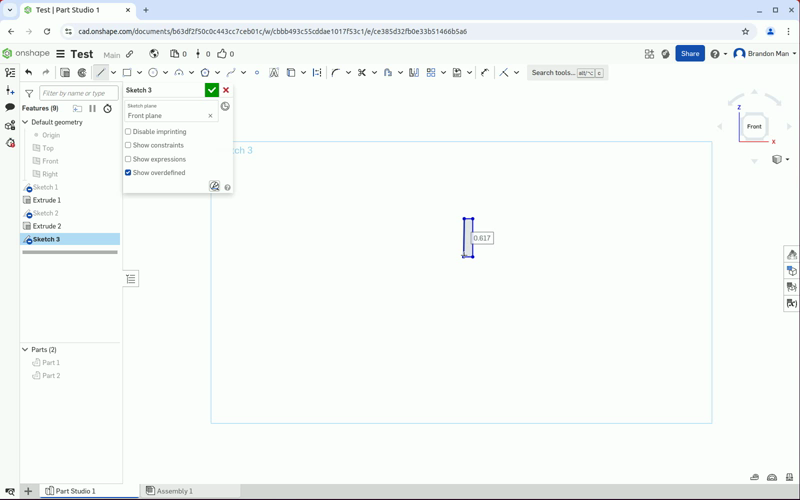
scroll(-6)
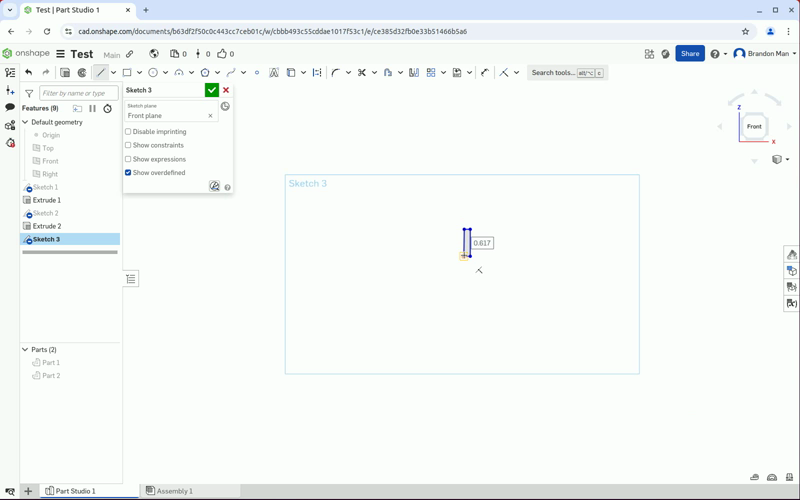
scroll(-6)
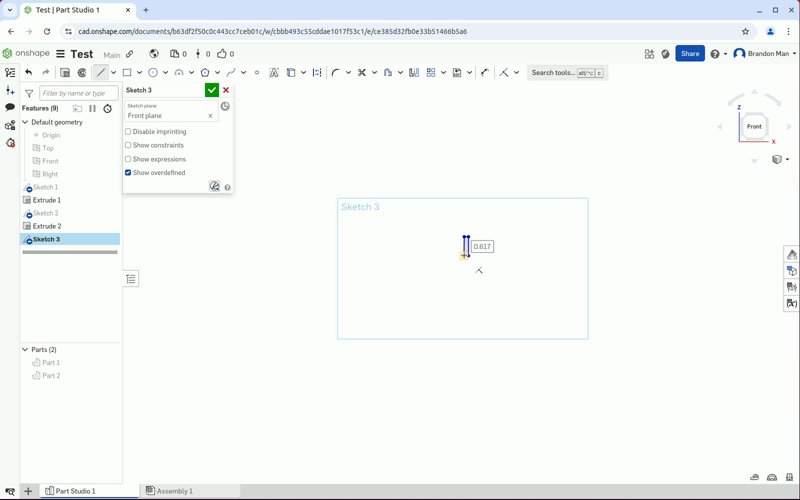
scroll(-6)
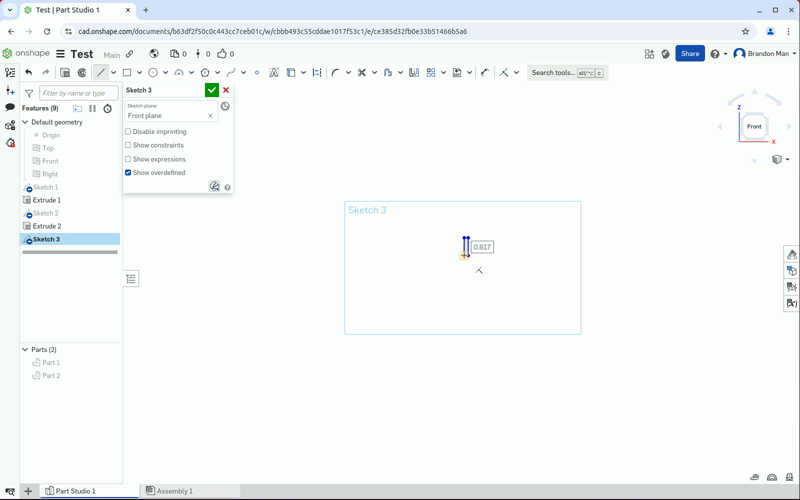
scroll(-6)
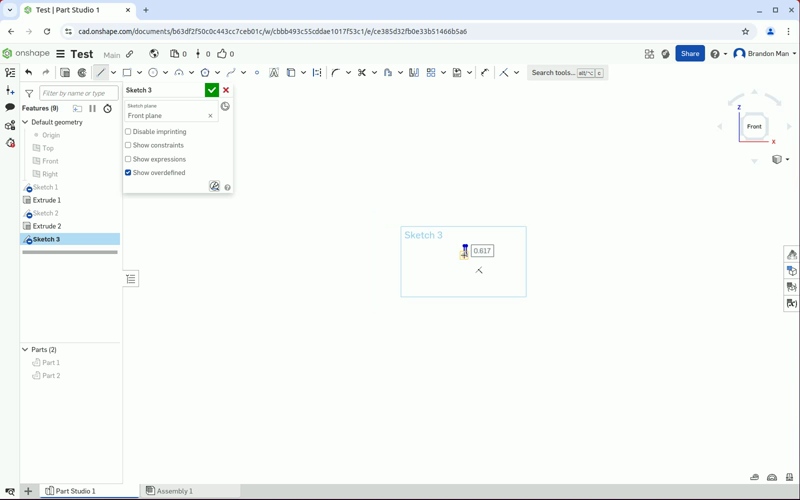
scroll(-6)
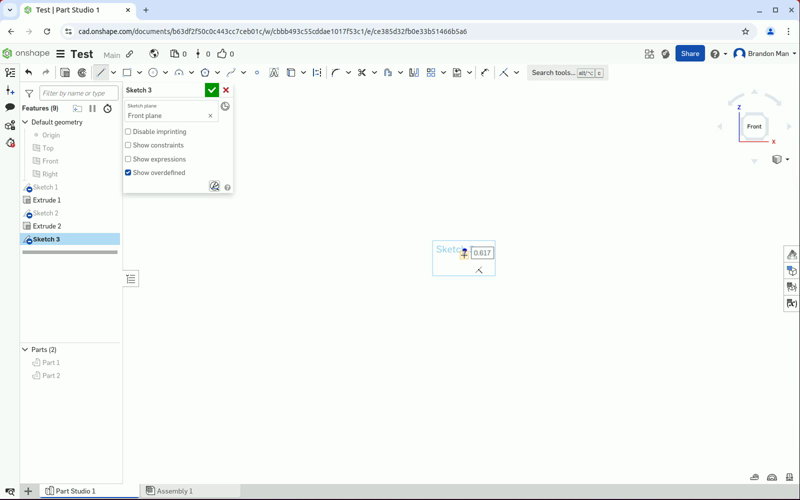
key(esc)
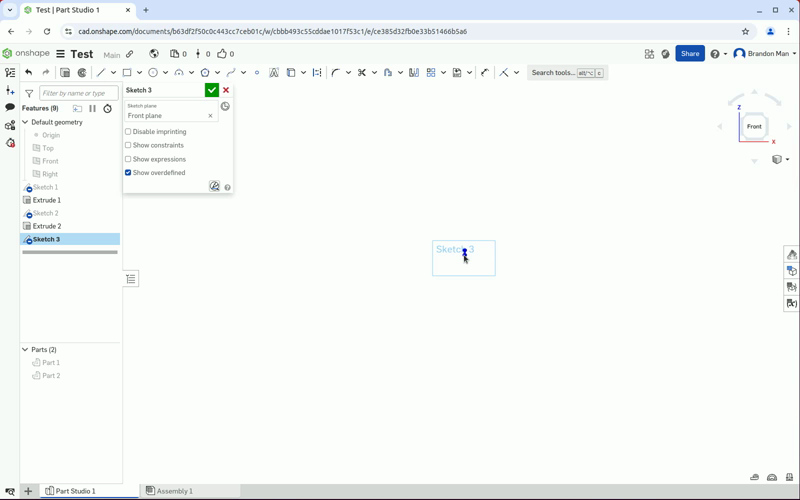
mouse_move(464, 254)
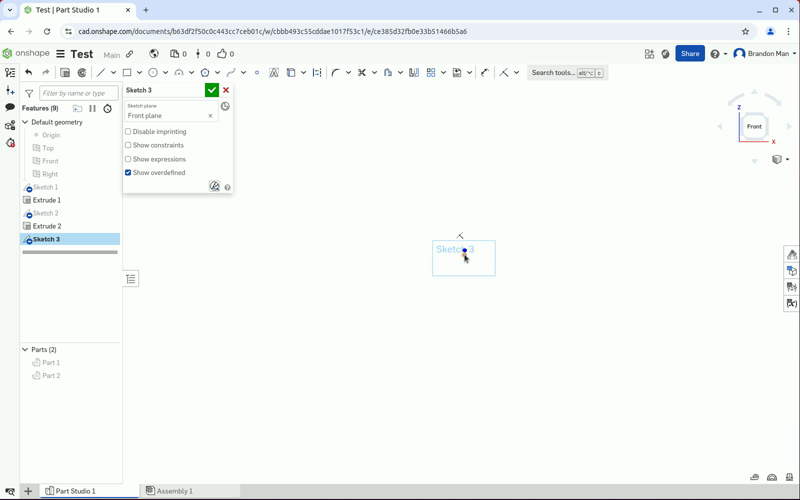
scroll(6)
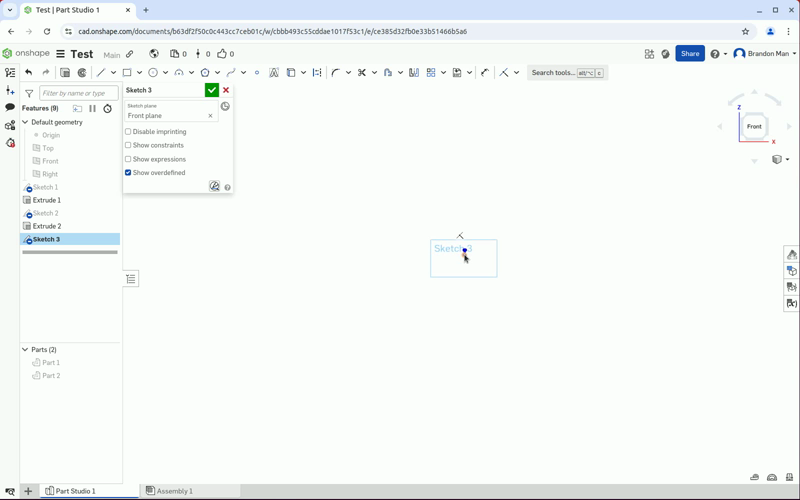
scroll(6)
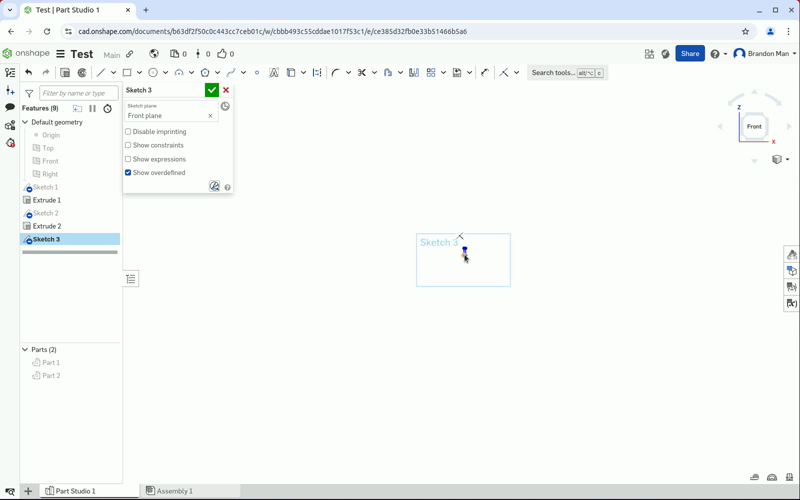
scroll(6)
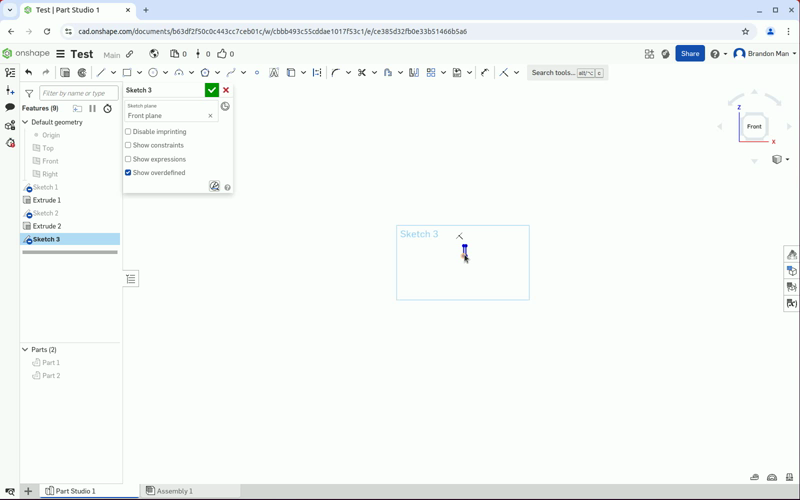
scroll(6)
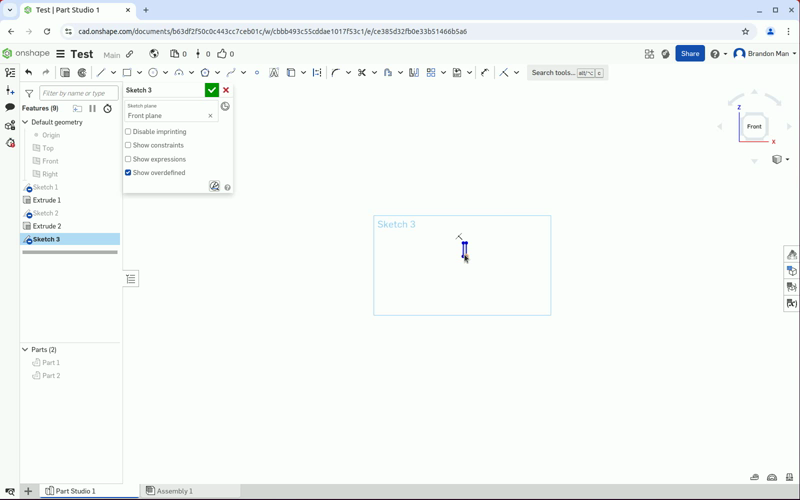
scroll(6)
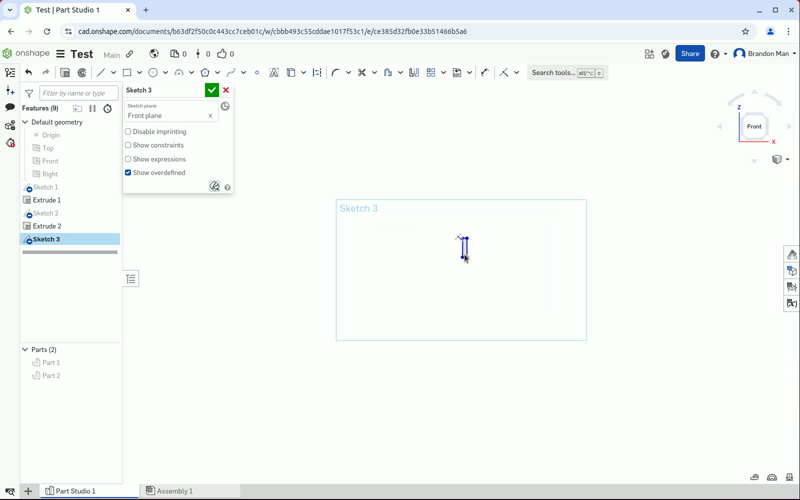
scroll(6)
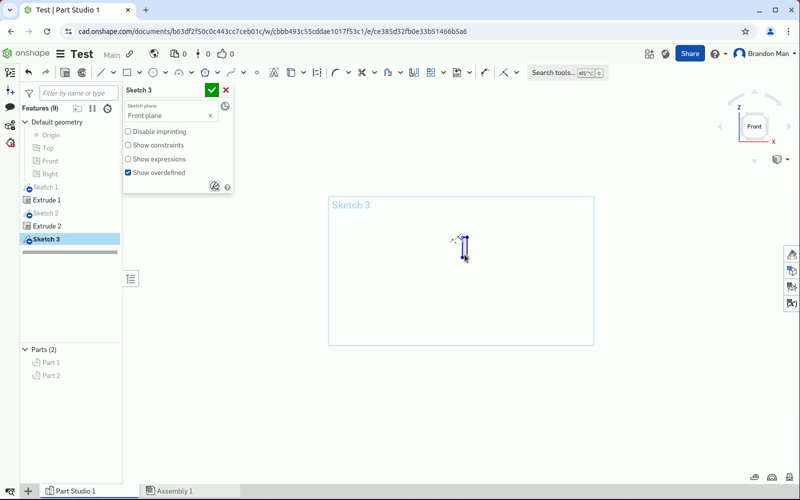
scroll(6)
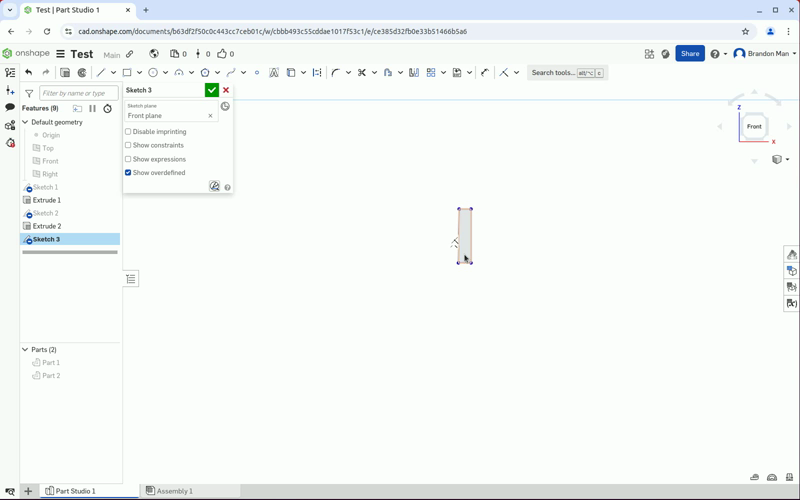
click(464, 254)
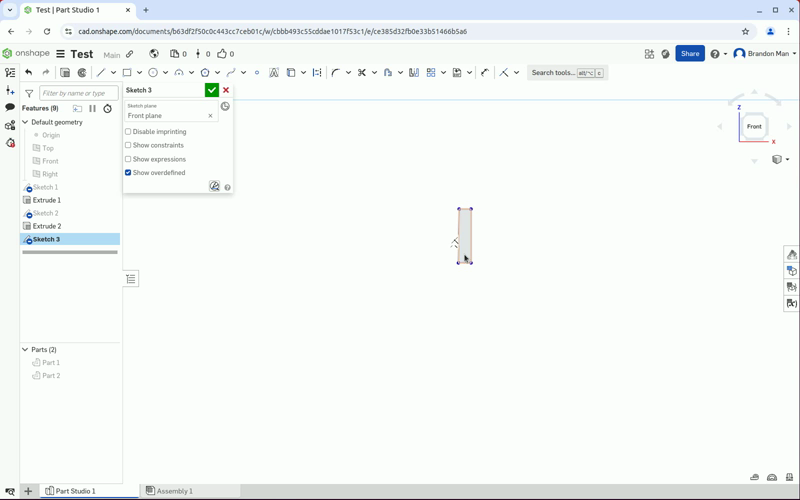
scroll(-6)
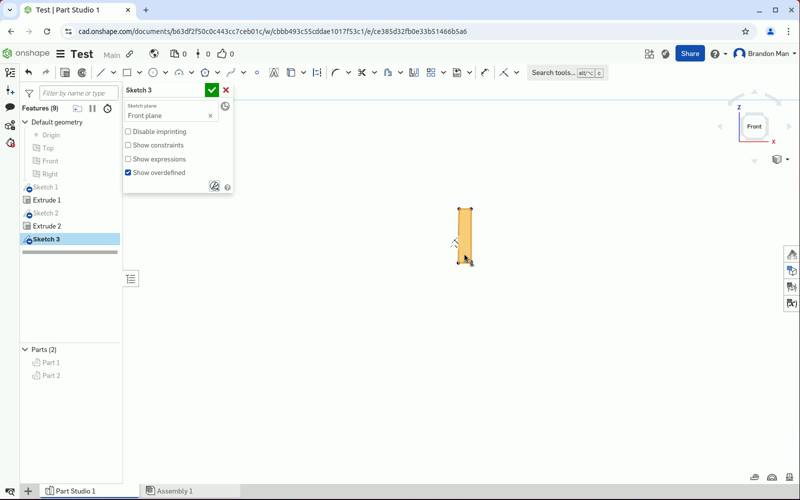
scroll(-6)
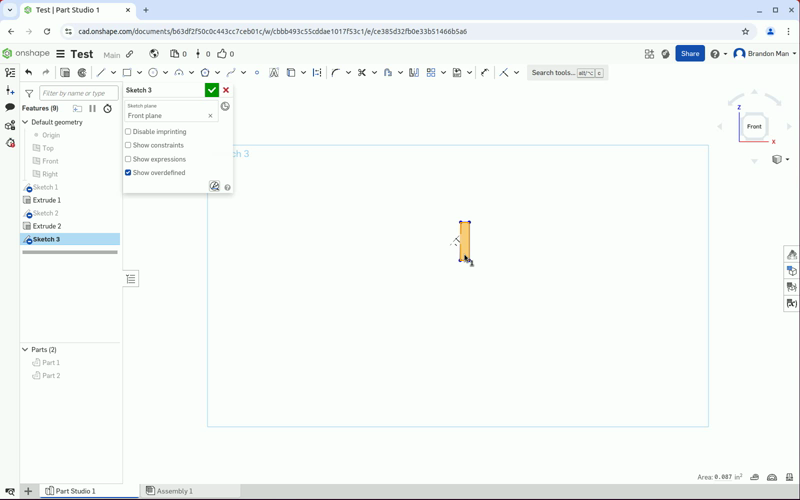
scroll(-6)
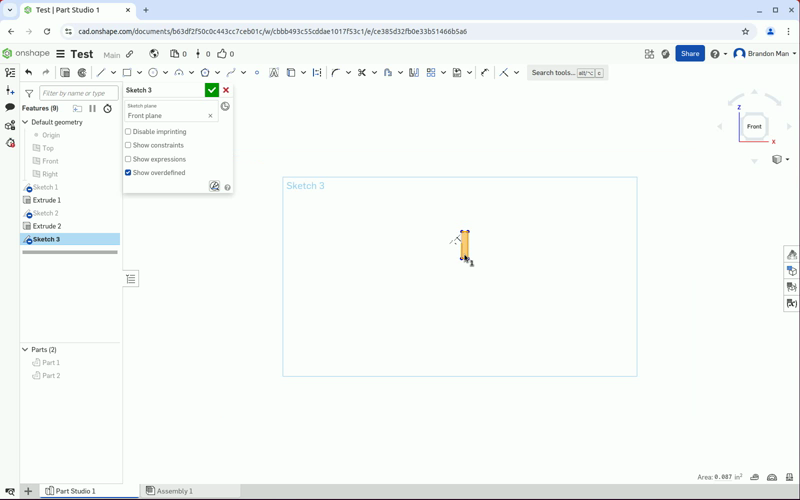
scroll(-6)
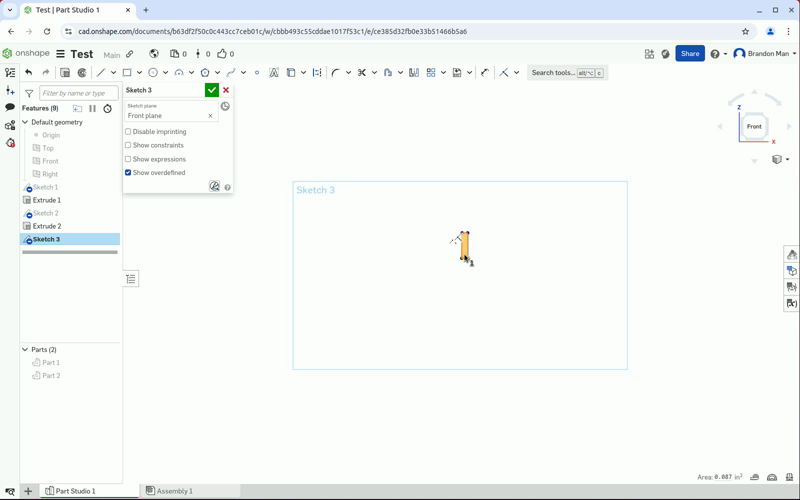
scroll(-6)
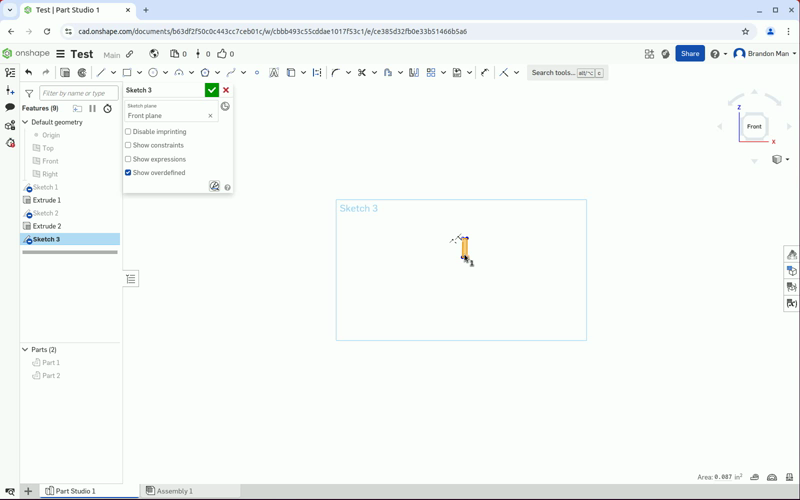
scroll(-6)
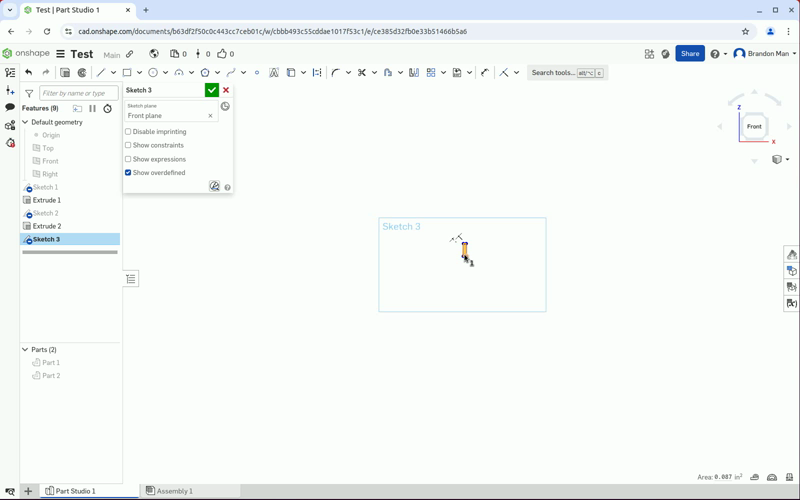
scroll(-6)
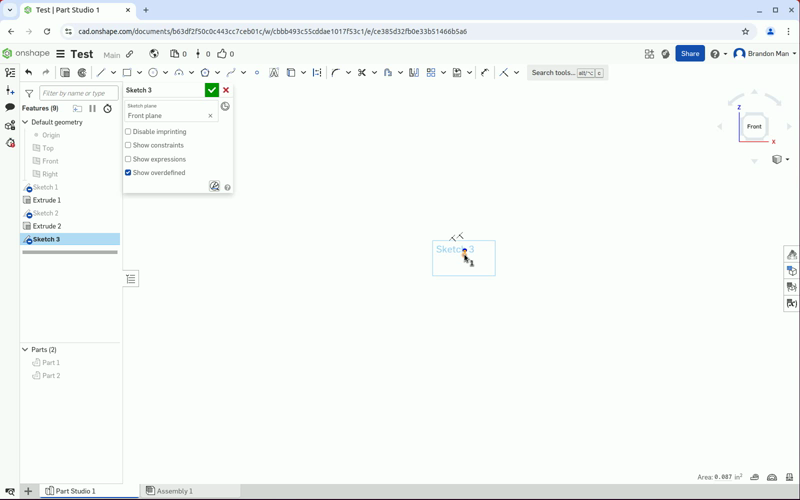
mouse_move(73, 352)
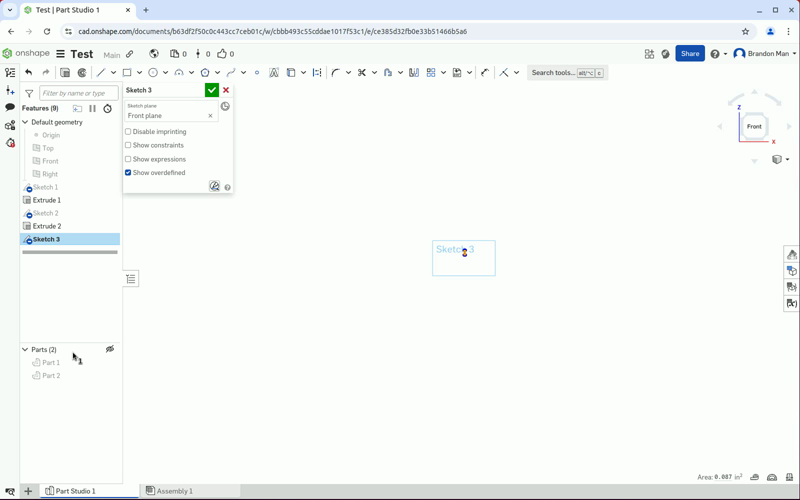
key(shift+y)
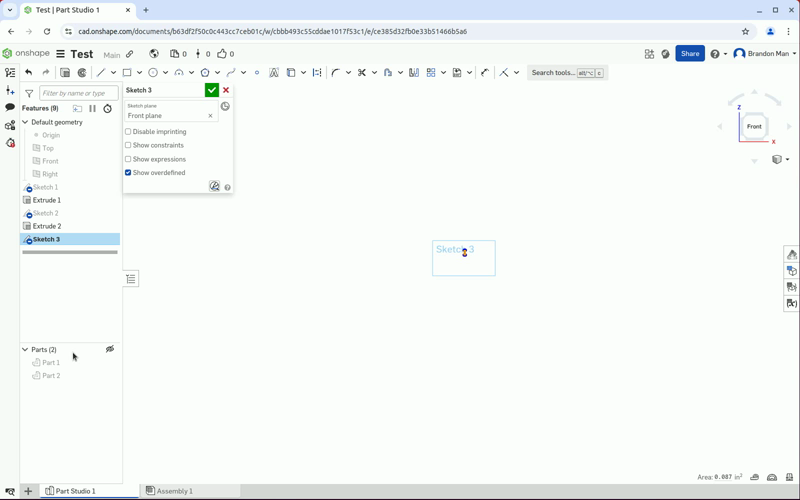
key(shift+e)
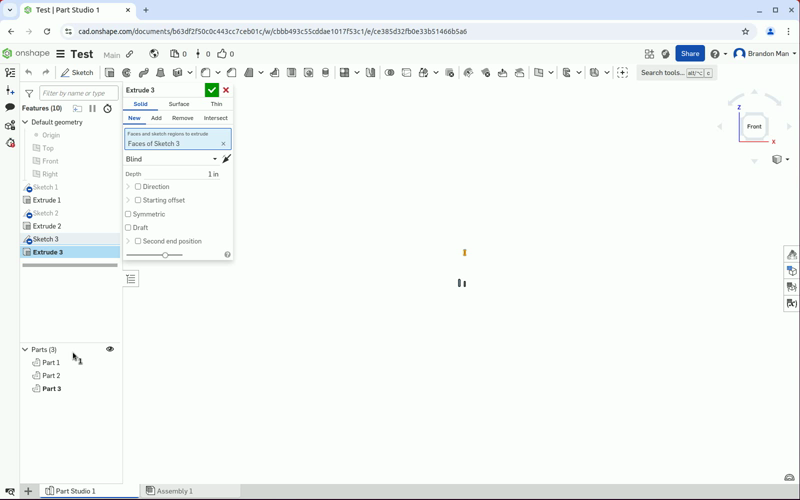
mouse_move(143, 106)
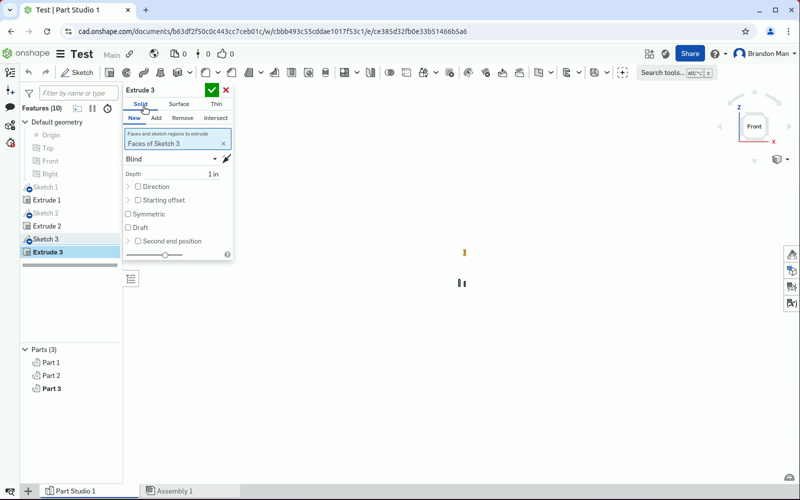
click(143, 106)
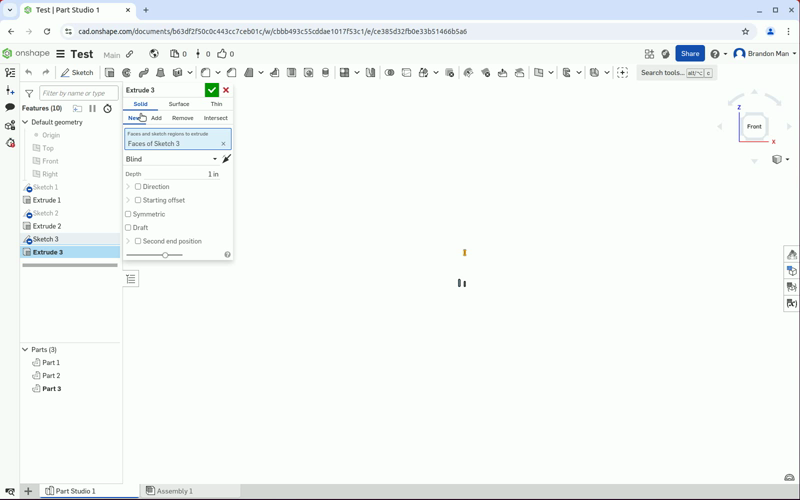
mouse_move(137, 120)
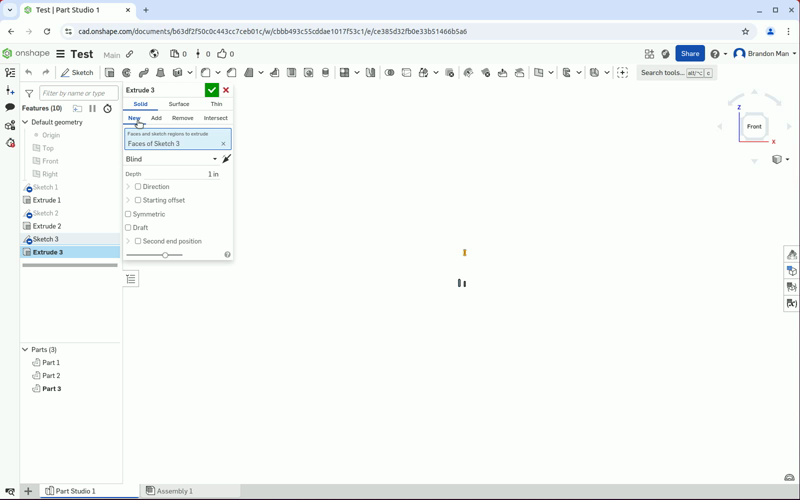
click(137, 120)
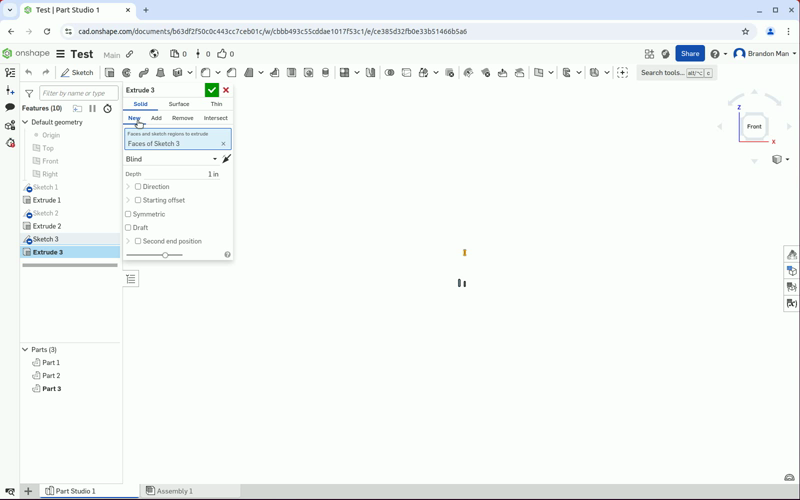
key(tab, 4)
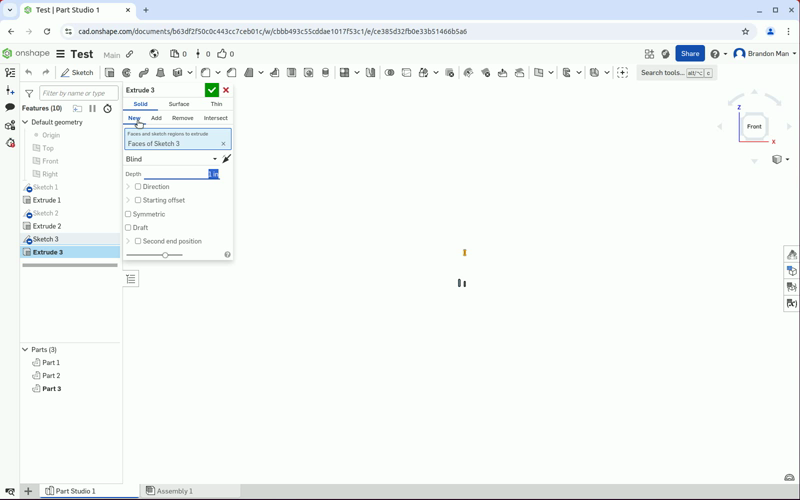
text(34.662)
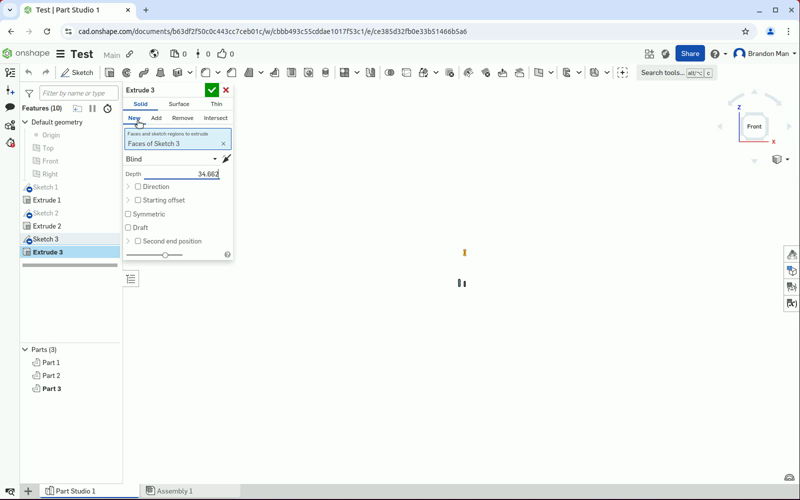
key(tab, 3)
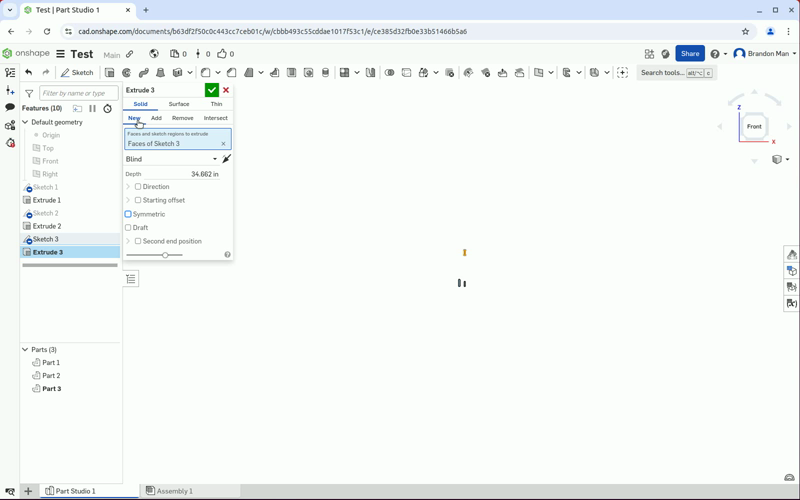
key(space)
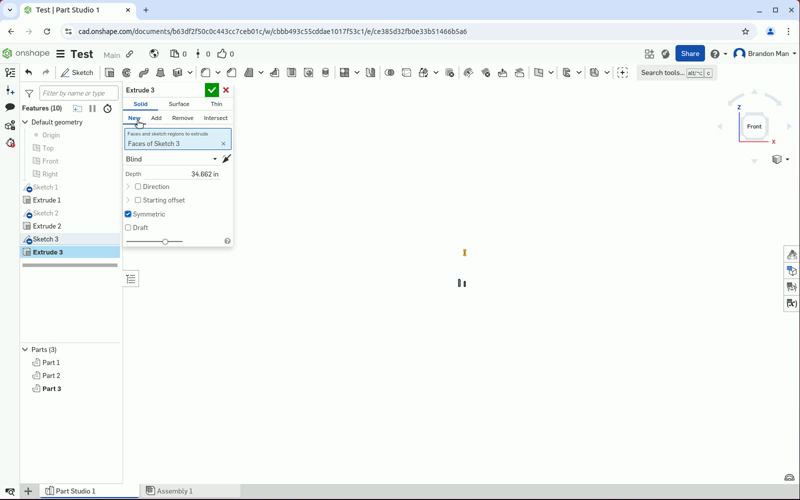
key(enter)
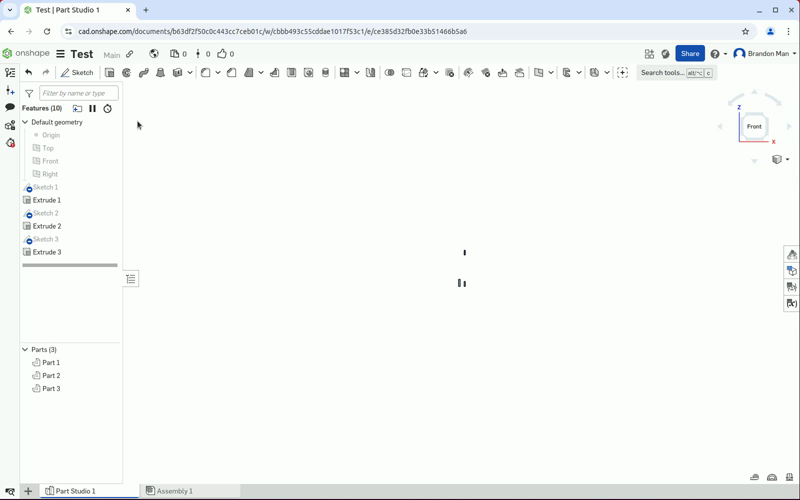
key(shift+h)
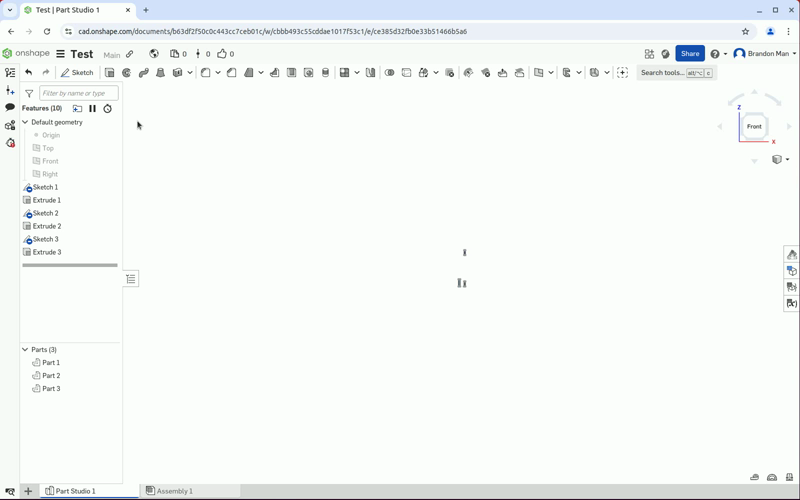
key(shift+h)
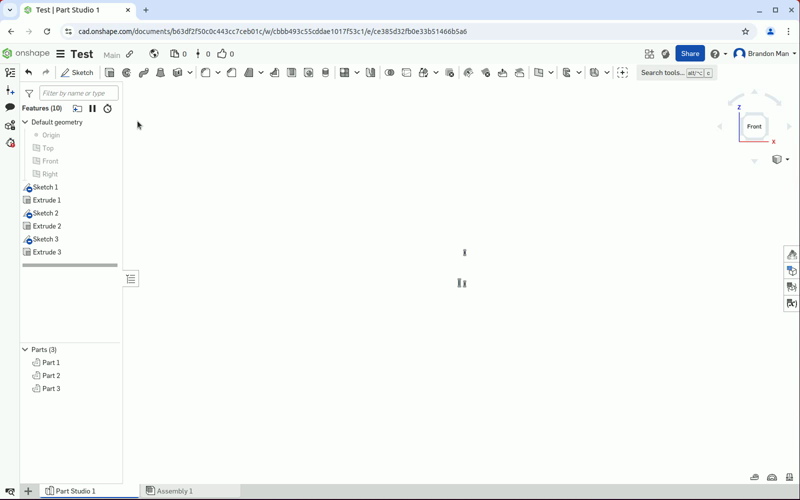
key(shift+7)
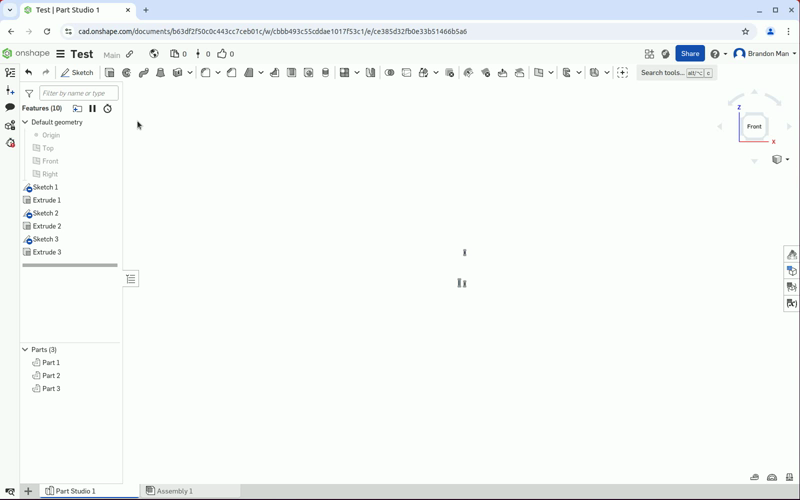
key(left, 2)
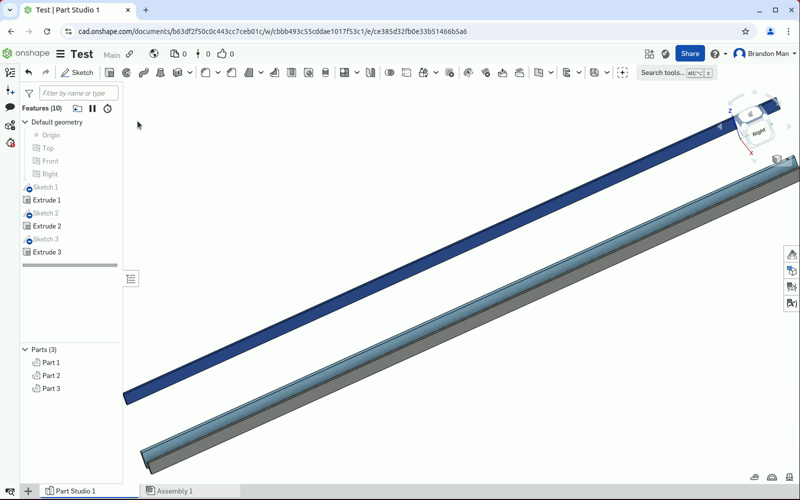
key(down, 2)
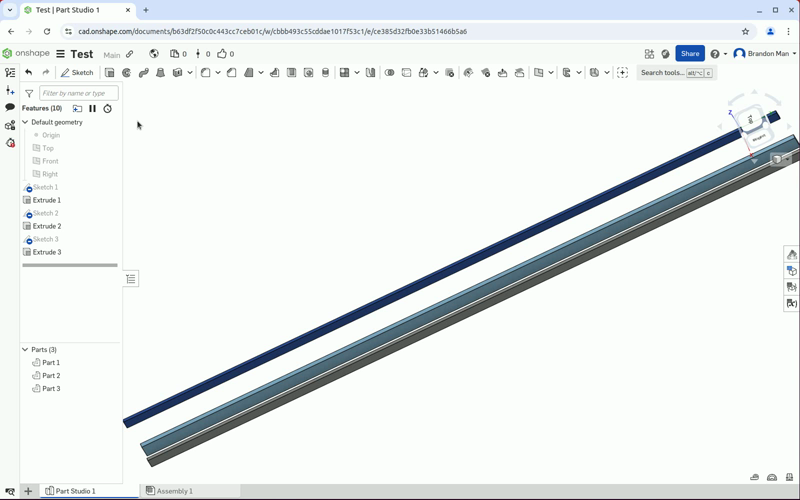
key(up, 2)
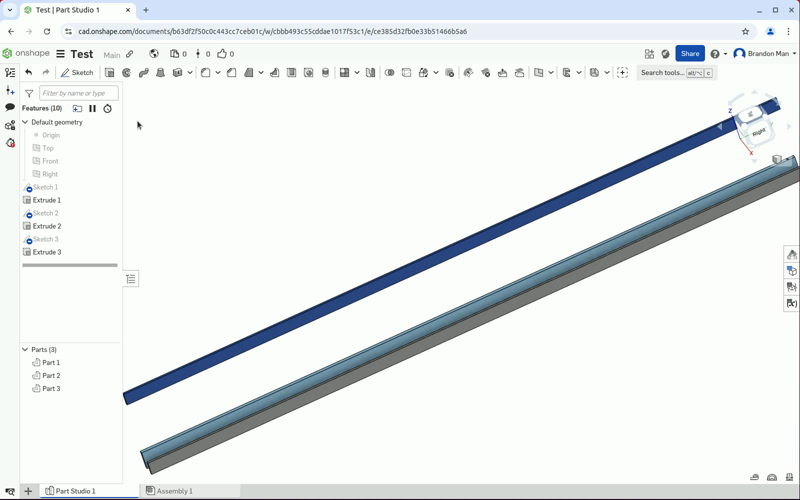
key(right, 2)
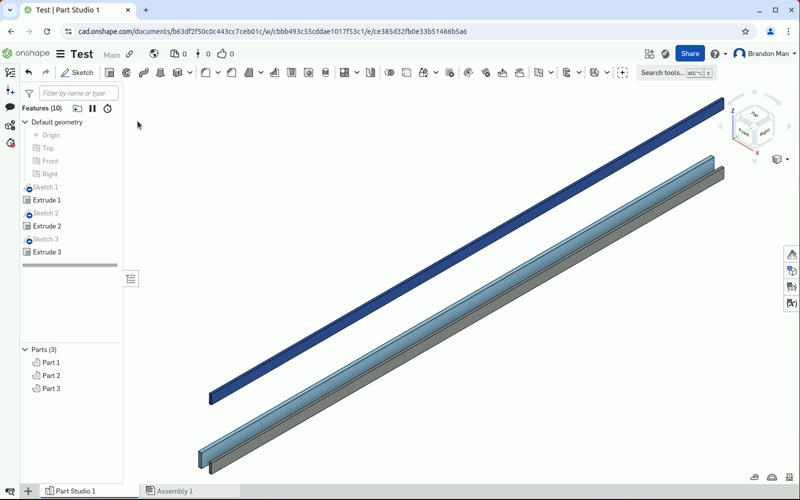
mouse_move(73, 189)
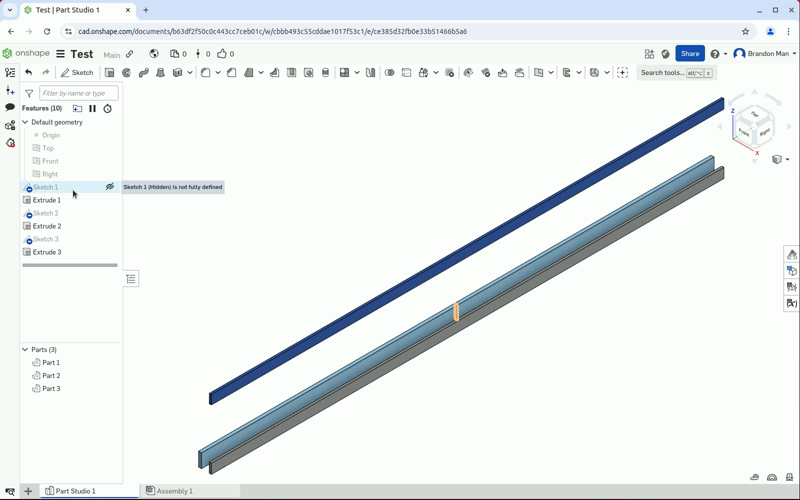
click(73, 189)